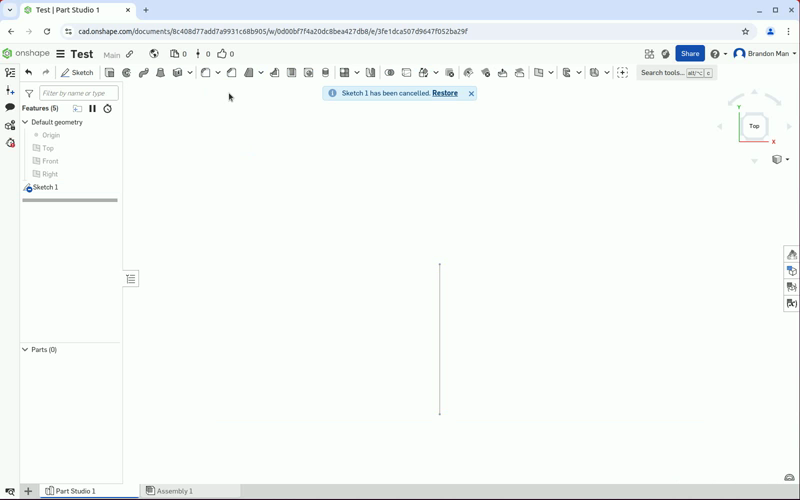
key(shift+h)
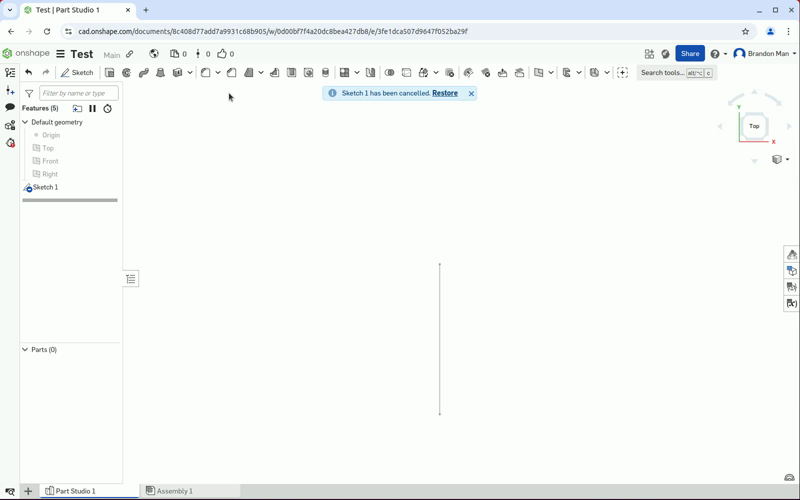
key(shift+s)
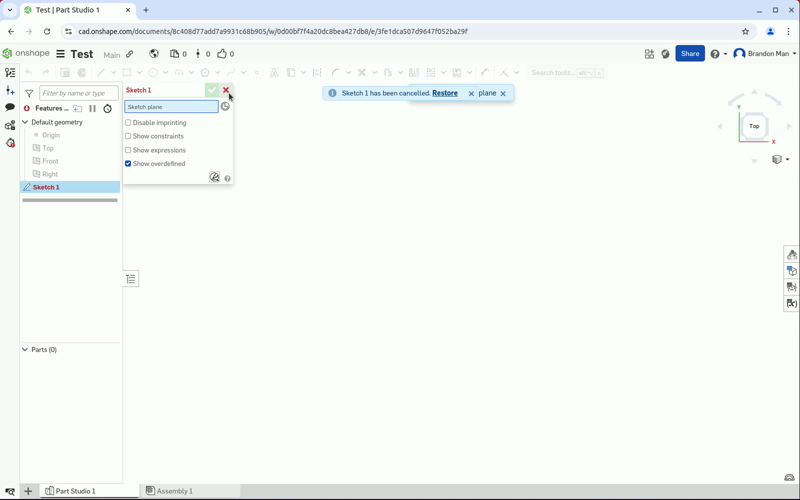
mouse_move(73, 150)
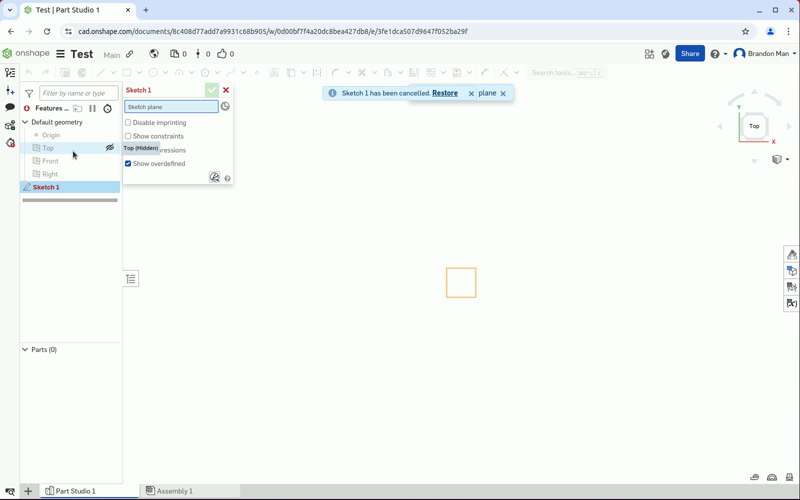
click(73, 150)
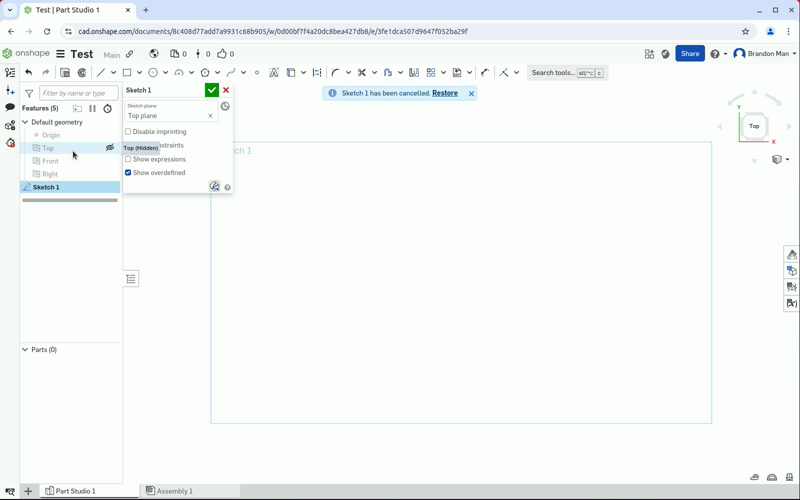
mouse_move(73, 352)
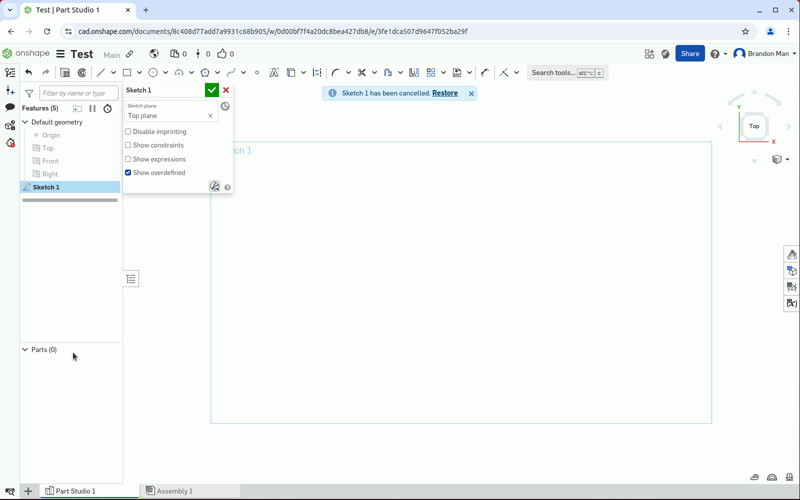
key(y)
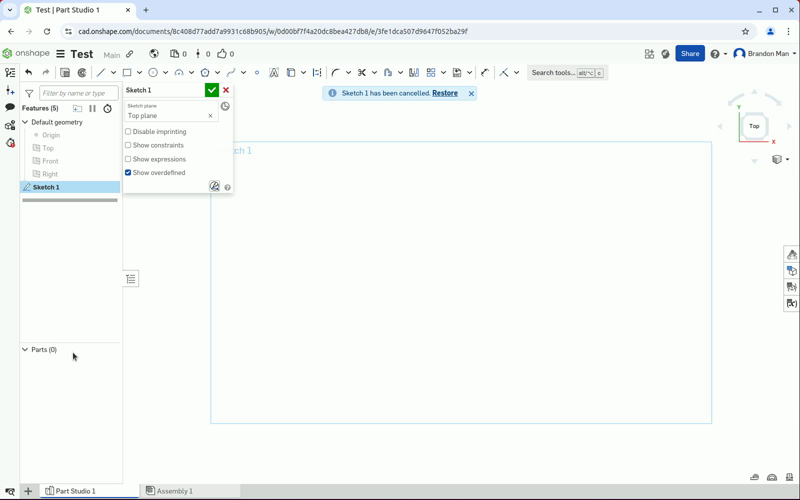
key(l)
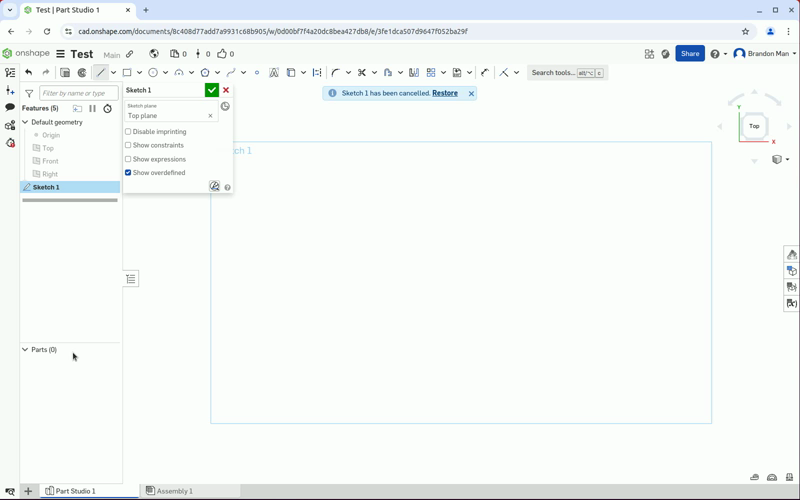
key_down(shift)
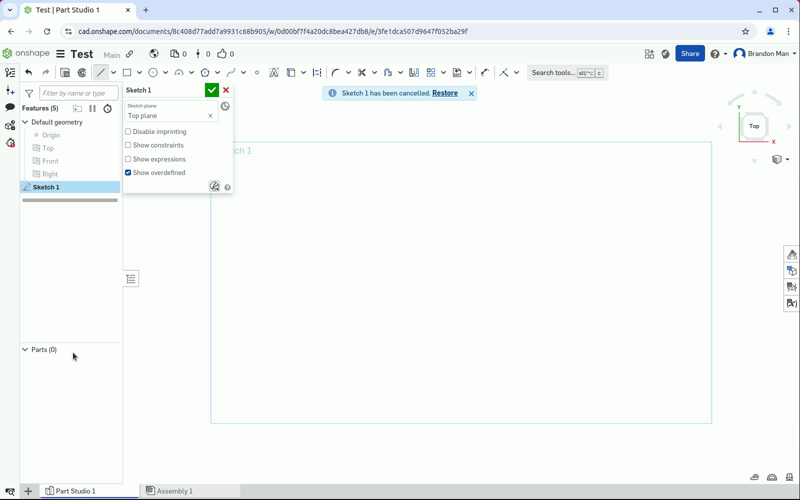
mouse_move(348, 367)
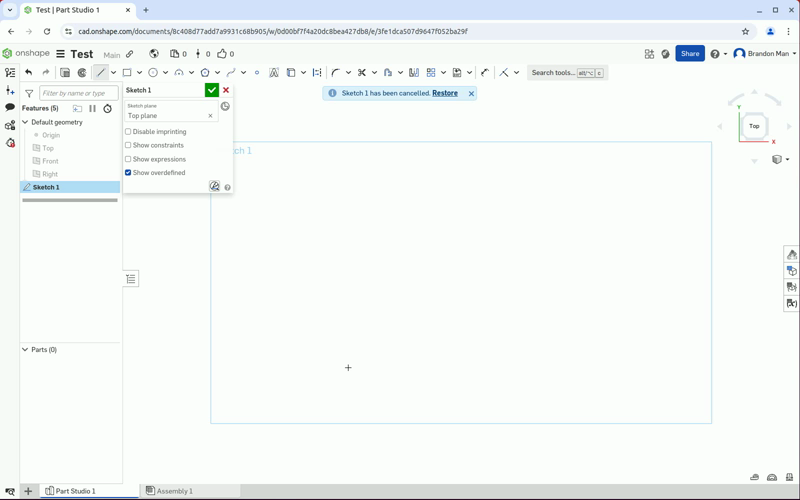
click(348, 367)
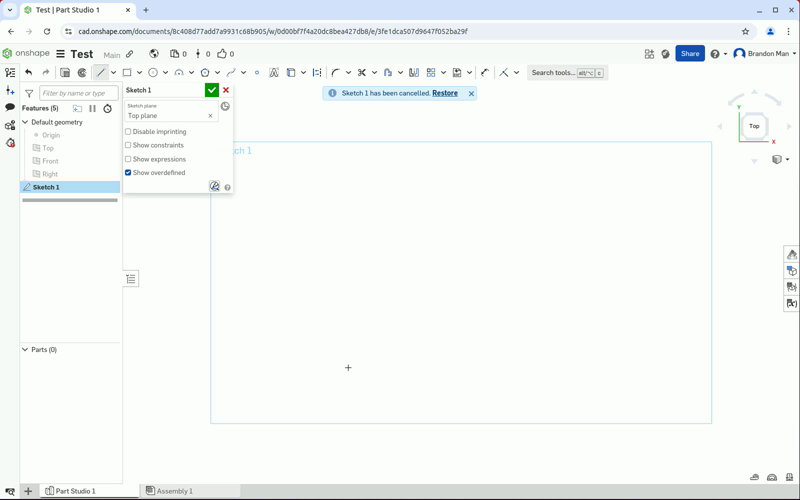
key_up(shift)
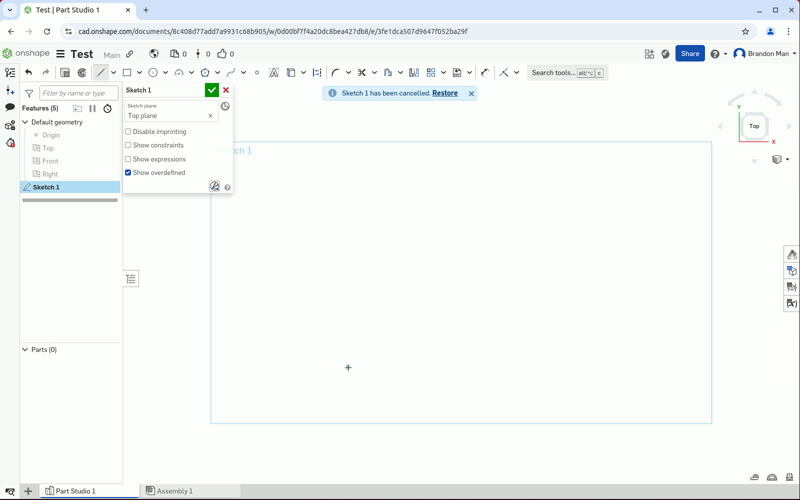
key_down(shift)
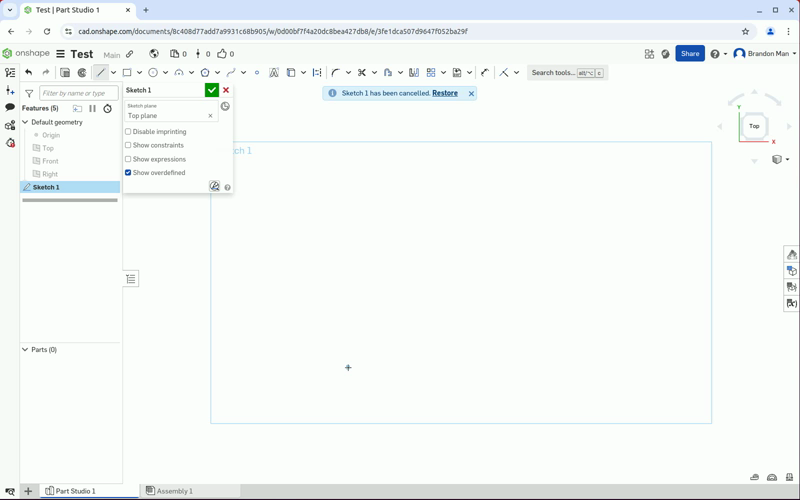
mouse_move(572, 367)
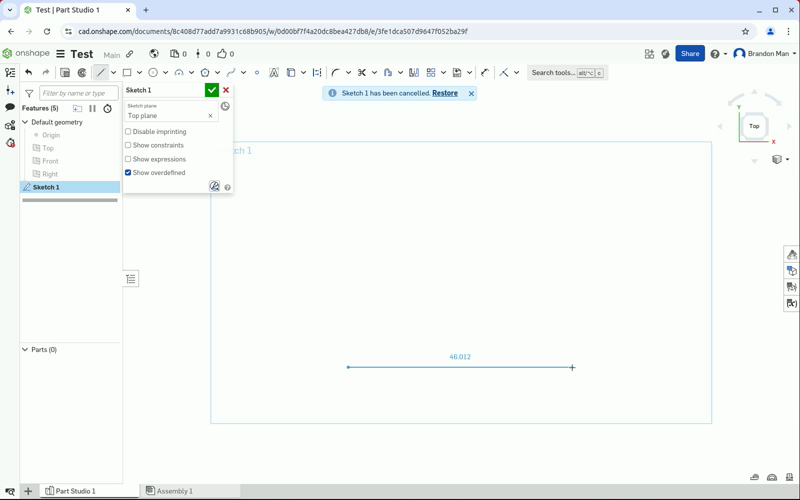
click(572, 367)
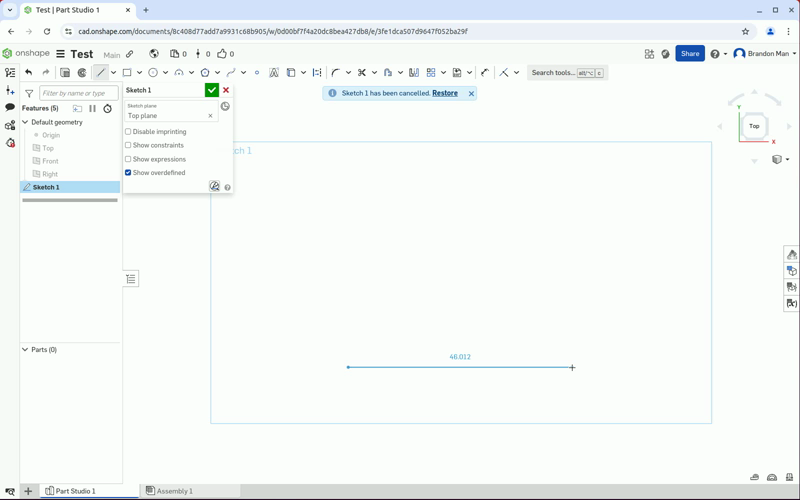
key_up(shift)
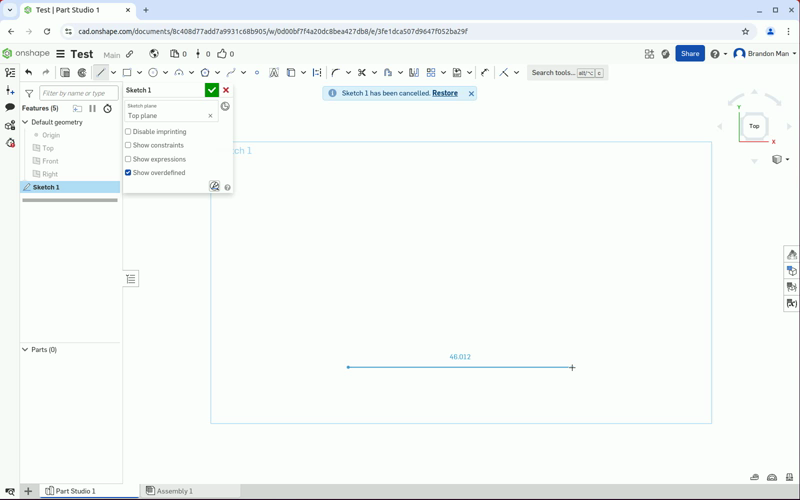
key_down(shift)
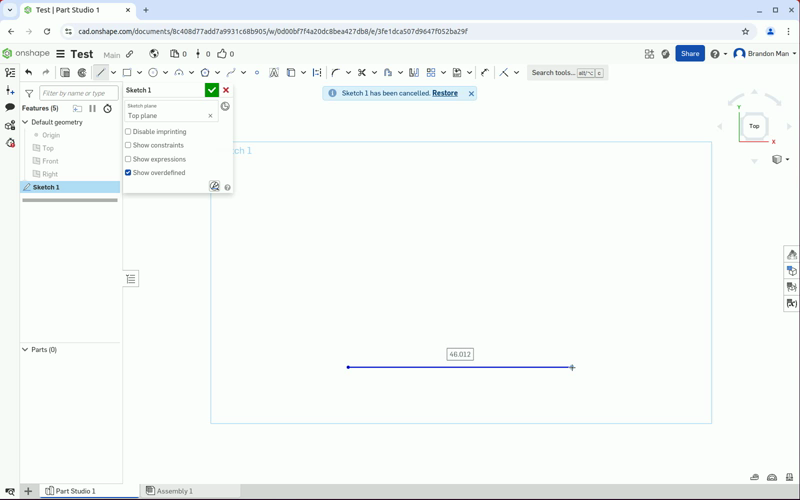
mouse_move(572, 199)
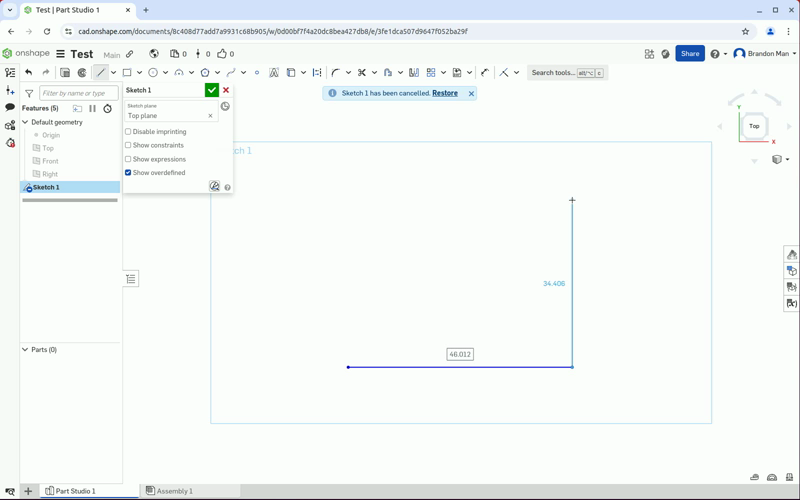
click(572, 199)
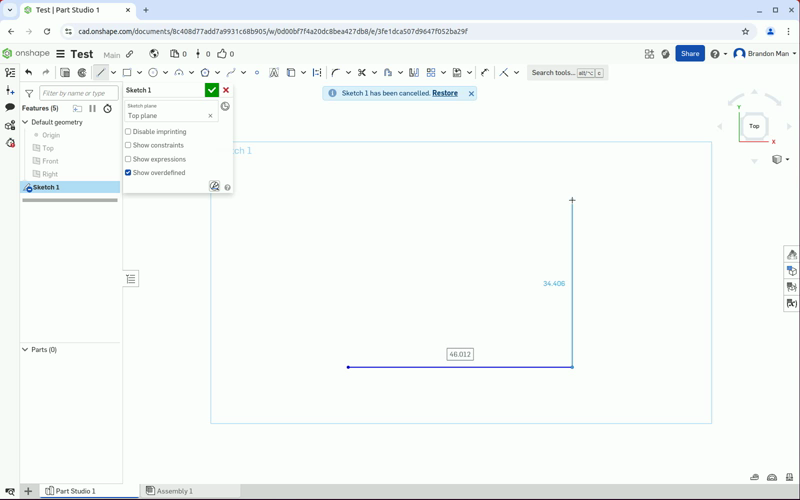
key_up(shift)
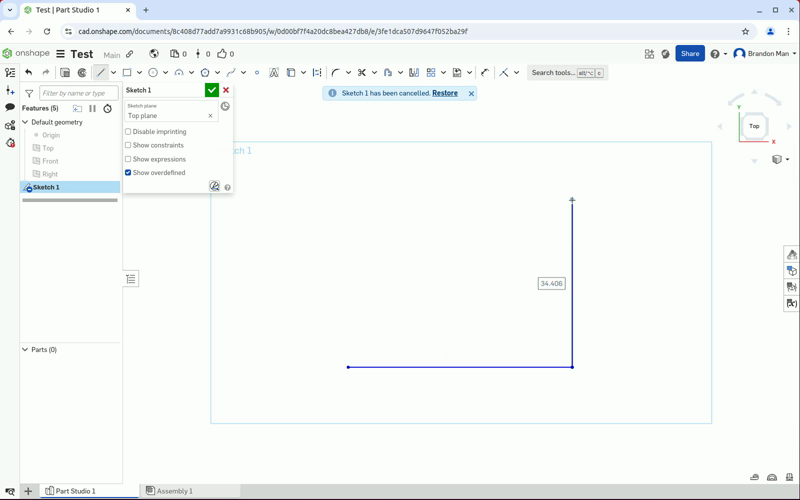
key_down(shift)
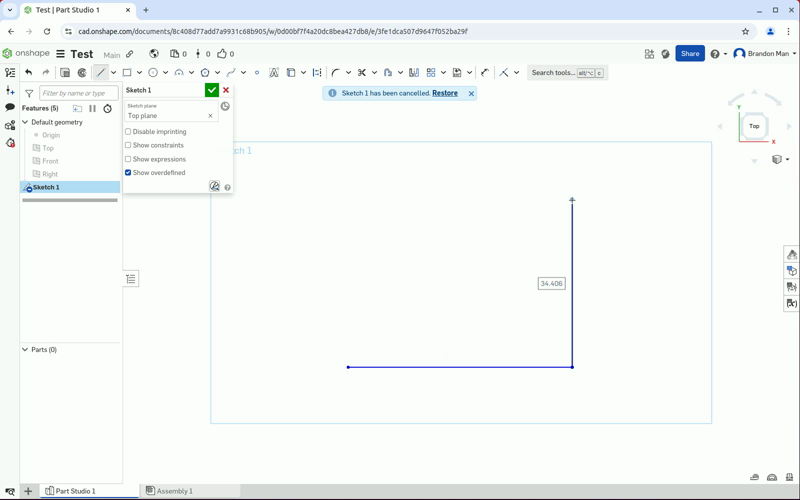
mouse_move(348, 199)
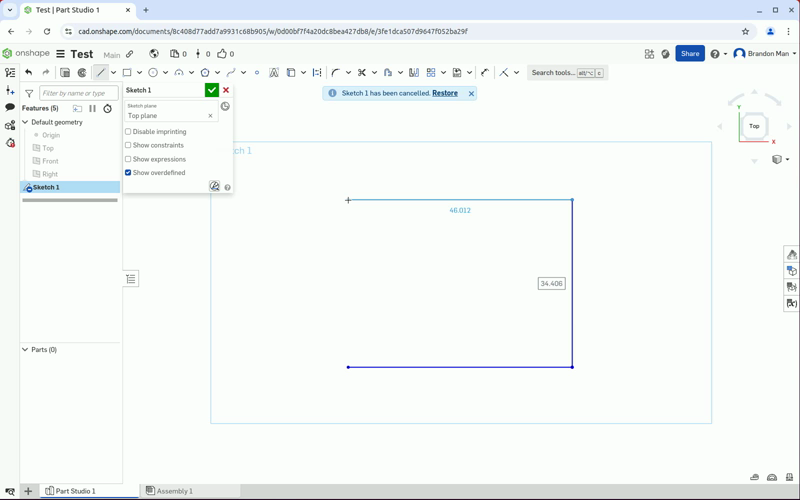
click(348, 199)
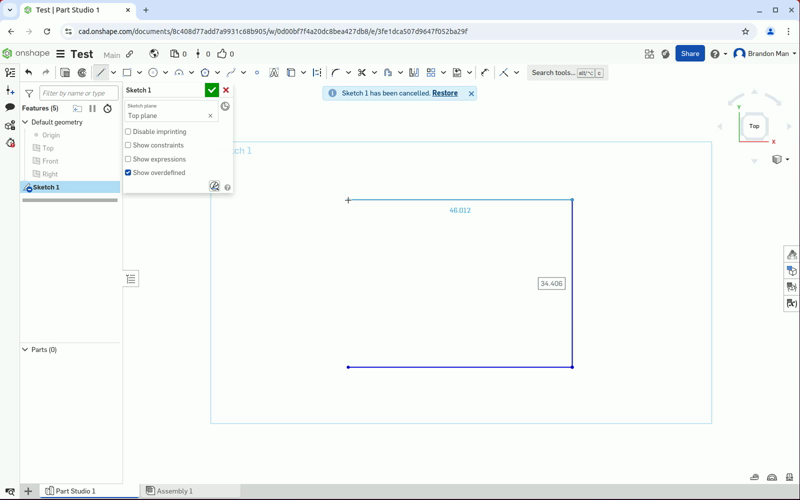
key_up(shift)
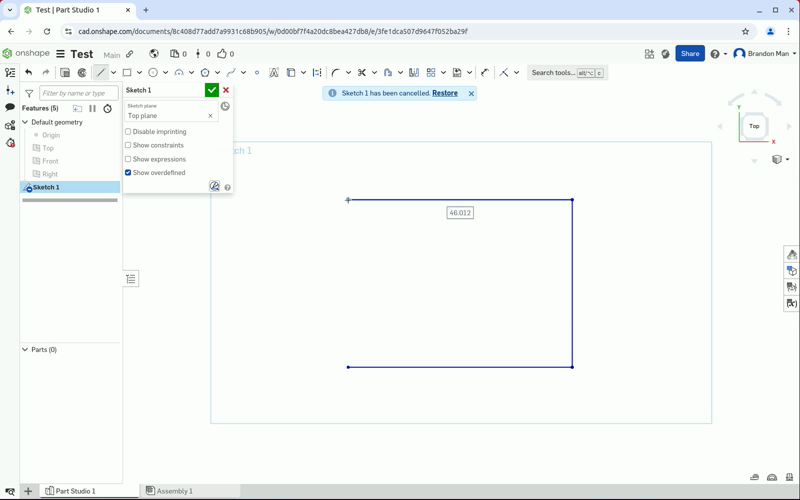
key_down(shift)
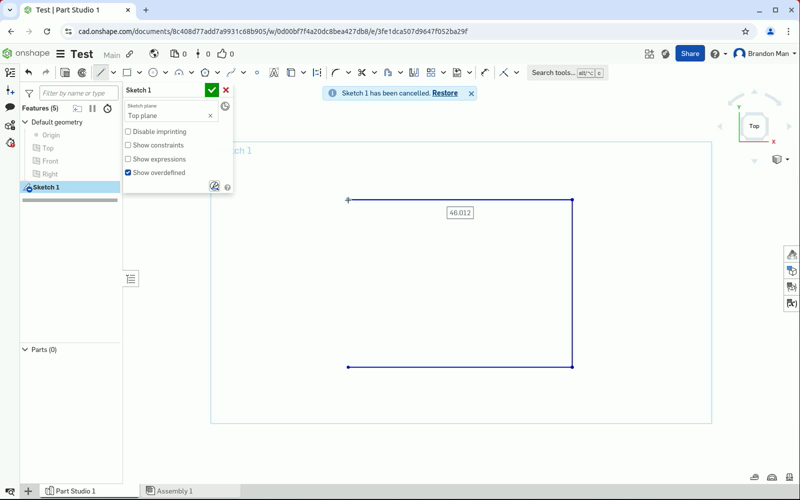
mouse_move(348, 367)
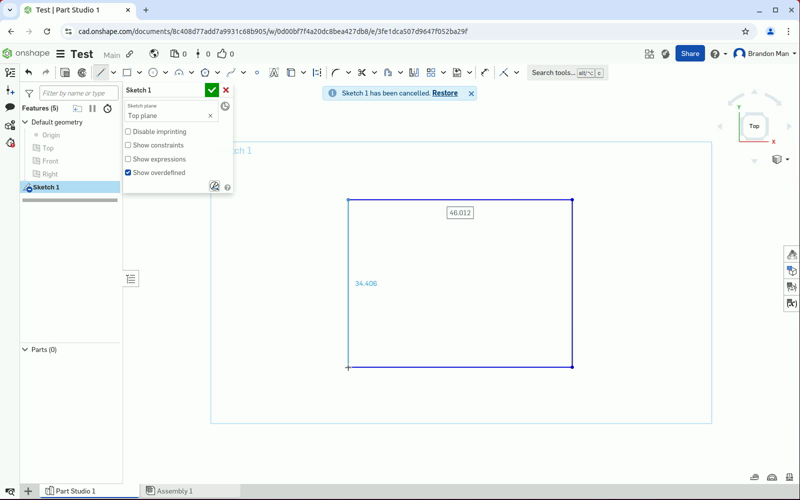
key_up(shift)
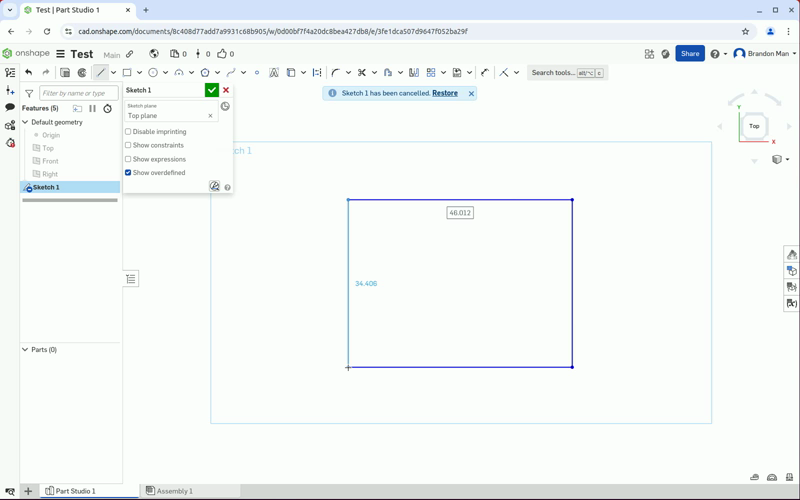
click(348, 367)
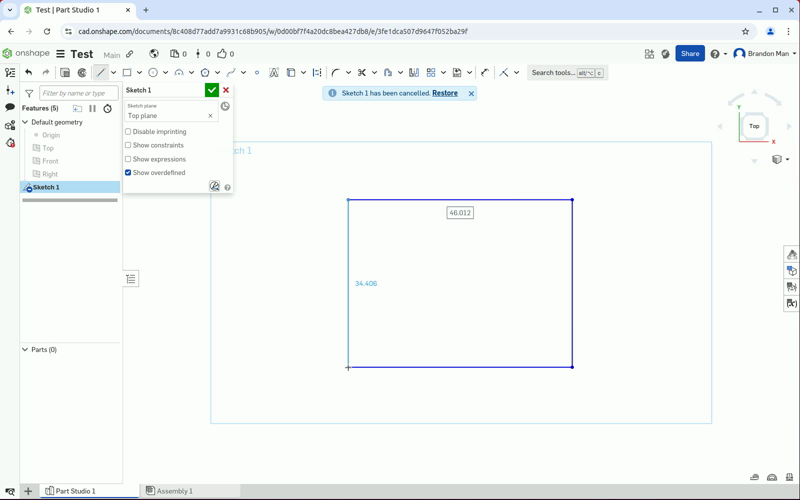
key(esc)
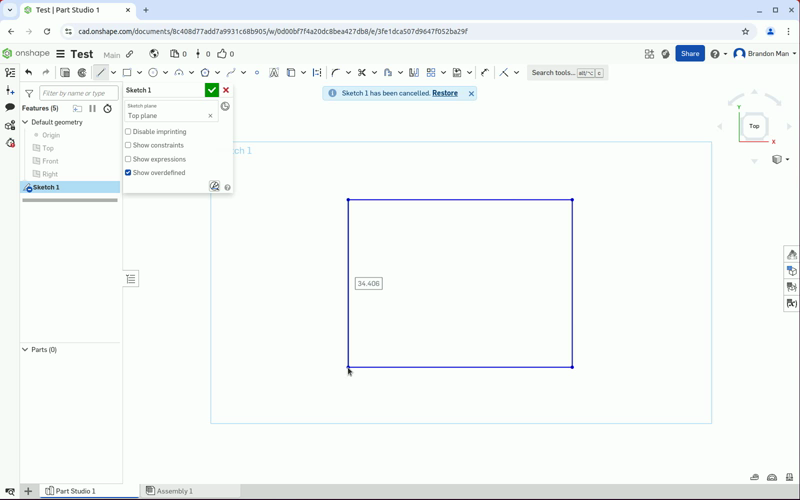
mouse_move(394, 320)
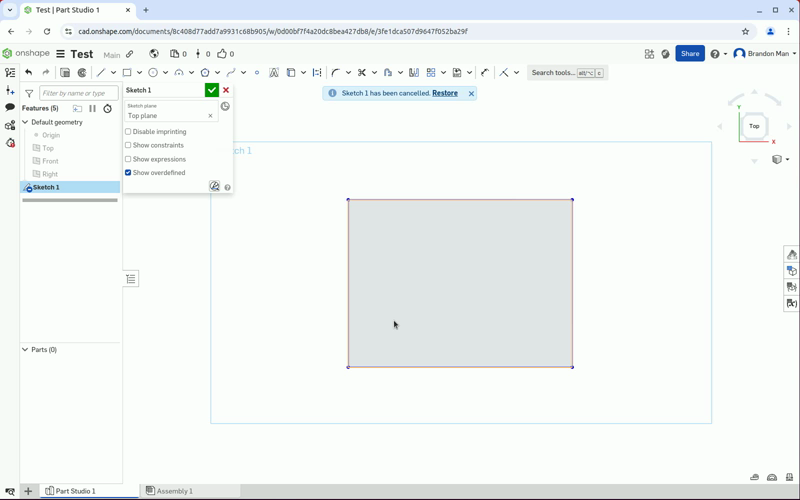
click(394, 320)
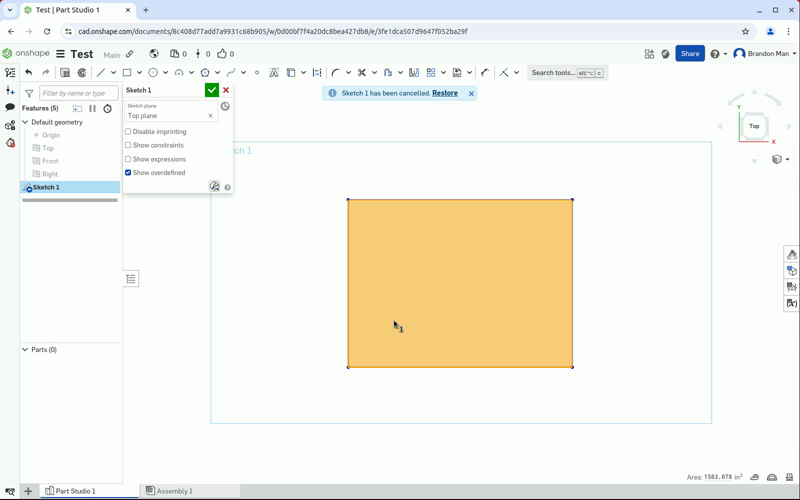
mouse_move(73, 352)
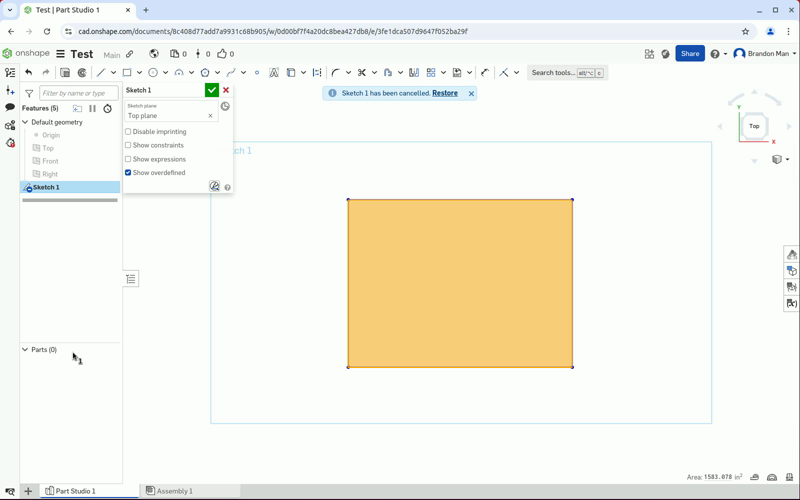
key(shift+y)
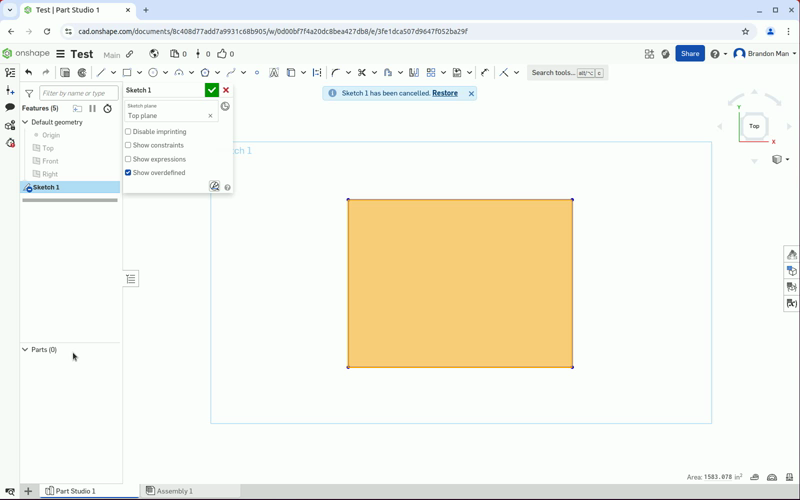
key(shift+e)
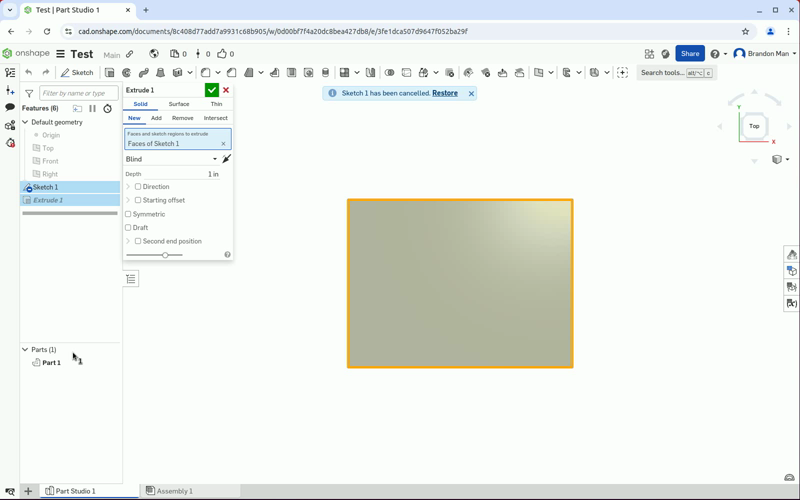
mouse_move(143, 106)
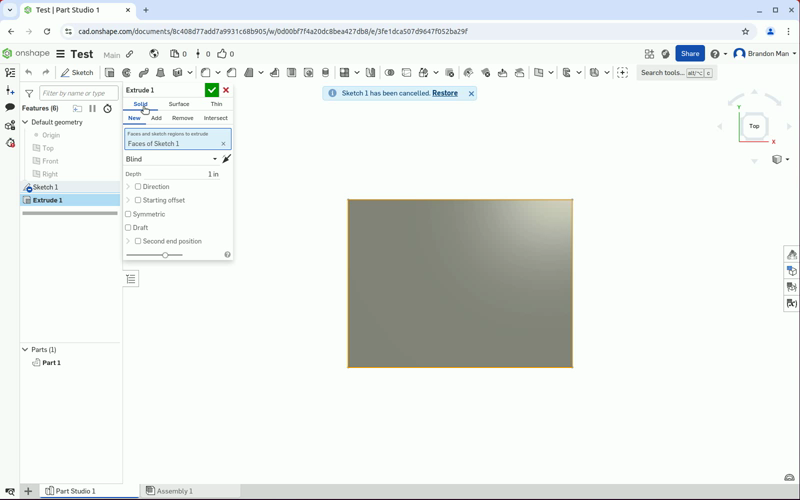
click(143, 106)
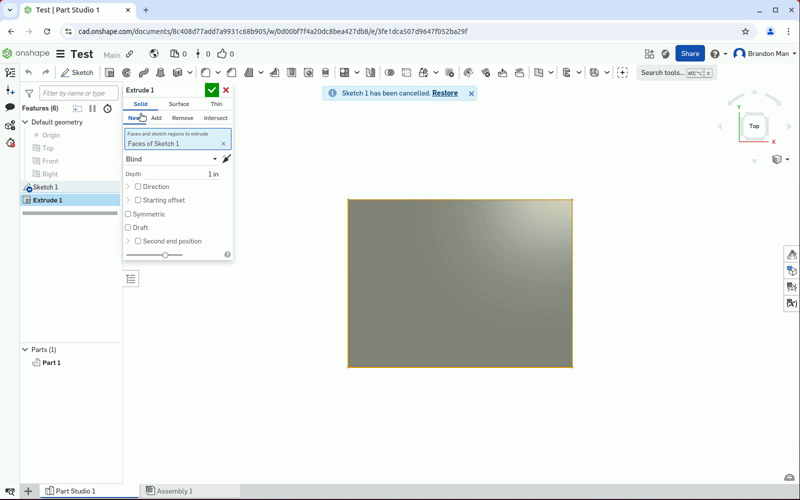
mouse_move(137, 120)
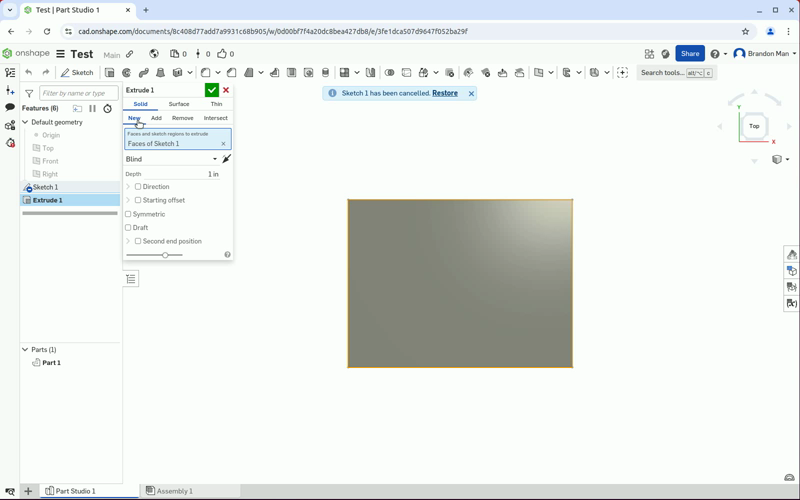
click(137, 120)
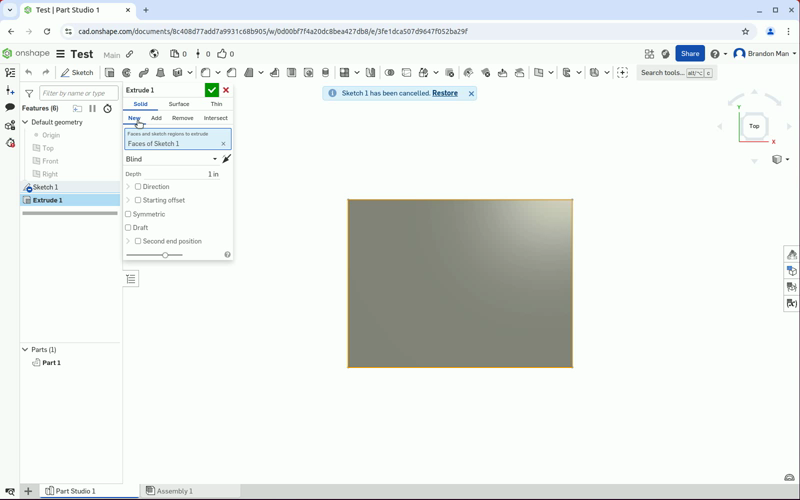
key(tab, 4)
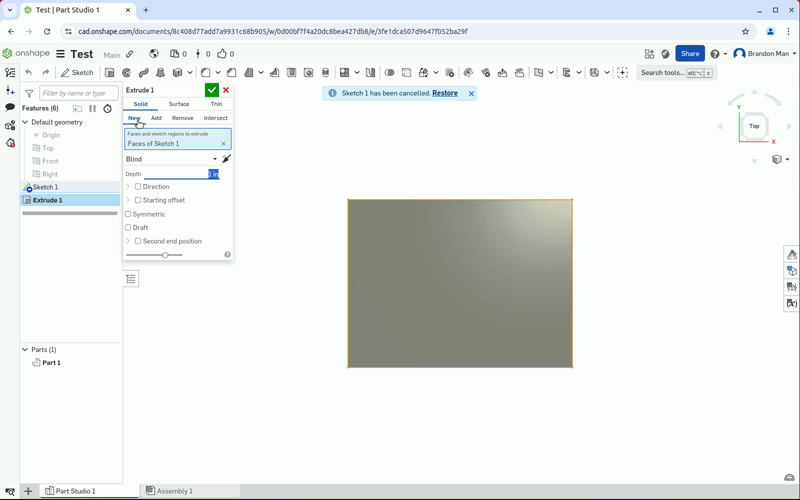
text(4.574)
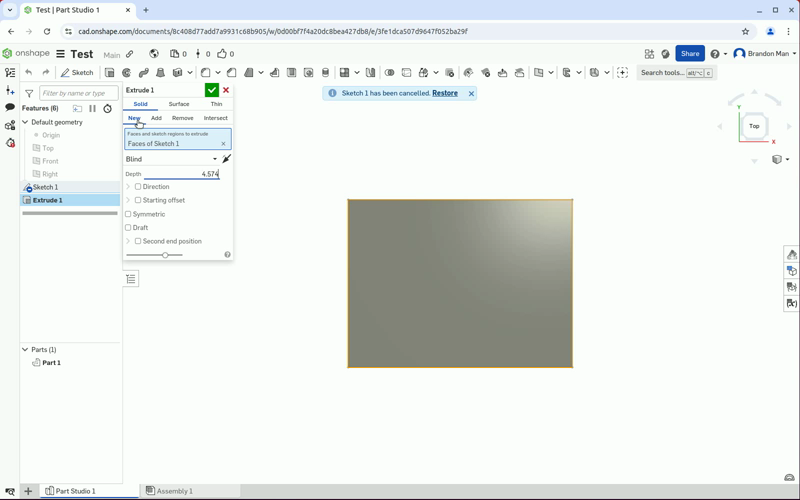
key(enter)
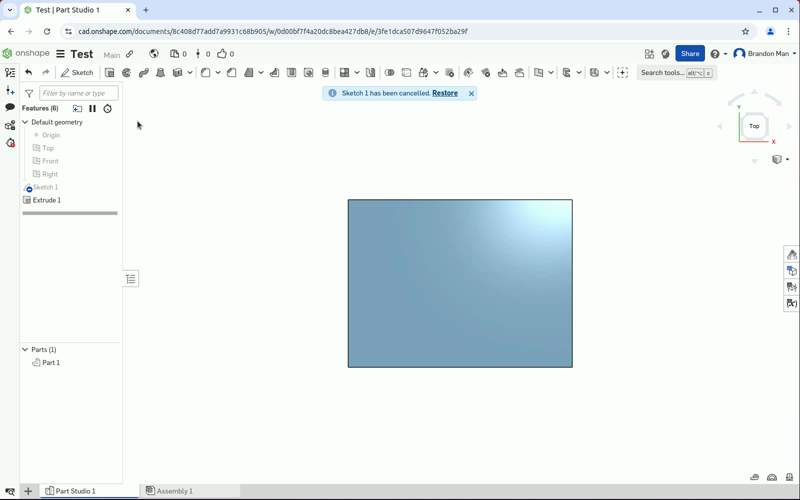
key(shift+h)
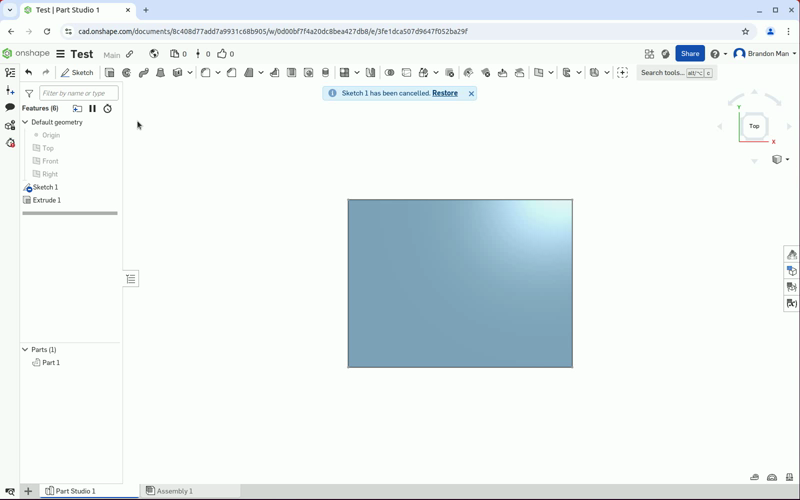
key(shift+h)
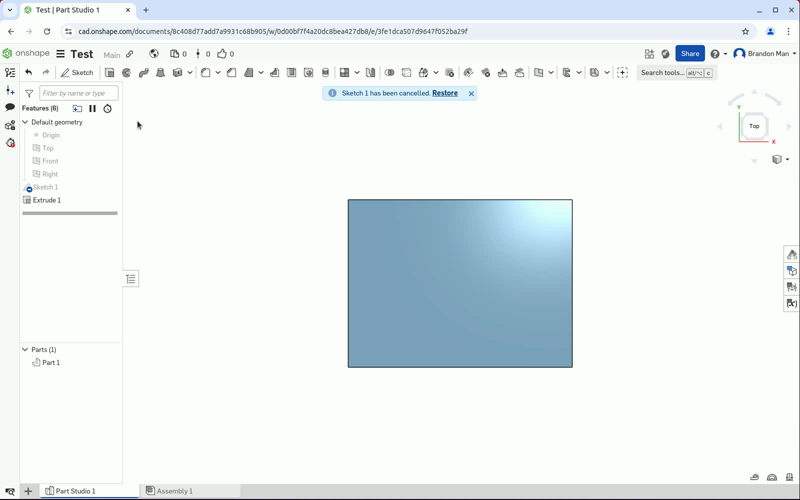
mouse_move(73, 189)
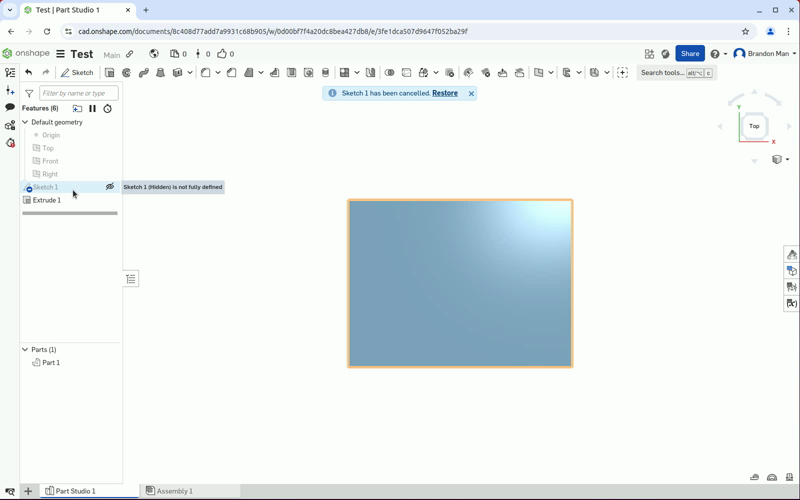
click(73, 189)
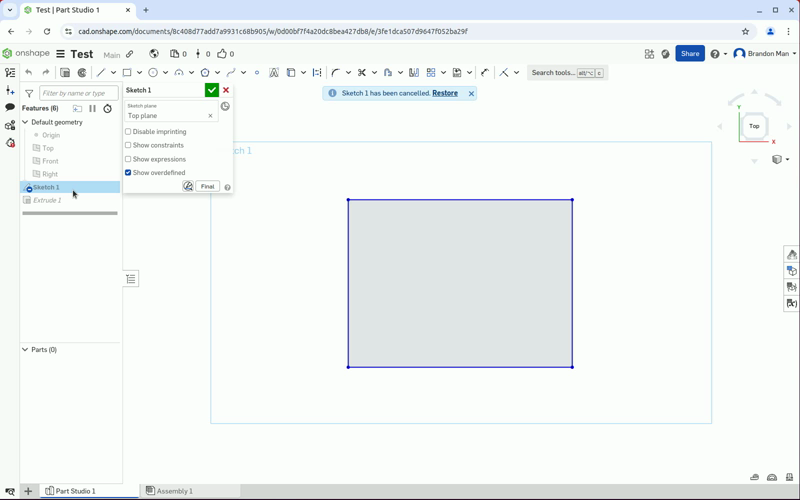
mouse_move(229, 92)
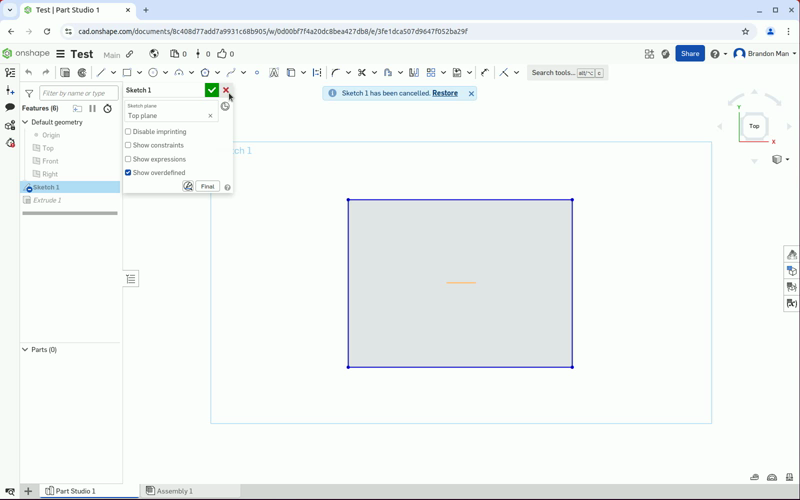
click(229, 92)
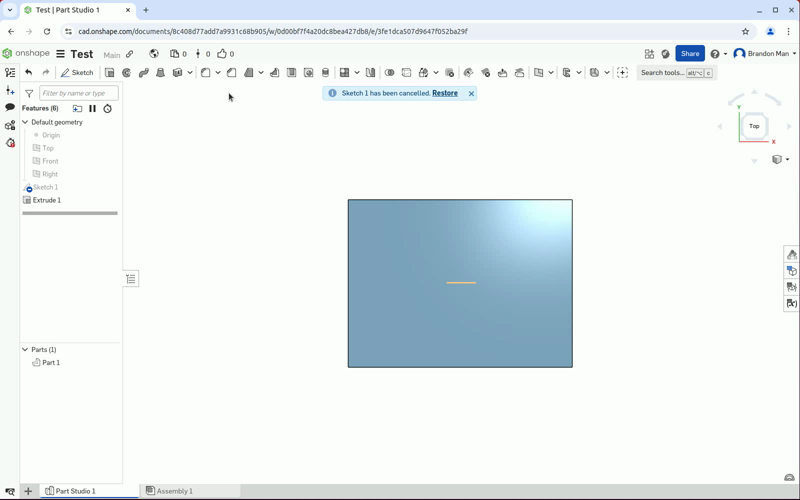
mouse_move(541, 75)
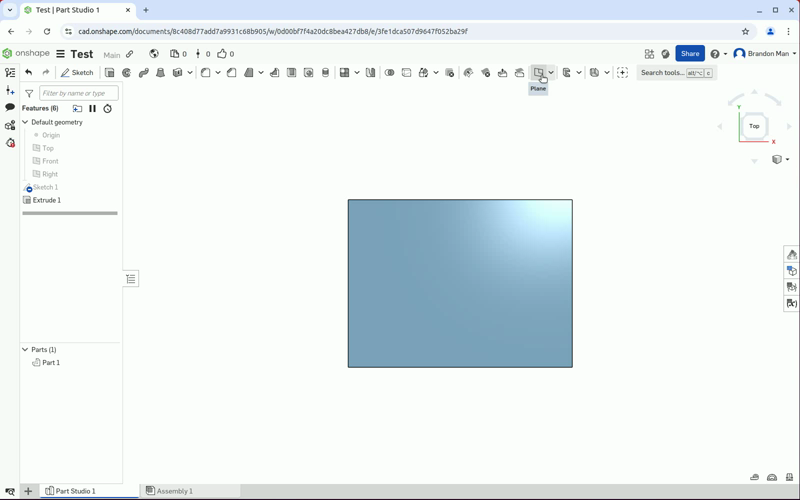
click(541, 75)
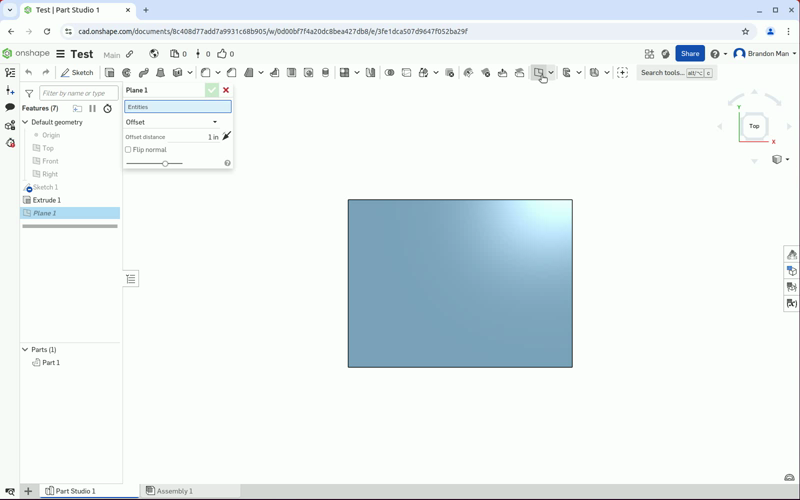
mouse_move(73, 150)
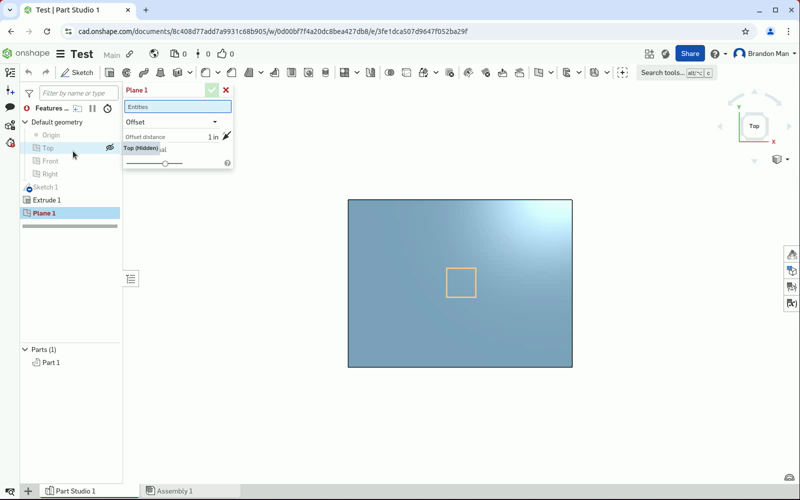
click(73, 150)
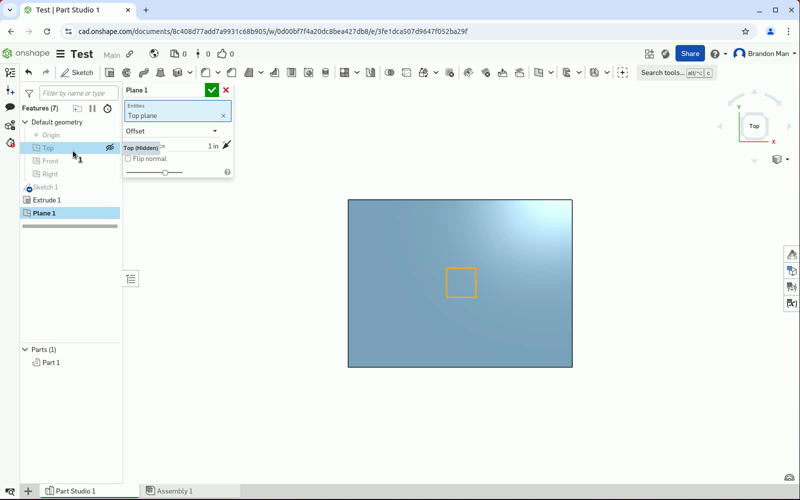
key(tab, 2)
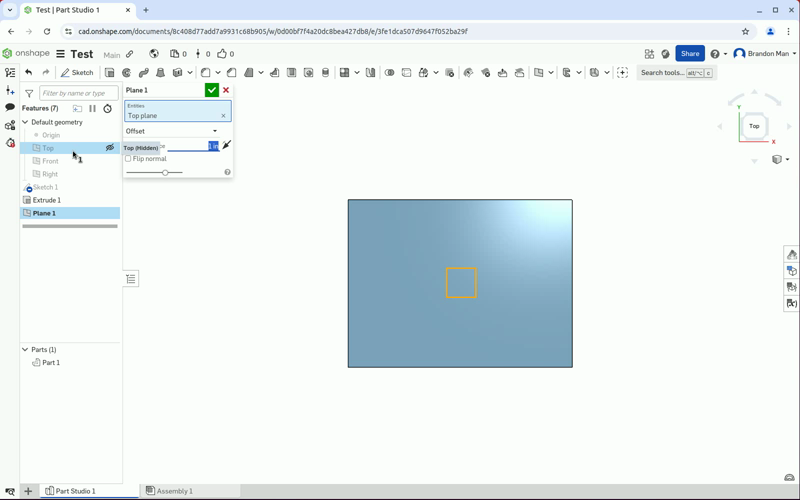
text(4.56)
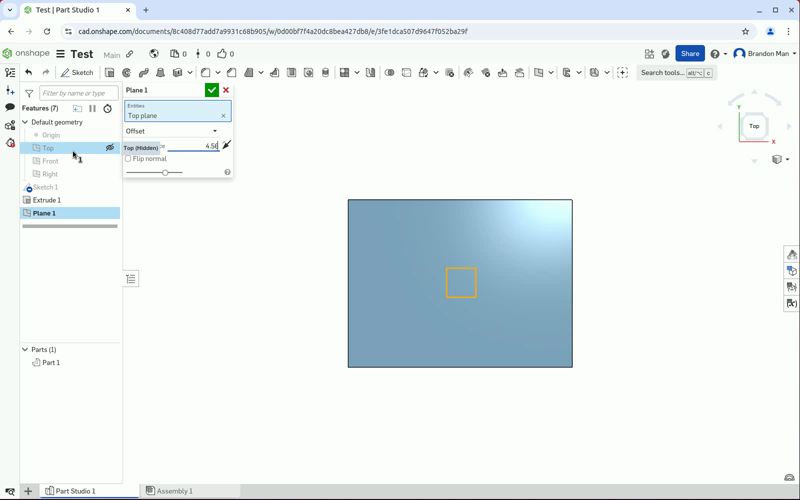
key(enter, 2)
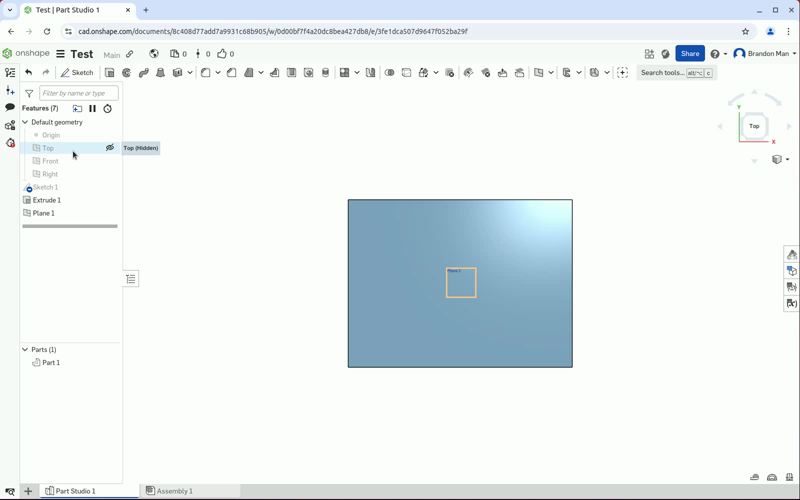
key(shift+s)
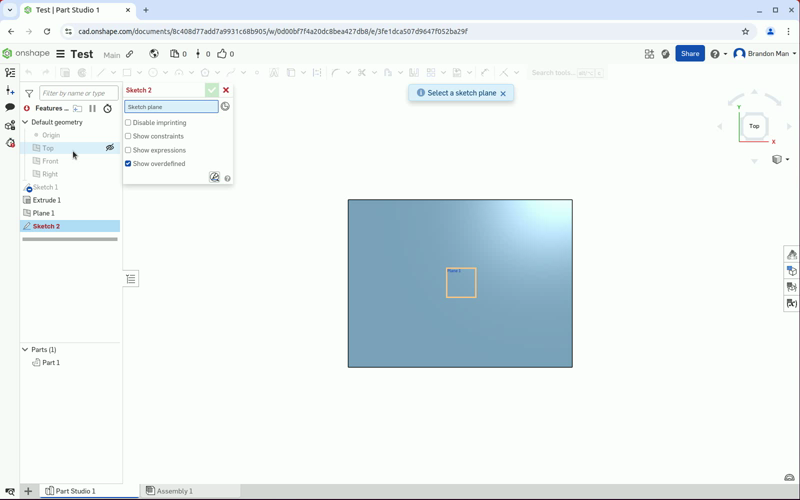
mouse_move(73, 215)
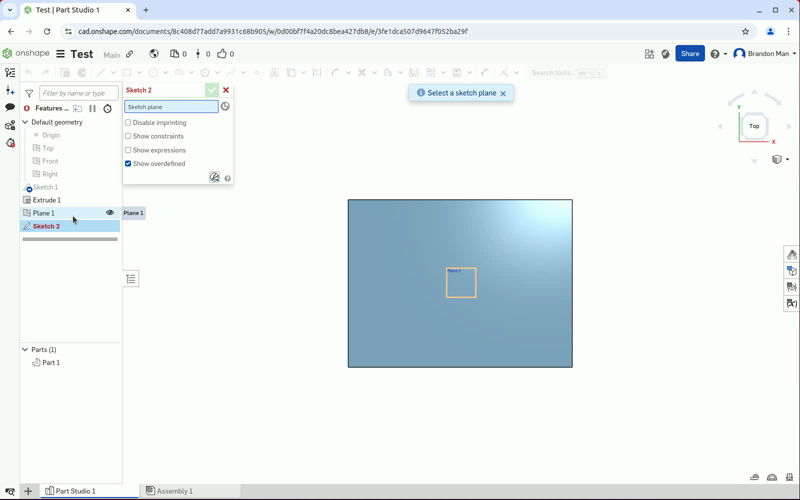
click(73, 215)
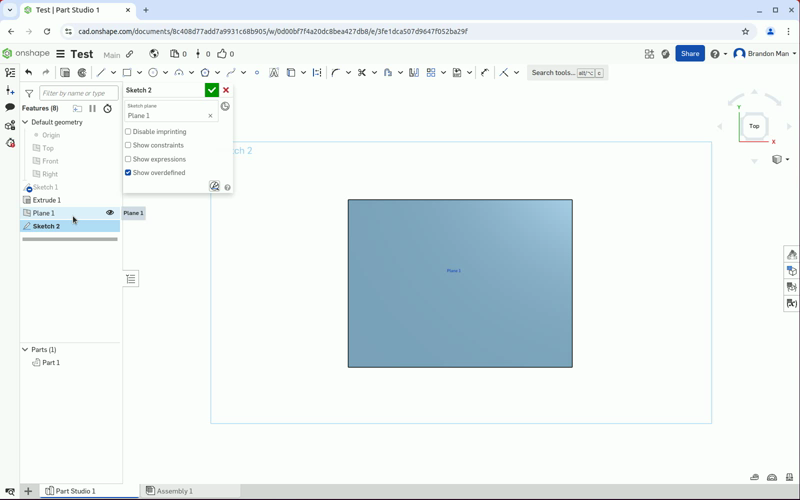
mouse_move(73, 352)
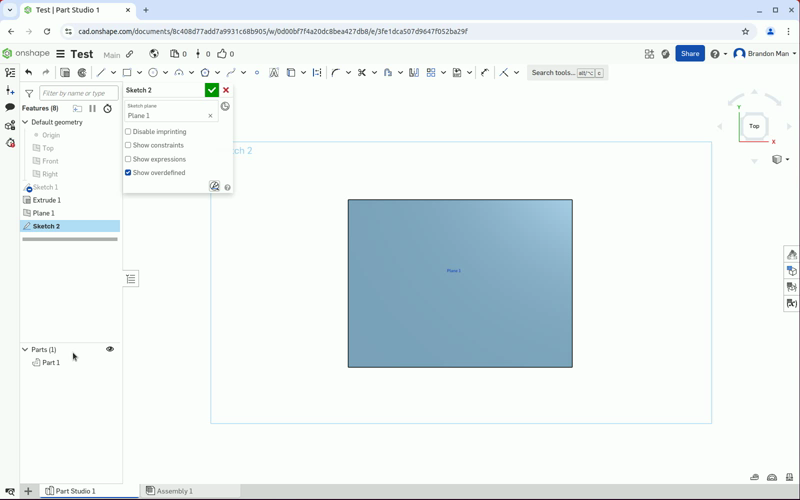
key(y)
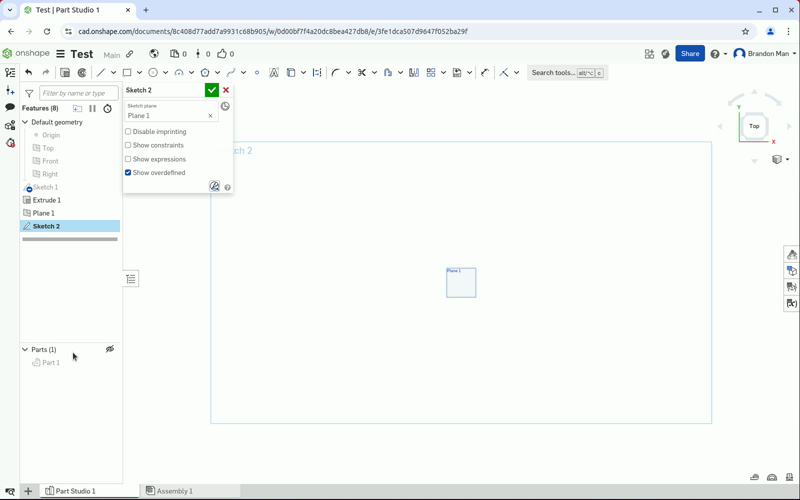
key(c)
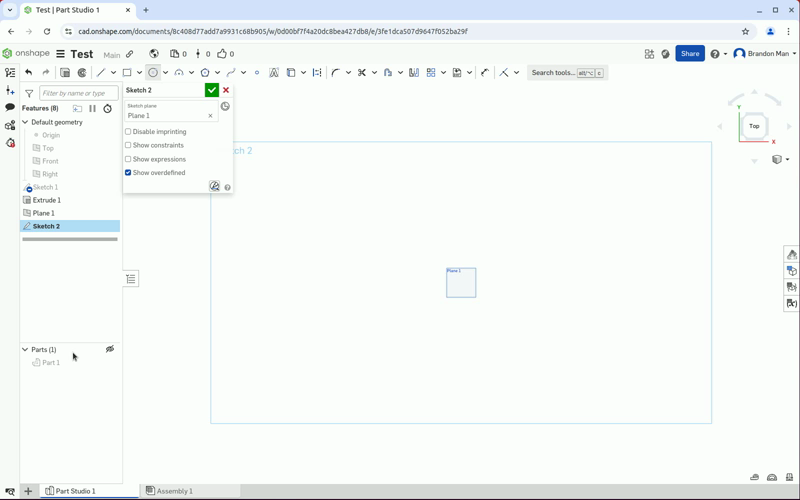
key_down(shift)
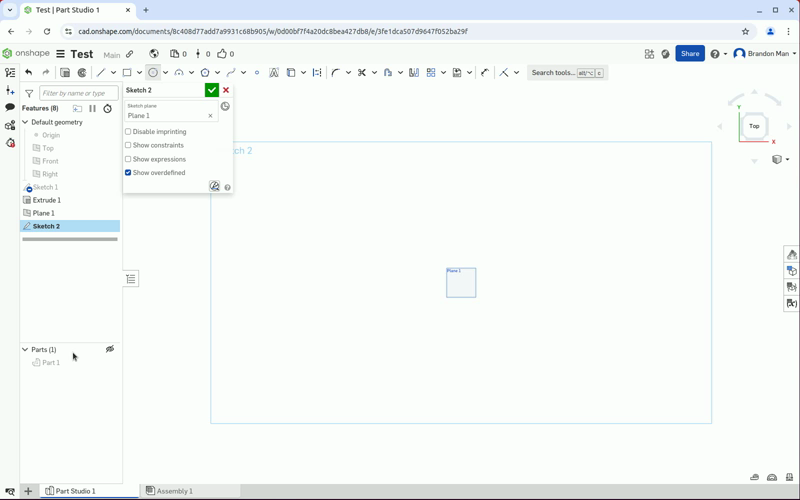
mouse_move(377, 308)
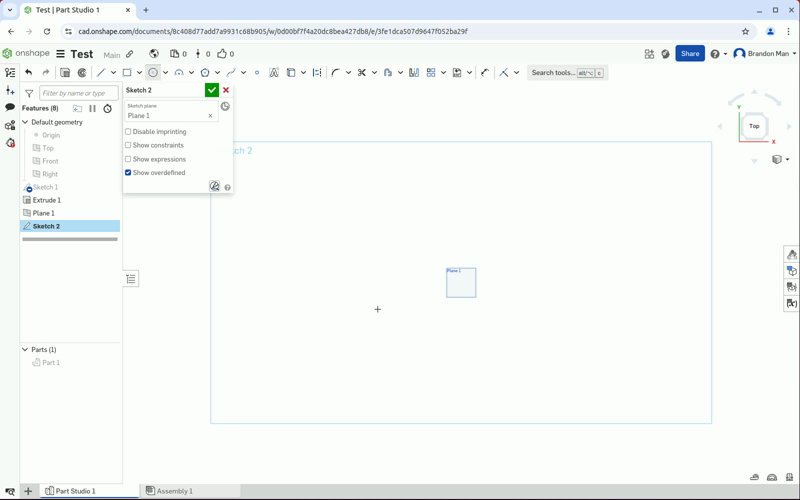
click(377, 308)
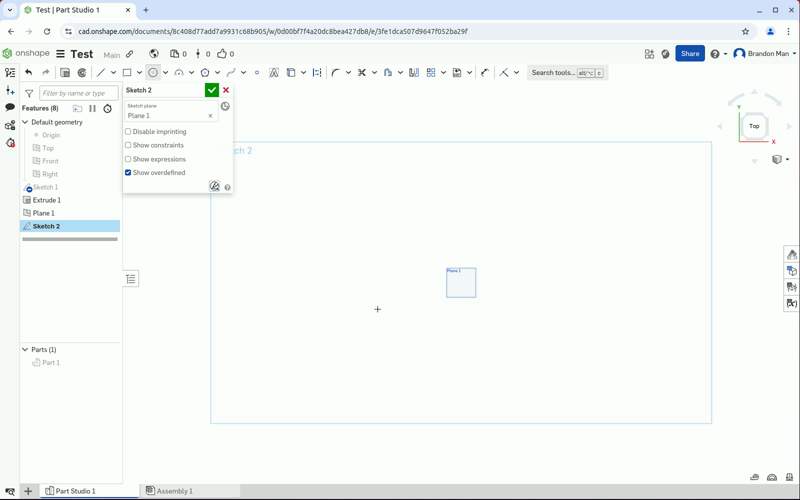
key_up(shift)
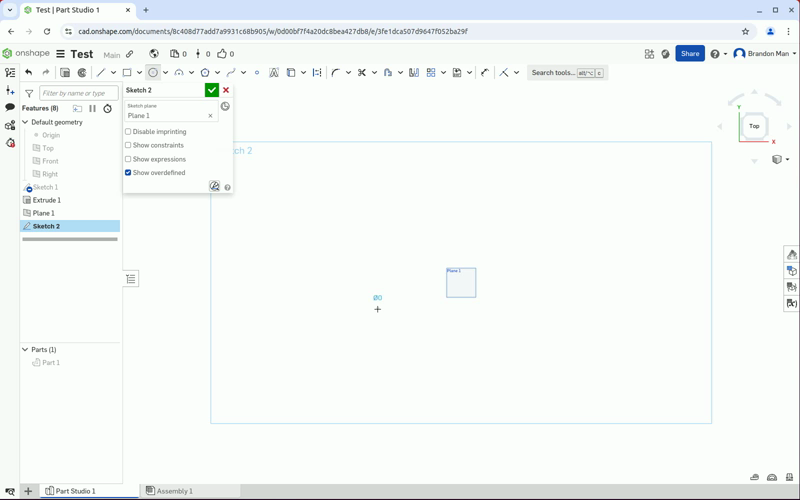
mouse_move(395, 308)
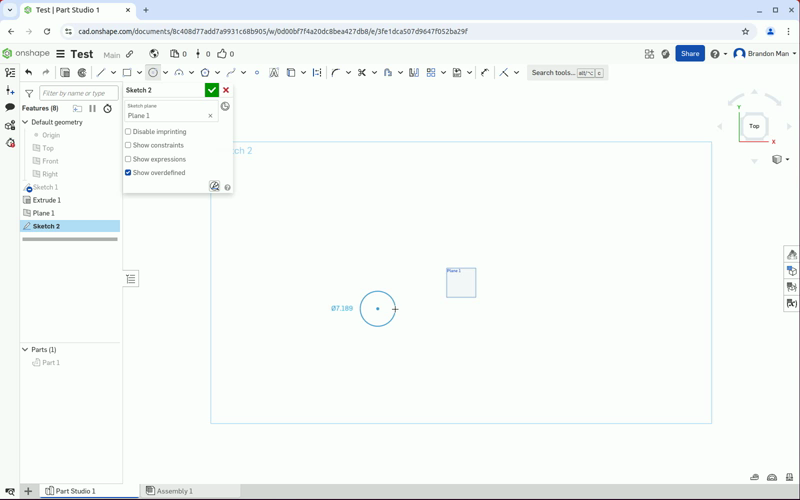
click(395, 308)
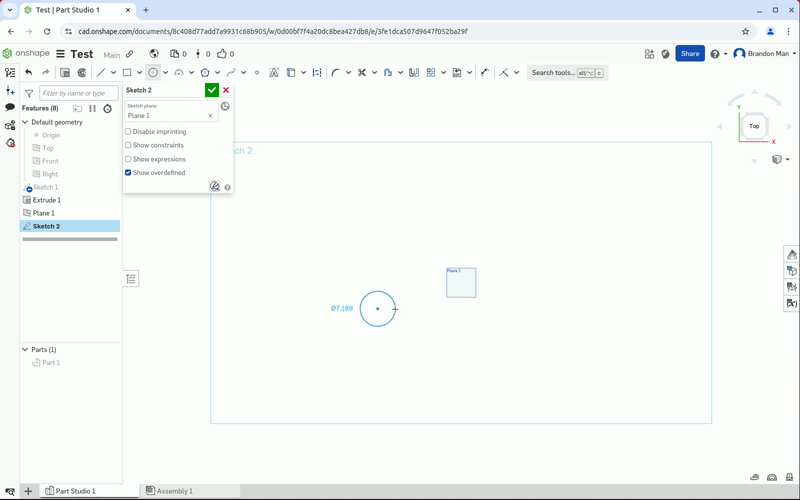
key(esc)
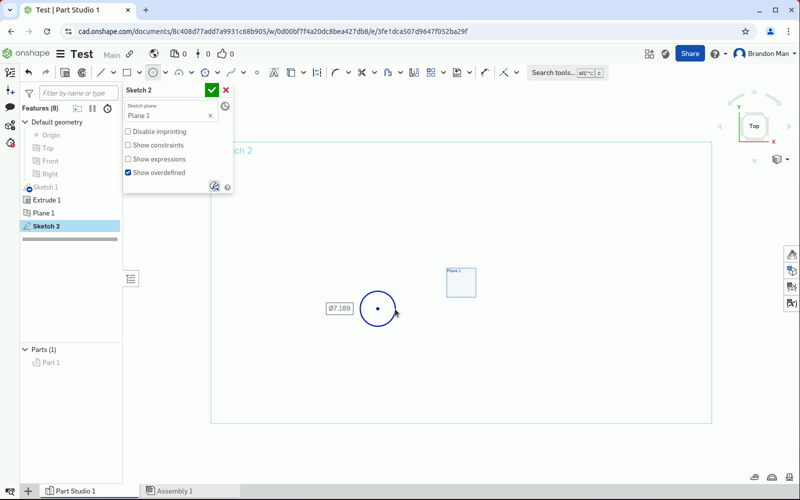
key(c)
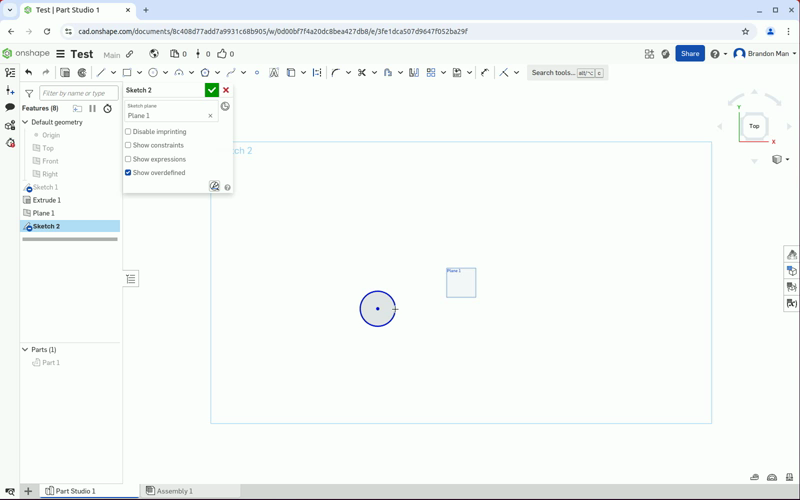
key_down(shift)
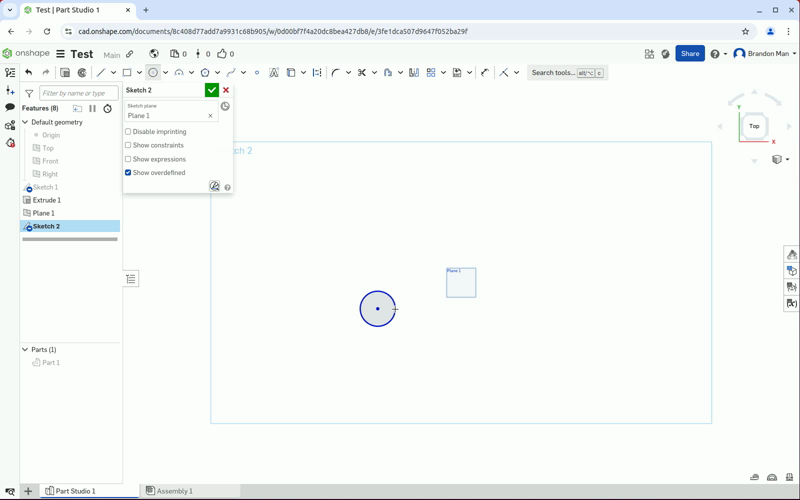
mouse_move(377, 308)
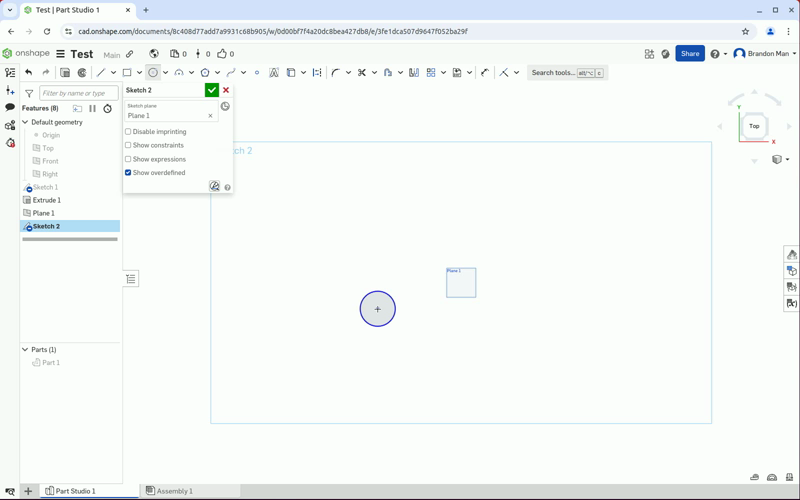
click(377, 308)
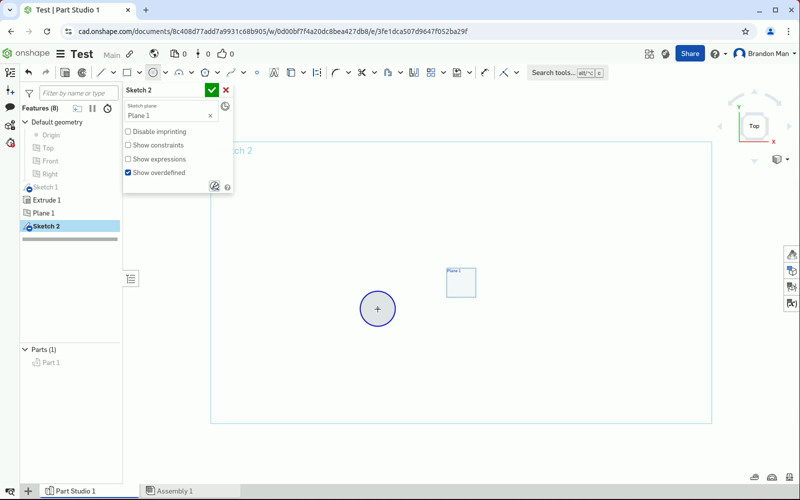
key_up(shift)
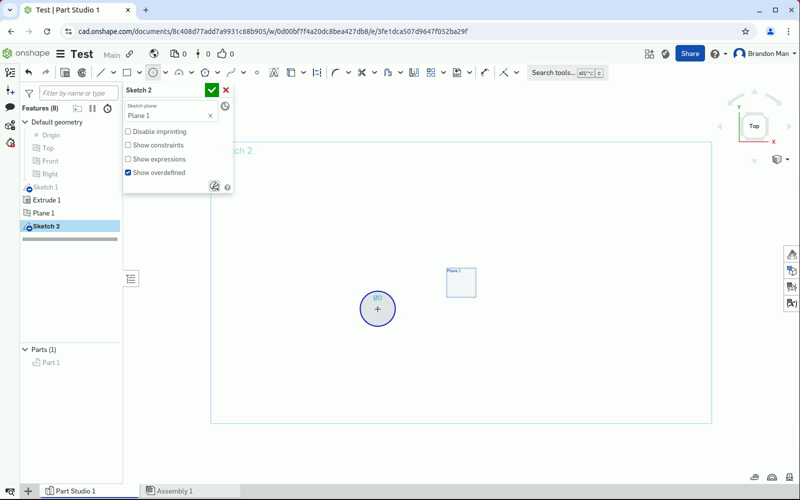
mouse_move(382, 308)
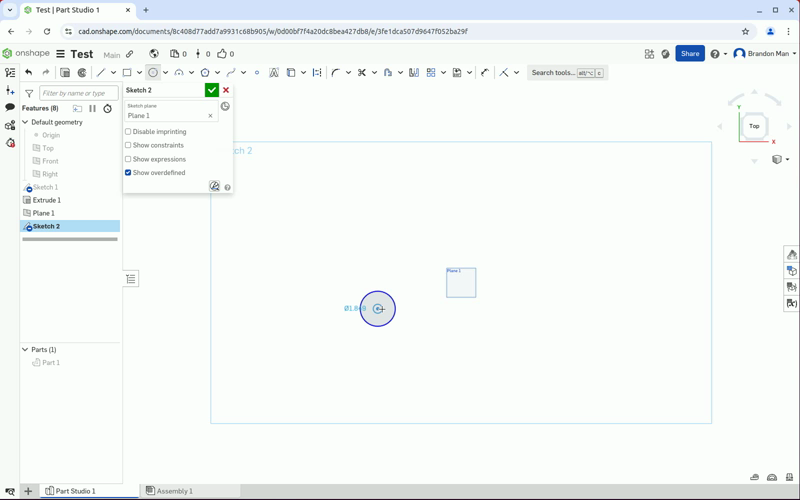
click(382, 308)
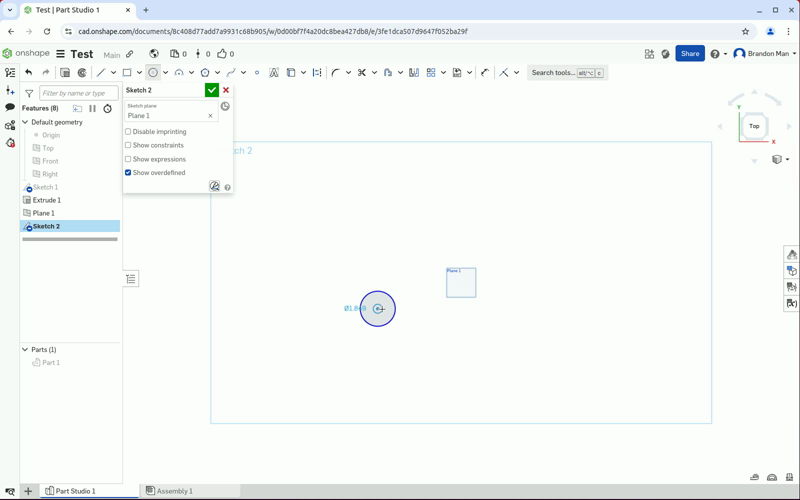
key(esc)
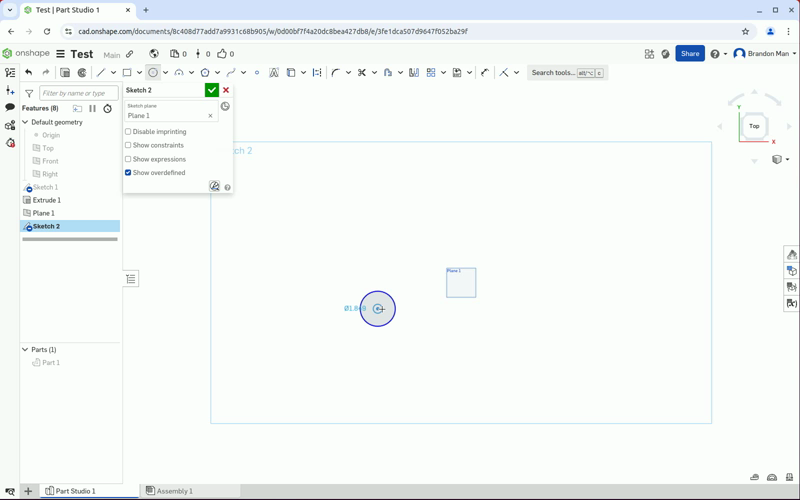
mouse_move(361, 314)
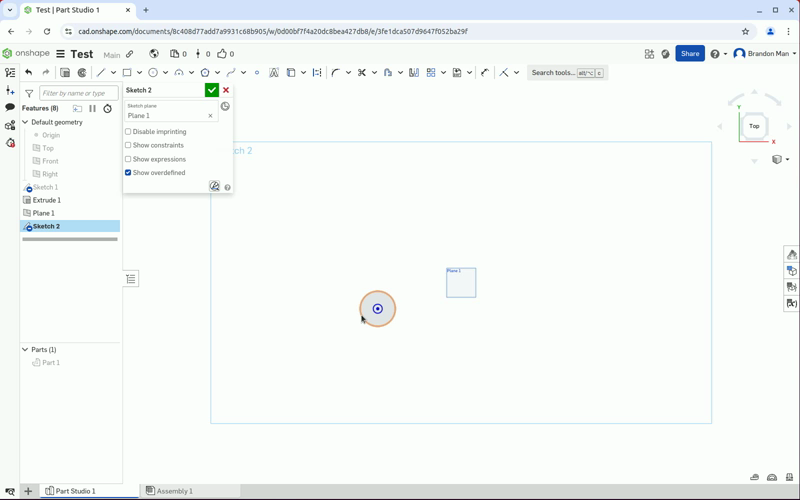
scroll(6)
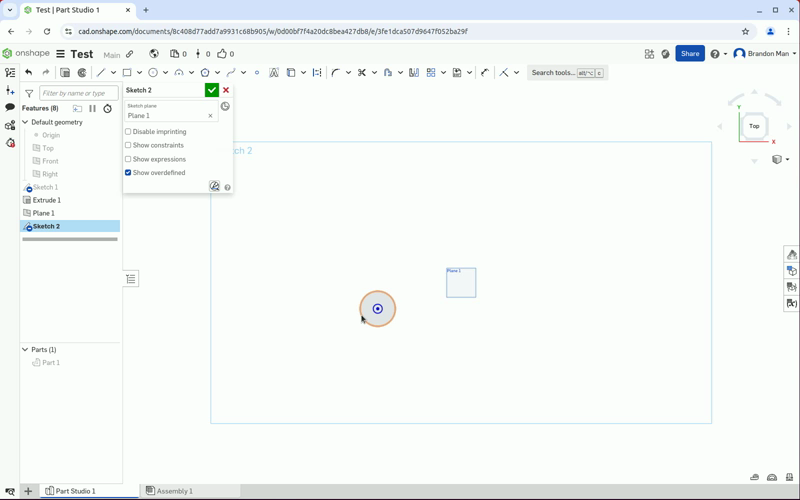
scroll(6)
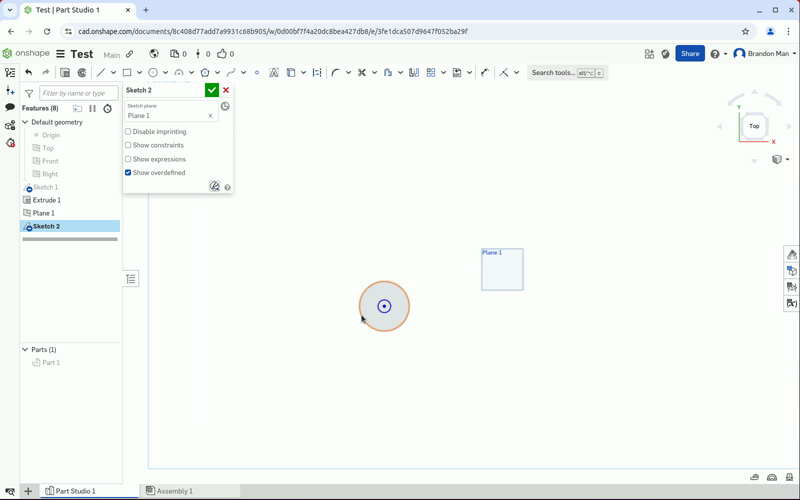
scroll(6)
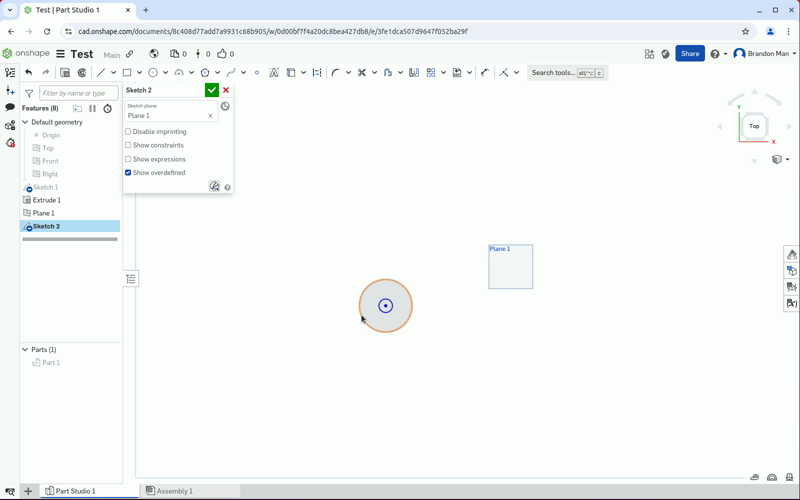
scroll(6)
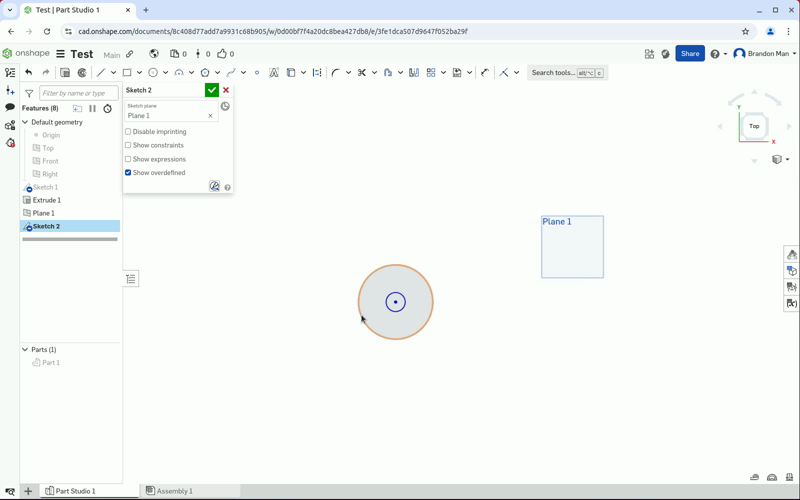
scroll(6)
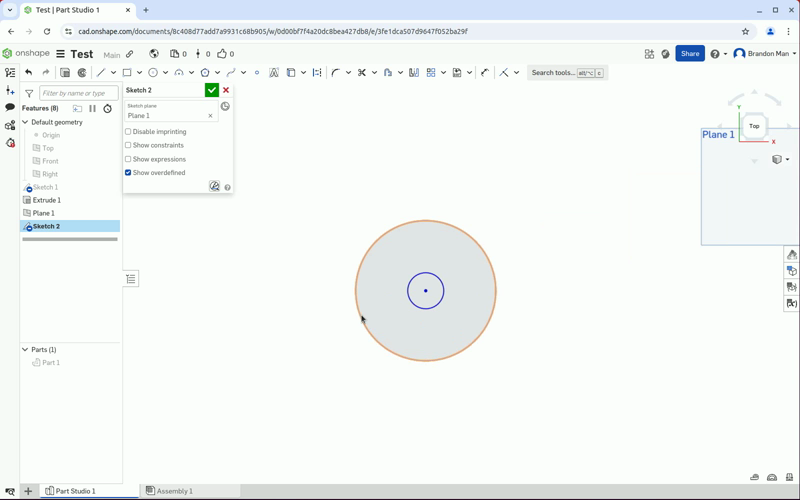
scroll(6)
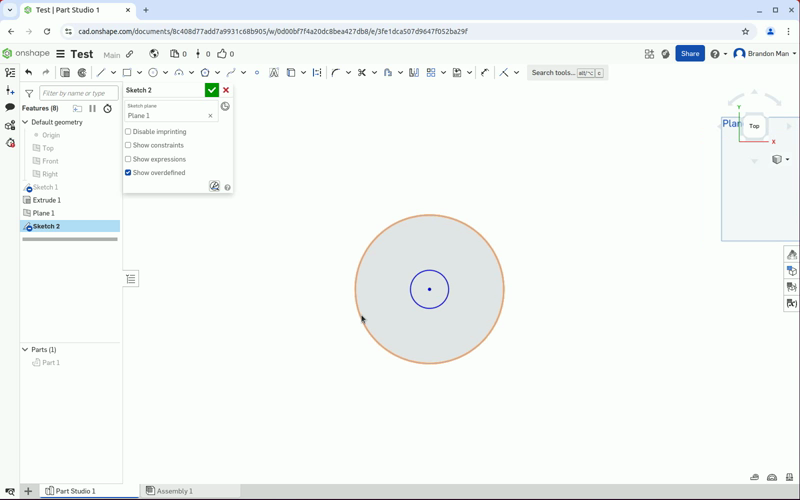
scroll(6)
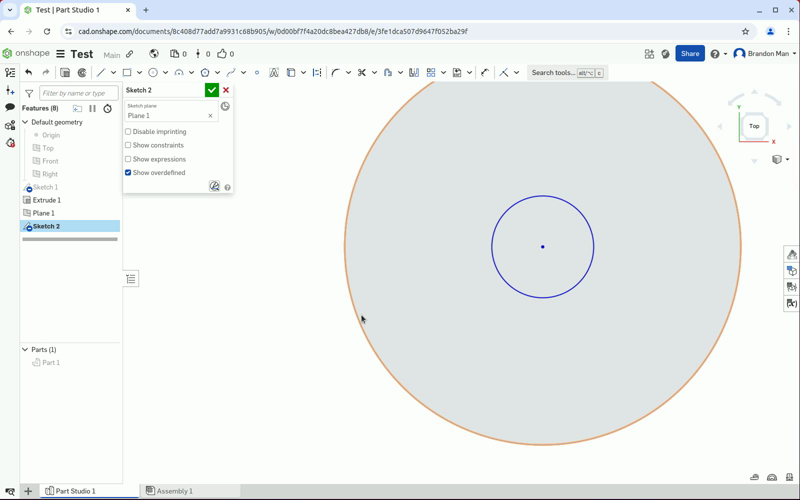
click(361, 314)
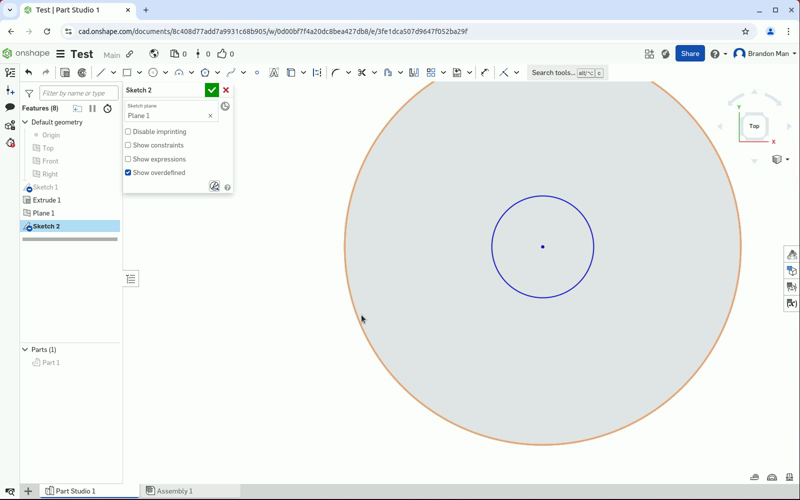
scroll(-6)
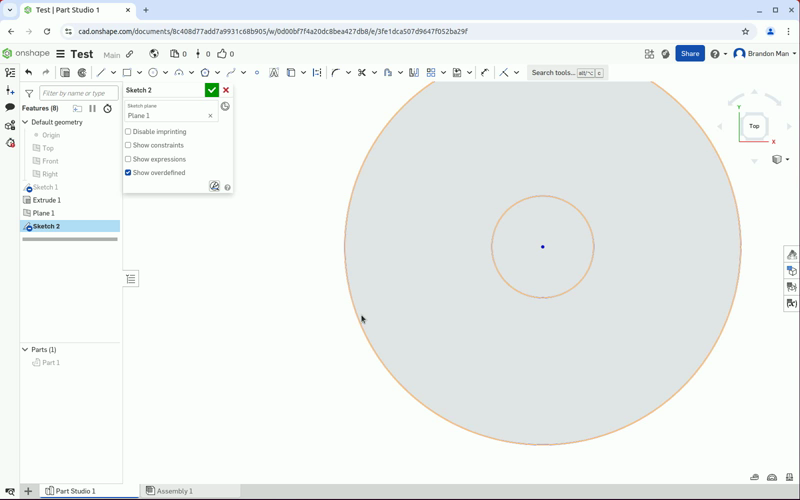
scroll(-6)
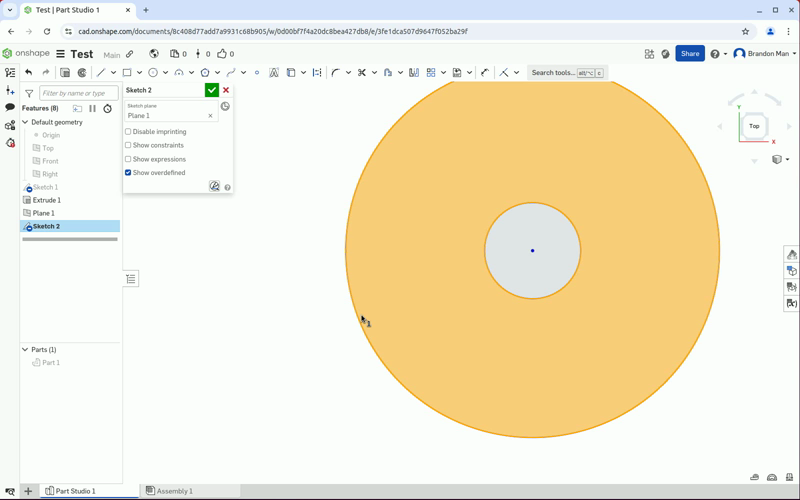
scroll(-6)
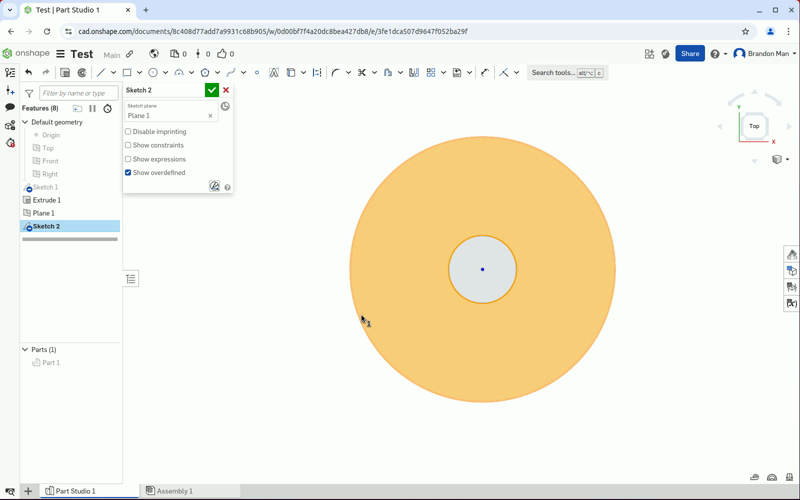
scroll(-6)
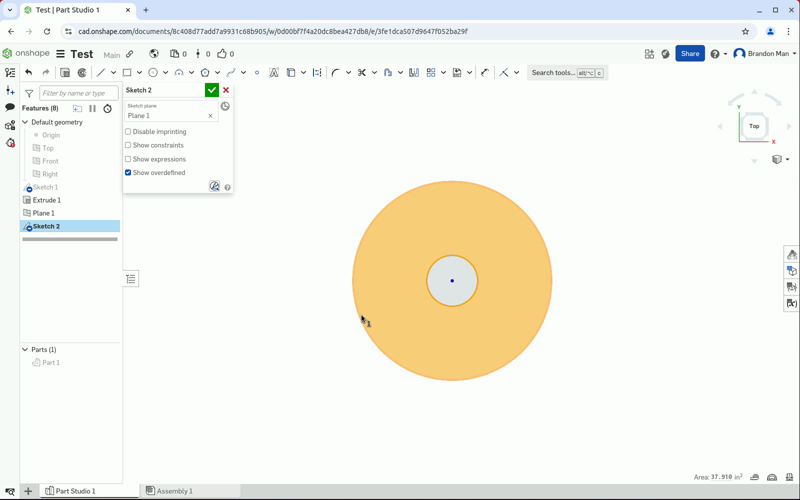
scroll(-6)
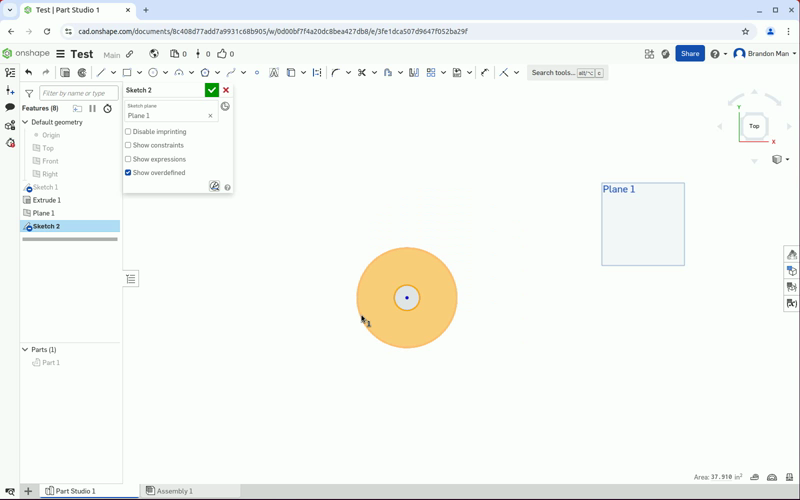
scroll(-6)
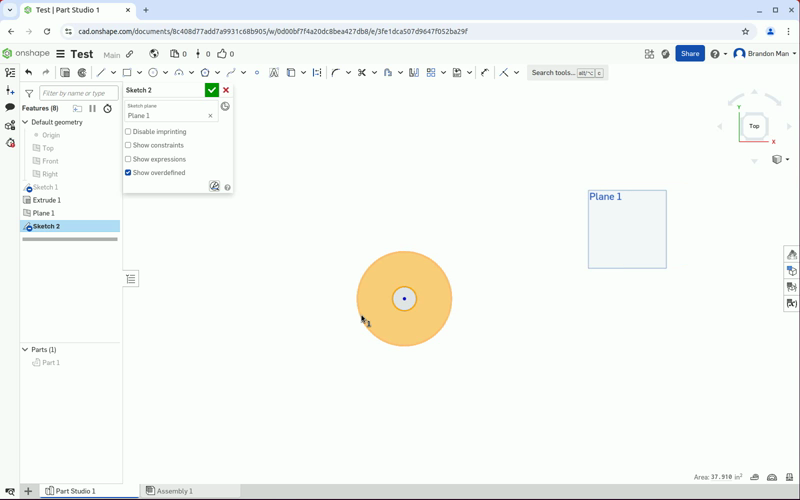
scroll(-6)
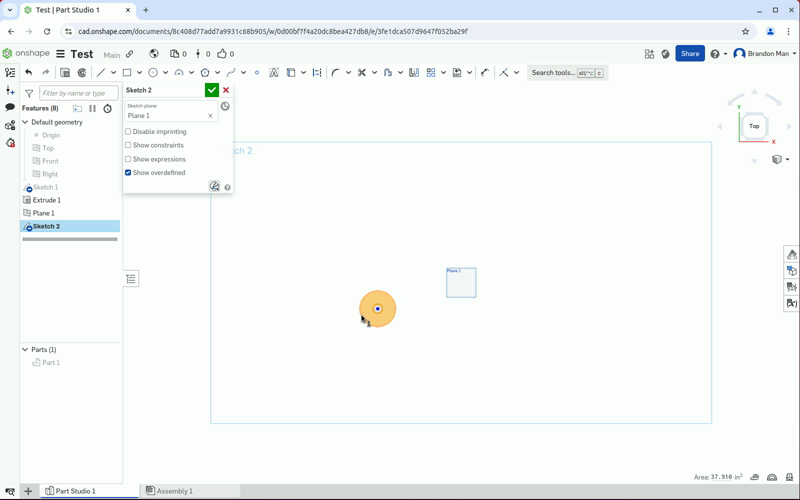
mouse_move(73, 352)
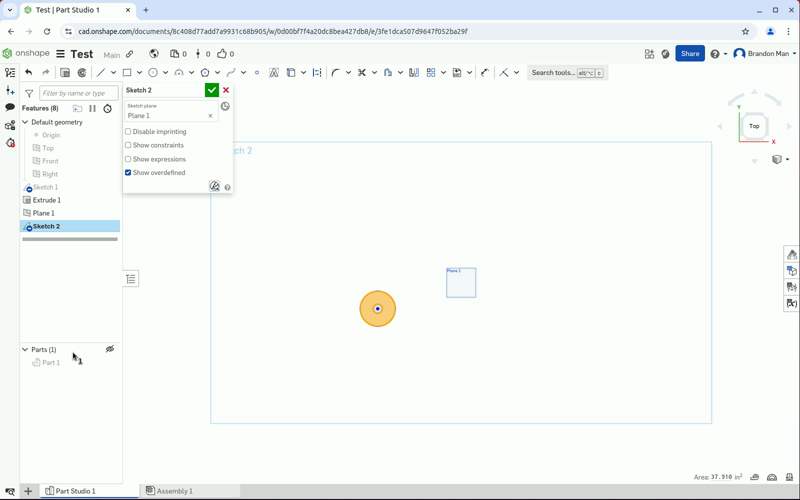
key(shift+y)
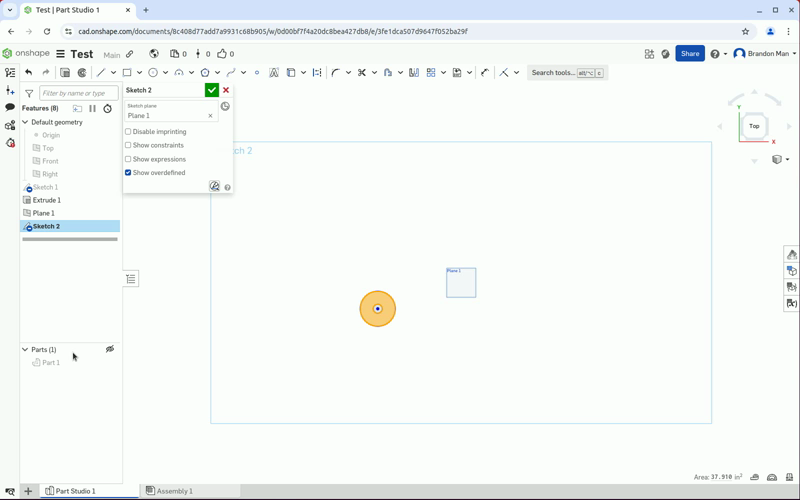
key(shift+e)
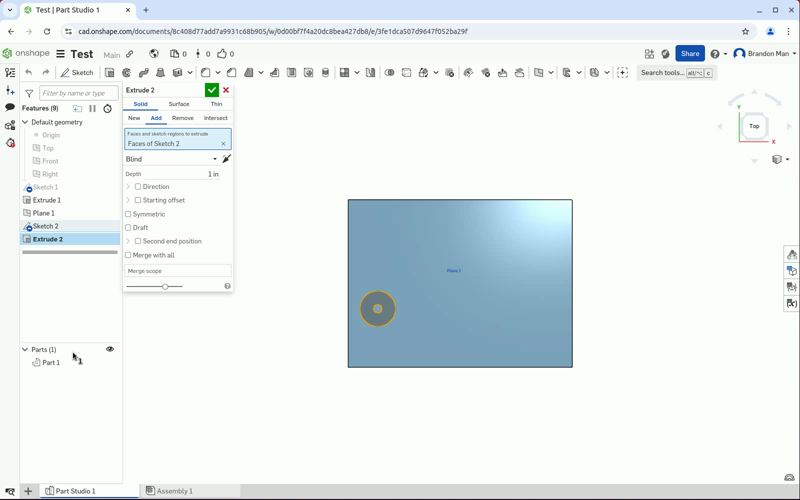
mouse_move(143, 106)
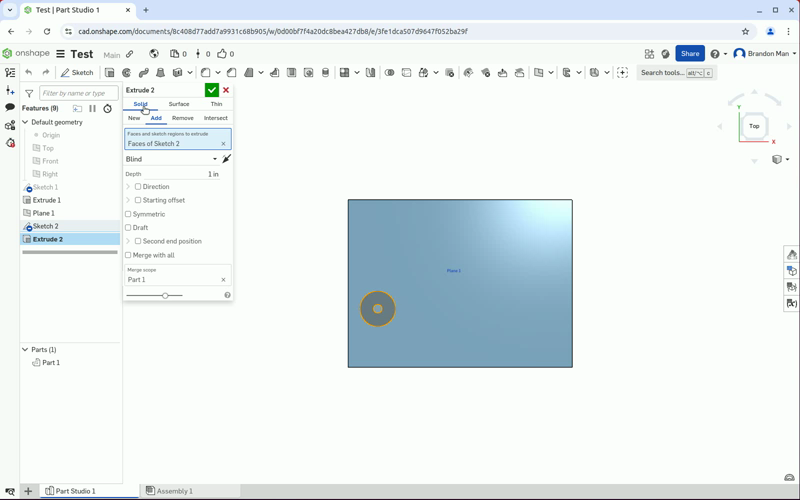
click(143, 106)
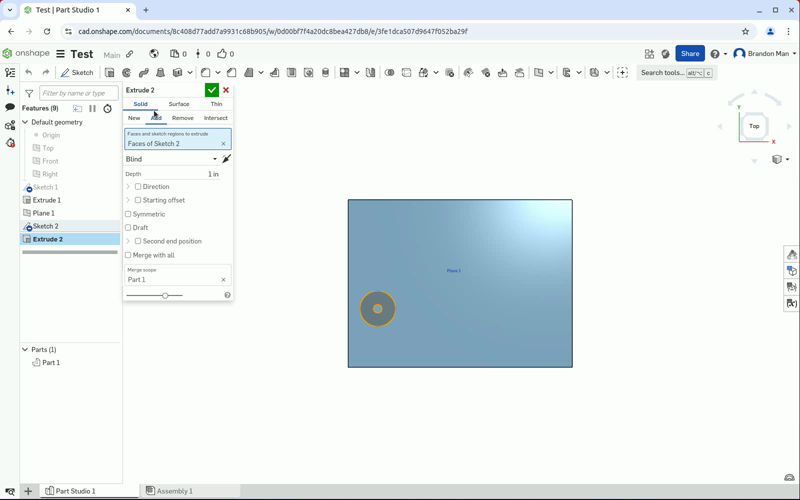
mouse_move(186, 120)
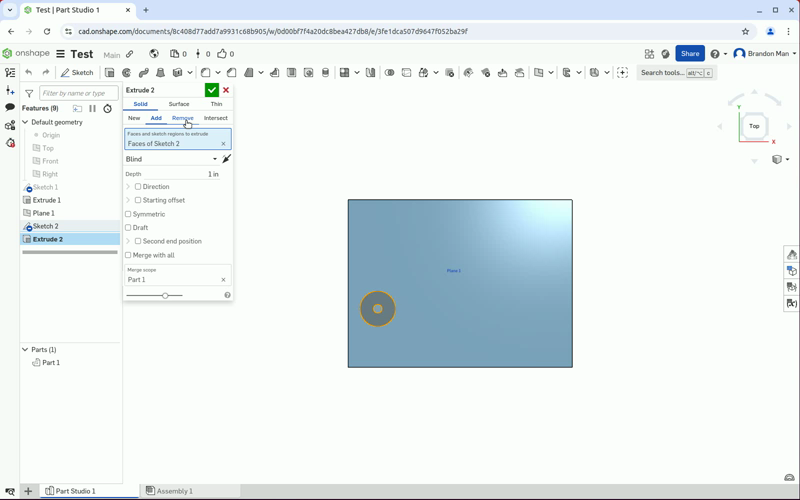
click(186, 120)
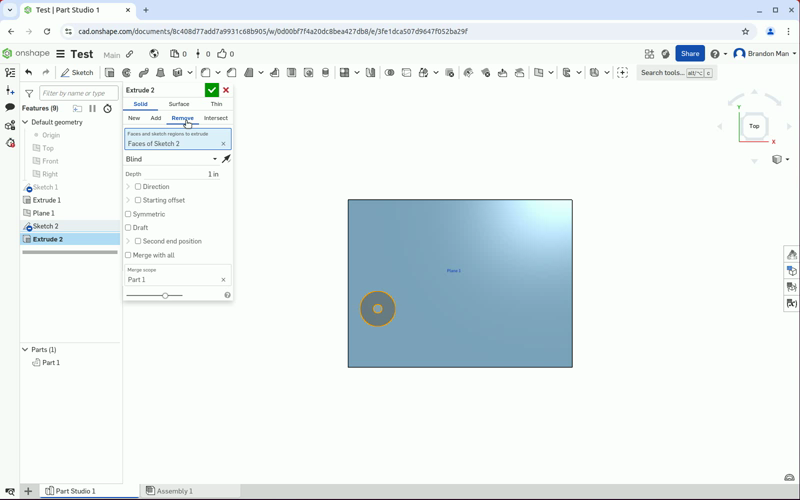
key(tab, 4)
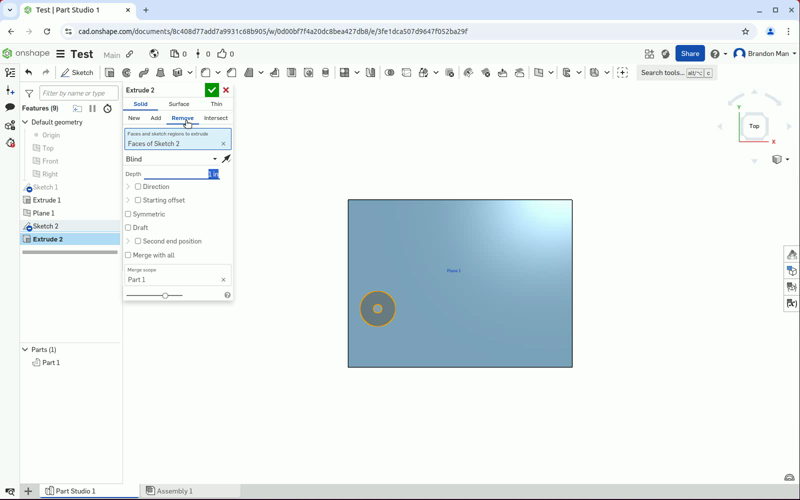
text(2.407)
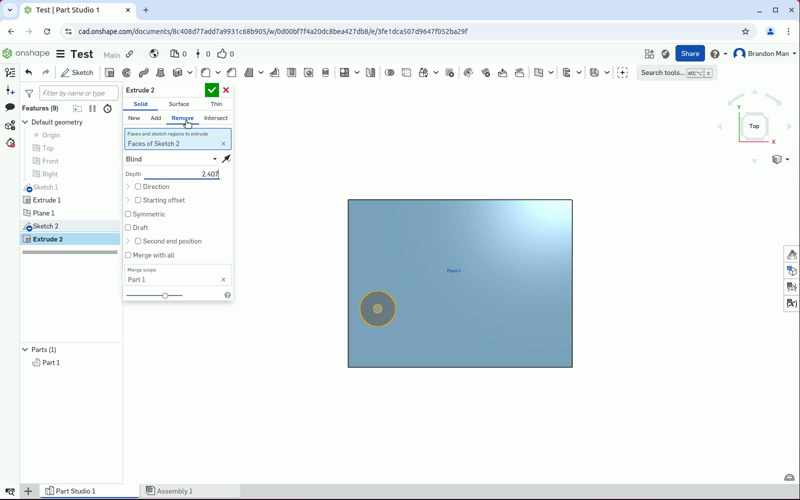
key(tab, 6)
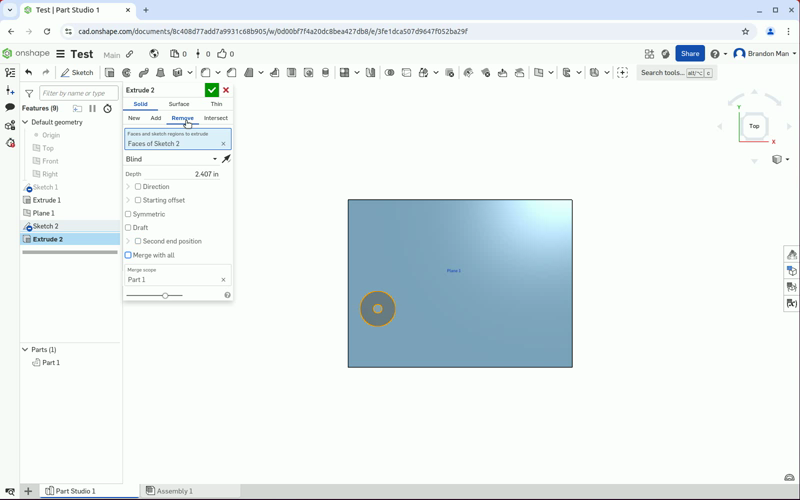
key(space)
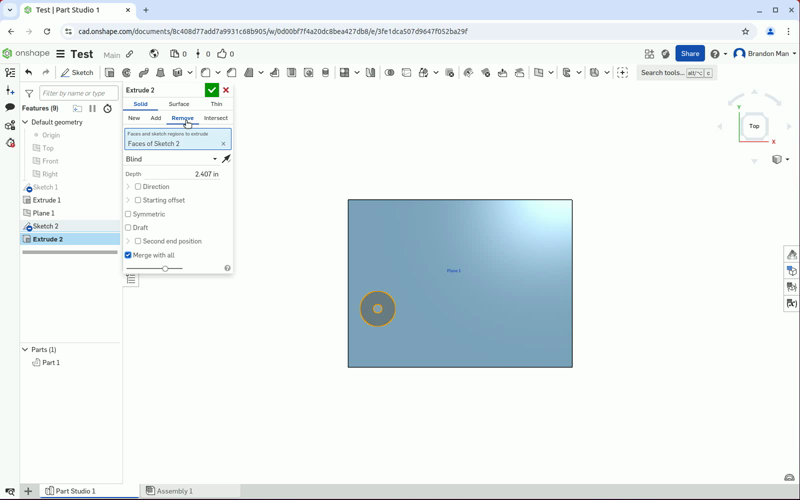
key(enter)
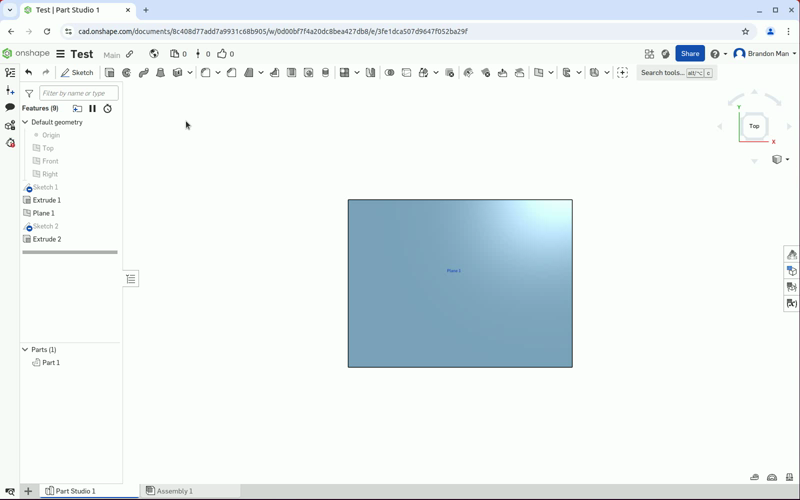
key(shift+h)
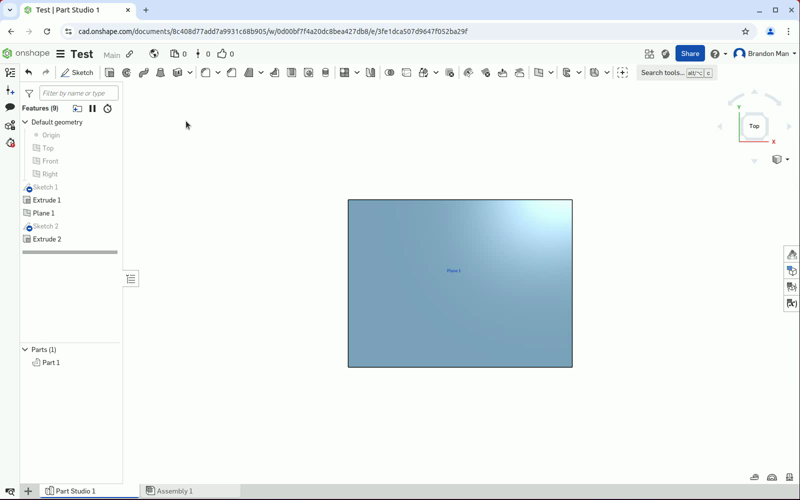
key(shift+h)
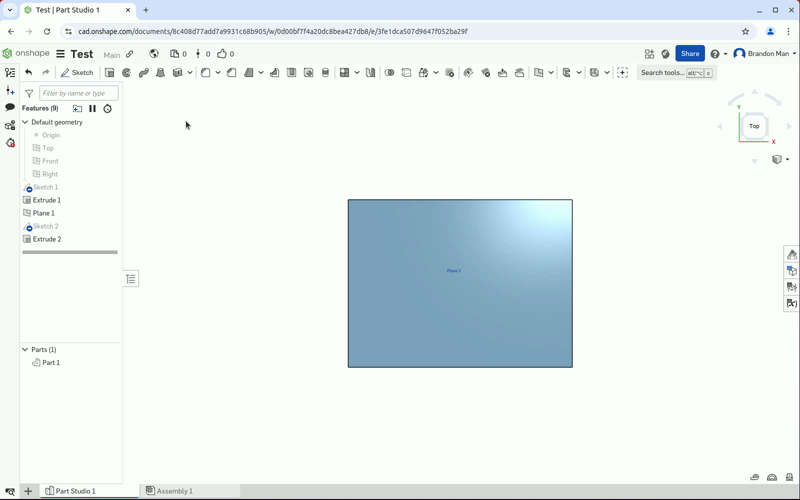
mouse_move(73, 189)
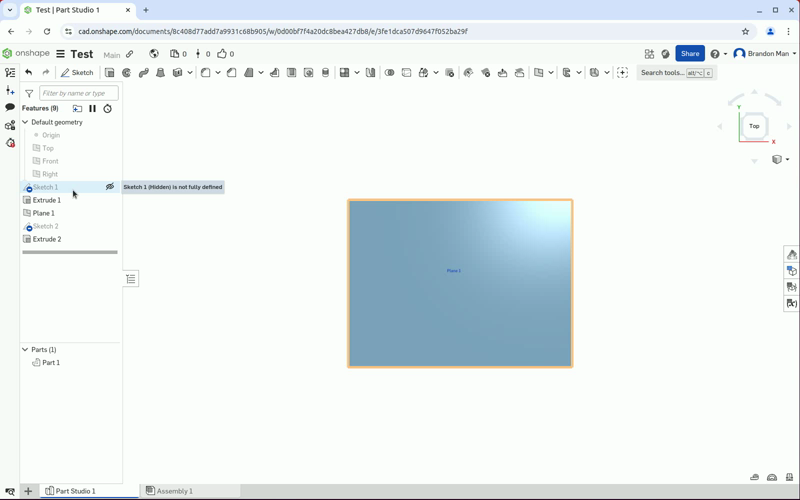
click(73, 189)
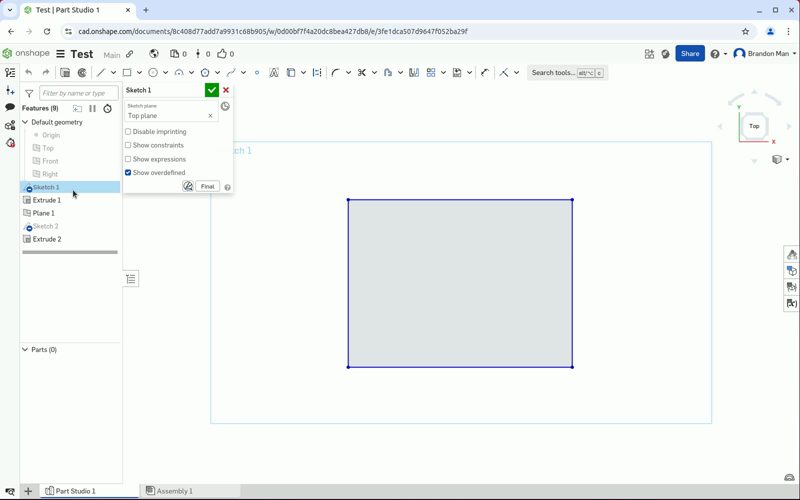
mouse_move(229, 92)
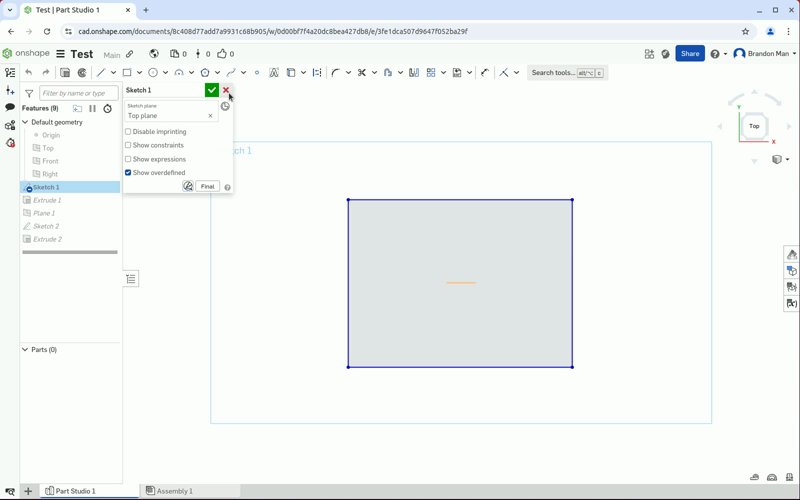
click(229, 92)
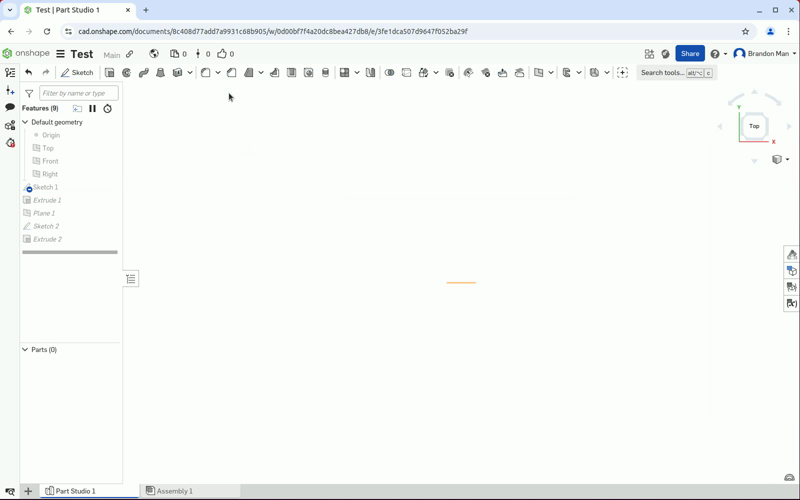
key(shift+s)
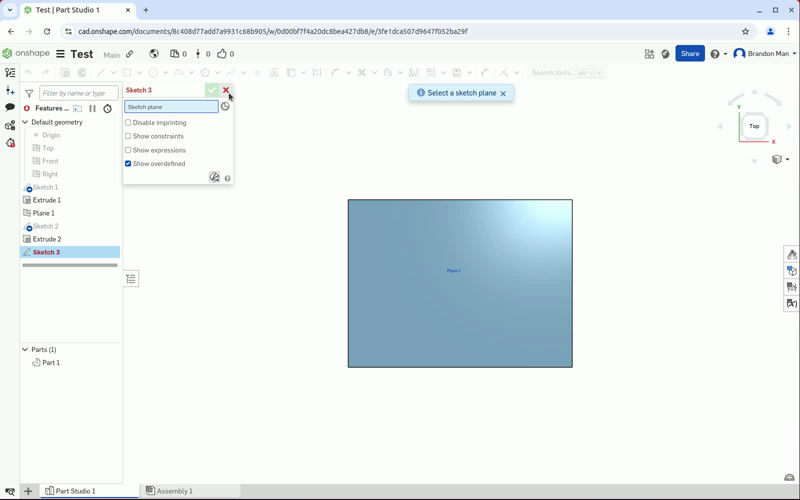
mouse_move(73, 215)
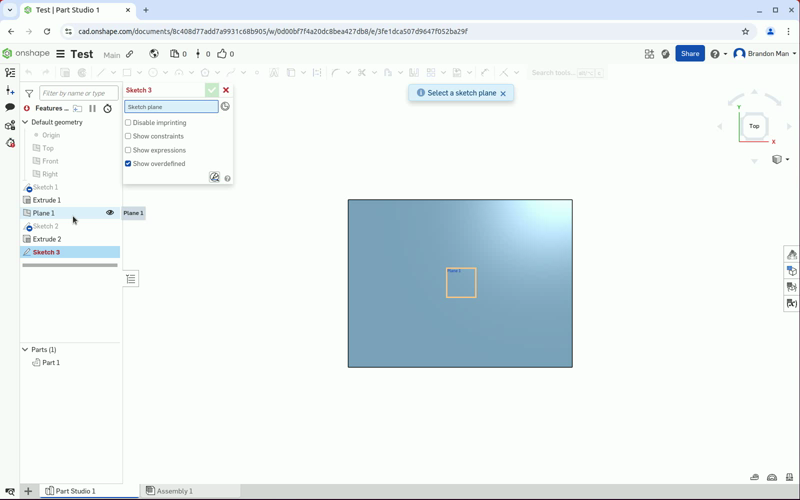
click(73, 215)
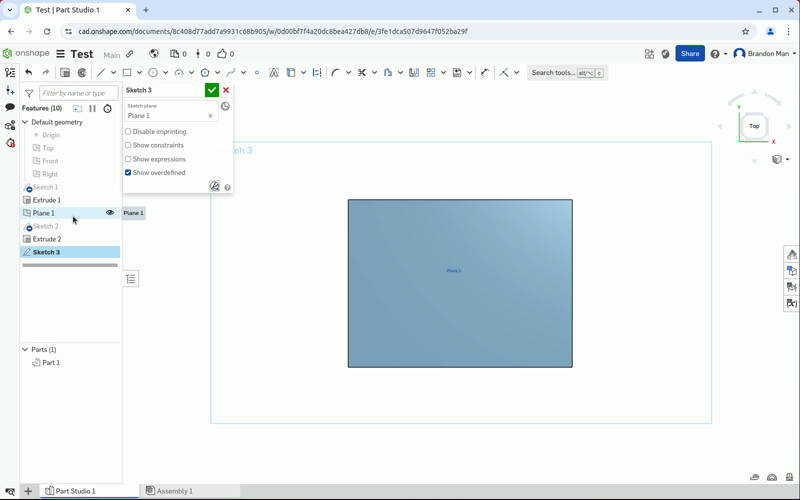
mouse_move(73, 352)
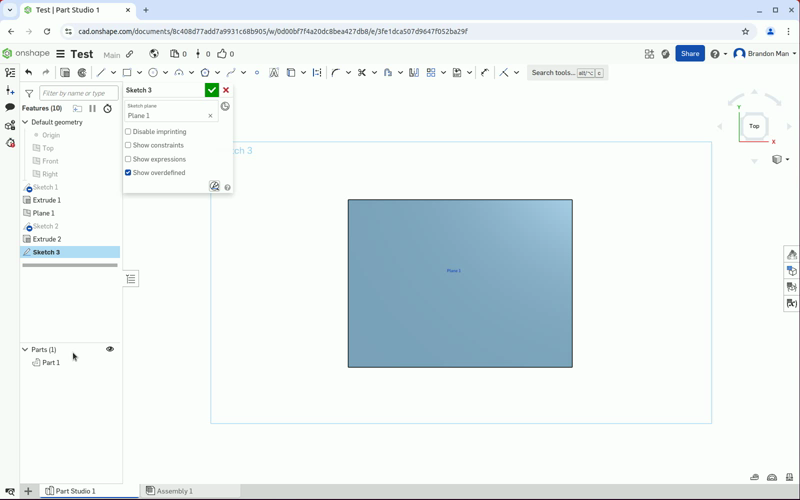
key(y)
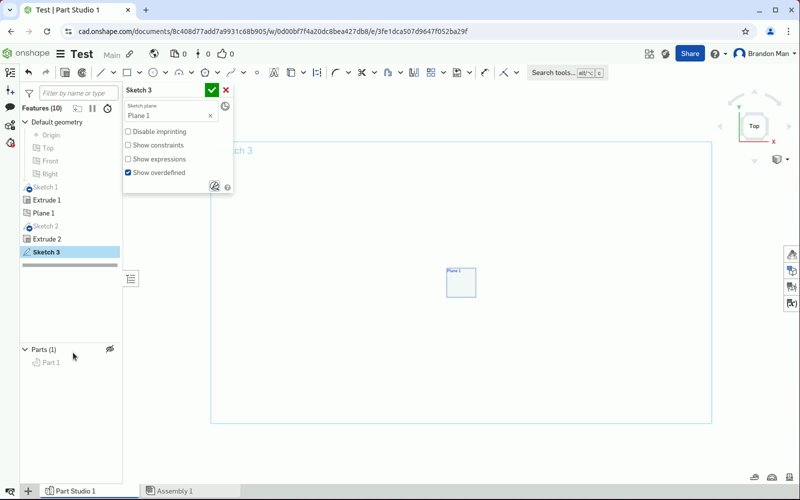
key(c)
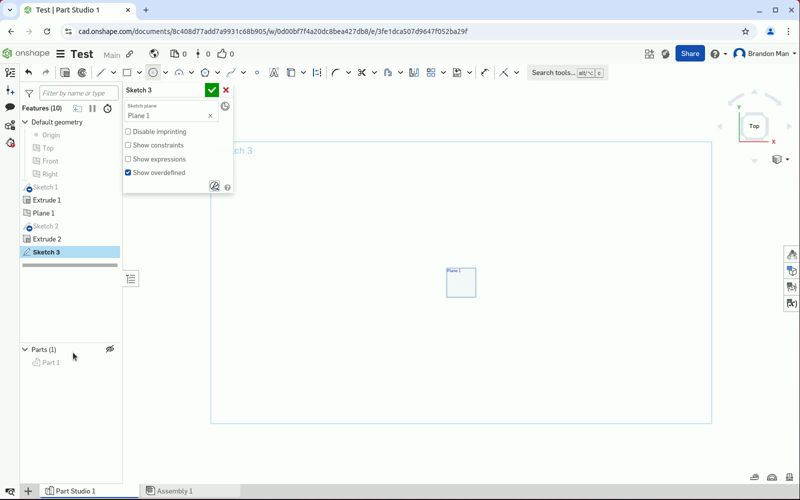
key_down(shift)
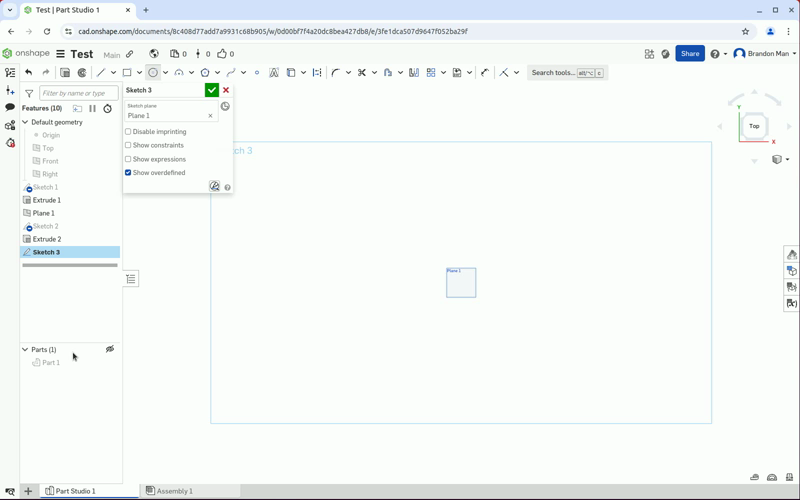
mouse_move(419, 308)
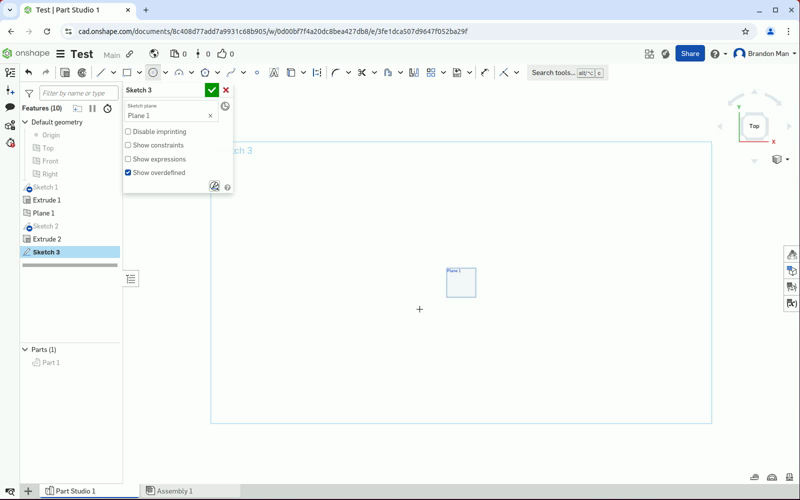
click(419, 308)
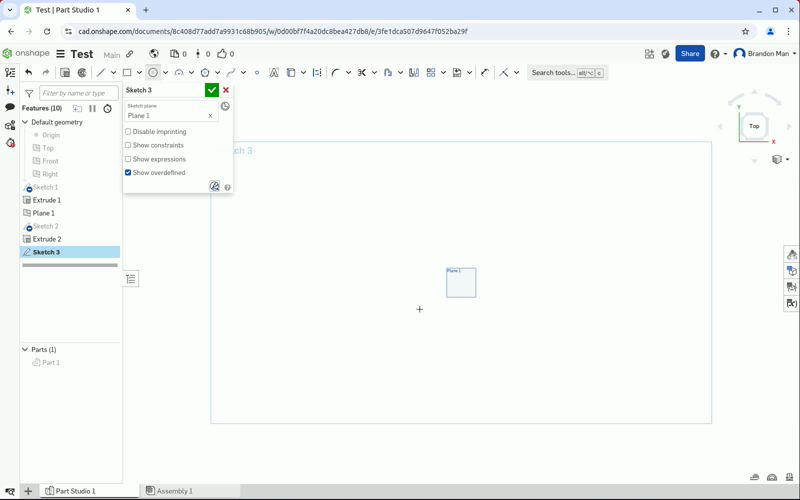
key_up(shift)
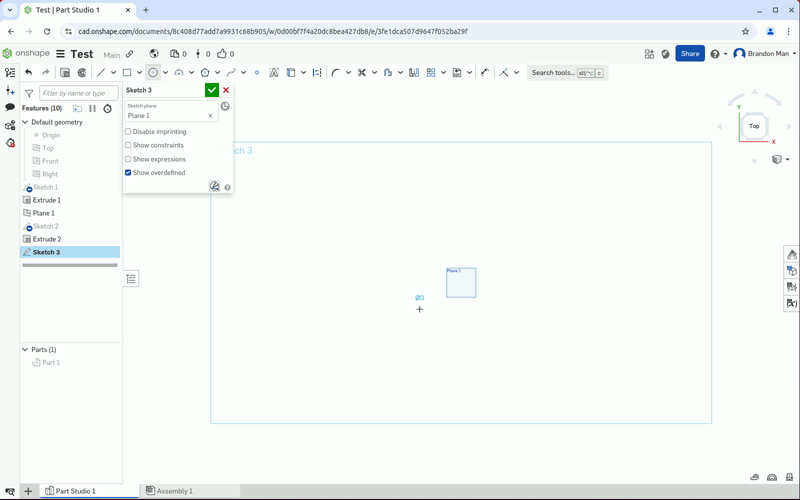
mouse_move(437, 308)
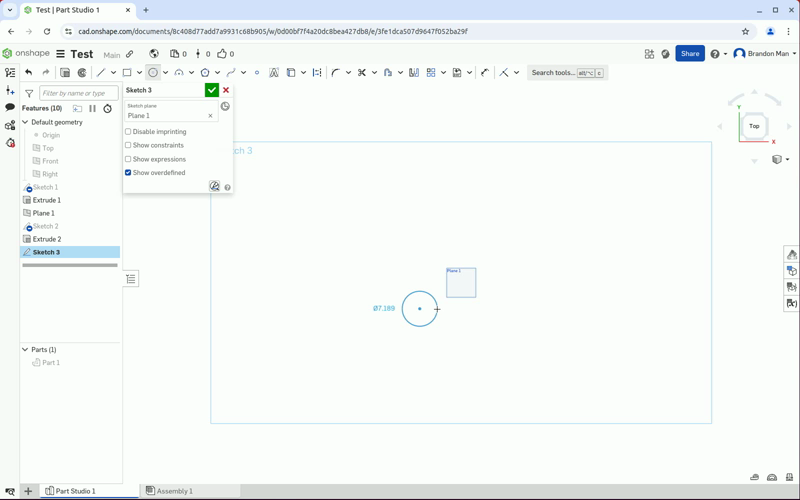
click(437, 308)
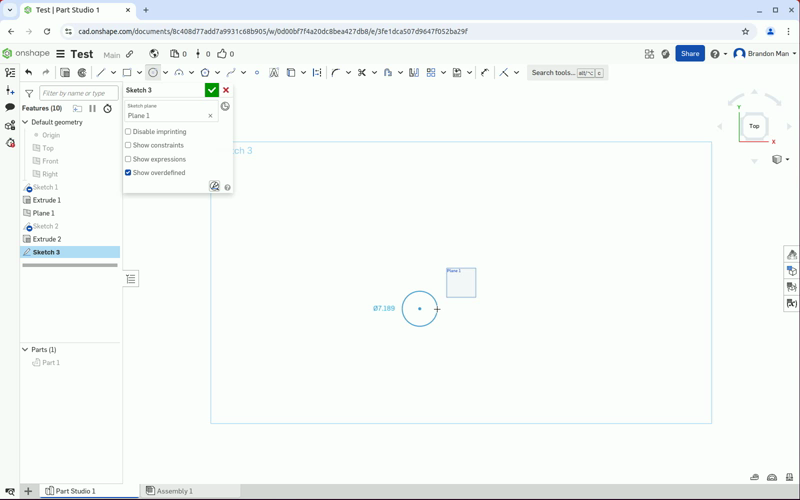
key(esc)
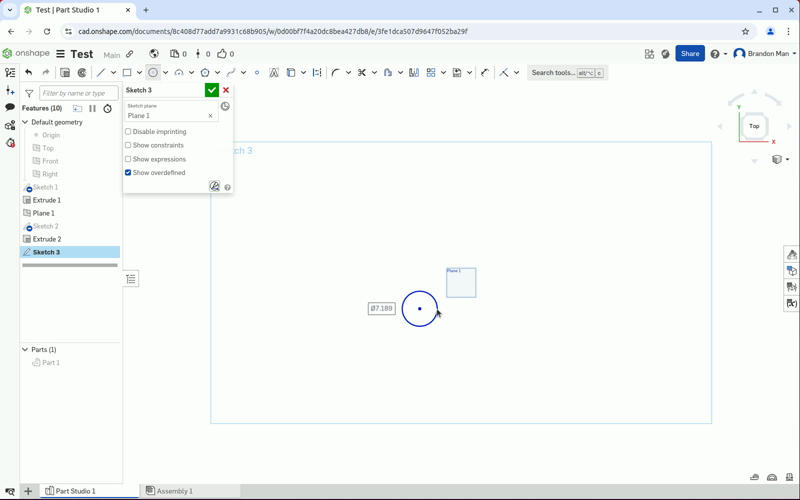
key(c)
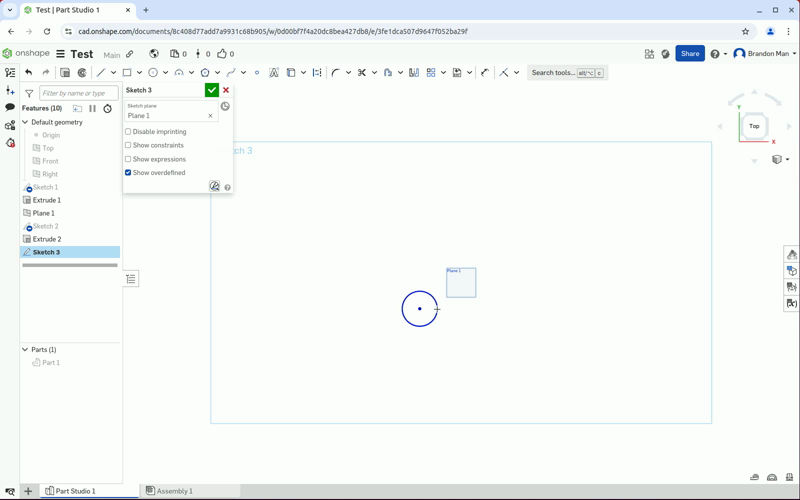
key_down(shift)
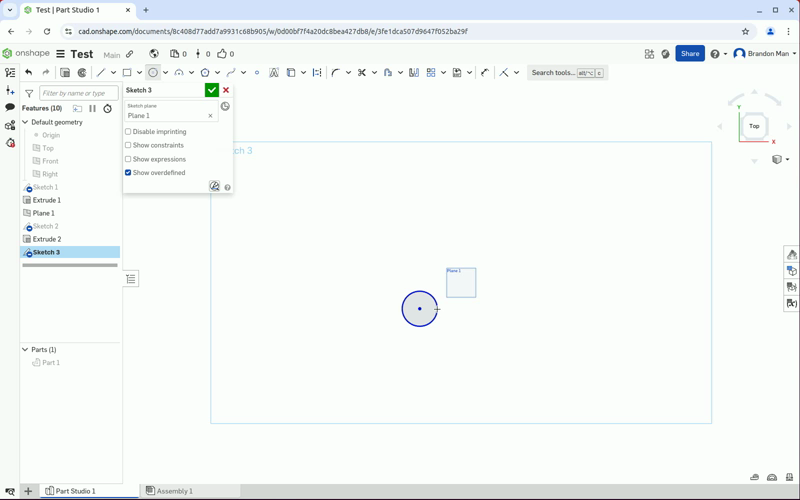
mouse_move(419, 308)
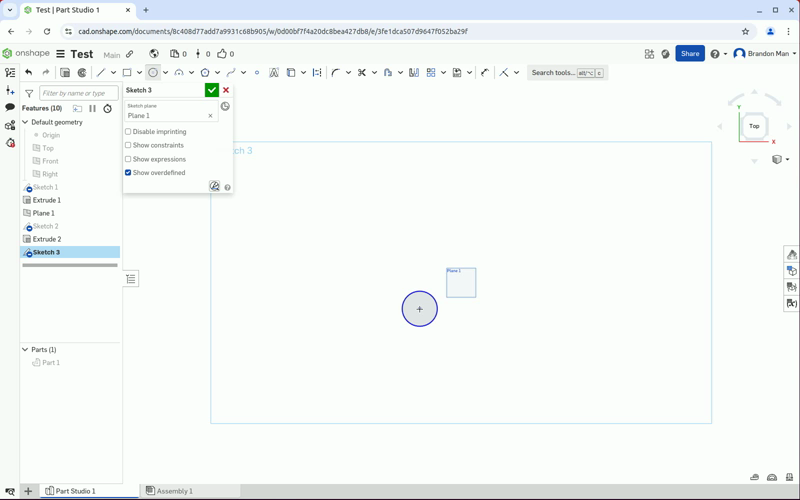
click(419, 308)
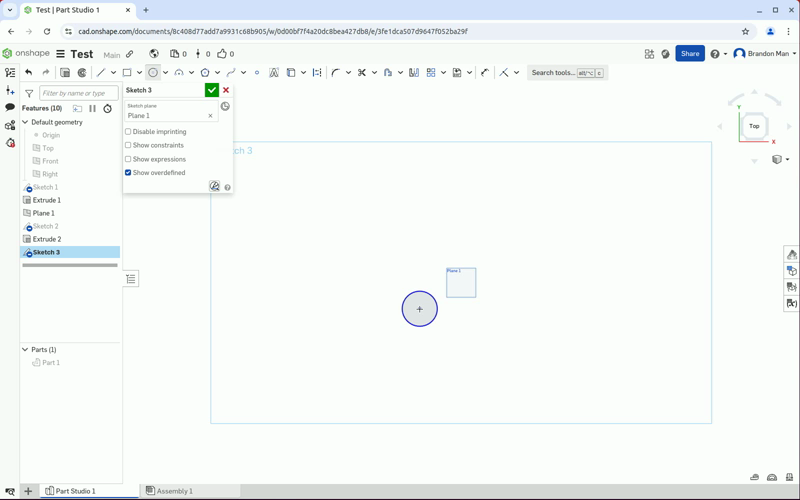
key_up(shift)
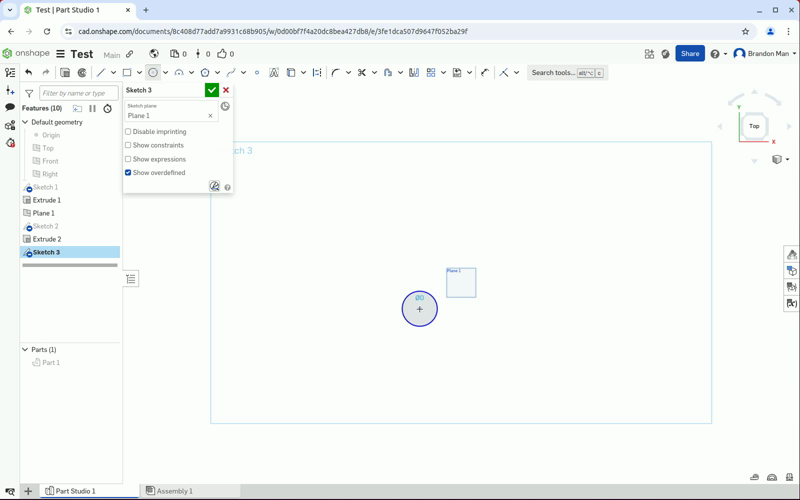
mouse_move(424, 308)
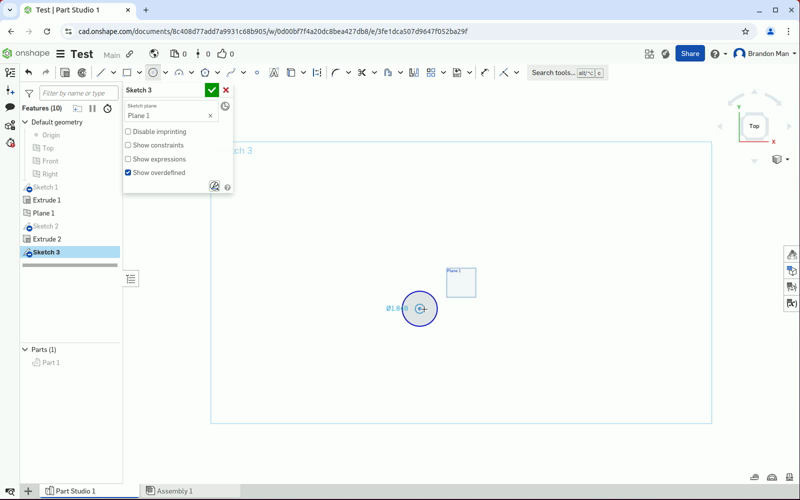
click(424, 308)
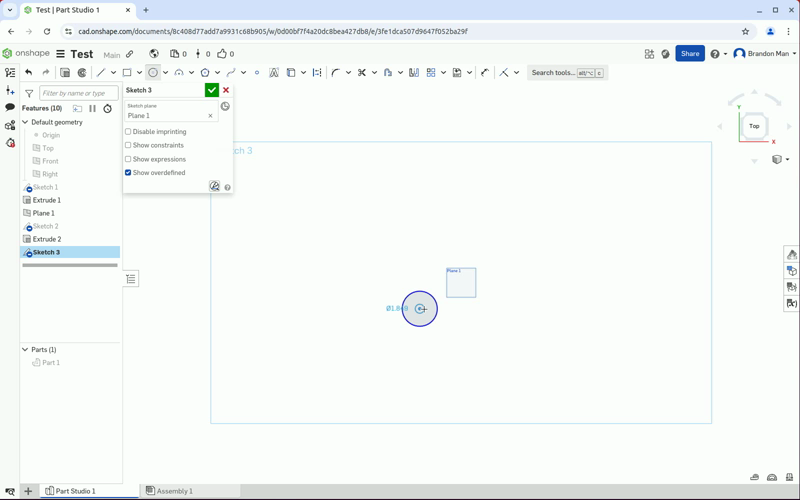
key(esc)
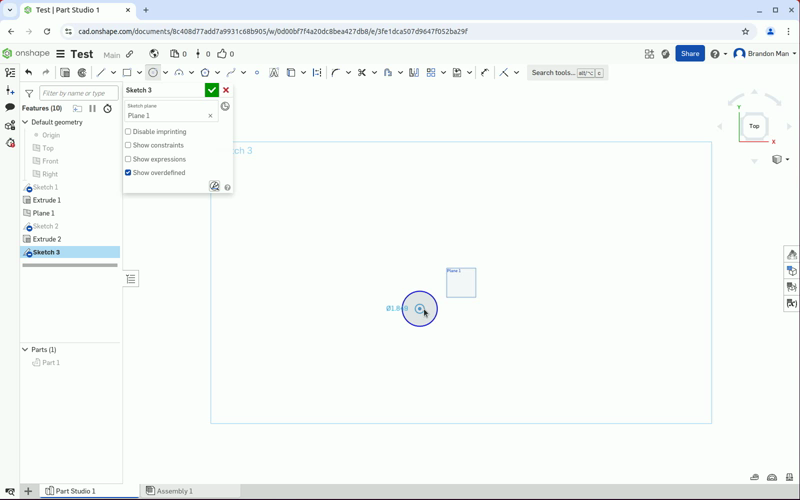
mouse_move(419, 300)
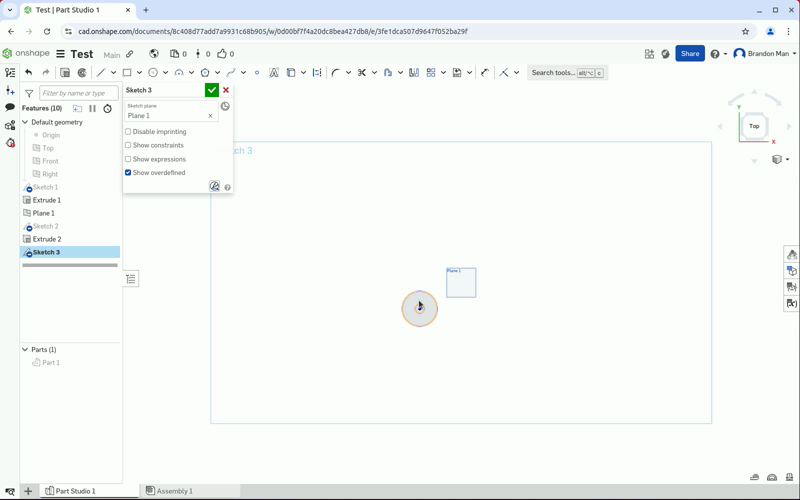
scroll(6)
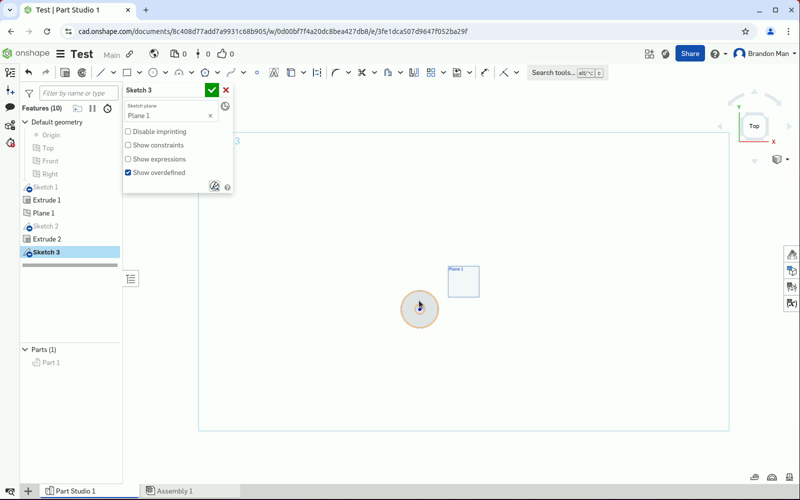
scroll(6)
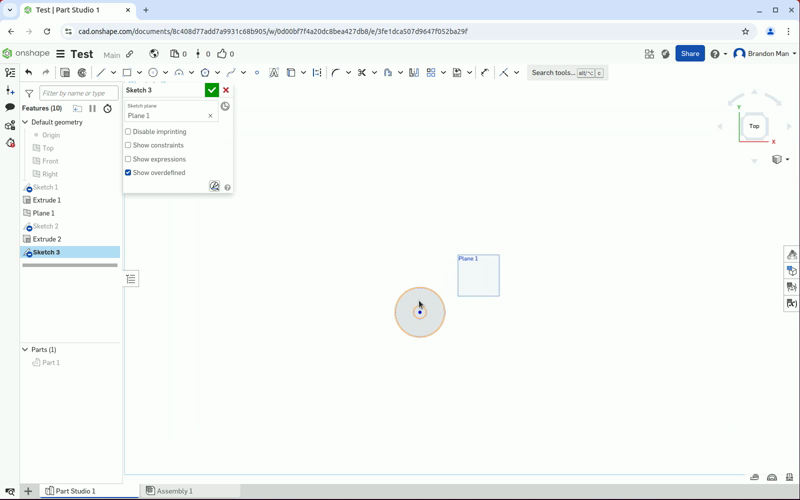
scroll(6)
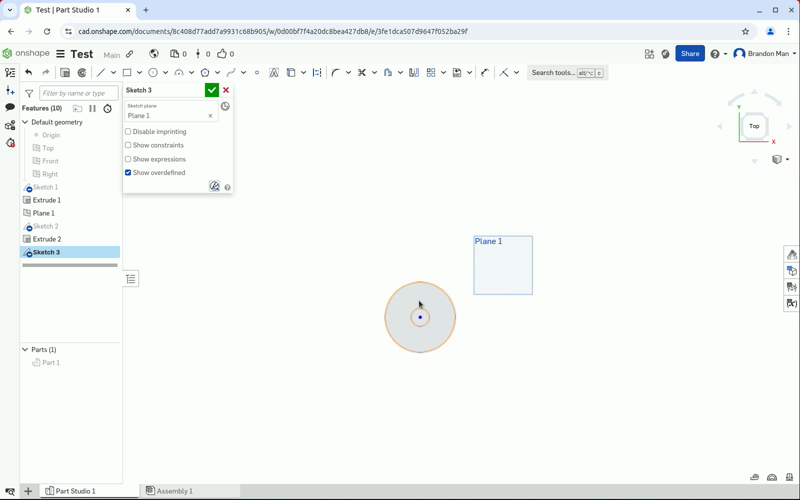
scroll(6)
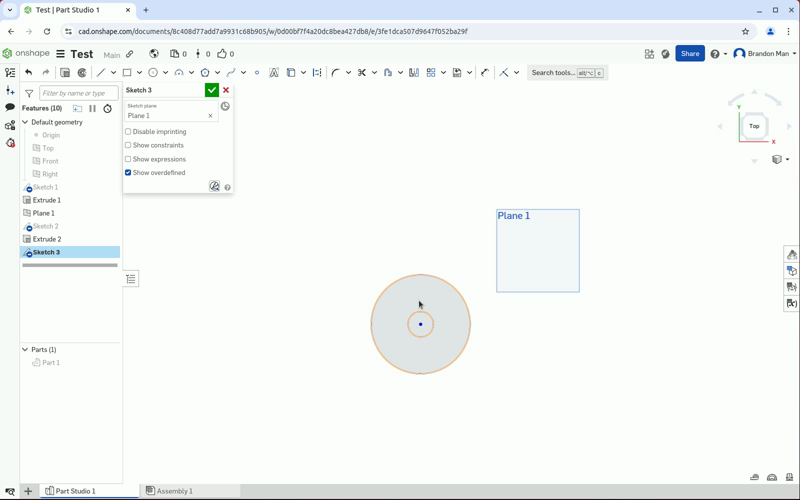
scroll(6)
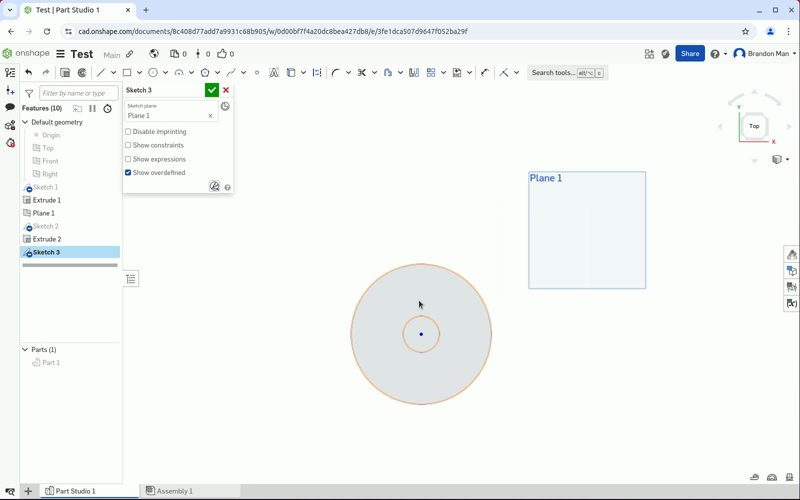
scroll(6)
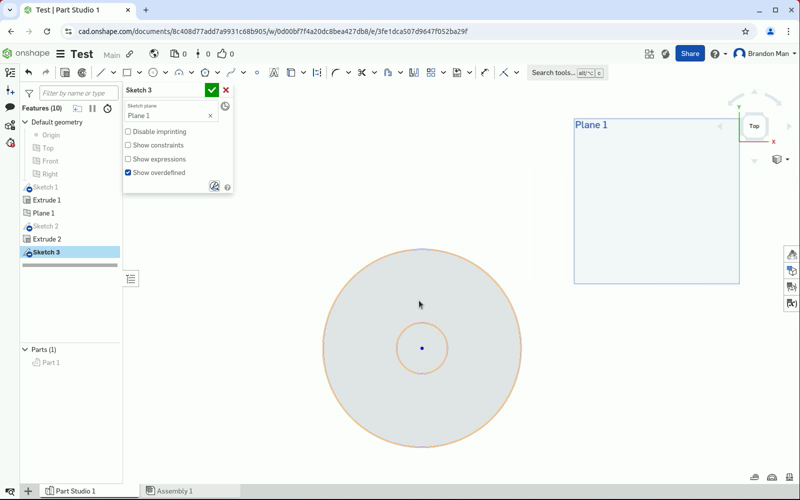
scroll(6)
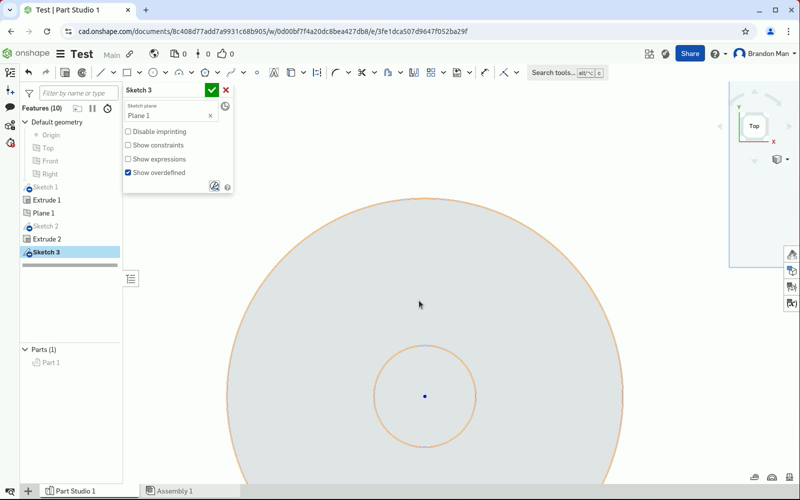
click(419, 300)
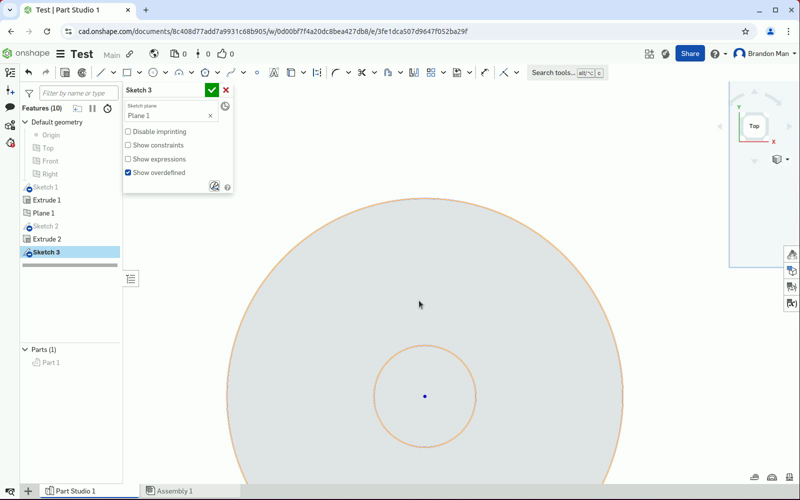
scroll(-6)
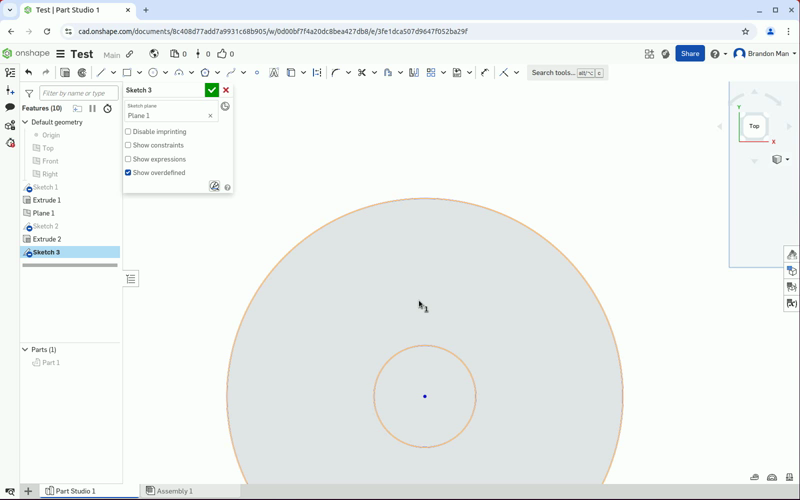
scroll(-6)
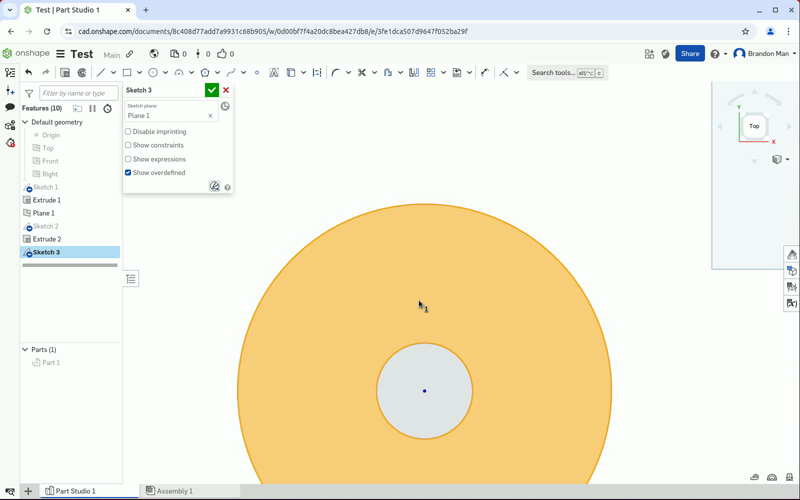
scroll(-6)
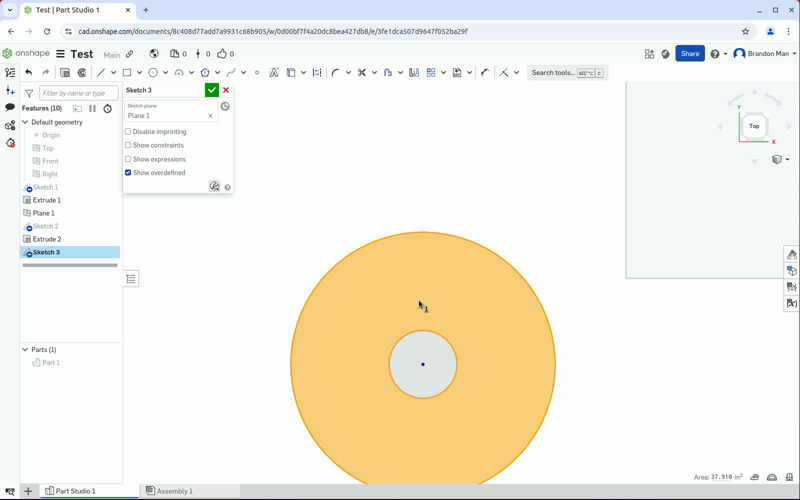
scroll(-6)
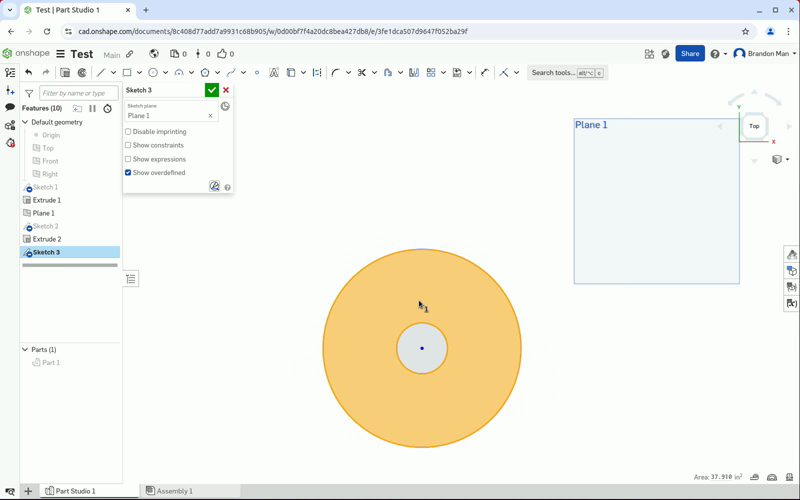
scroll(-6)
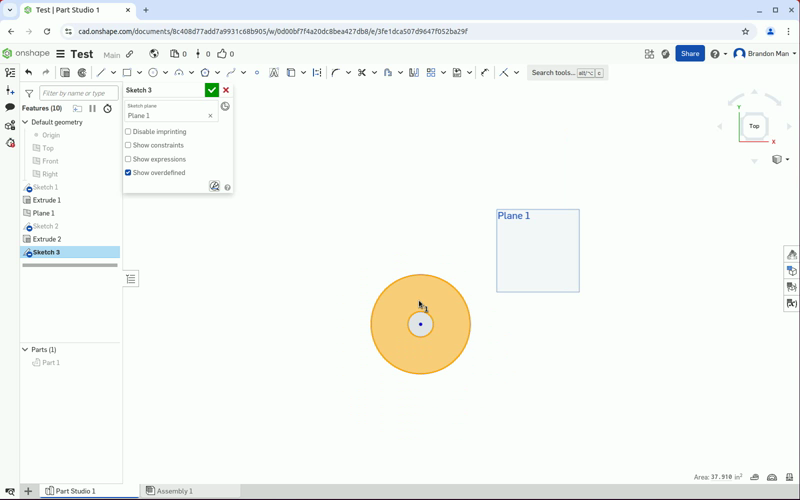
scroll(-6)
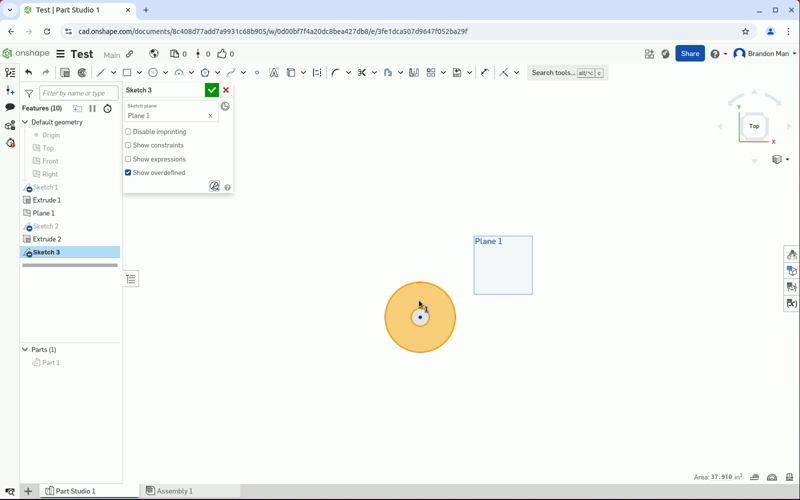
scroll(-6)
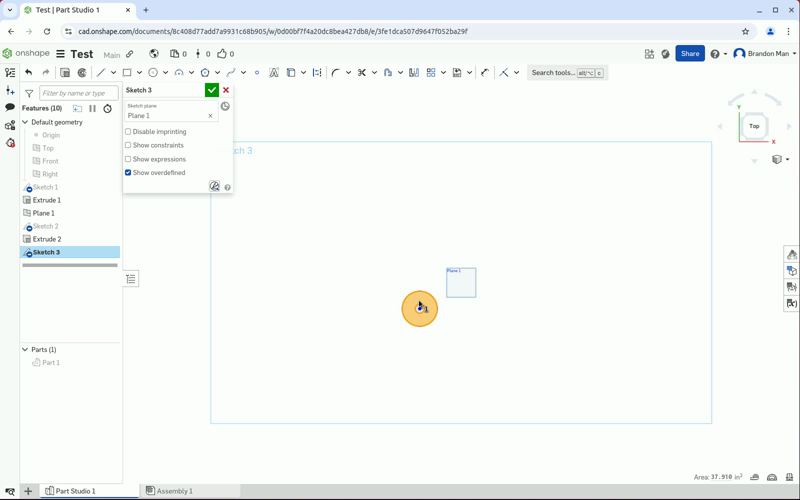
mouse_move(73, 352)
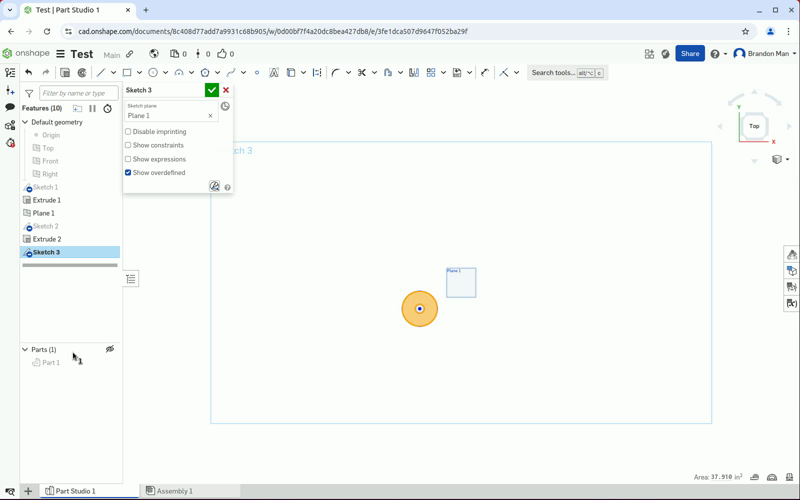
key(shift+y)
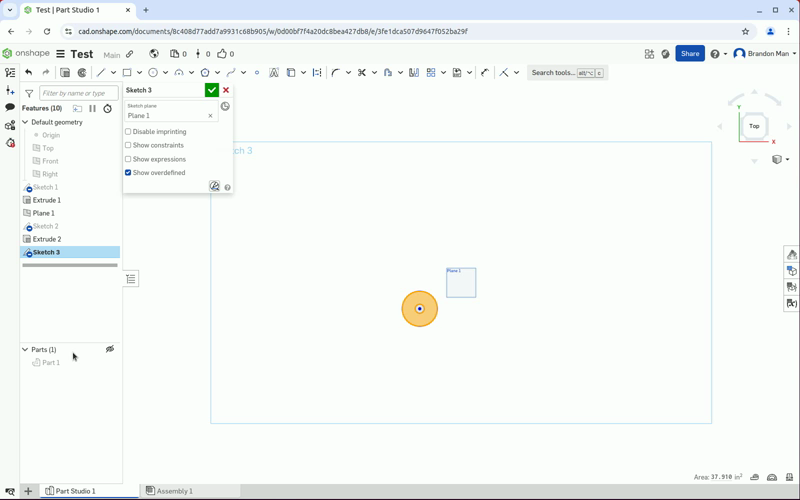
key(shift+e)
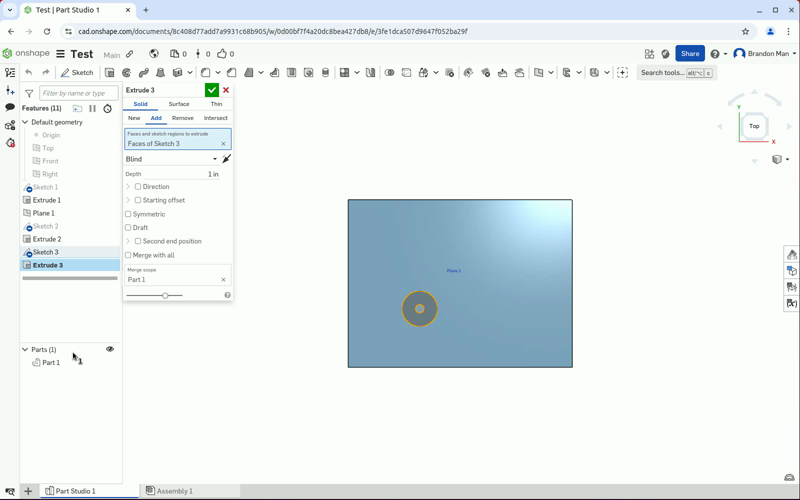
mouse_move(143, 106)
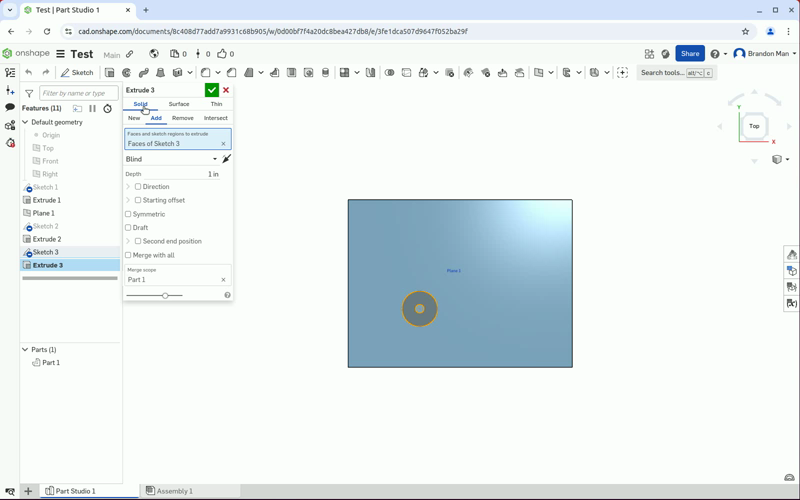
click(143, 106)
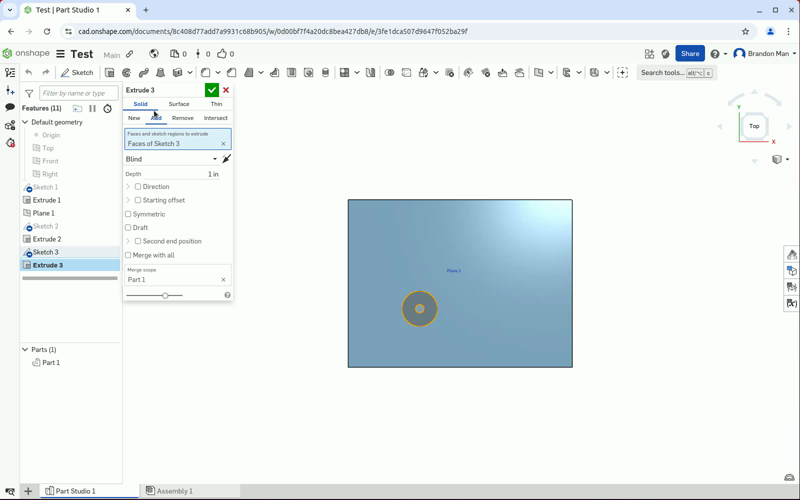
mouse_move(186, 120)
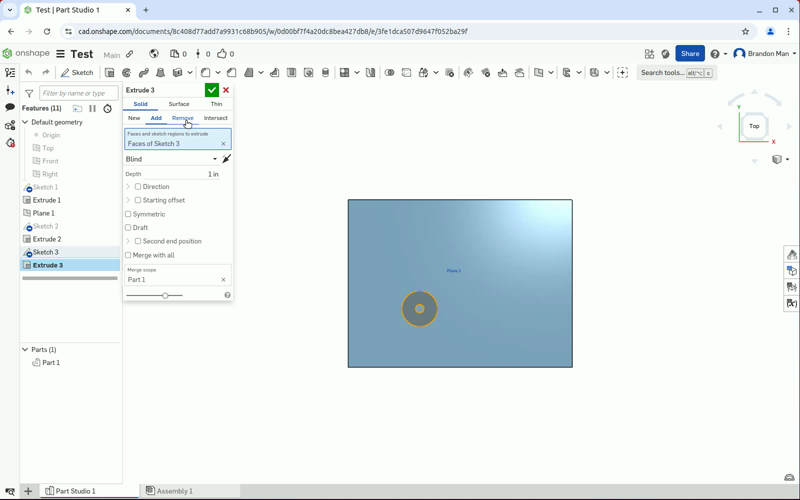
click(186, 120)
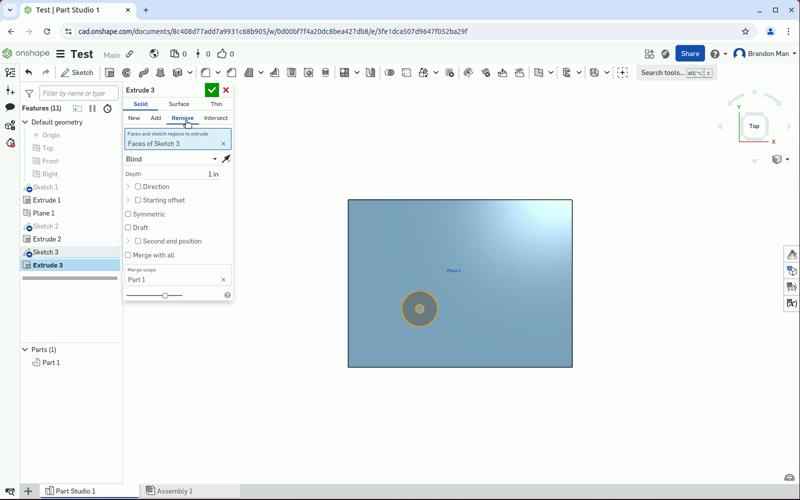
key(tab, 4)
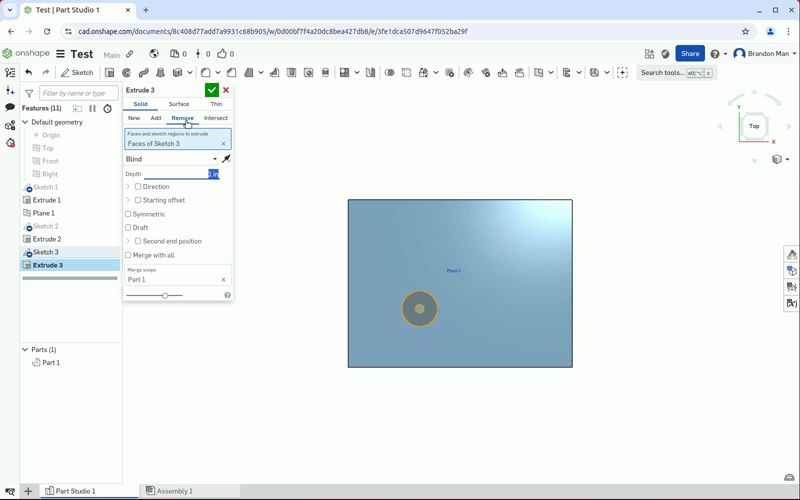
text(2.407)
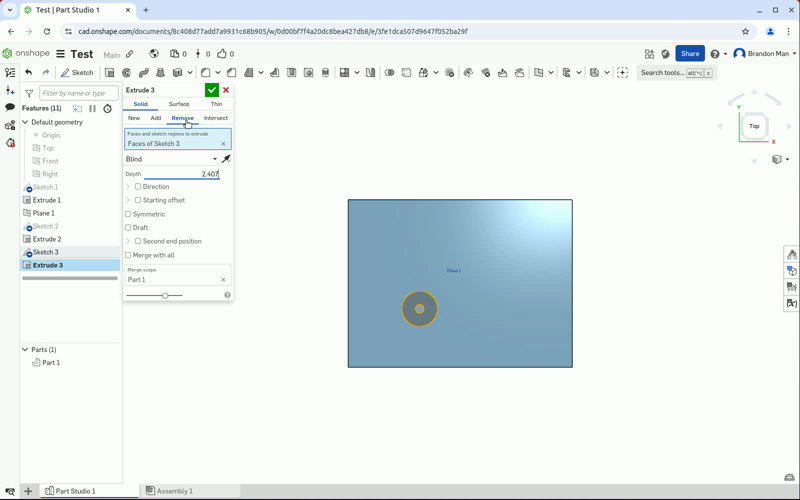
key(tab, 6)
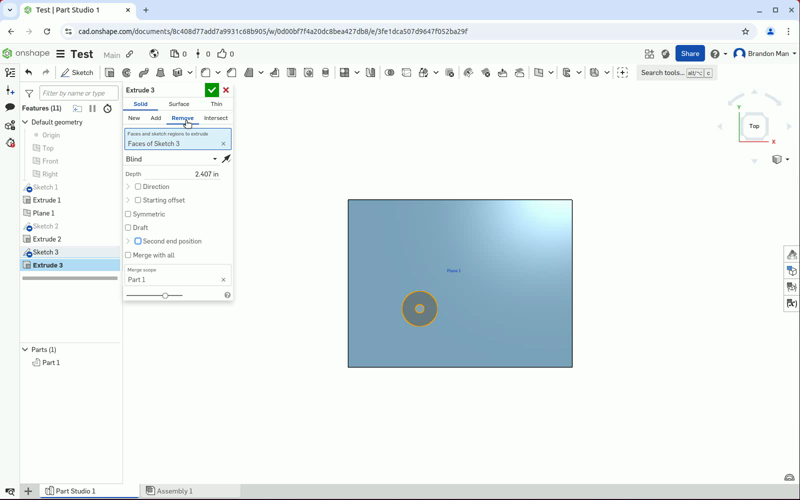
key(space)
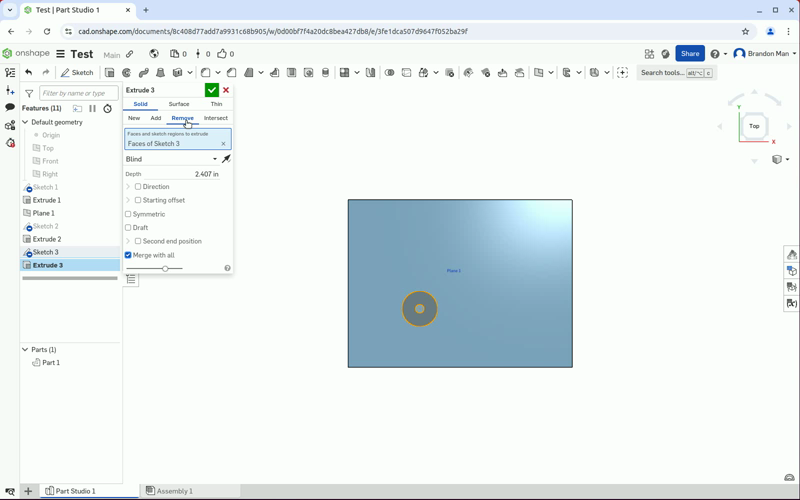
key(enter)
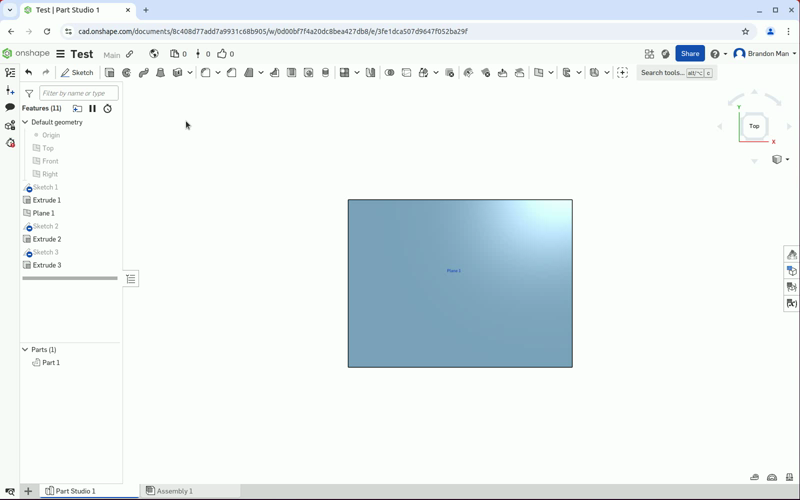
key(shift+h)
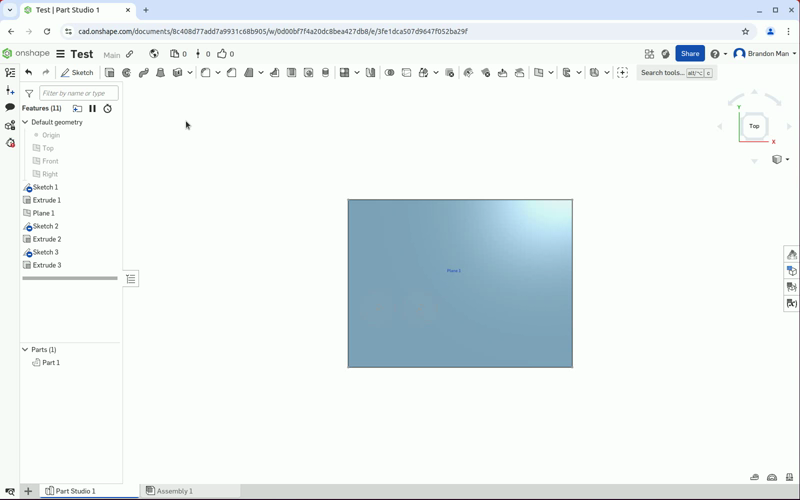
key(shift+h)
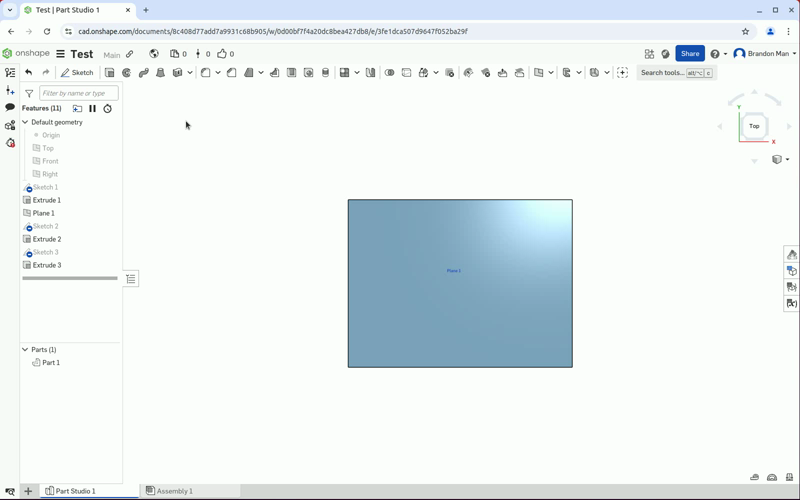
mouse_move(73, 189)
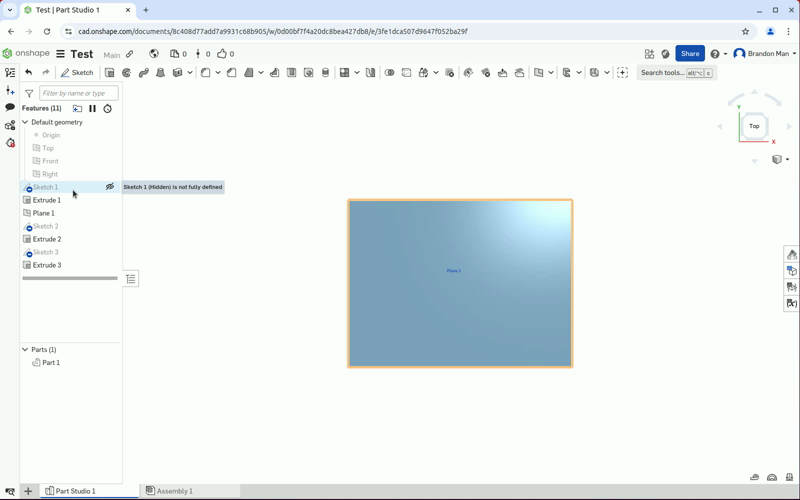
click(73, 189)
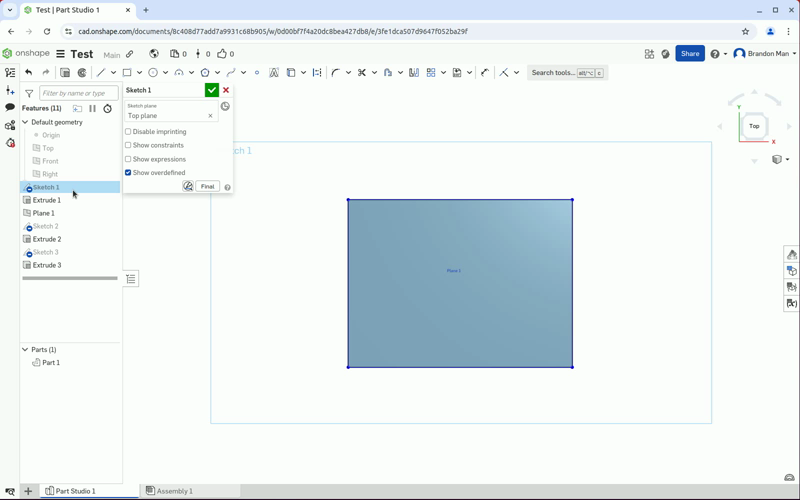
mouse_move(229, 92)
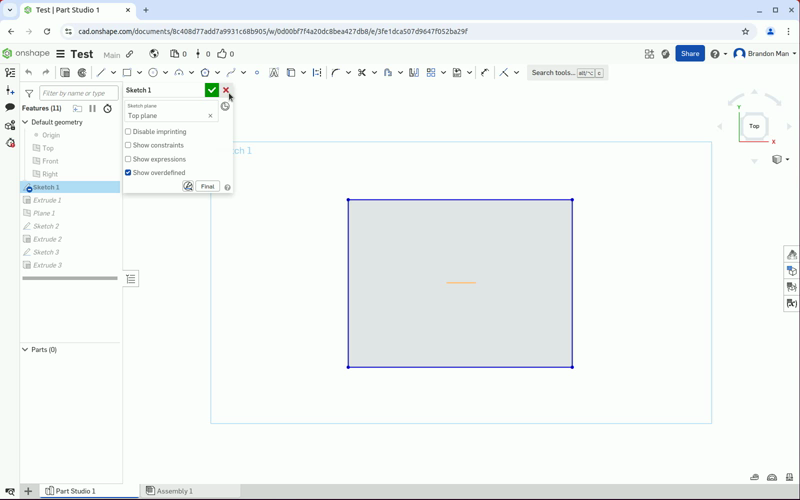
click(229, 92)
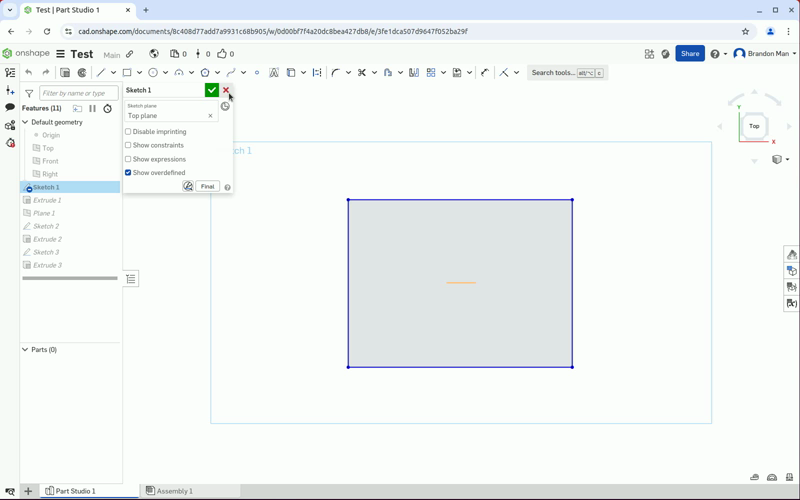
key(shift+s)
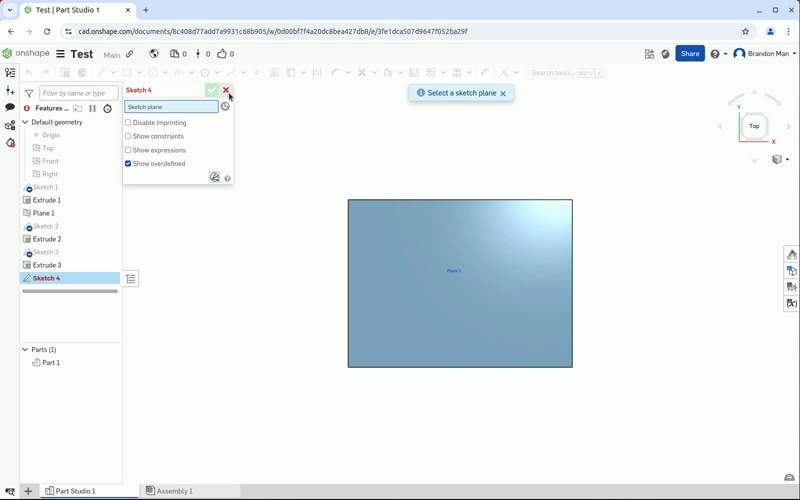
mouse_move(73, 215)
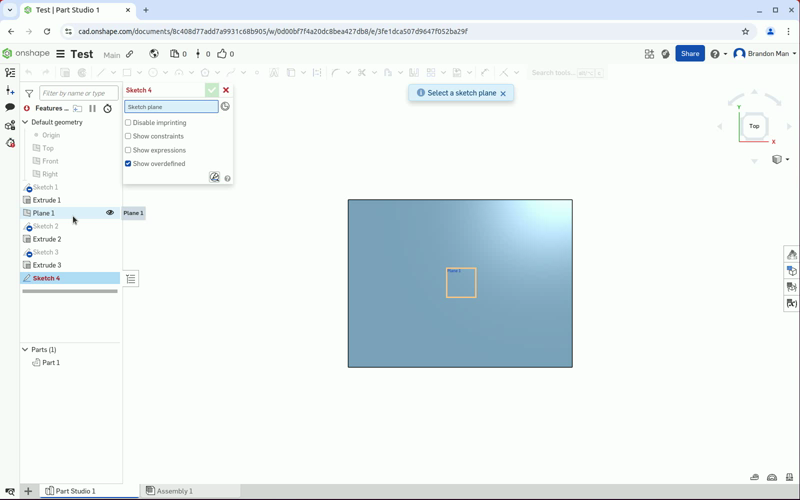
click(73, 215)
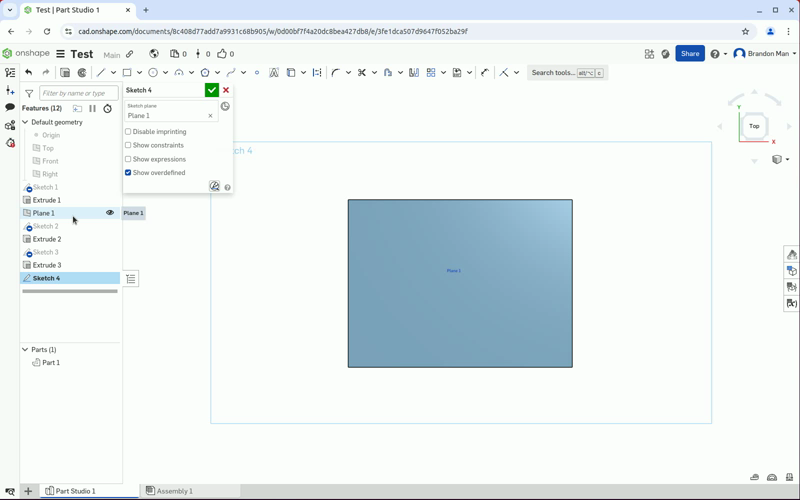
mouse_move(73, 352)
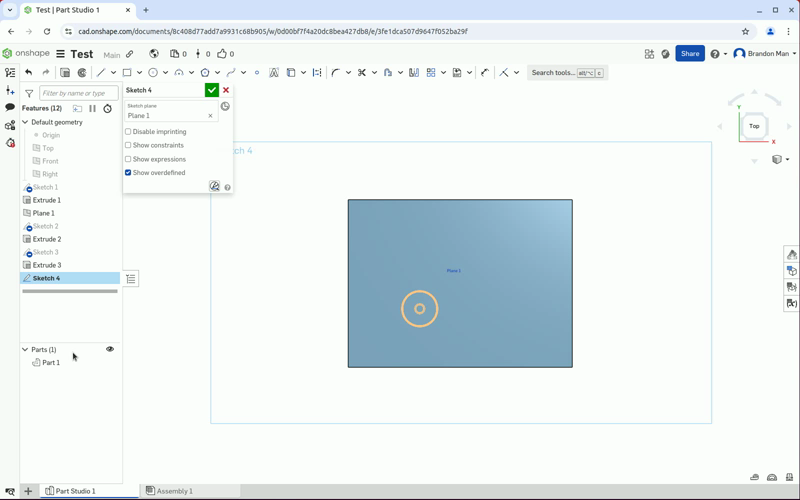
key(y)
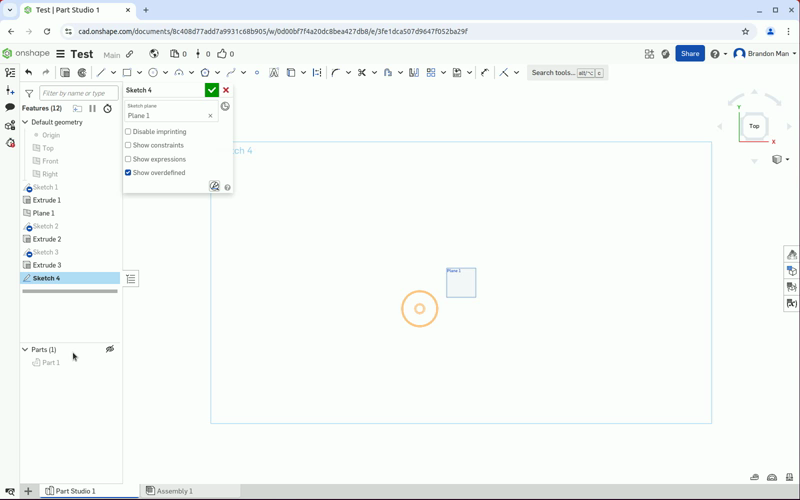
key(c)
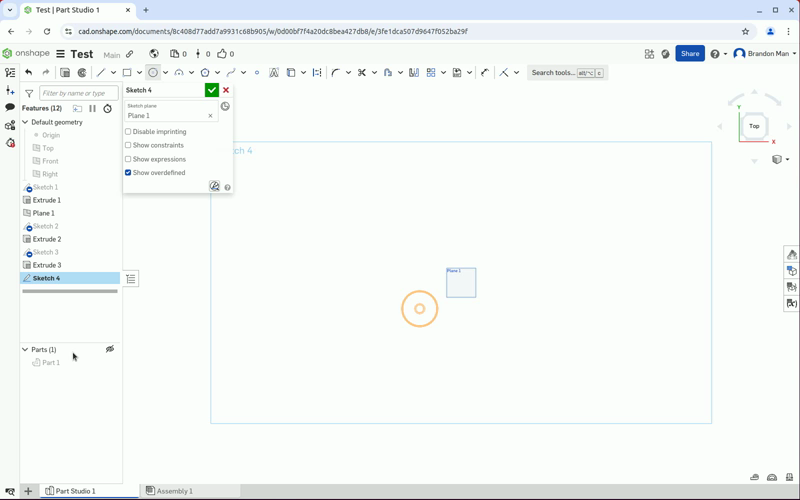
key_down(shift)
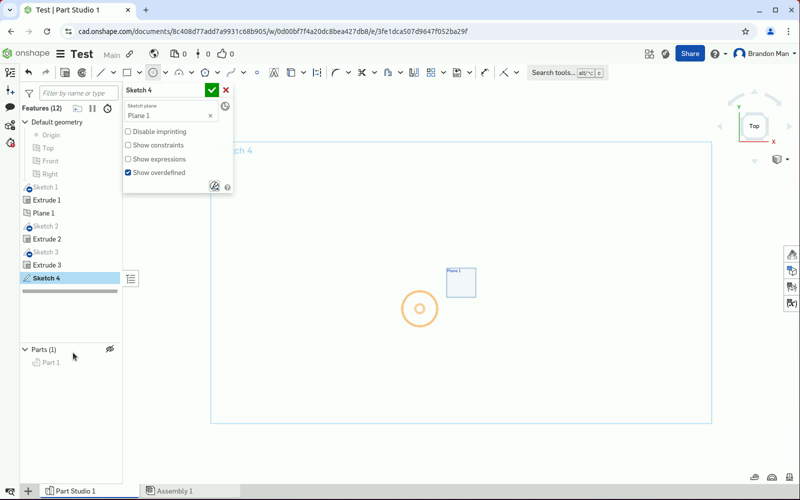
mouse_move(463, 308)
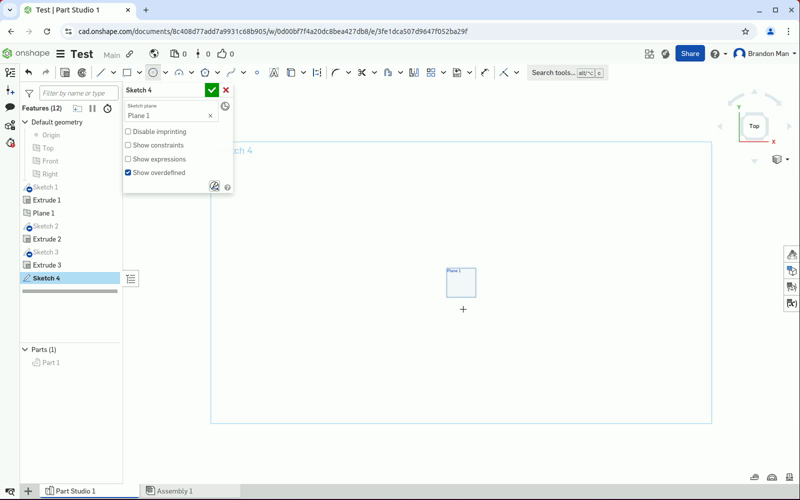
click(463, 308)
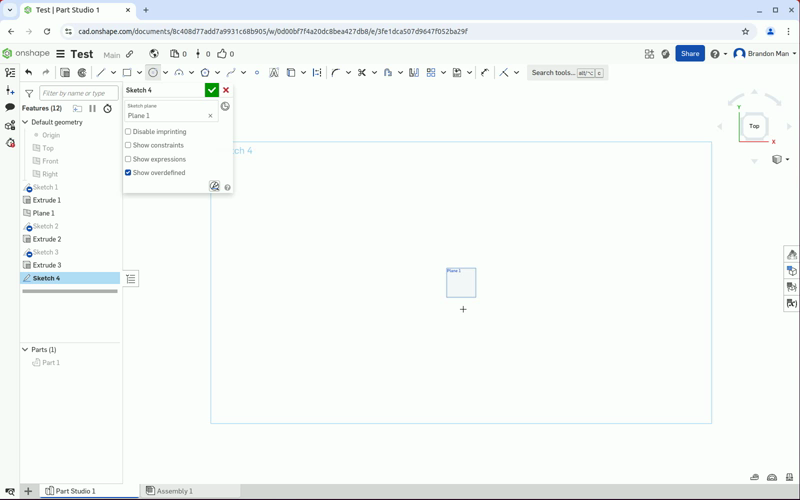
key_up(shift)
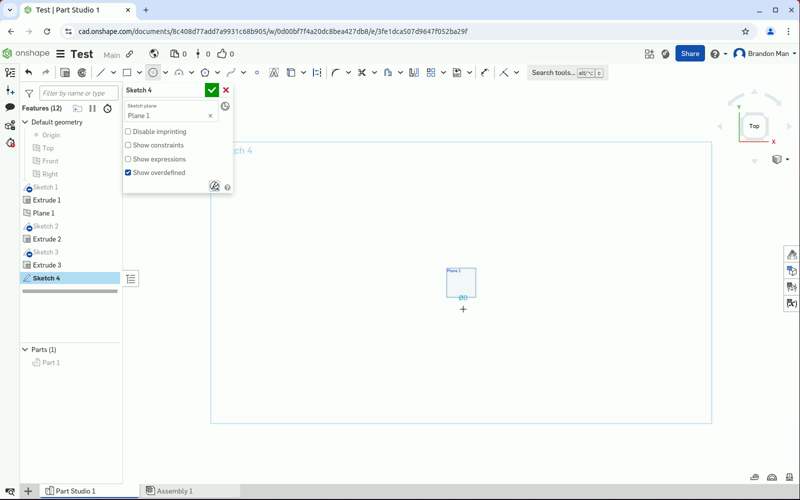
mouse_move(480, 308)
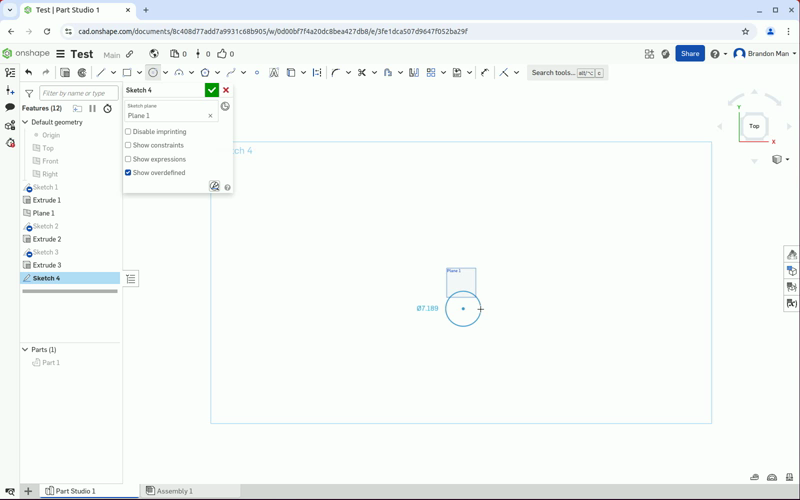
click(480, 308)
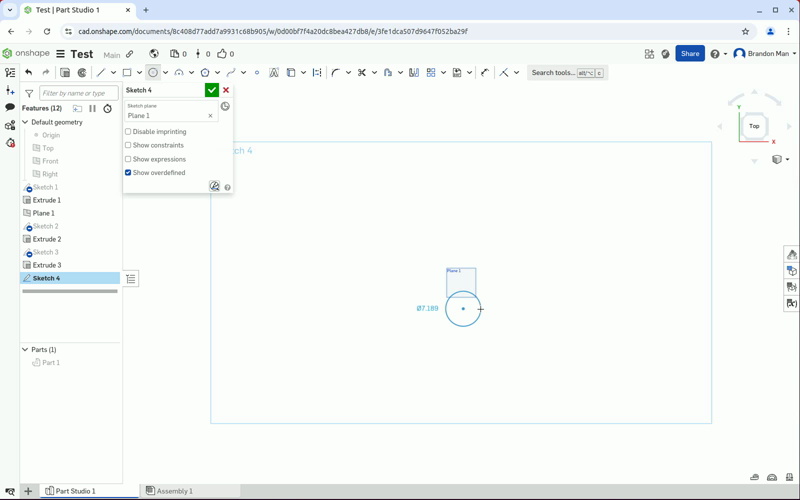
key(esc)
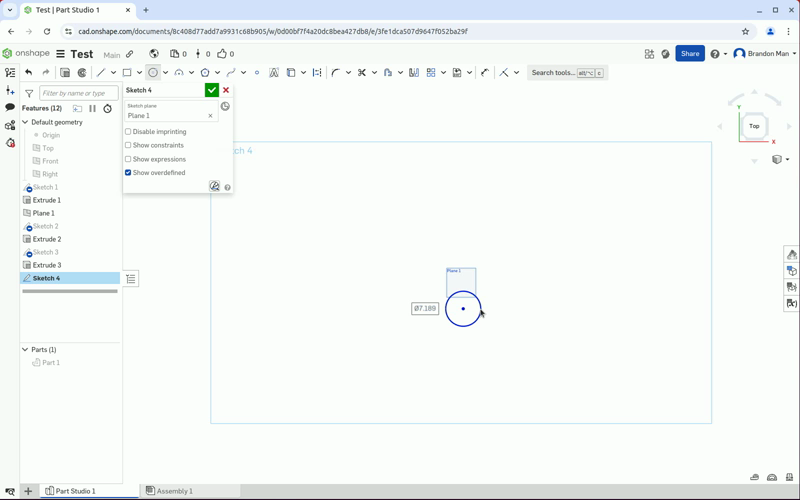
key(c)
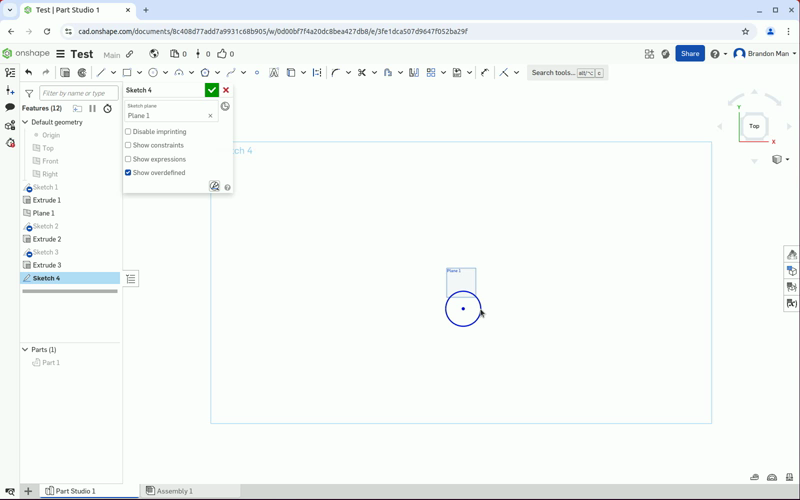
key_down(shift)
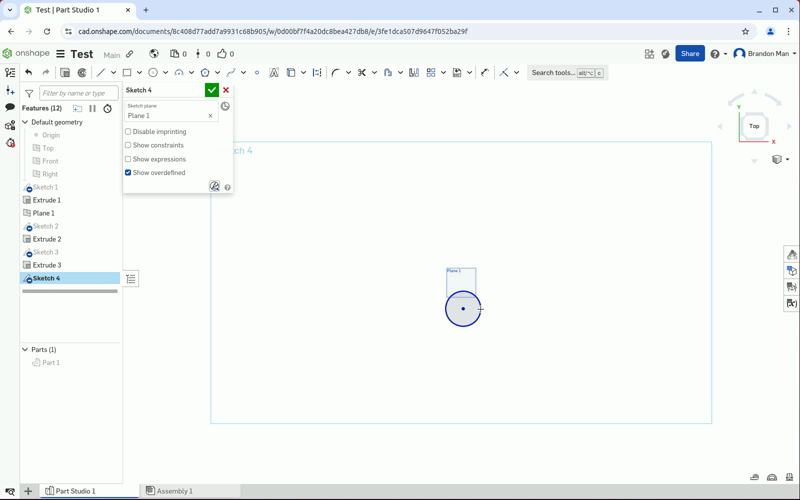
mouse_move(463, 308)
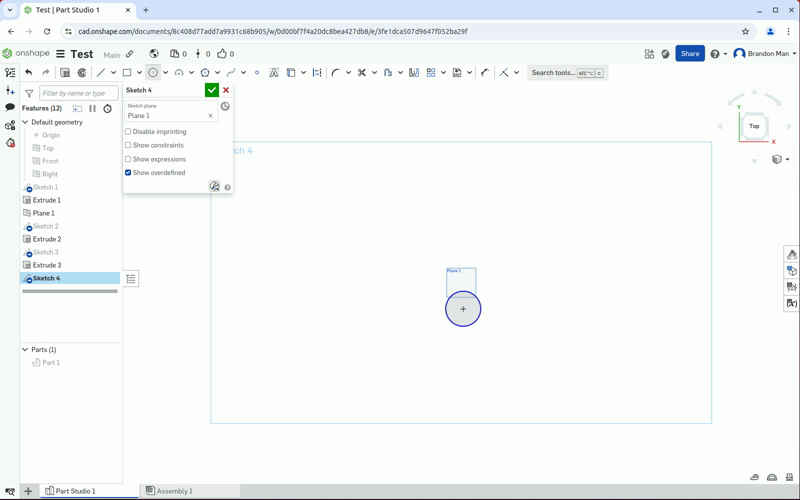
click(463, 308)
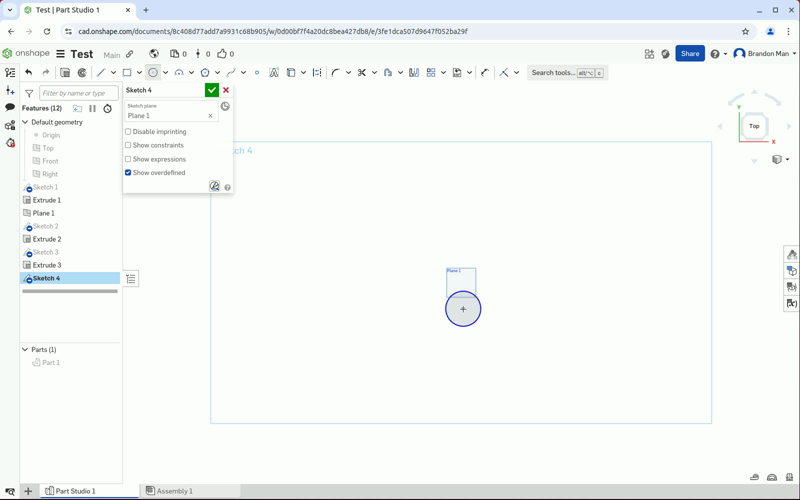
key_up(shift)
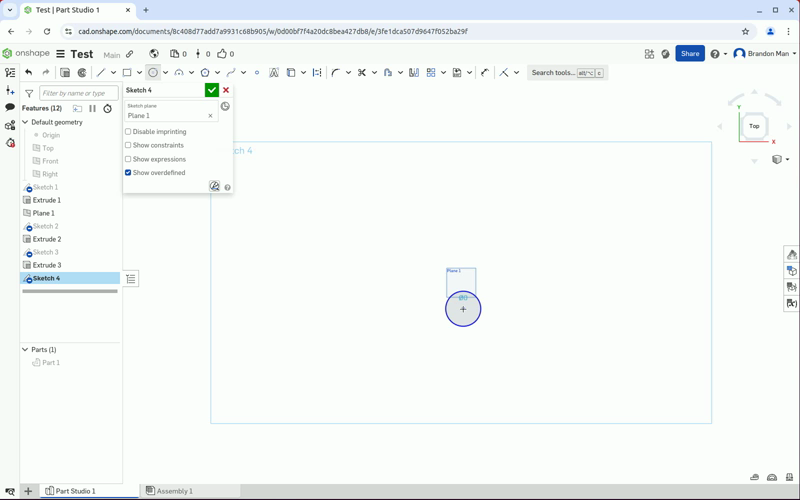
mouse_move(467, 308)
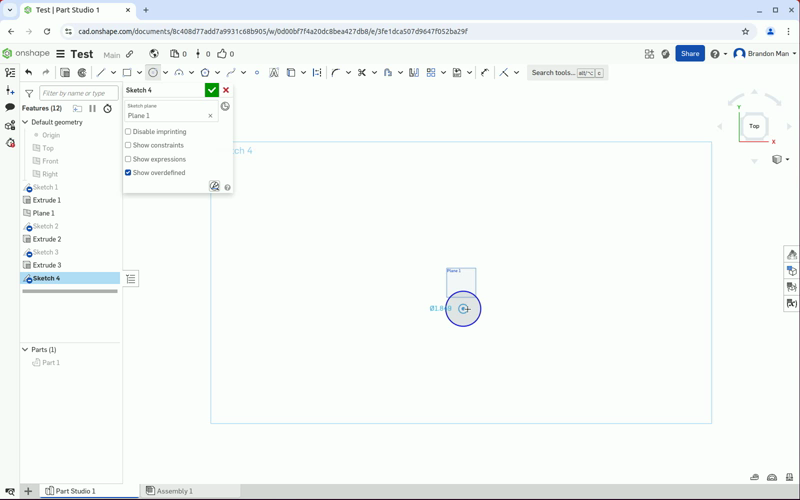
click(467, 308)
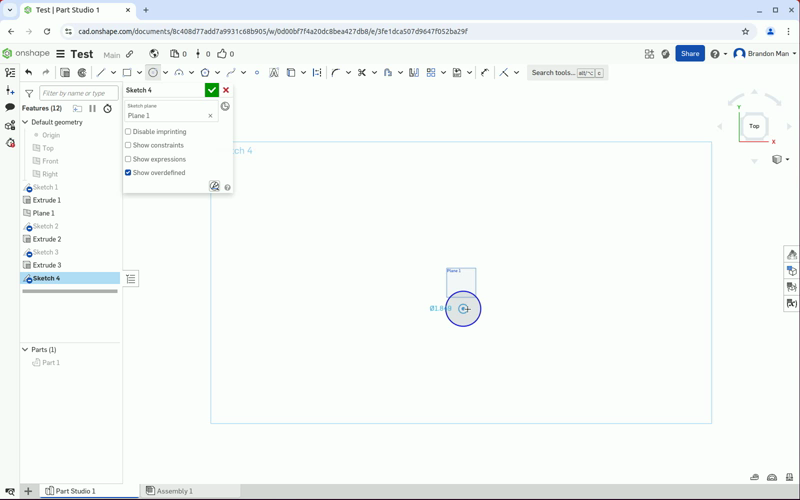
key(esc)
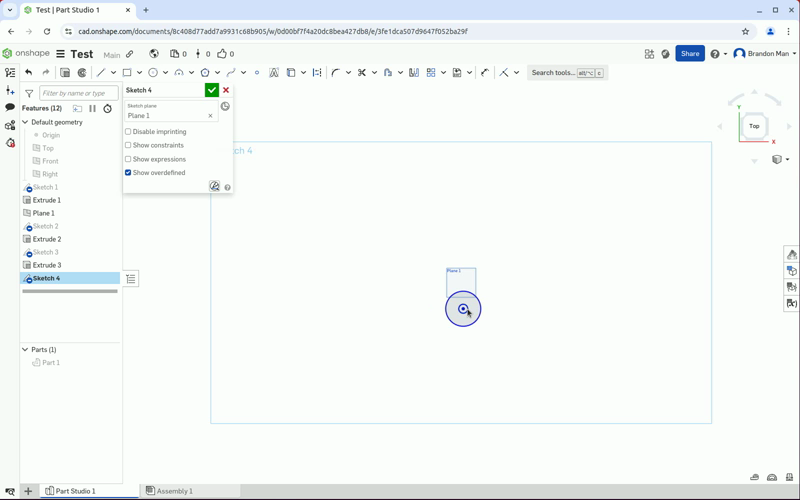
mouse_move(479, 307)
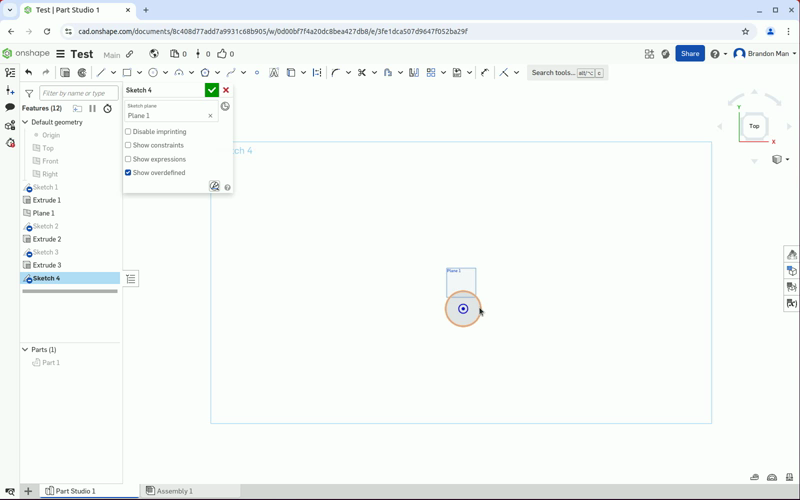
scroll(6)
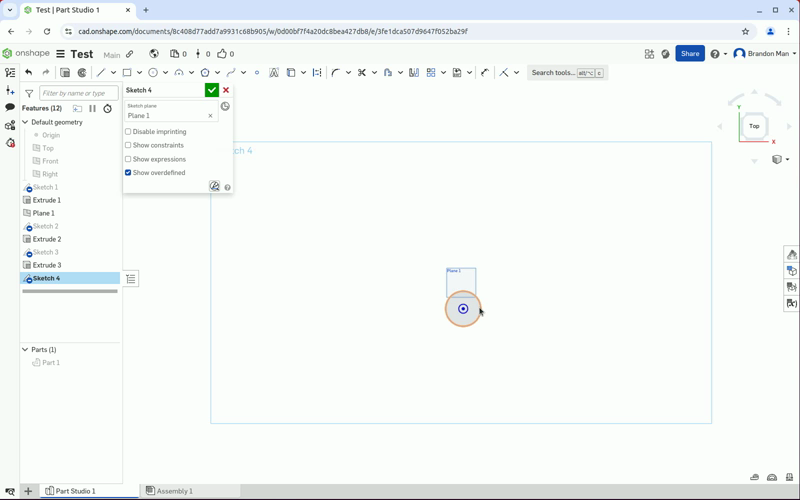
scroll(6)
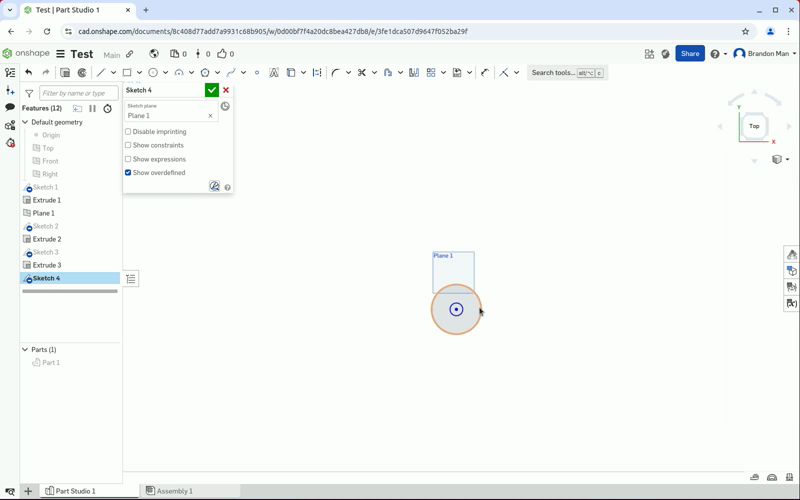
scroll(6)
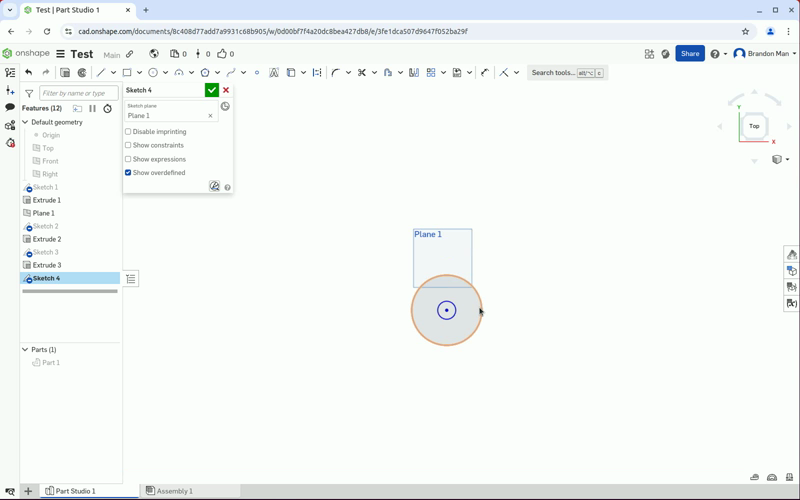
scroll(6)
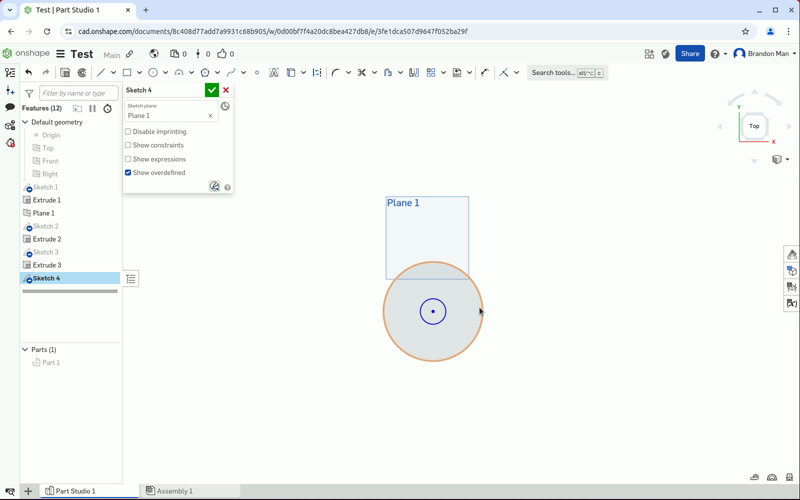
scroll(6)
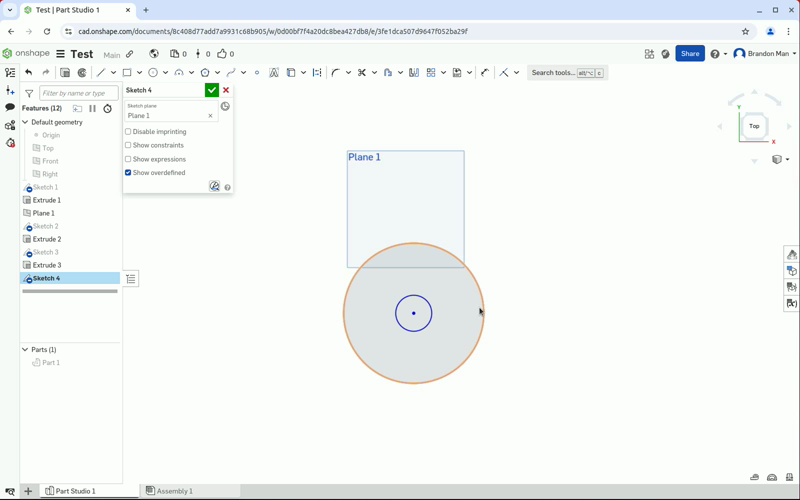
scroll(6)
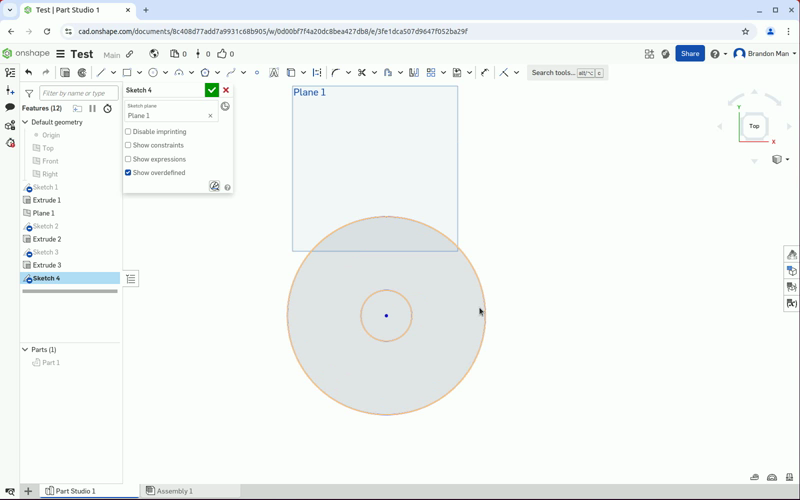
scroll(6)
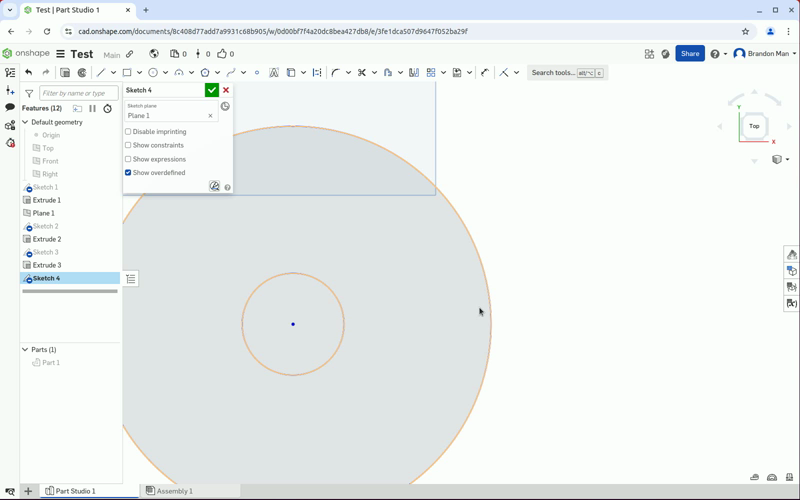
click(479, 307)
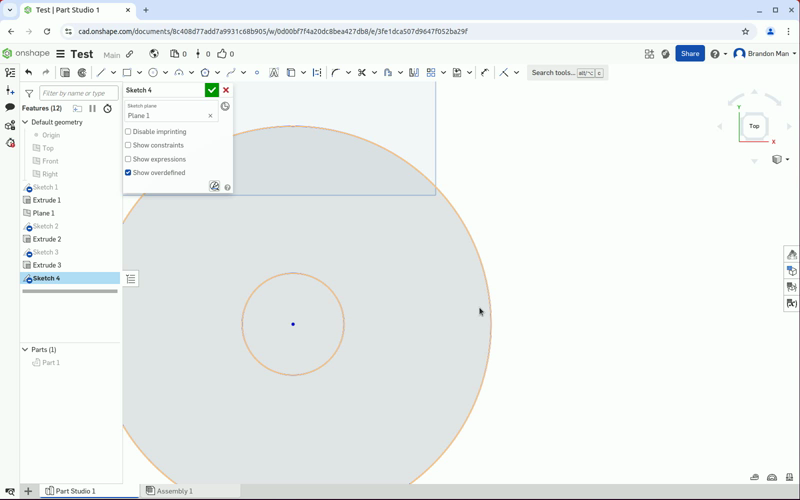
scroll(-6)
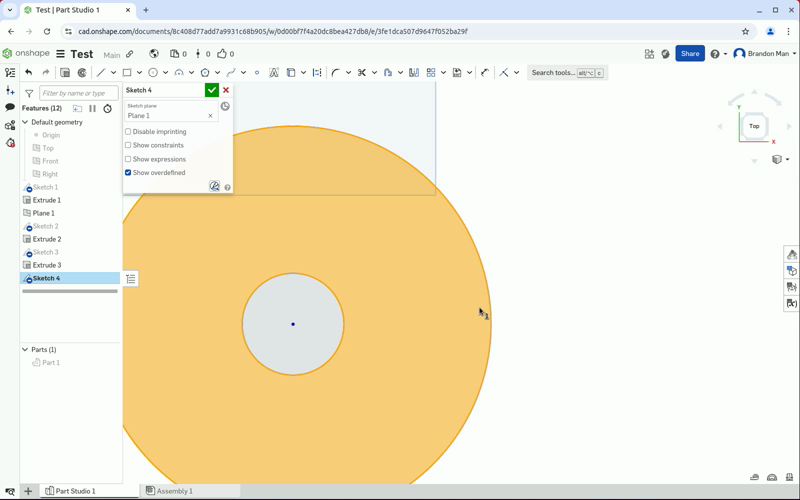
scroll(-6)
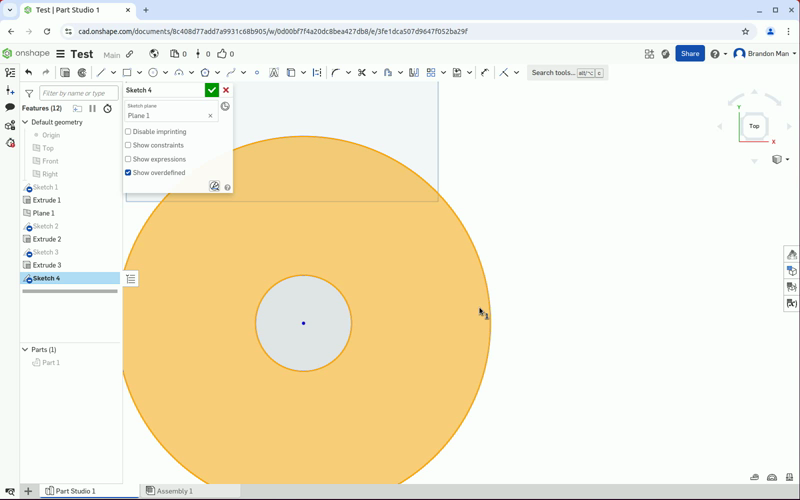
scroll(-6)
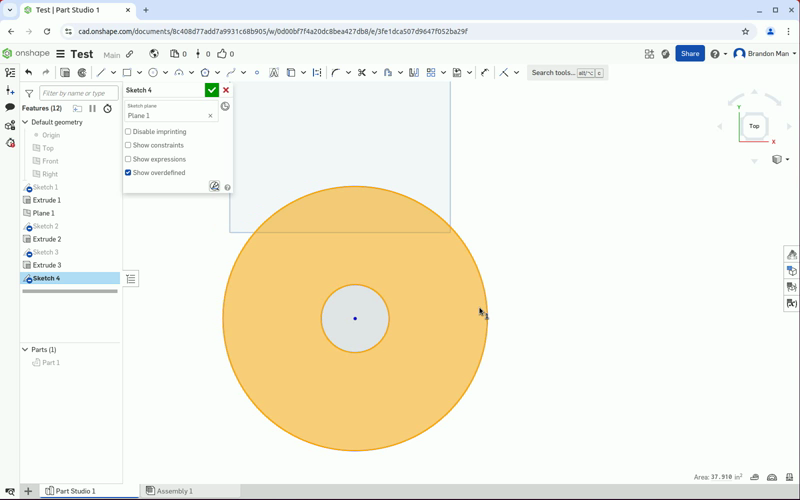
scroll(-6)
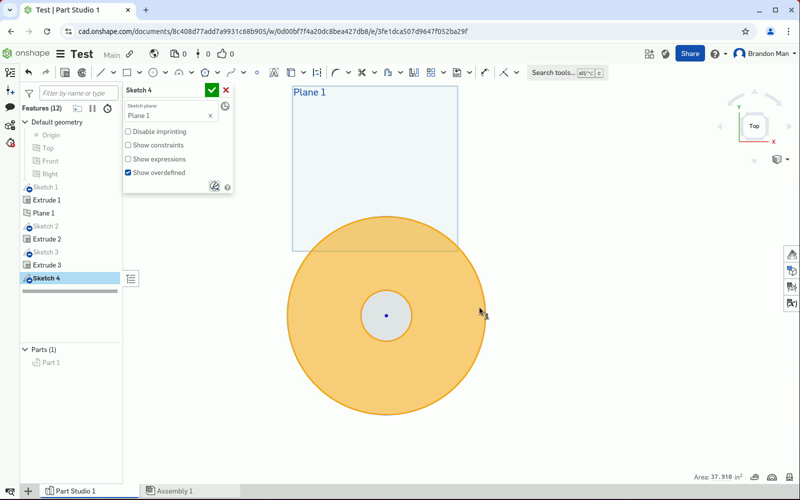
scroll(-6)
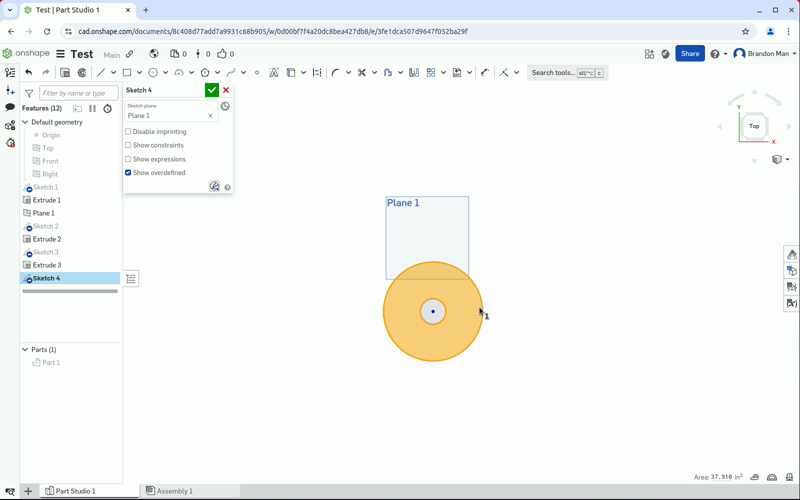
scroll(-6)
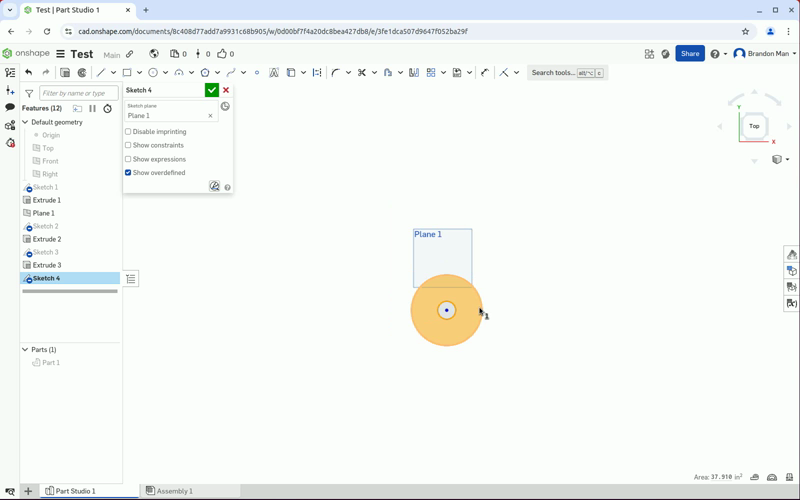
scroll(-6)
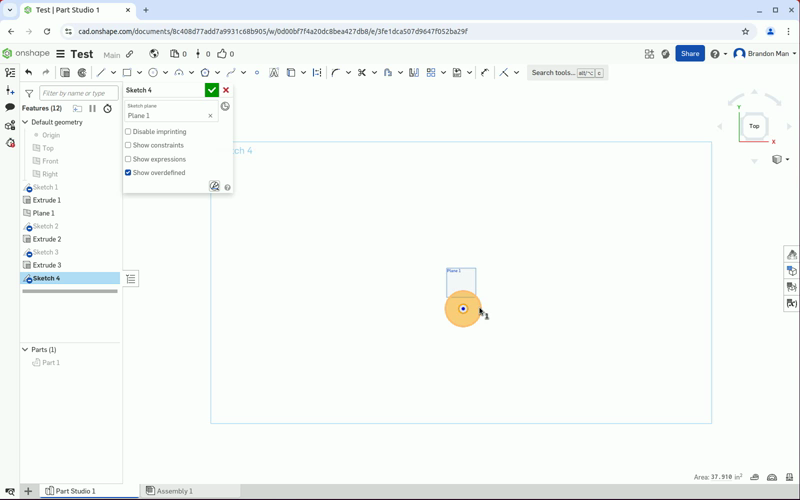
mouse_move(73, 352)
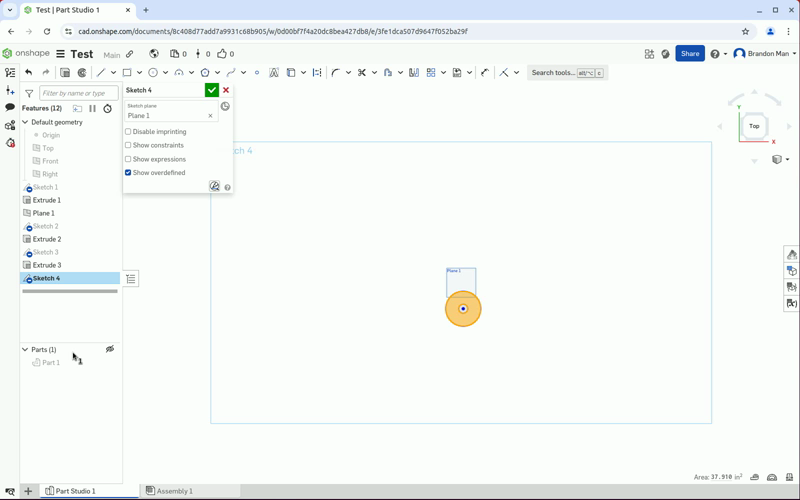
key(shift+y)
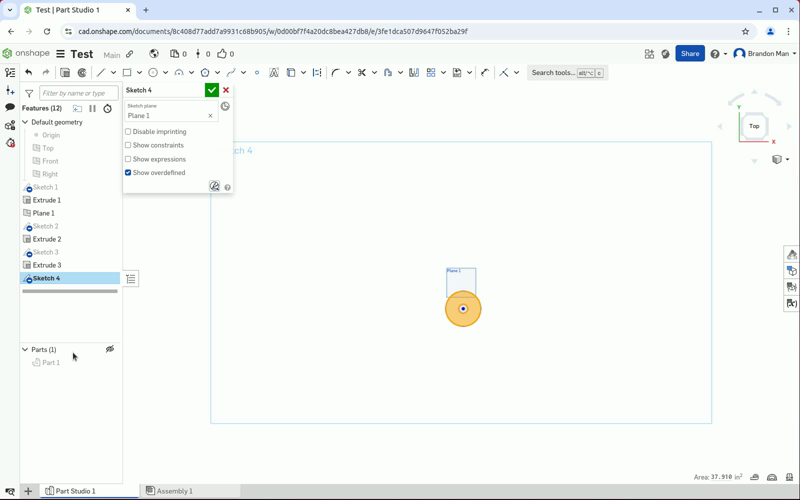
key(shift+e)
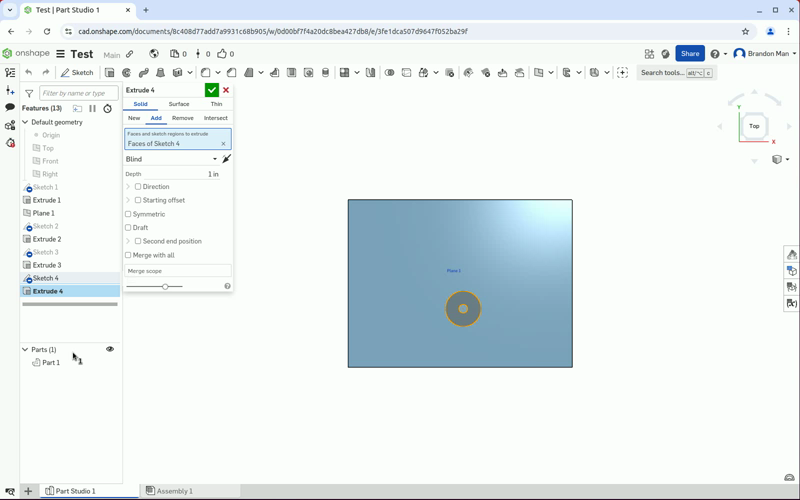
mouse_move(143, 106)
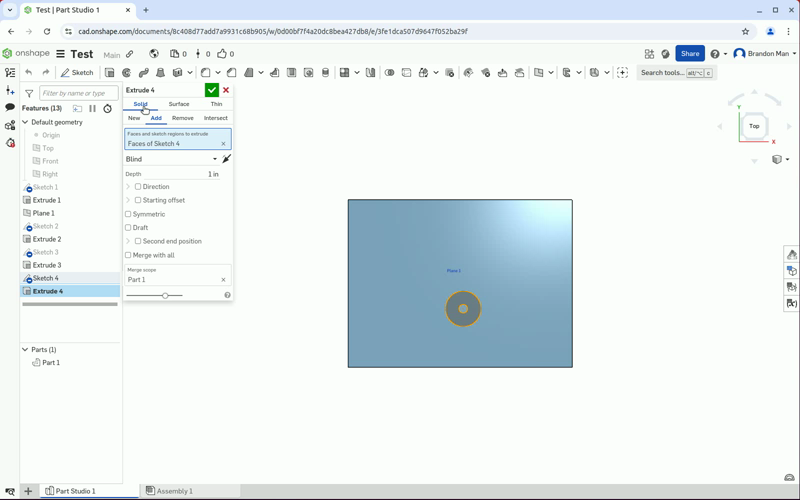
click(143, 106)
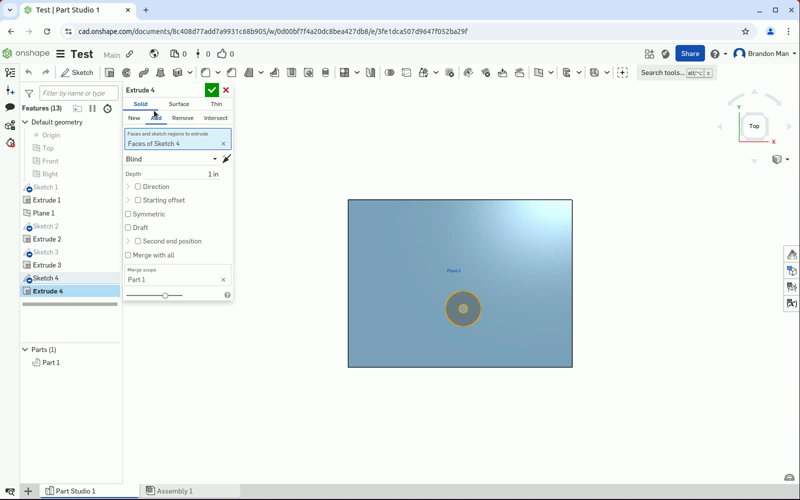
mouse_move(186, 120)
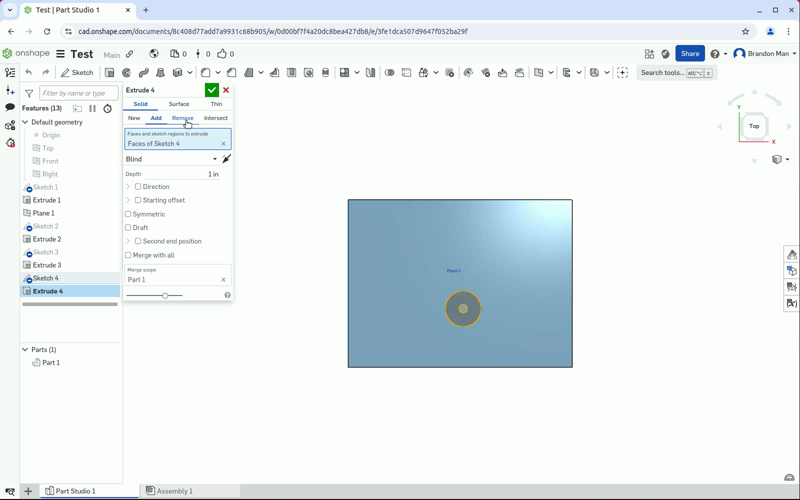
click(186, 120)
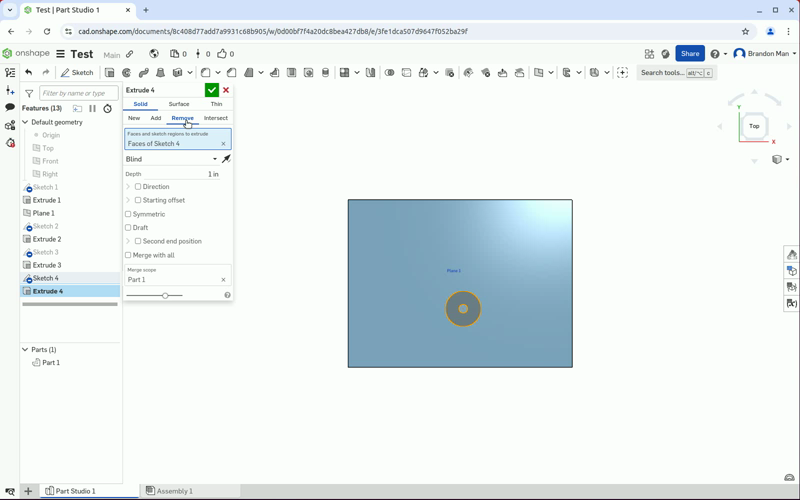
key(tab, 4)
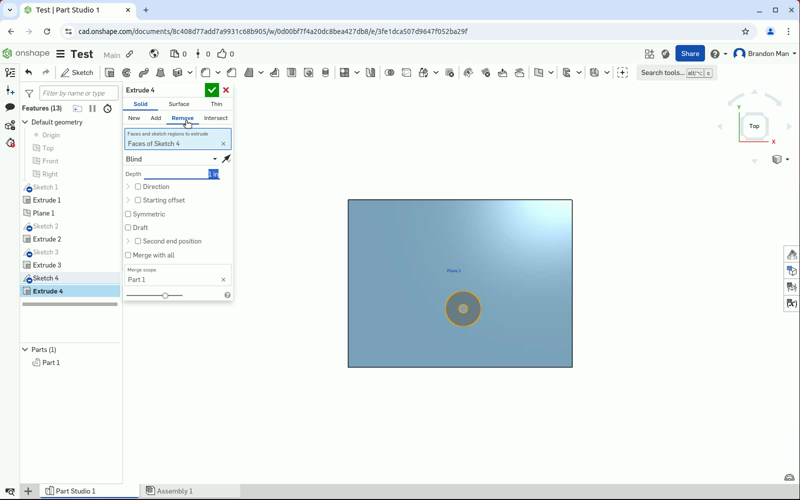
text(2.407)
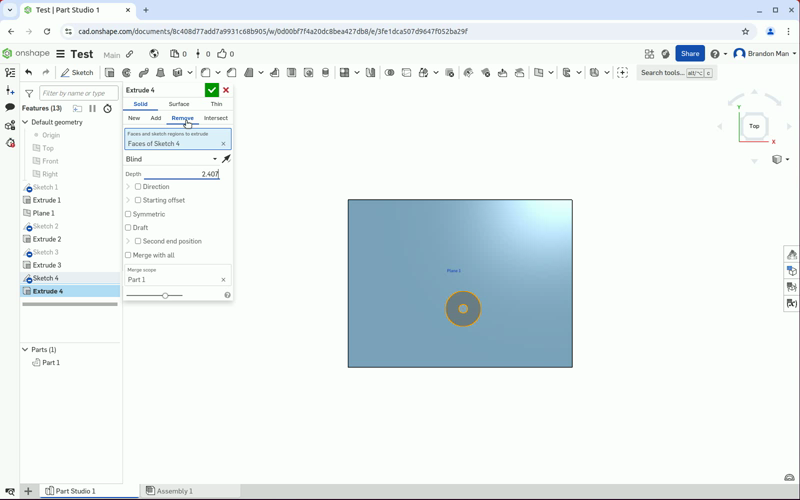
key(tab, 6)
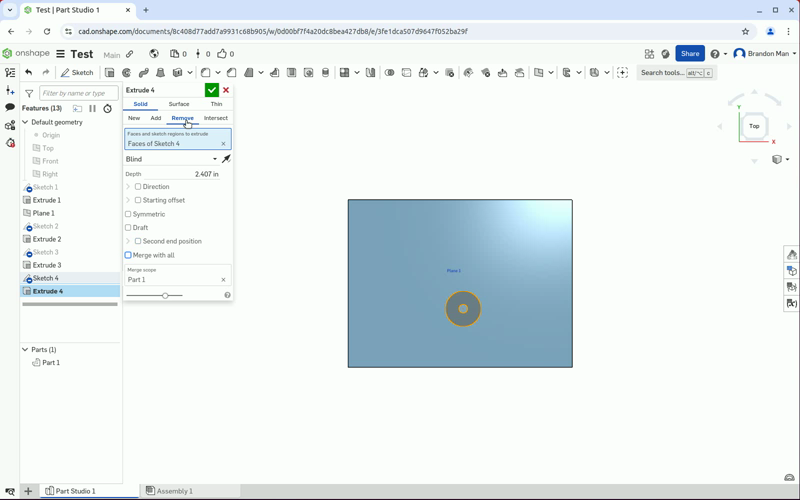
key(space)
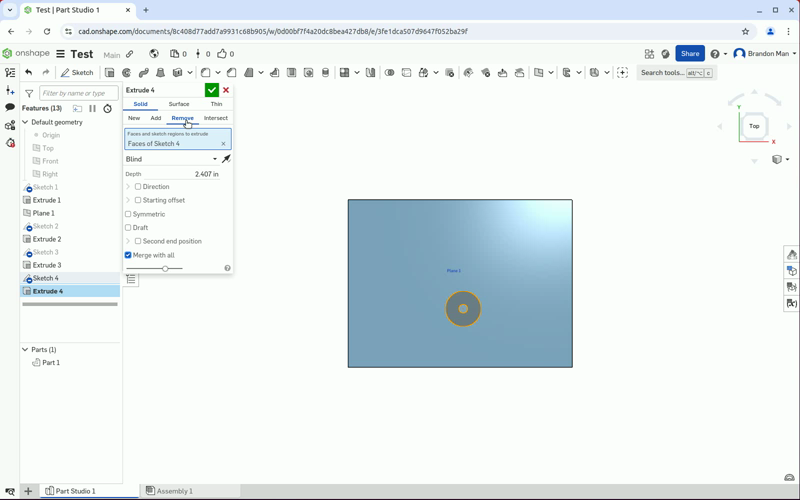
key(enter)
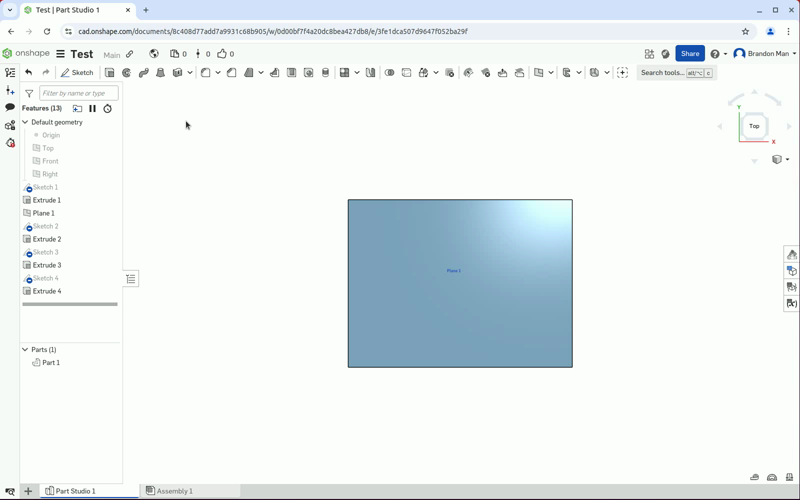
key(shift+h)
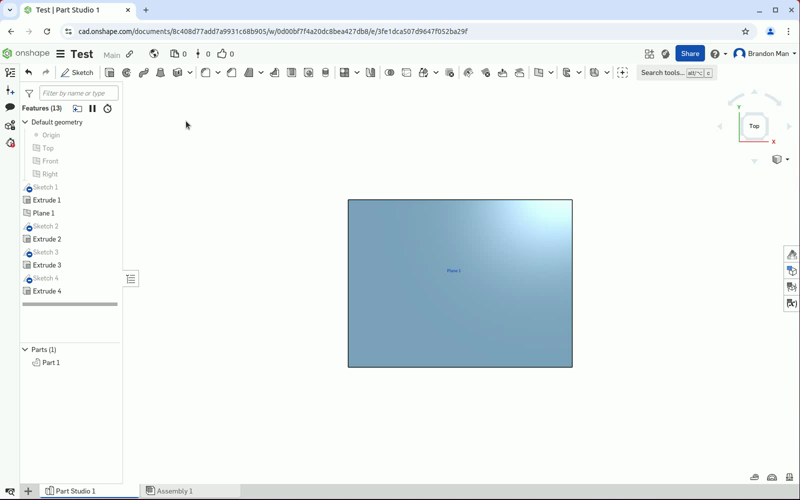
key(shift+h)
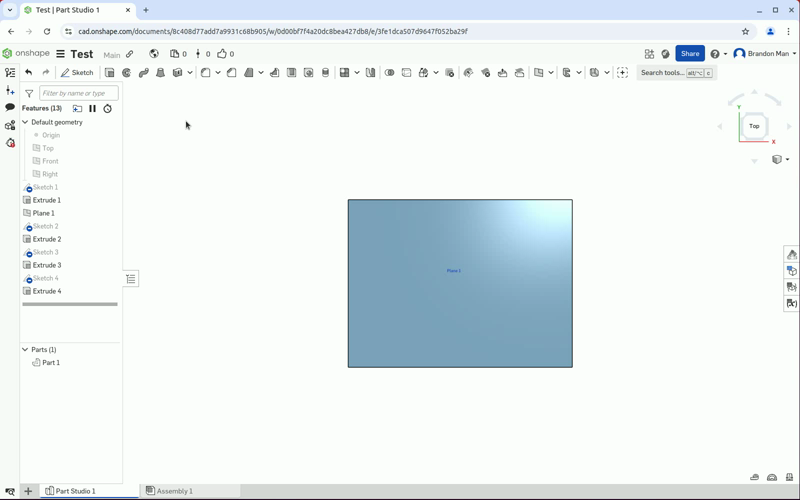
mouse_move(73, 189)
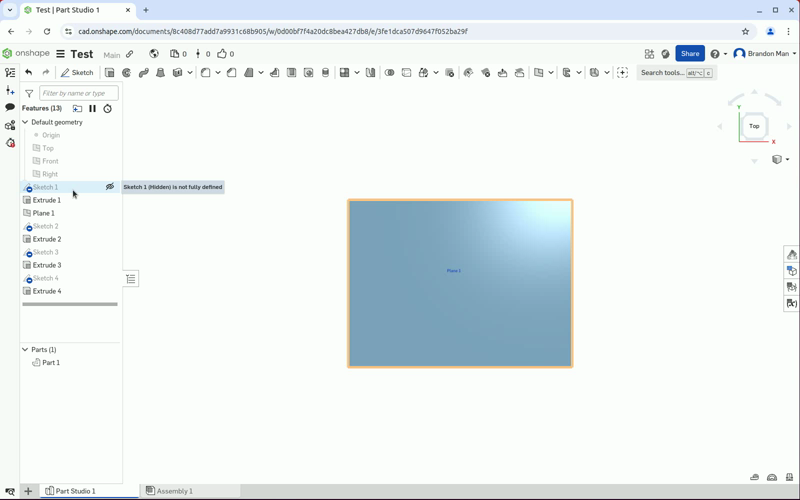
click(73, 189)
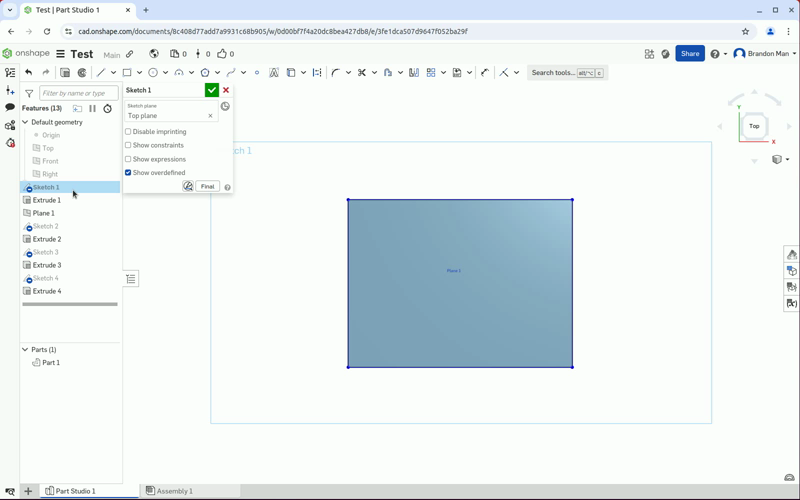
mouse_move(229, 92)
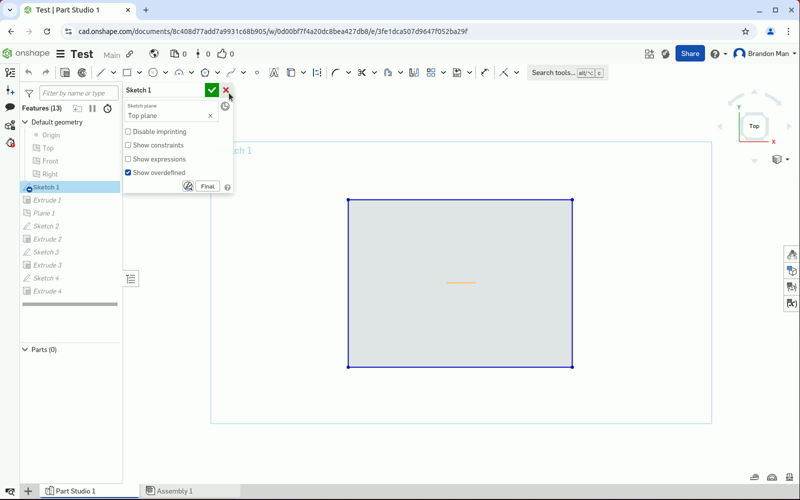
click(229, 92)
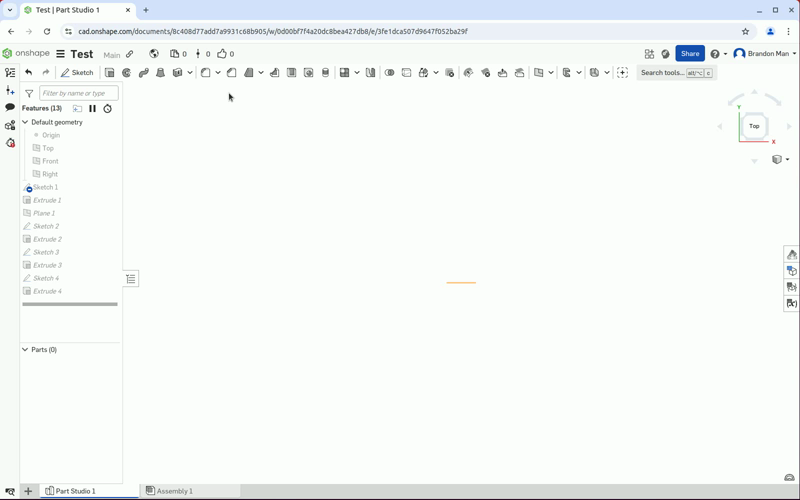
key(shift+s)
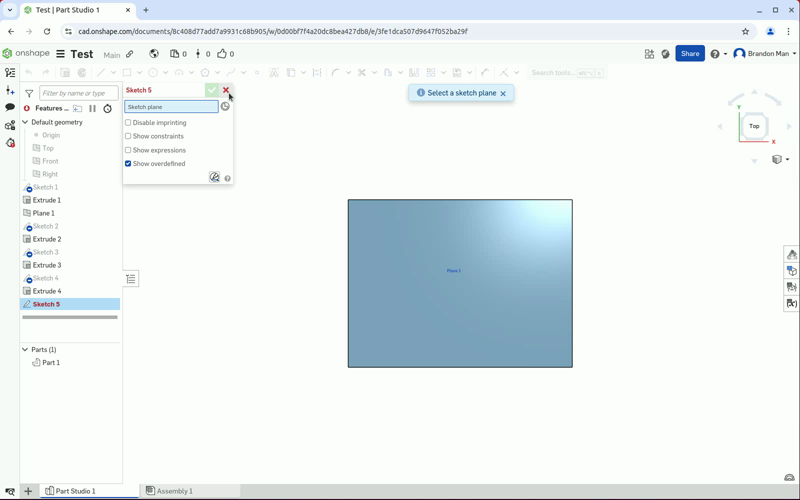
mouse_move(73, 215)
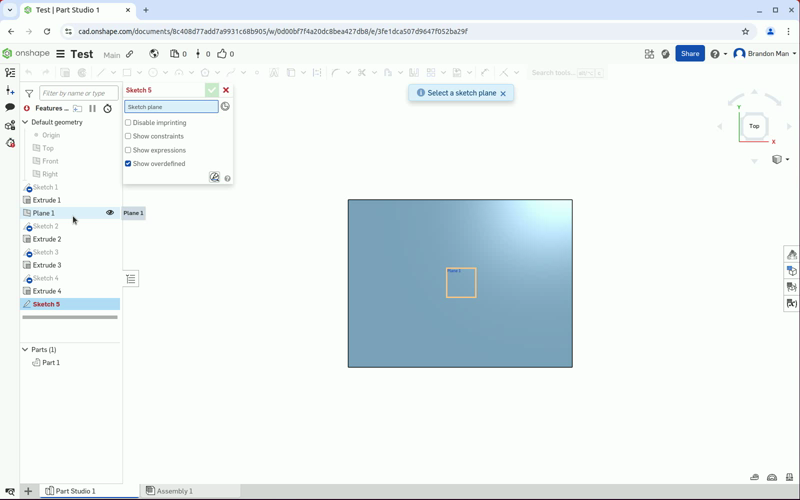
click(73, 215)
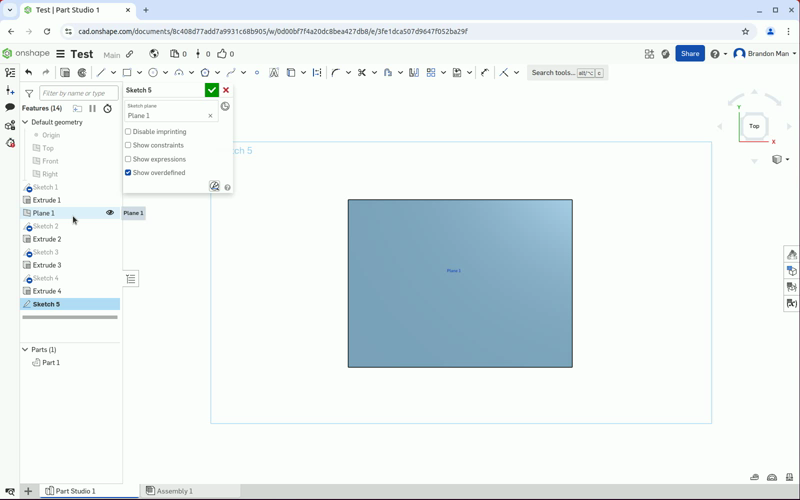
mouse_move(73, 352)
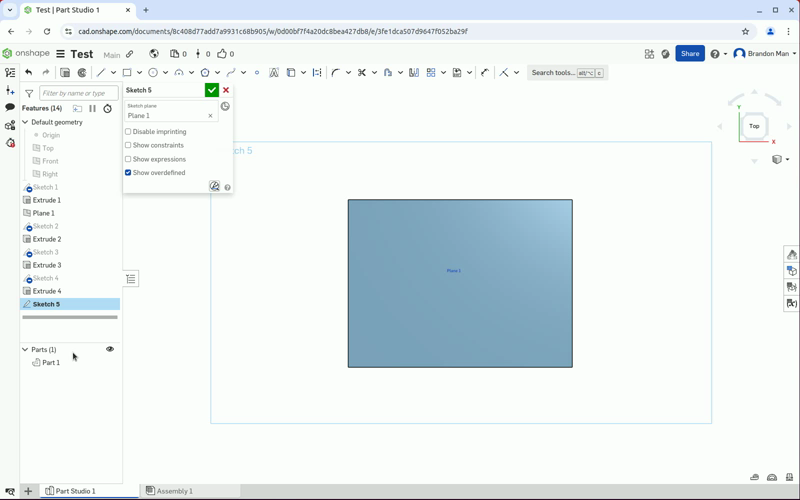
key(y)
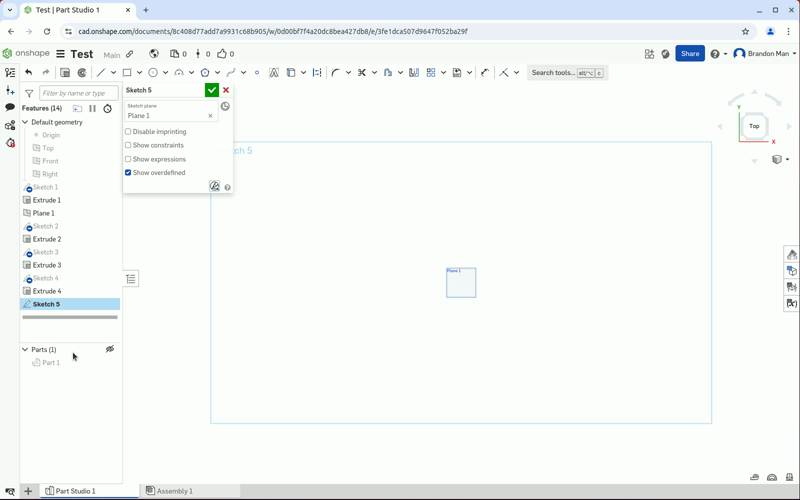
key(c)
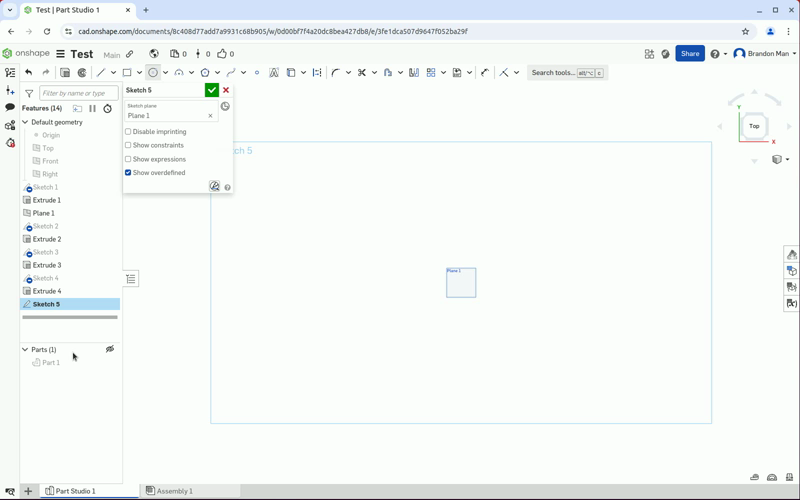
key_down(shift)
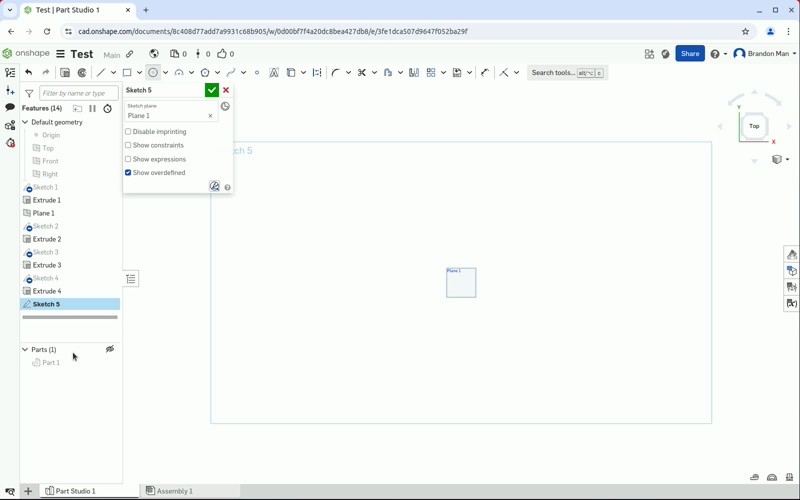
mouse_move(463, 348)
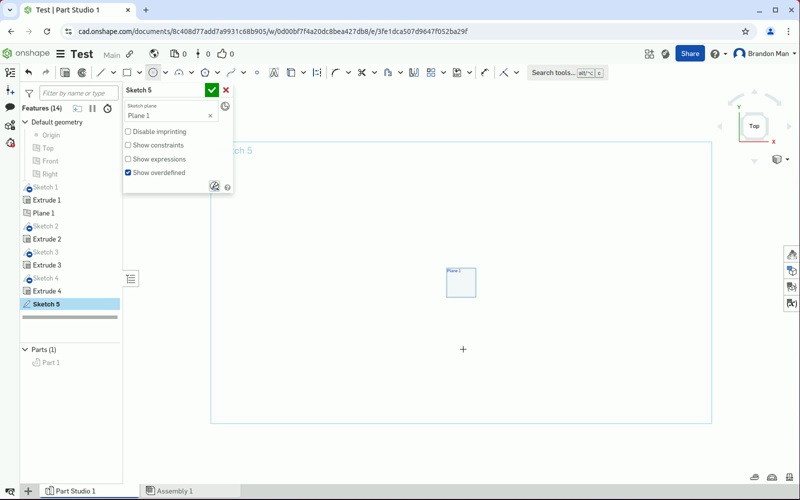
click(463, 348)
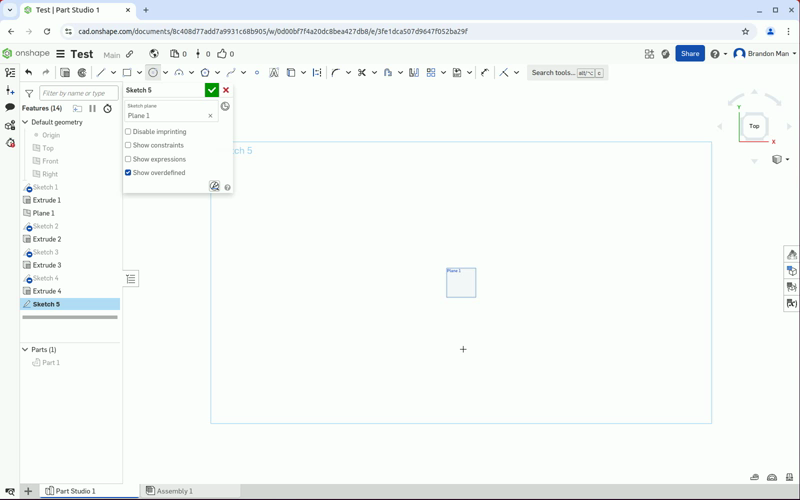
key_up(shift)
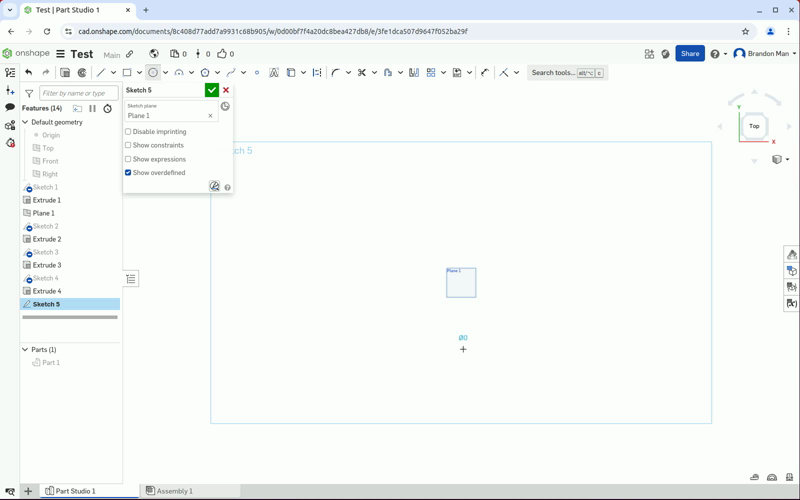
mouse_move(480, 348)
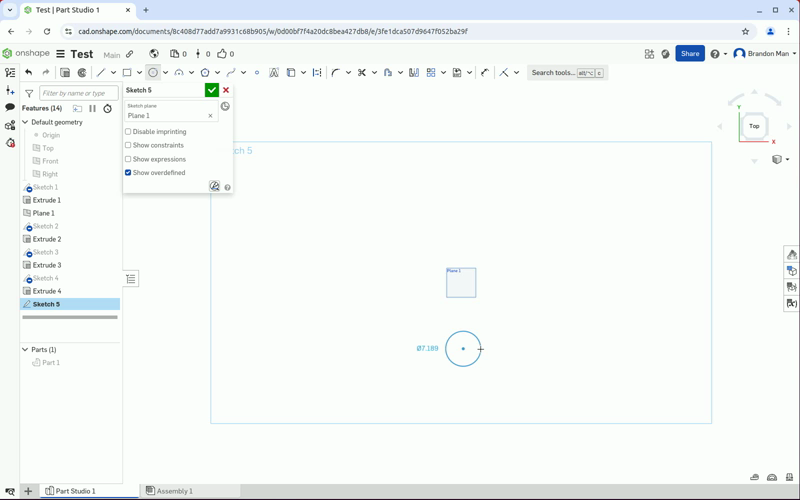
click(480, 348)
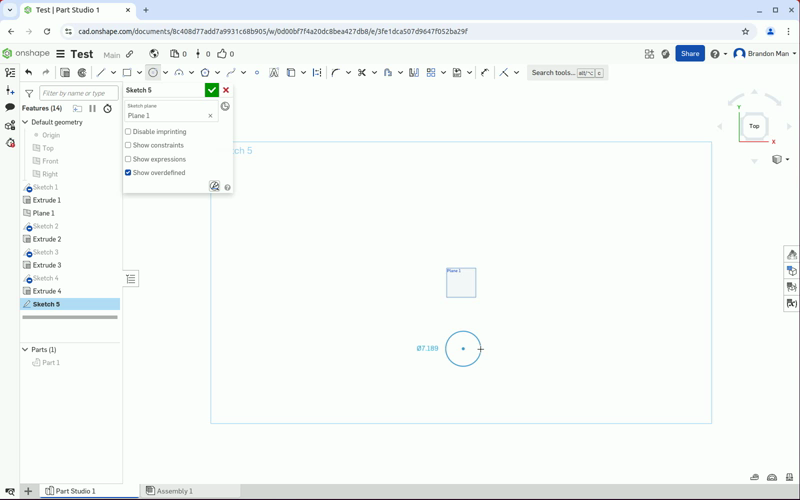
key(esc)
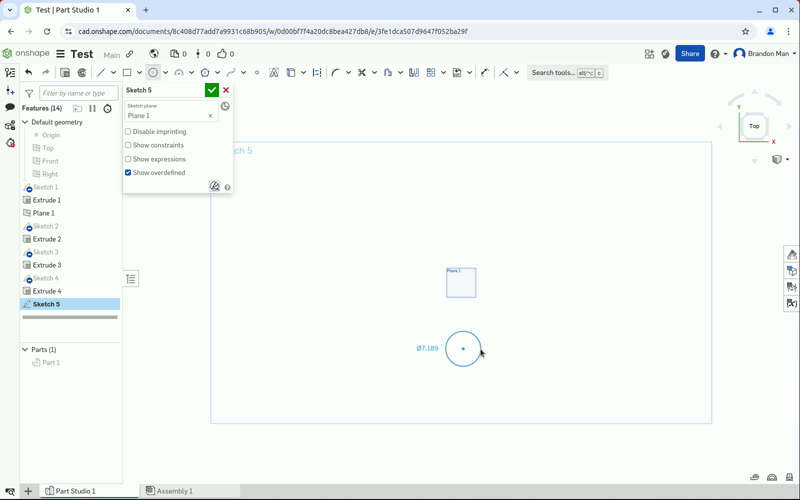
key(c)
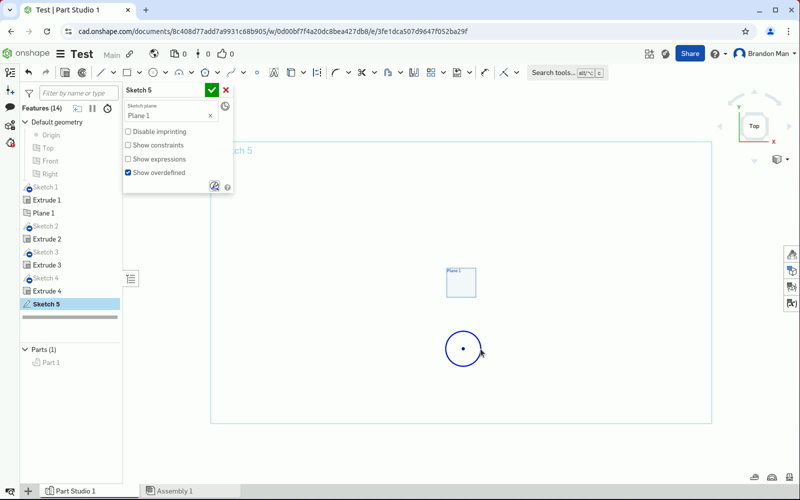
key_down(shift)
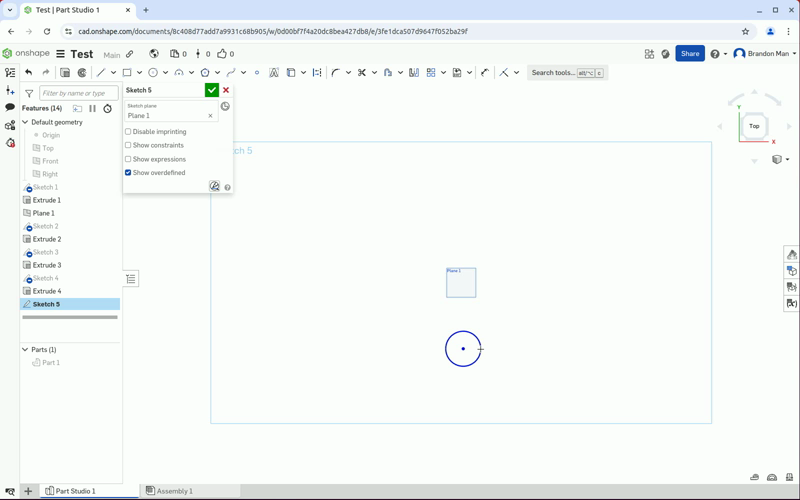
mouse_move(463, 348)
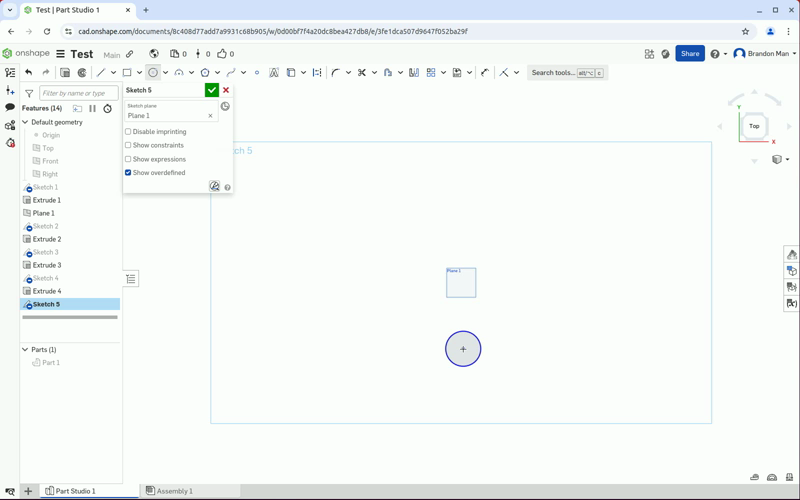
click(463, 348)
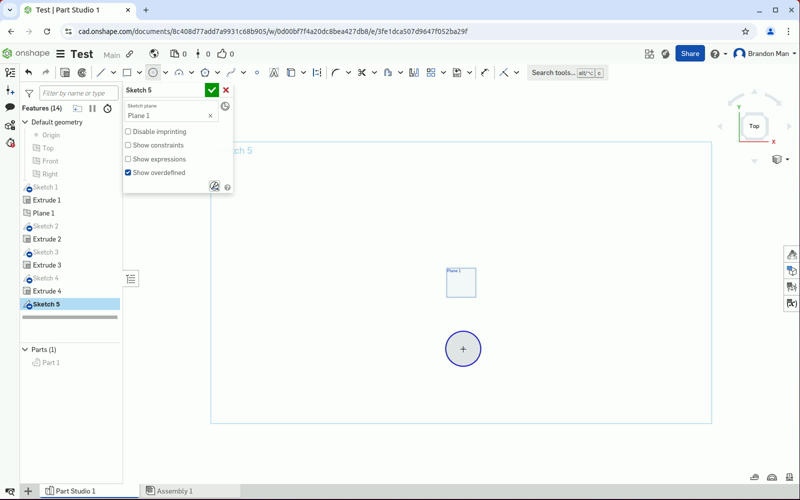
key_up(shift)
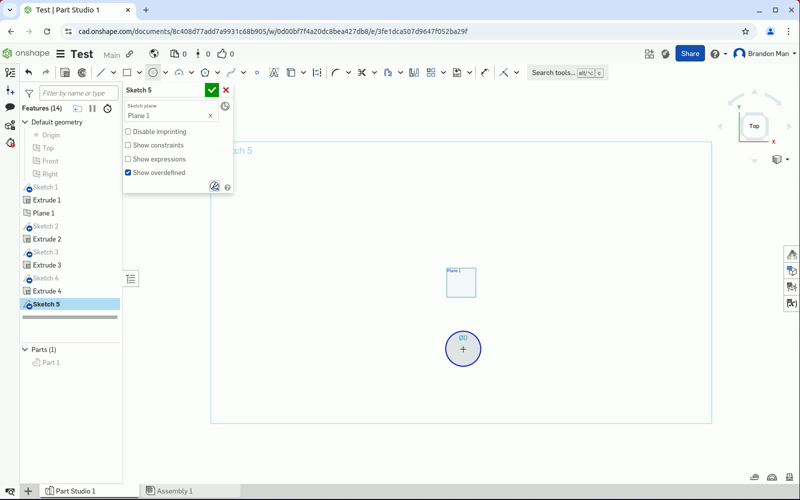
mouse_move(467, 348)
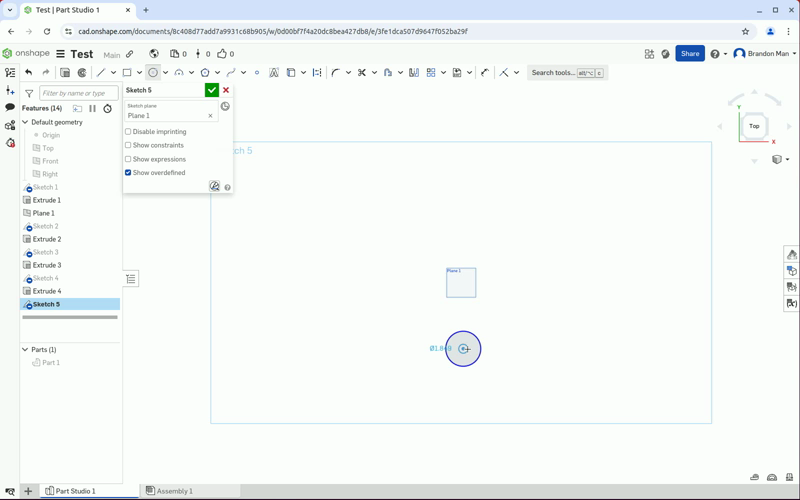
click(467, 348)
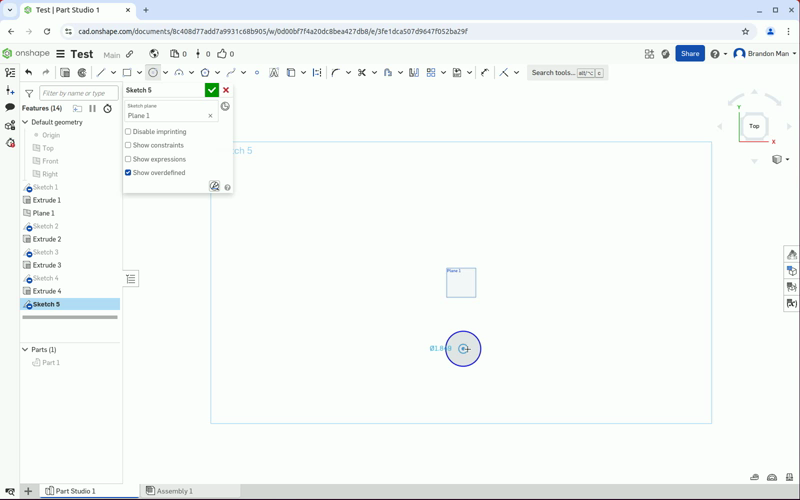
key(esc)
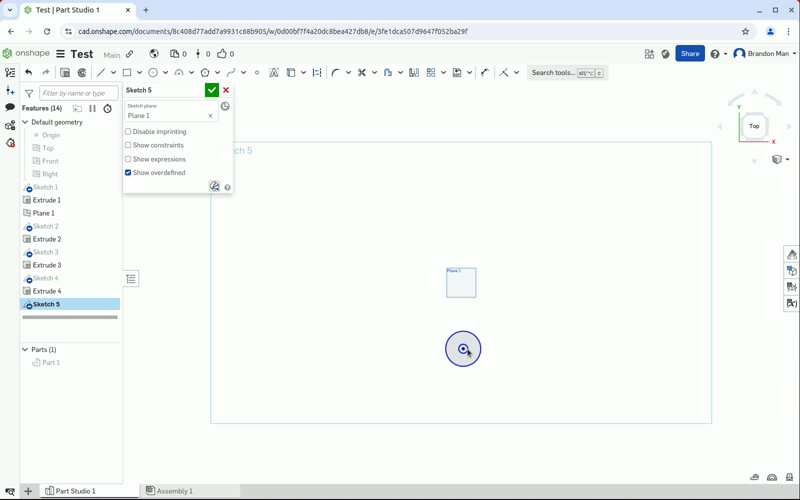
mouse_move(462, 331)
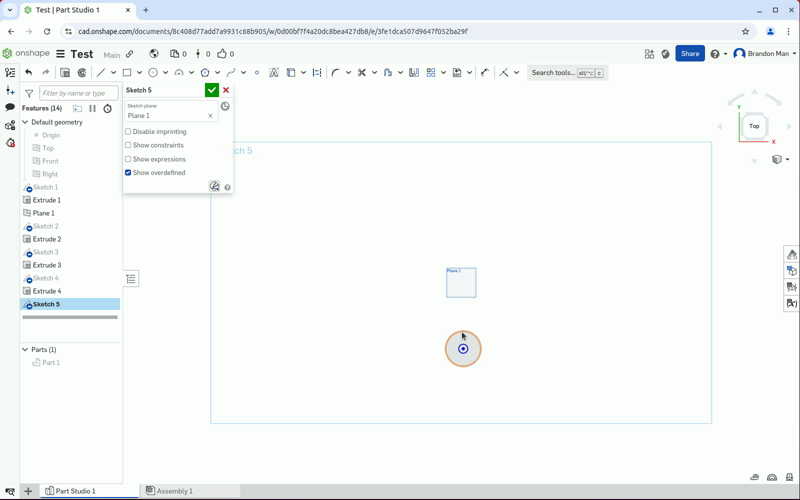
scroll(6)
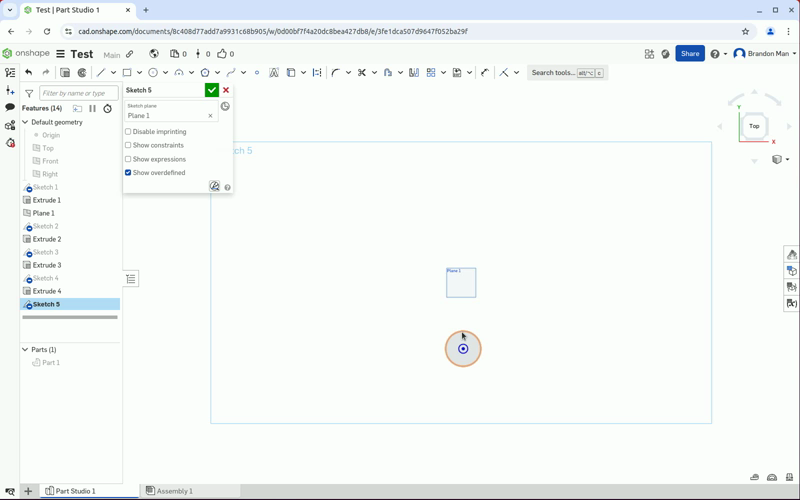
scroll(6)
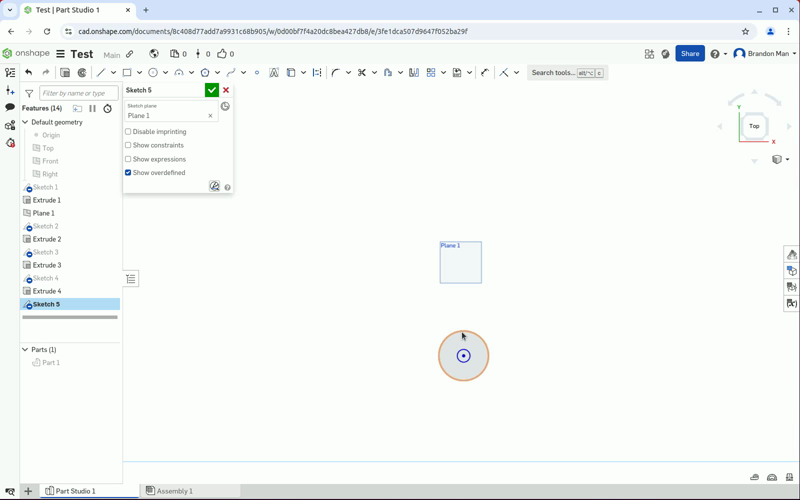
scroll(6)
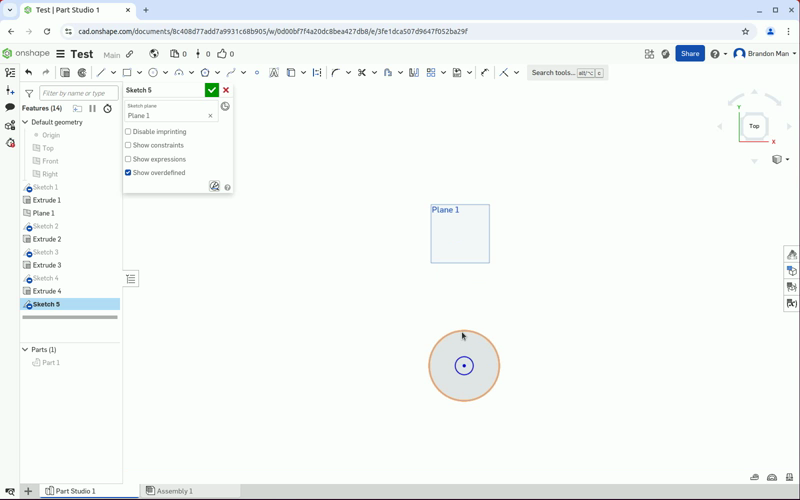
scroll(6)
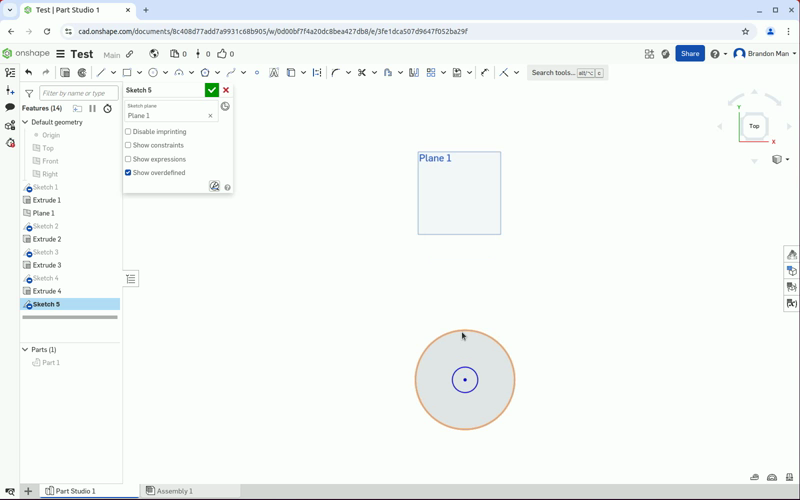
scroll(6)
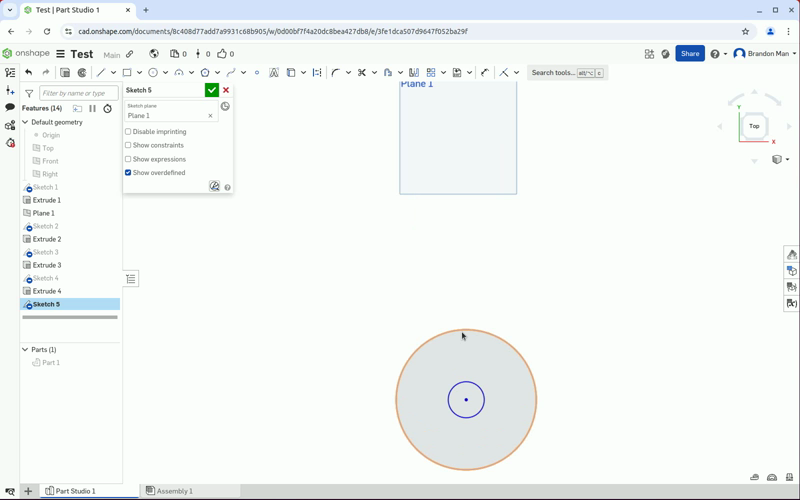
scroll(6)
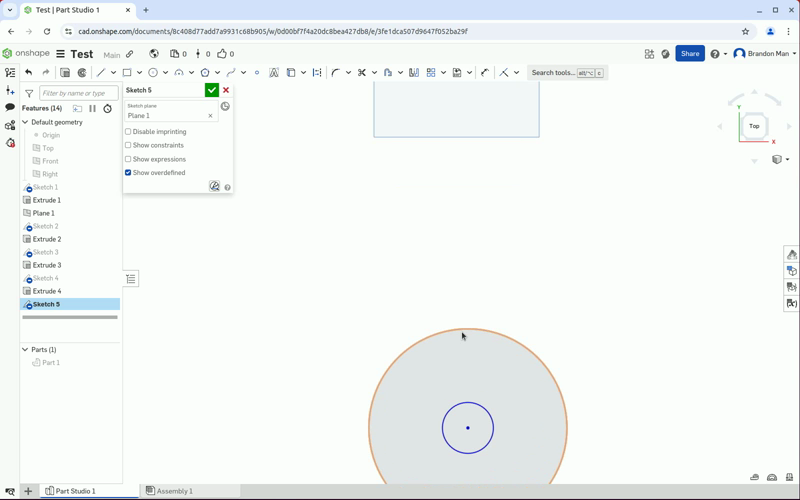
scroll(6)
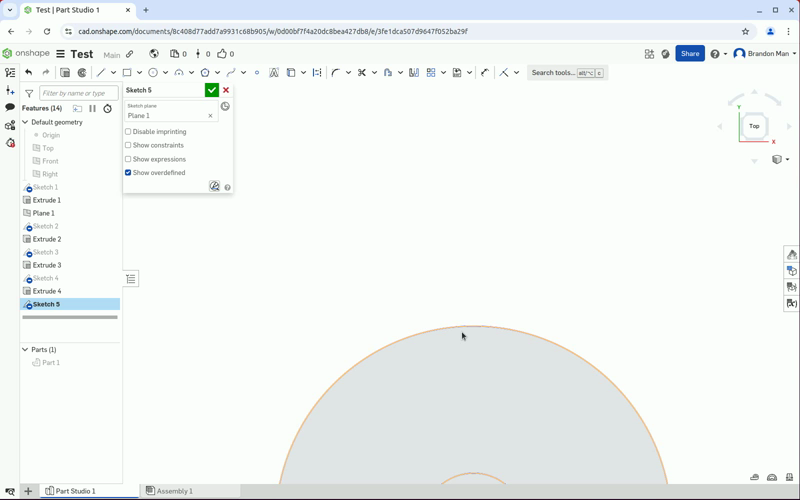
click(462, 331)
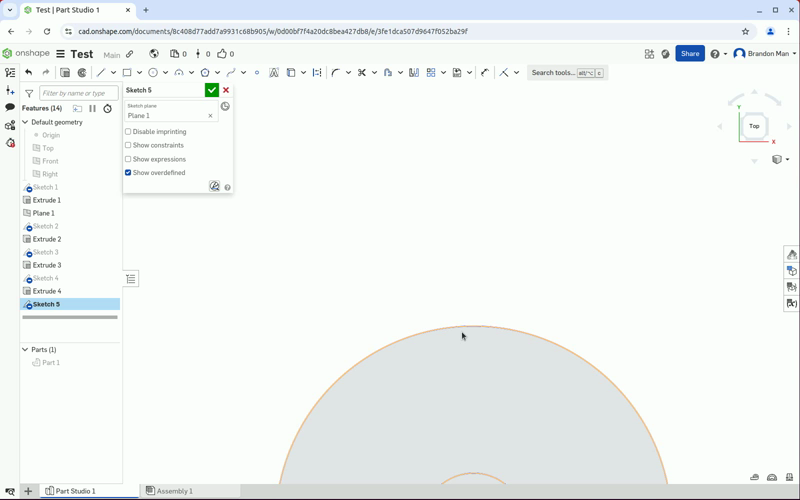
scroll(-6)
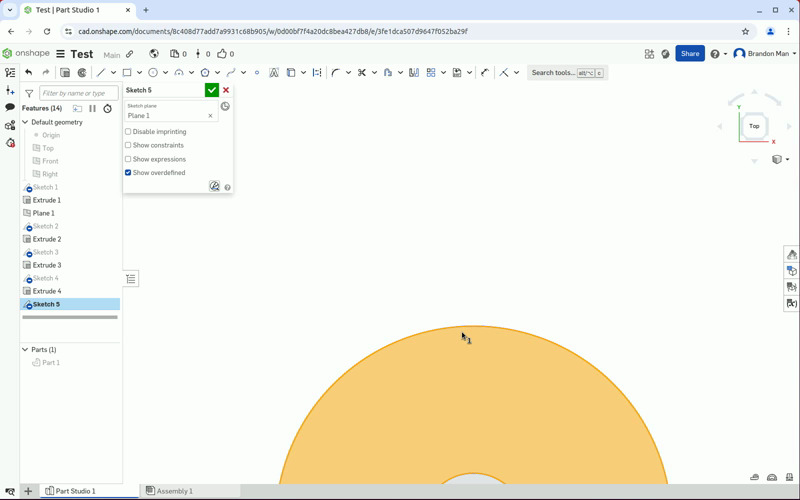
scroll(-6)
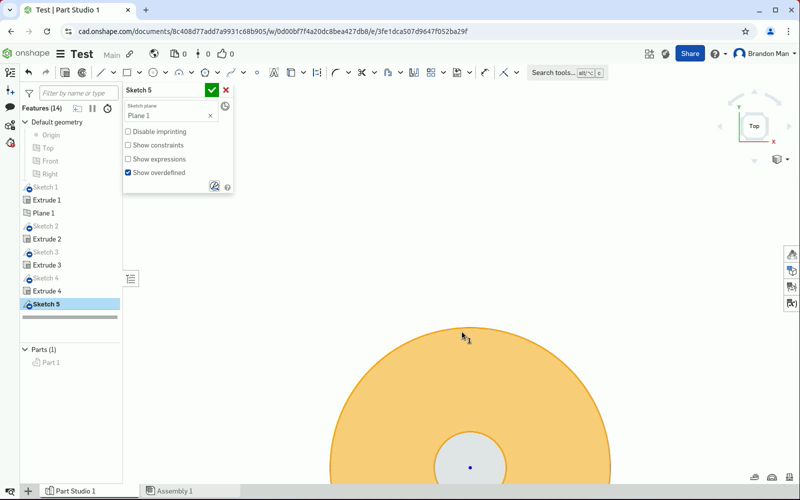
scroll(-6)
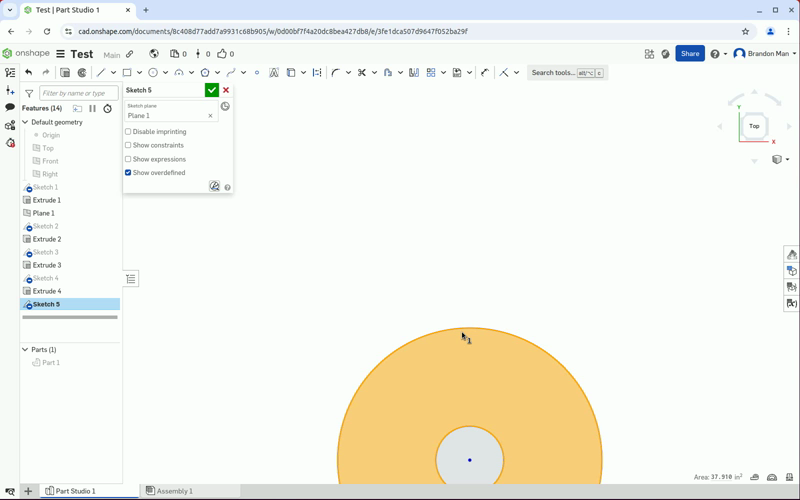
scroll(-6)
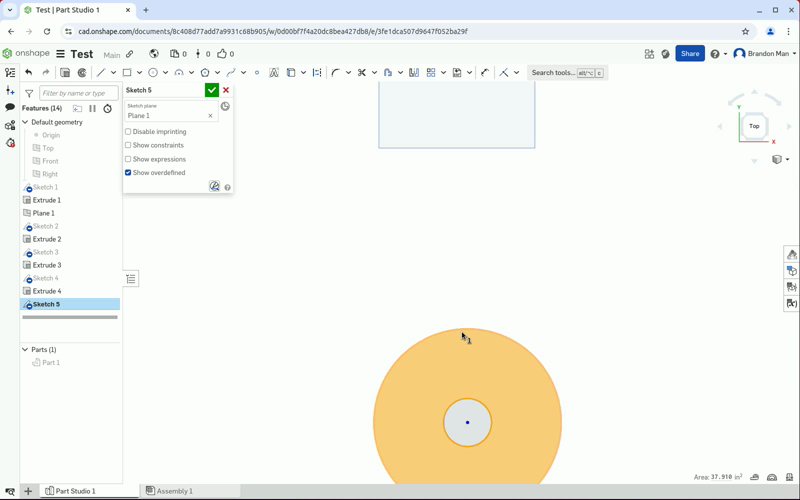
scroll(-6)
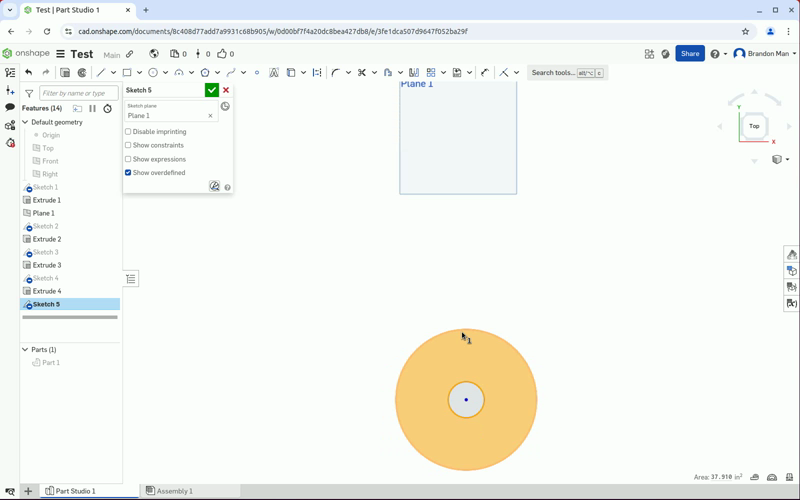
scroll(-6)
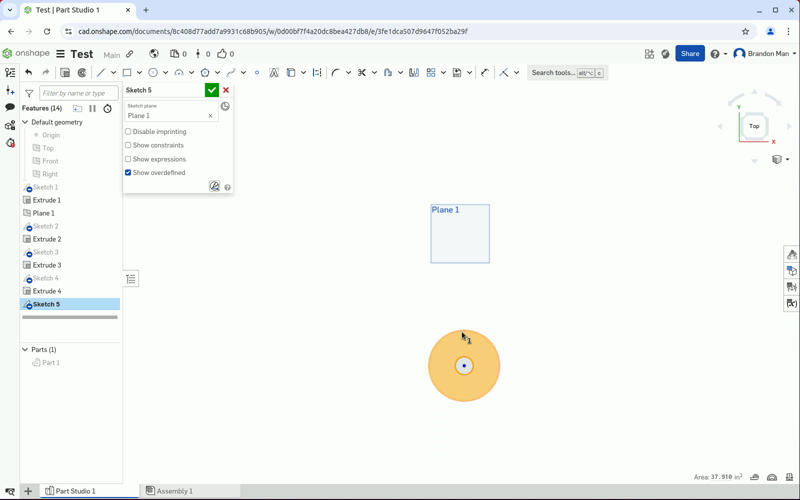
scroll(-6)
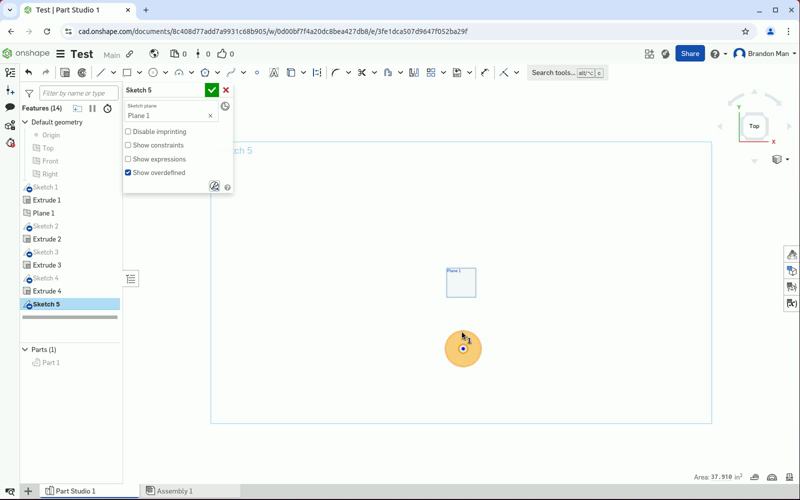
mouse_move(73, 352)
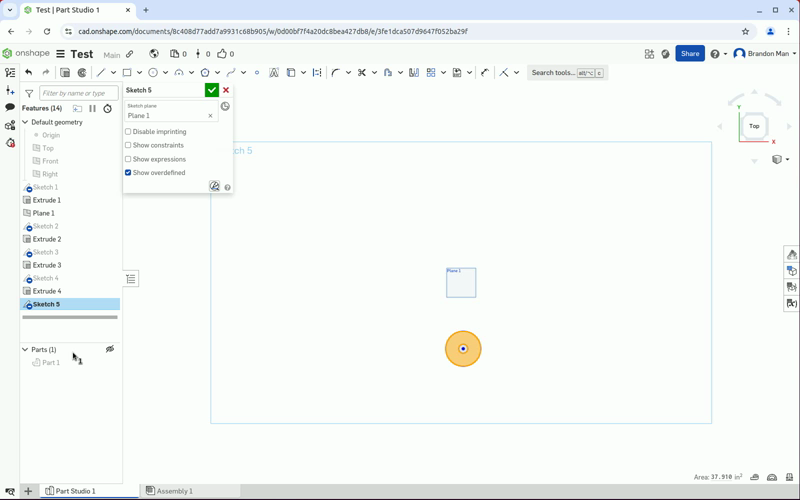
key(shift+y)
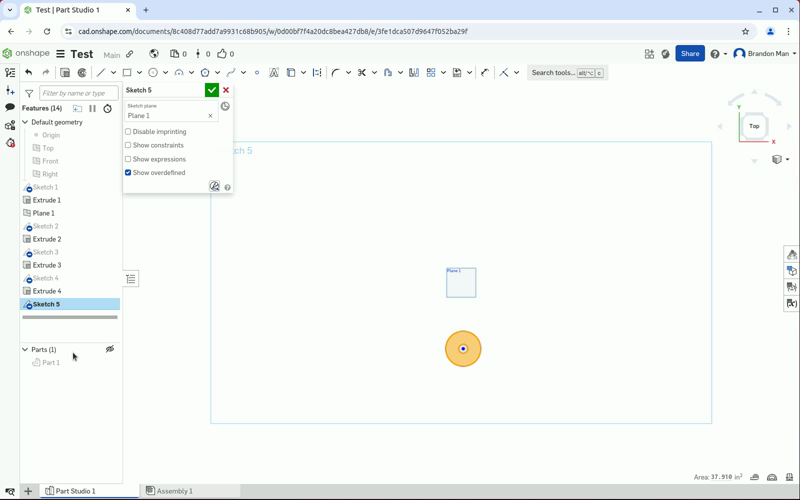
key(shift+e)
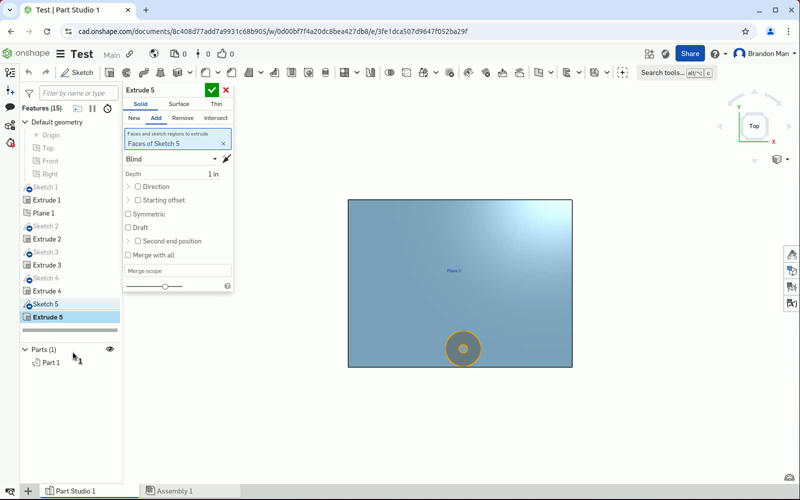
mouse_move(143, 106)
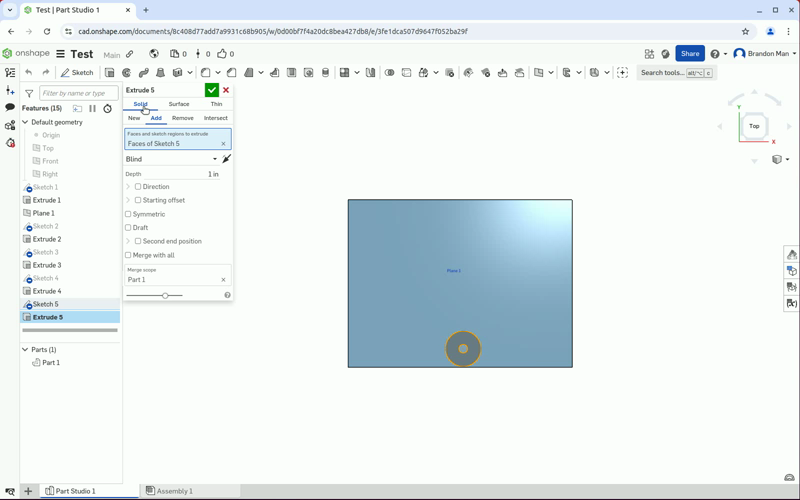
click(143, 106)
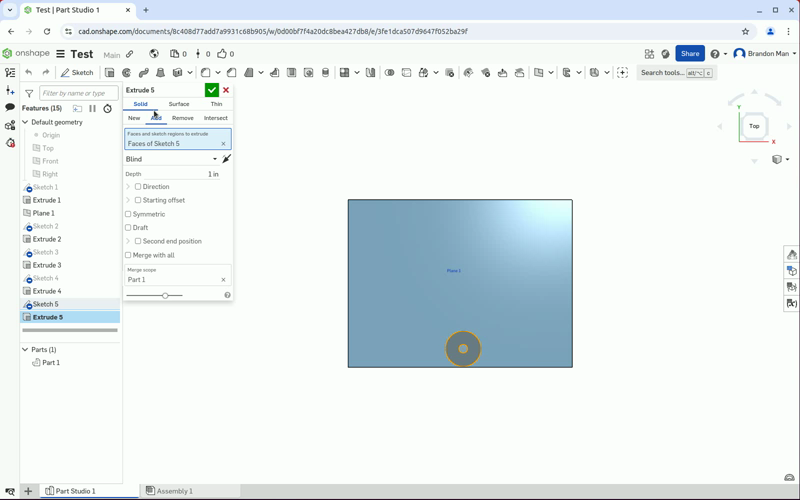
mouse_move(186, 120)
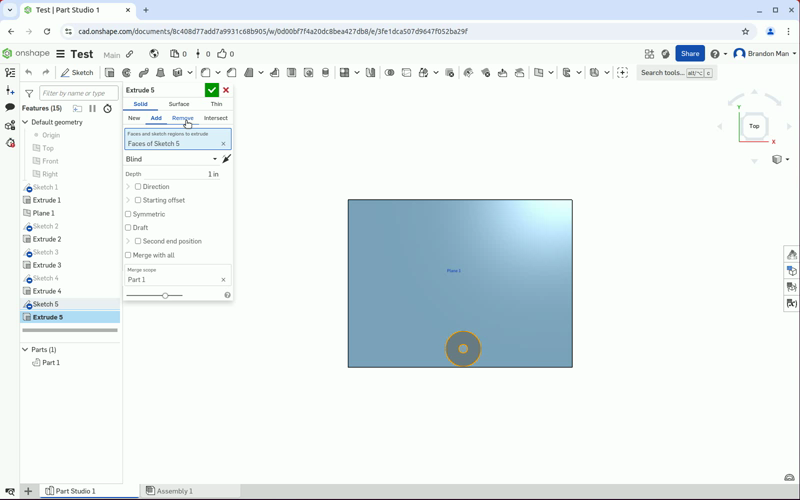
click(186, 120)
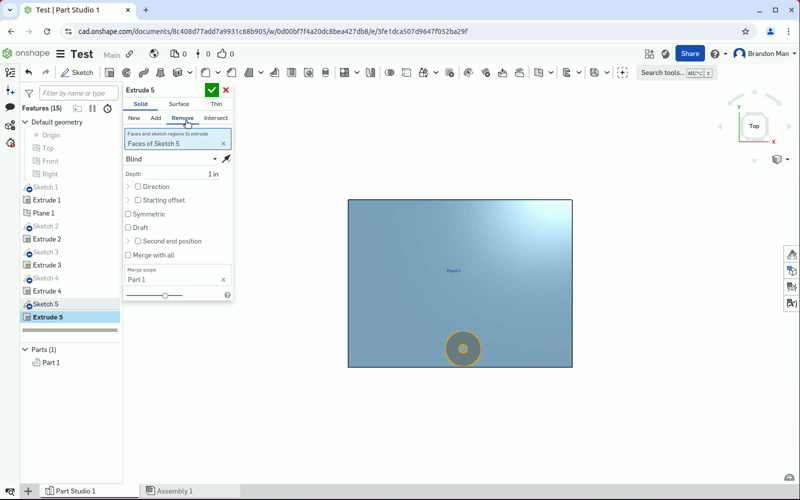
key(tab, 4)
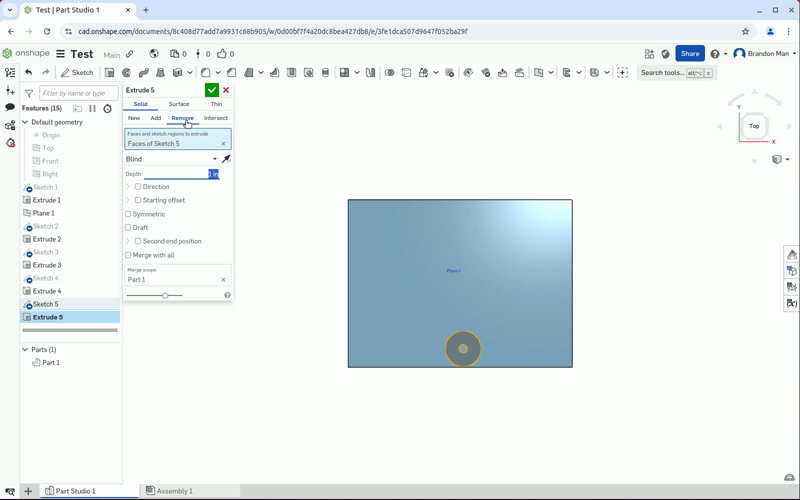
text(2.407)
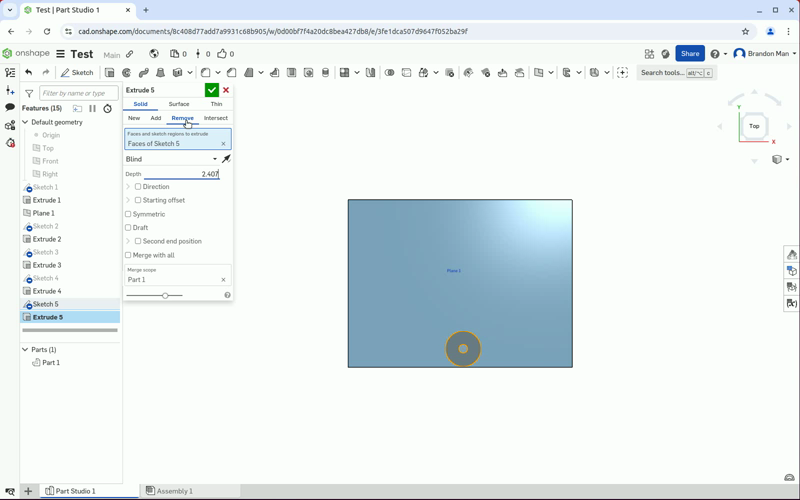
key(tab, 6)
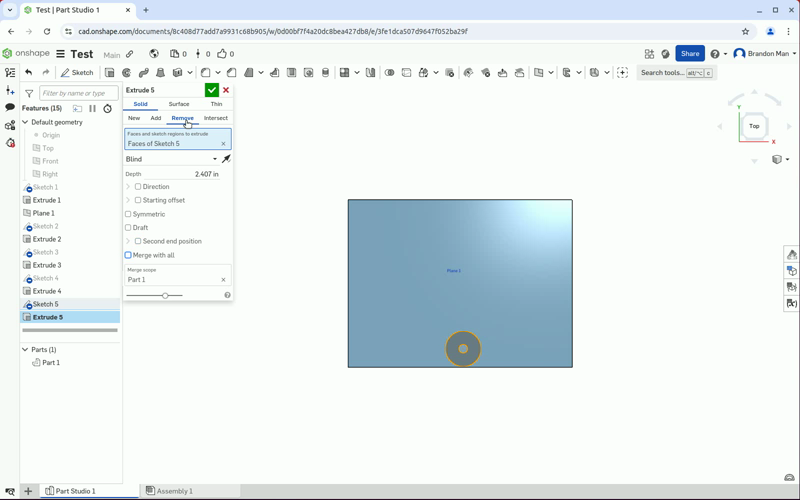
key(space)
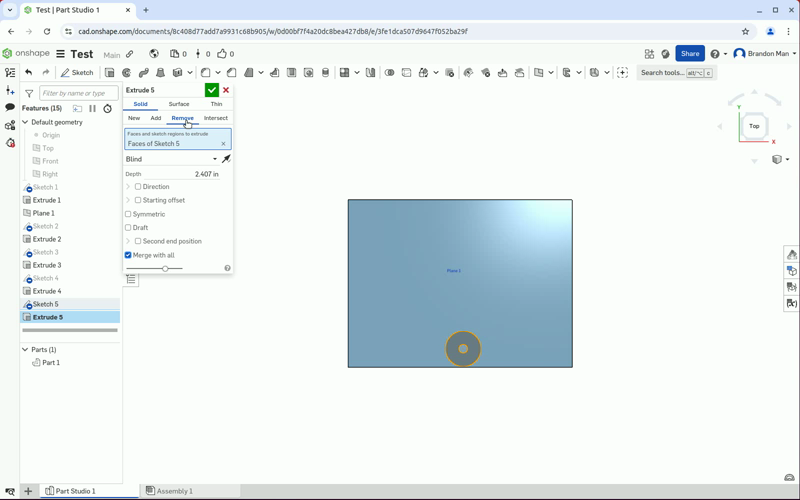
key(enter)
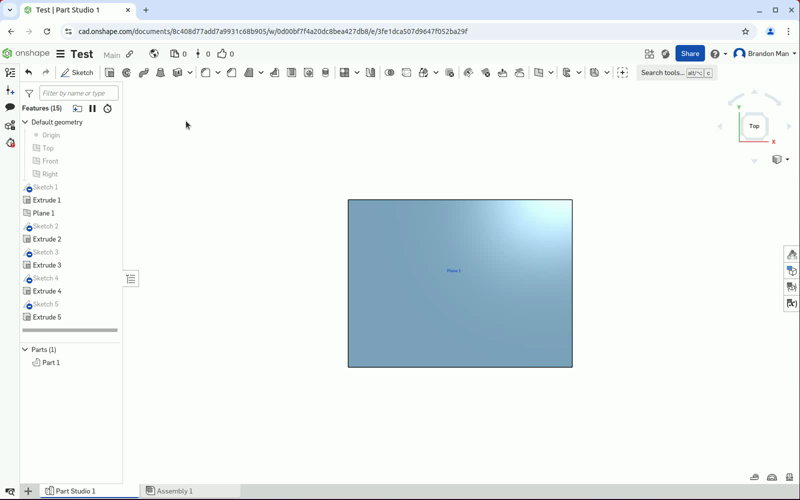
key(shift+h)
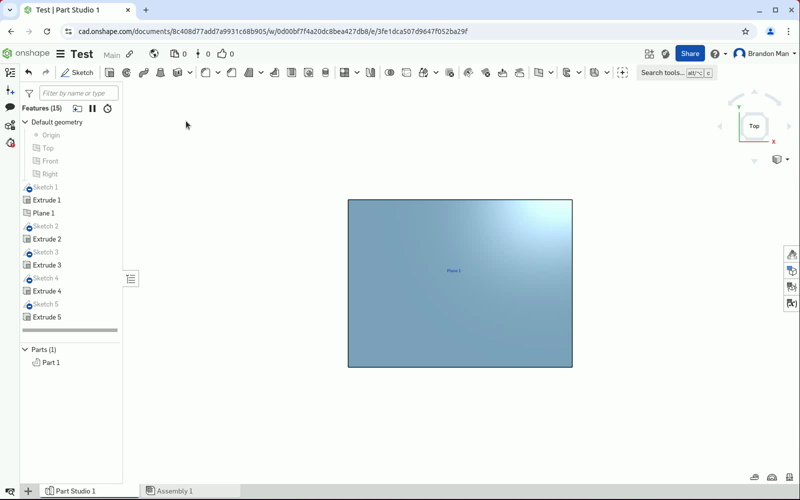
key(shift+h)
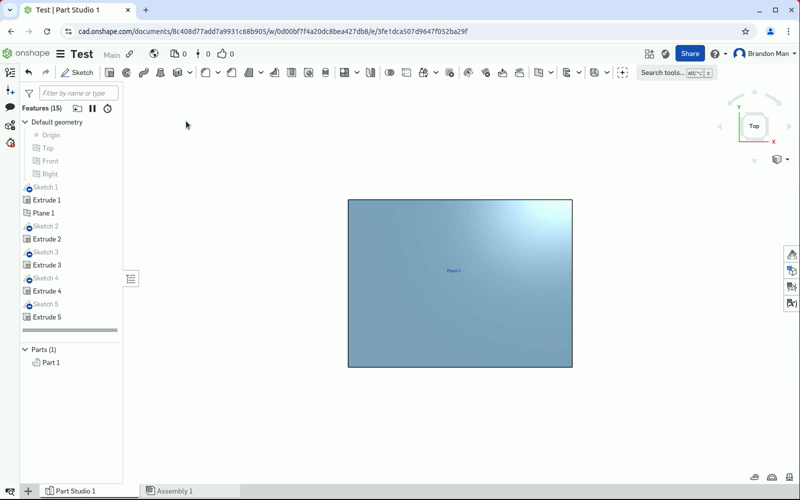
mouse_move(73, 189)
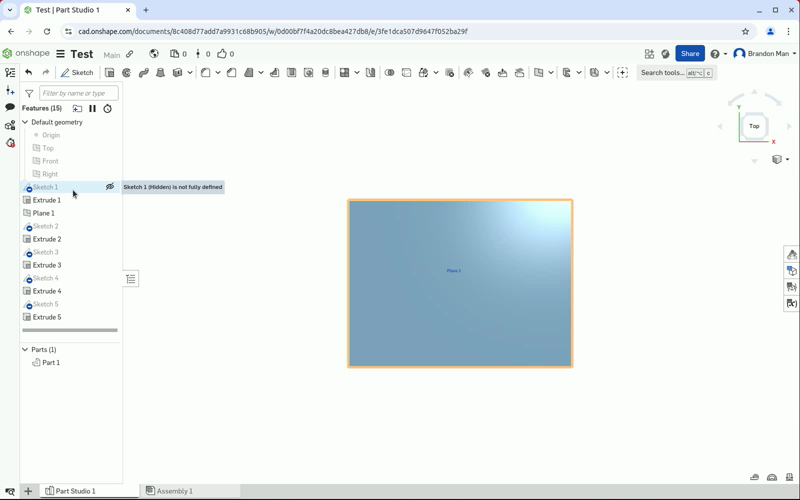
click(73, 189)
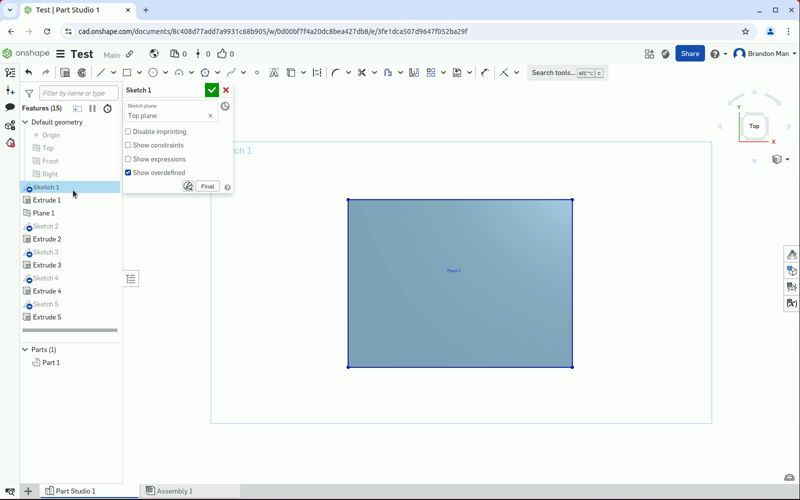
mouse_move(229, 92)
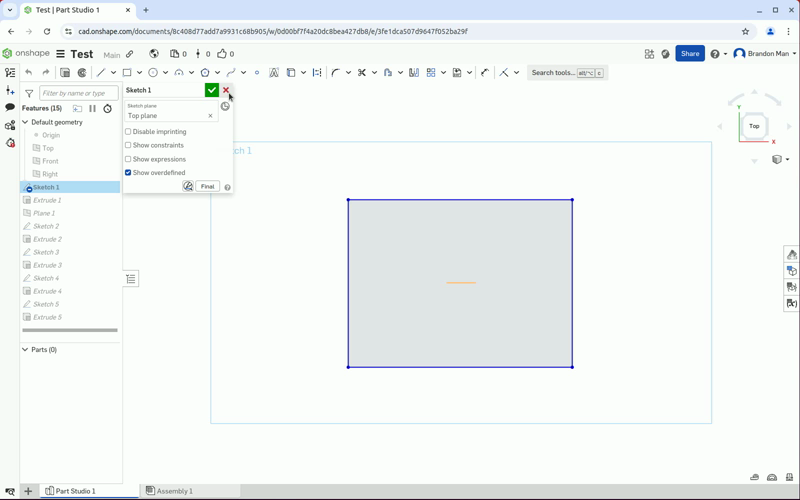
click(229, 92)
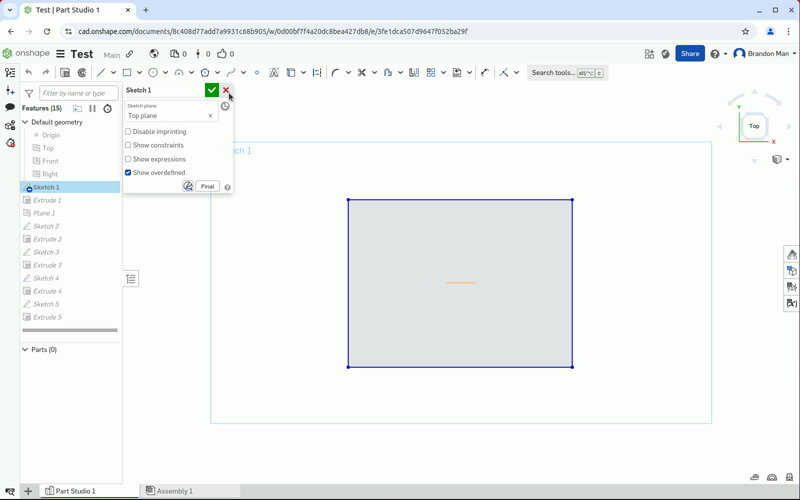
key(shift+s)
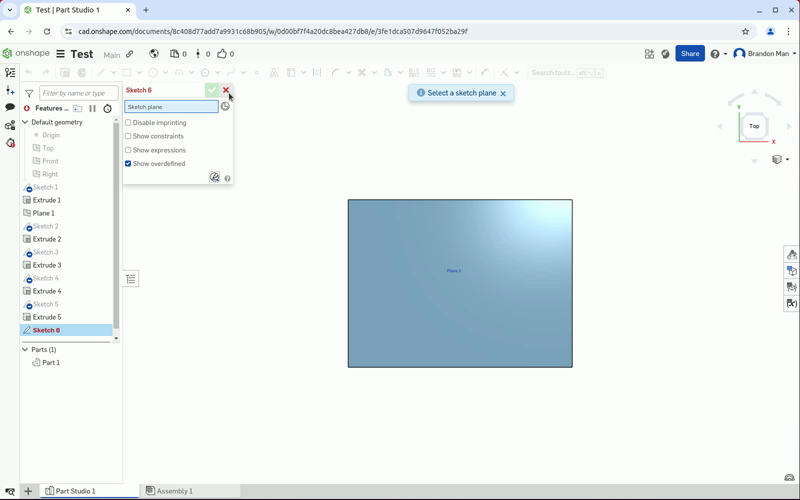
mouse_move(69, 215)
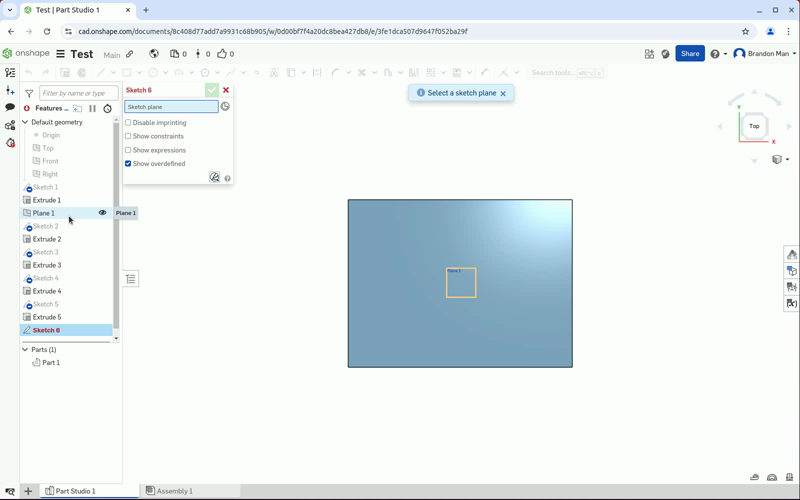
click(69, 215)
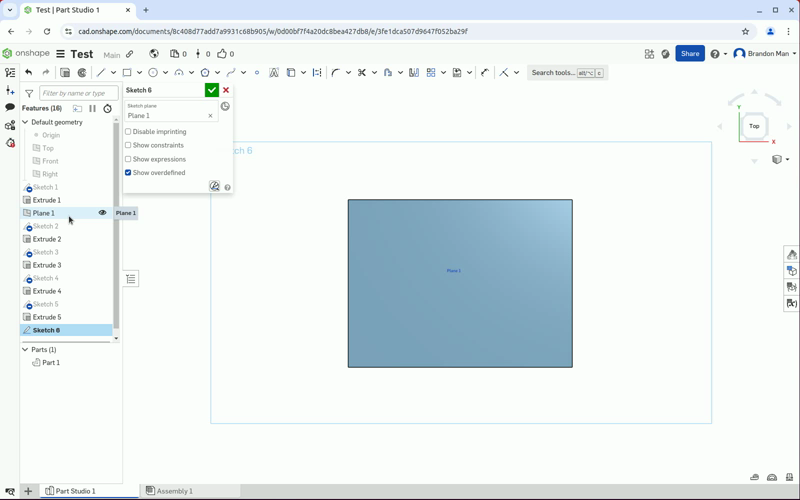
mouse_move(73, 352)
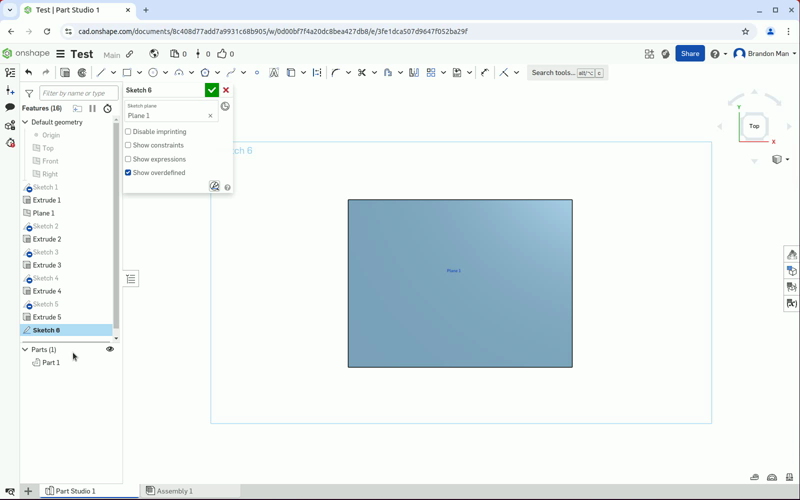
key(y)
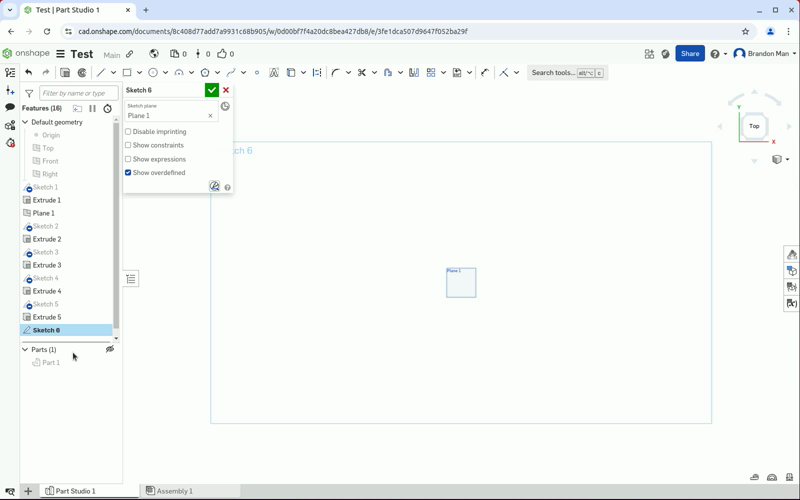
key(c)
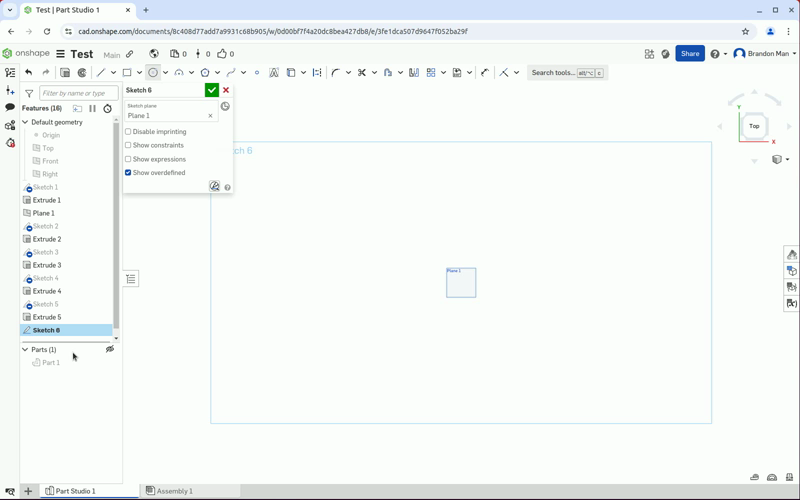
key_down(shift)
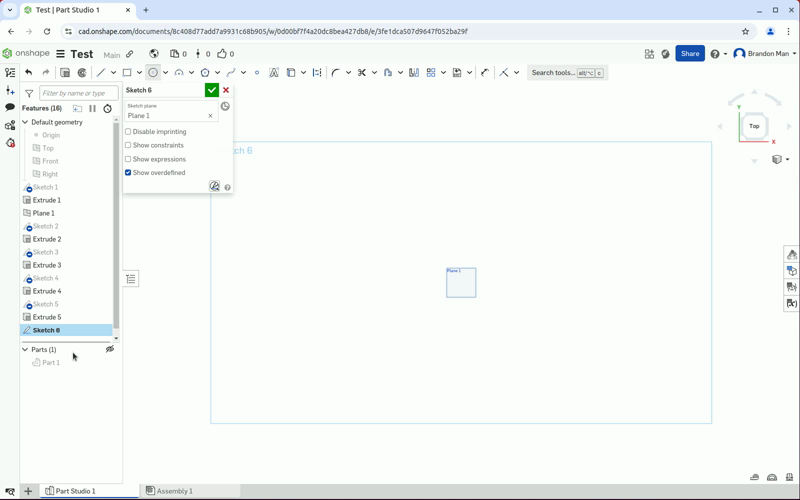
mouse_move(419, 348)
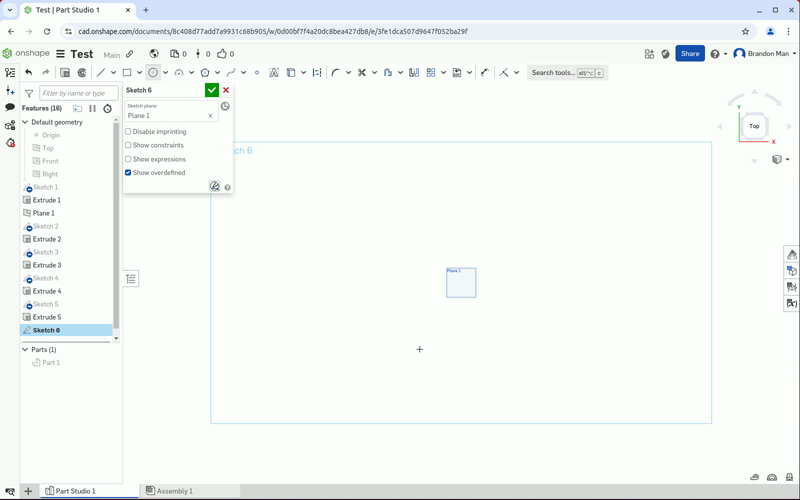
click(419, 348)
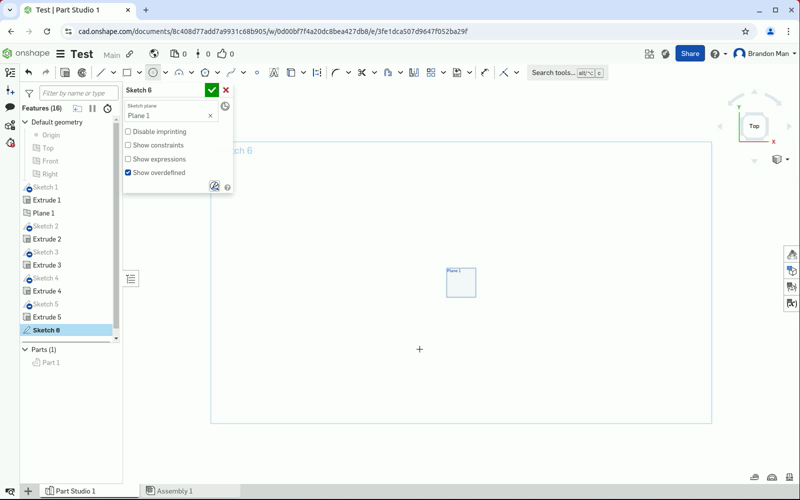
key_up(shift)
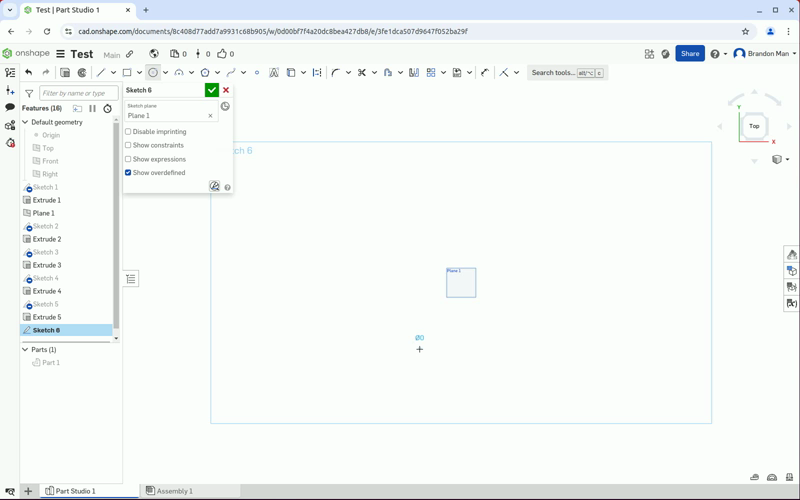
mouse_move(437, 348)
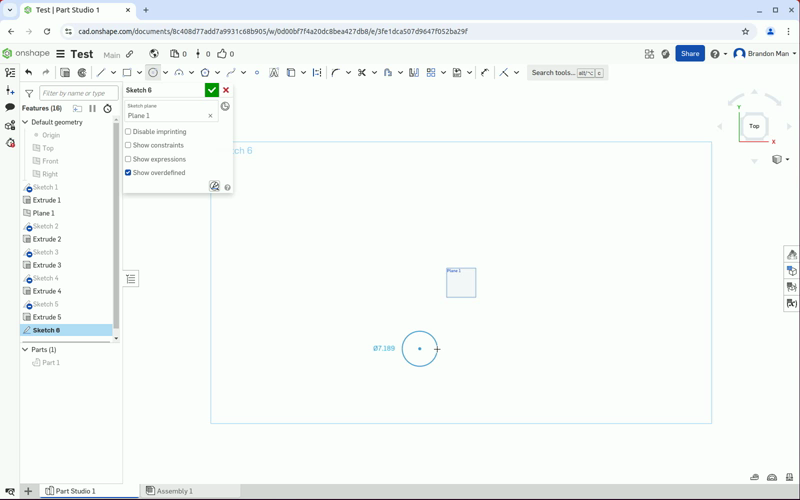
click(437, 348)
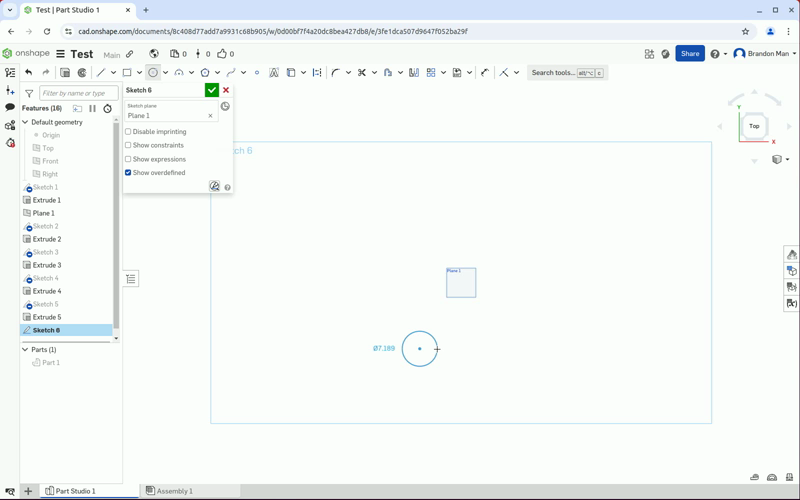
key(esc)
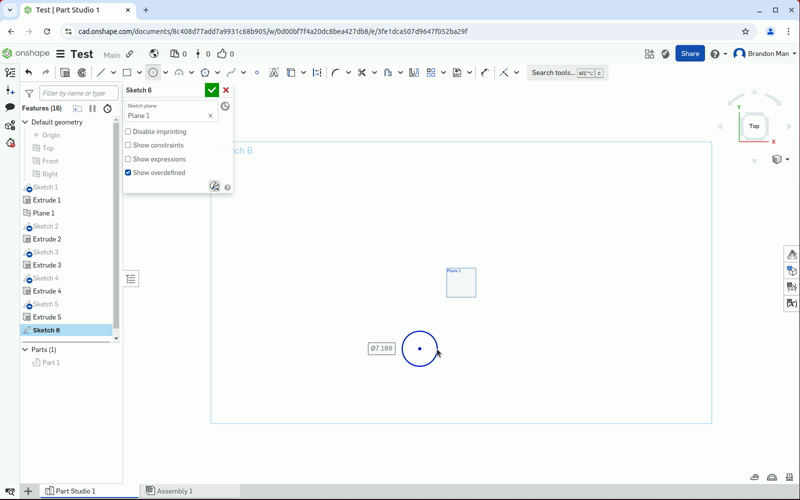
key(c)
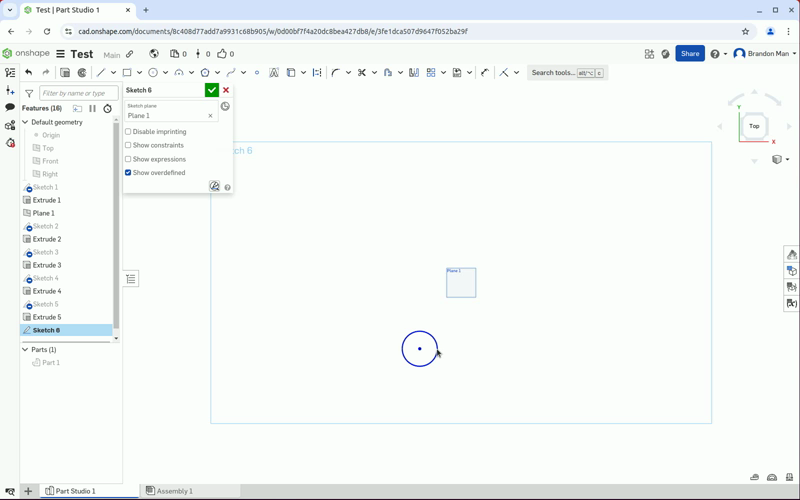
key_down(shift)
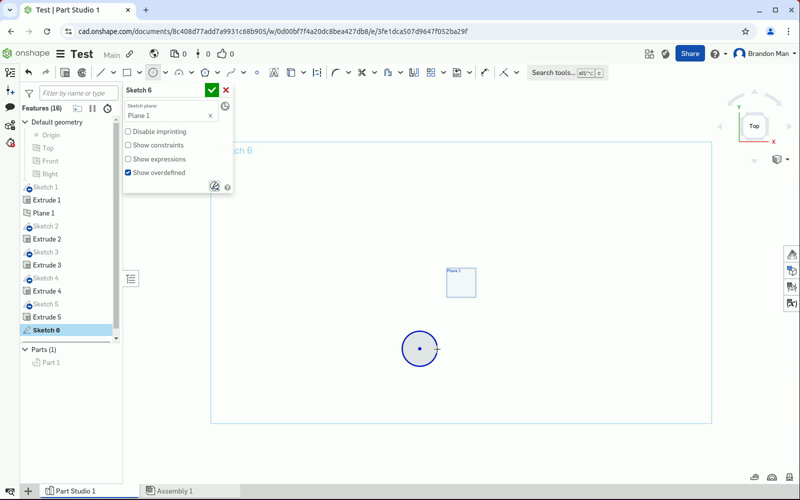
mouse_move(419, 348)
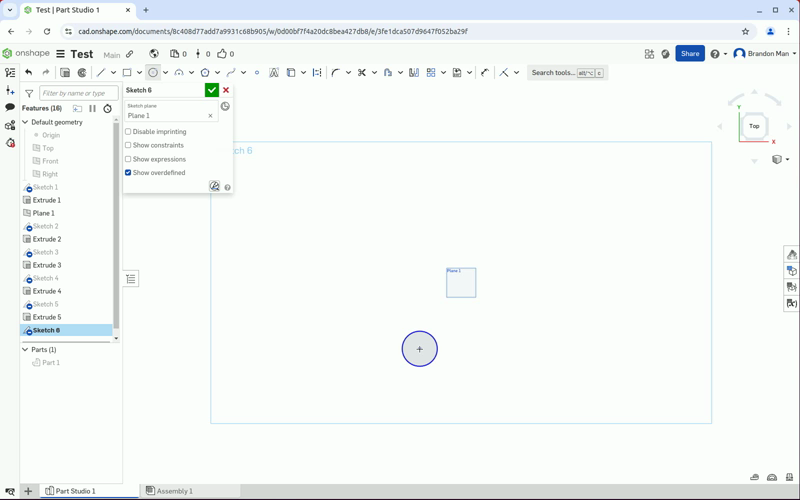
click(419, 348)
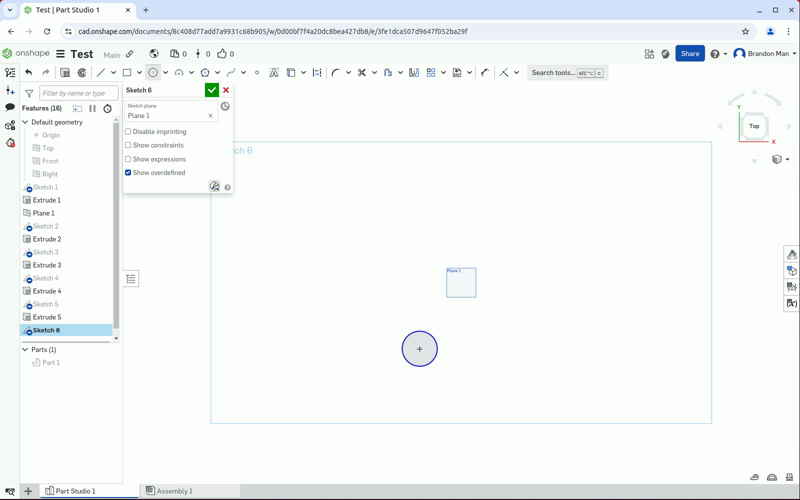
key_up(shift)
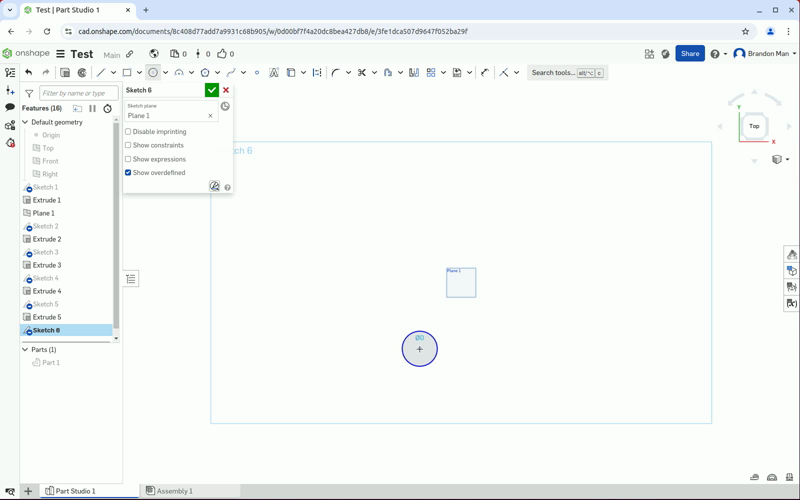
mouse_move(424, 348)
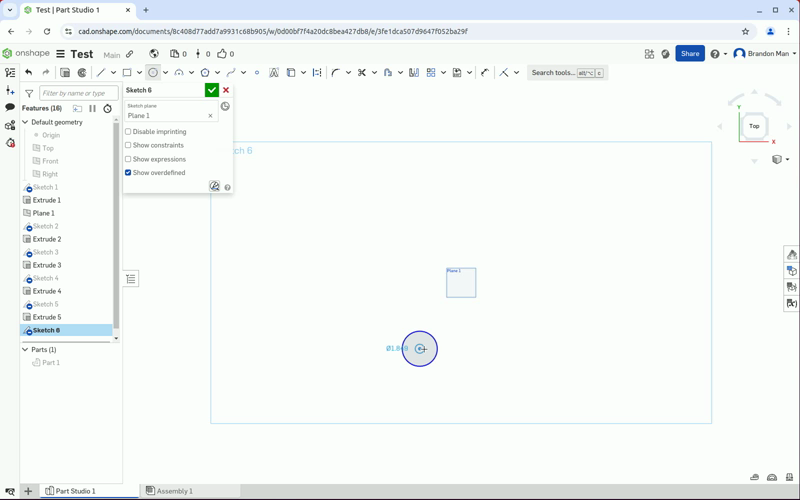
click(424, 348)
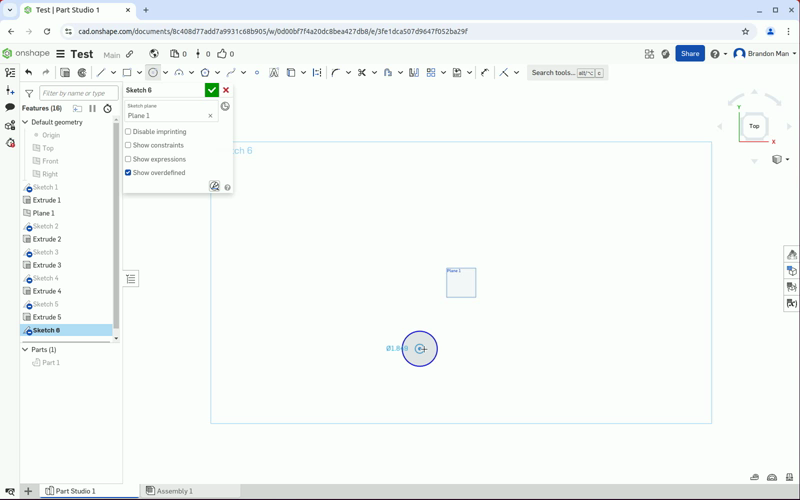
key(esc)
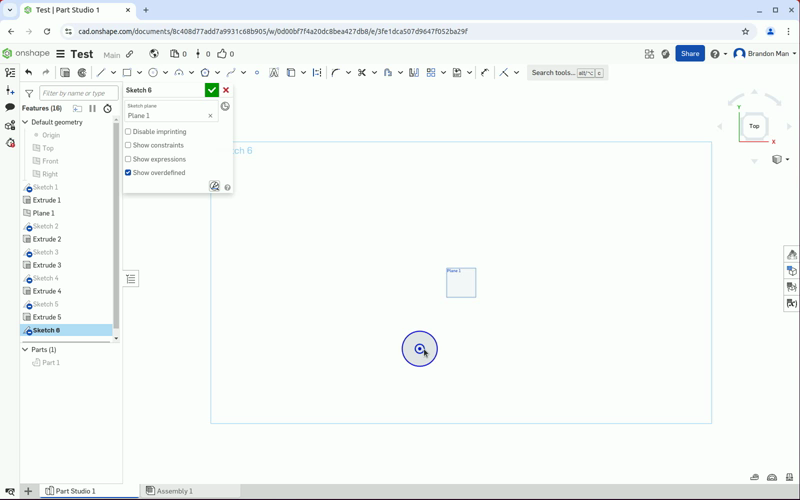
mouse_move(414, 336)
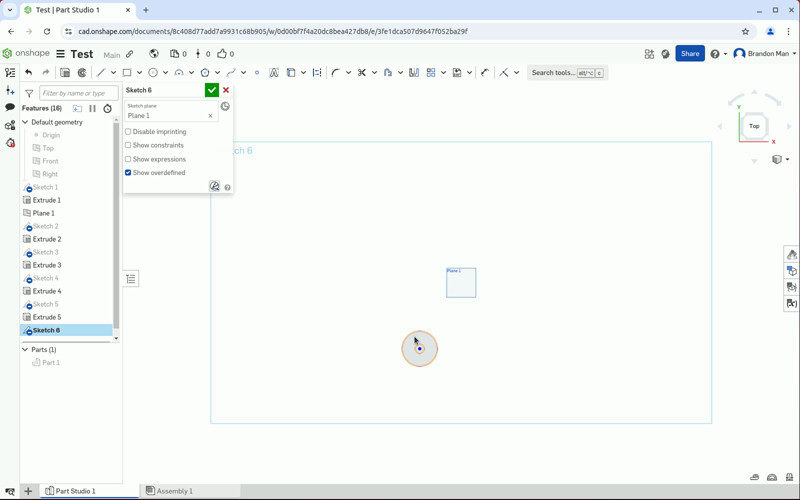
scroll(6)
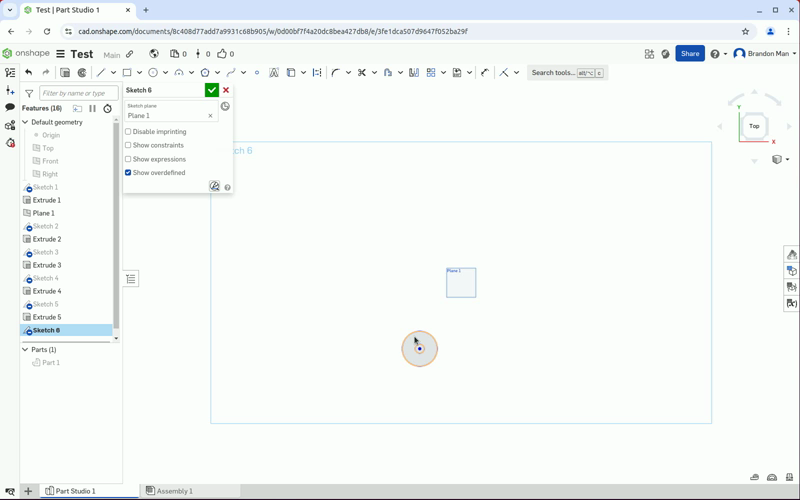
scroll(6)
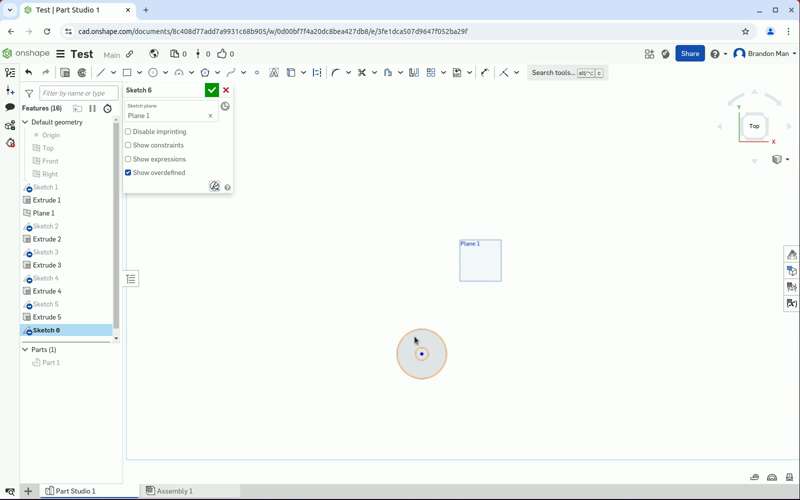
scroll(6)
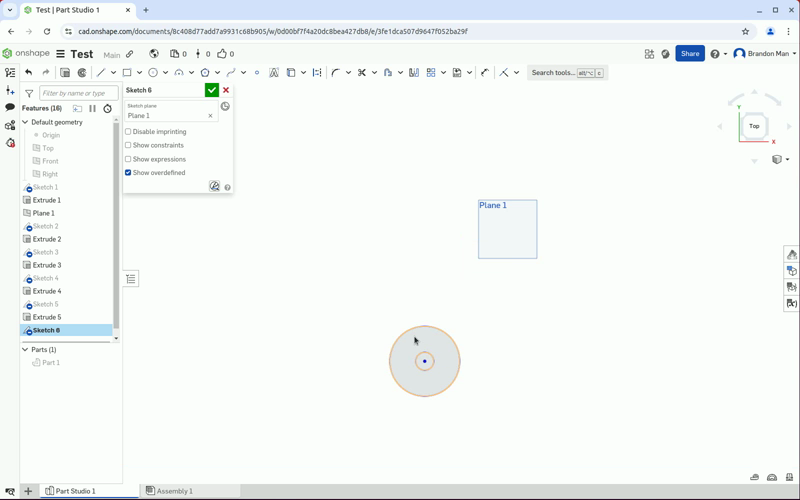
scroll(6)
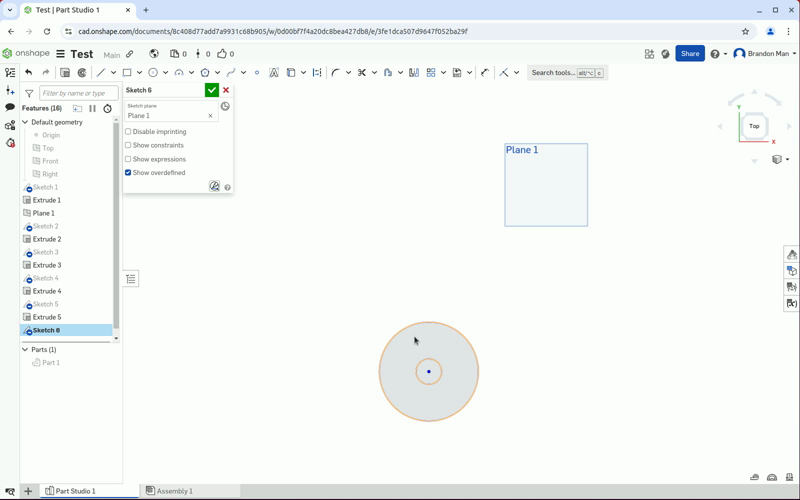
scroll(6)
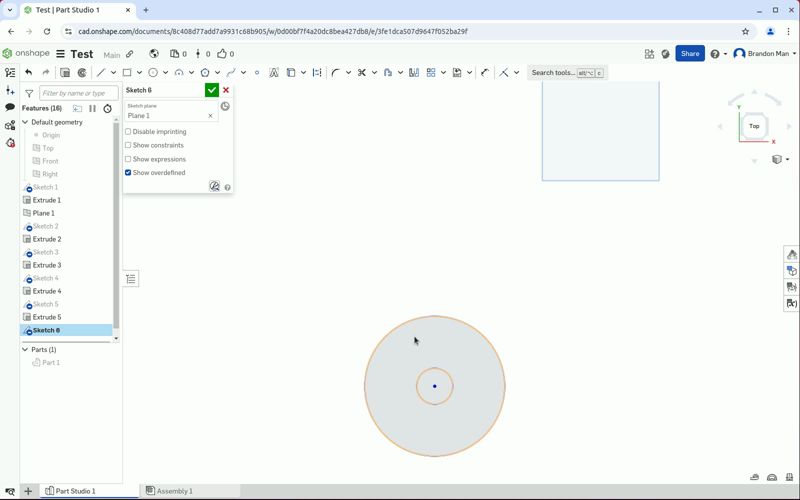
scroll(6)
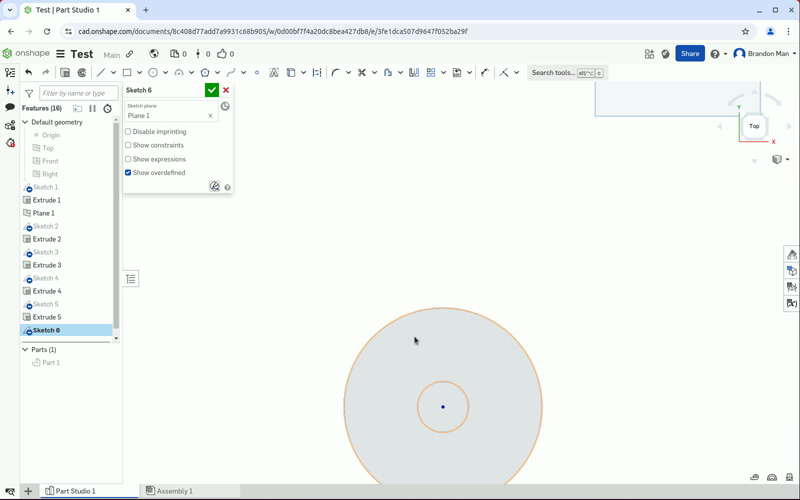
scroll(6)
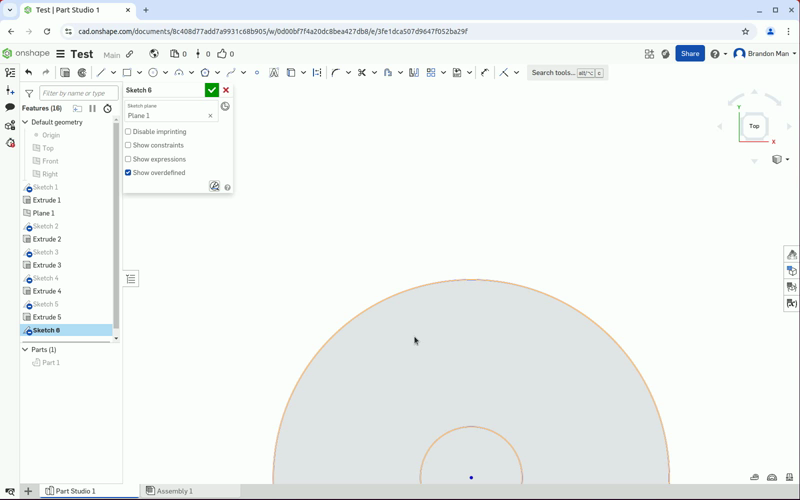
click(414, 336)
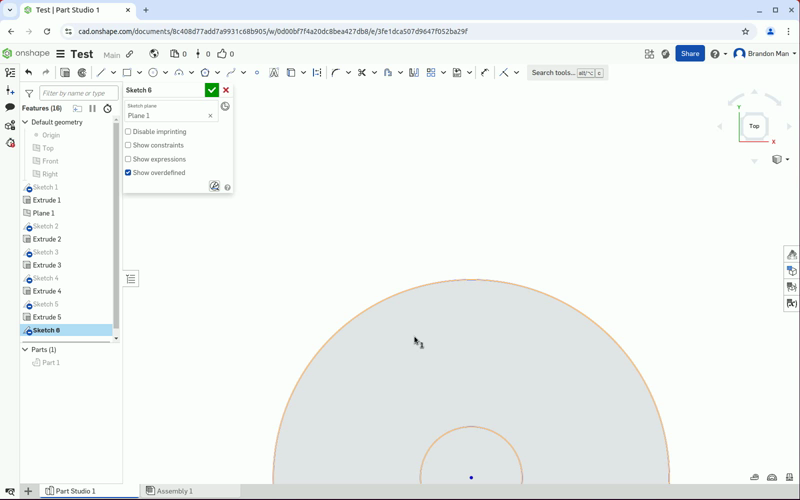
scroll(-6)
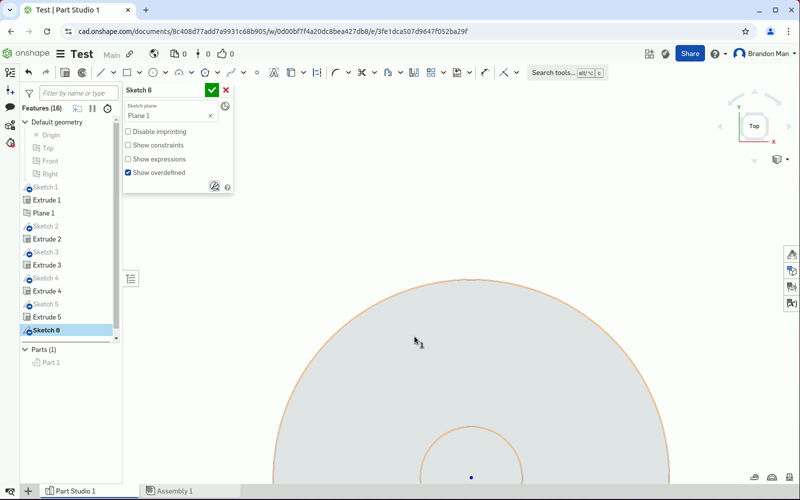
scroll(-6)
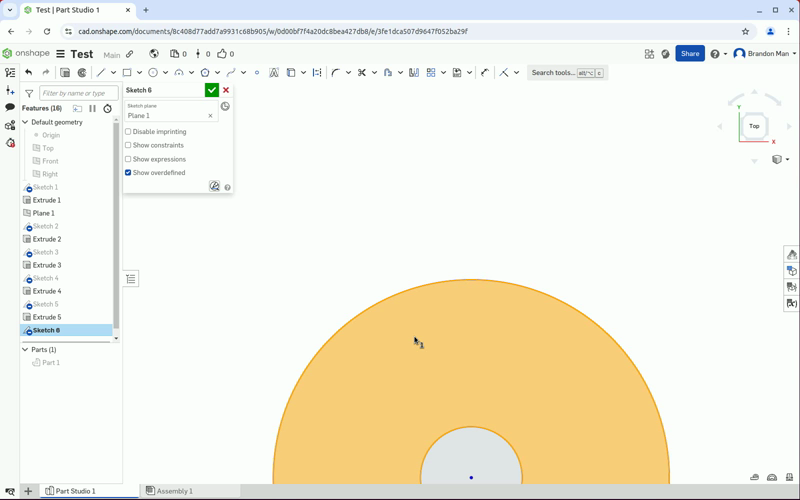
scroll(-6)
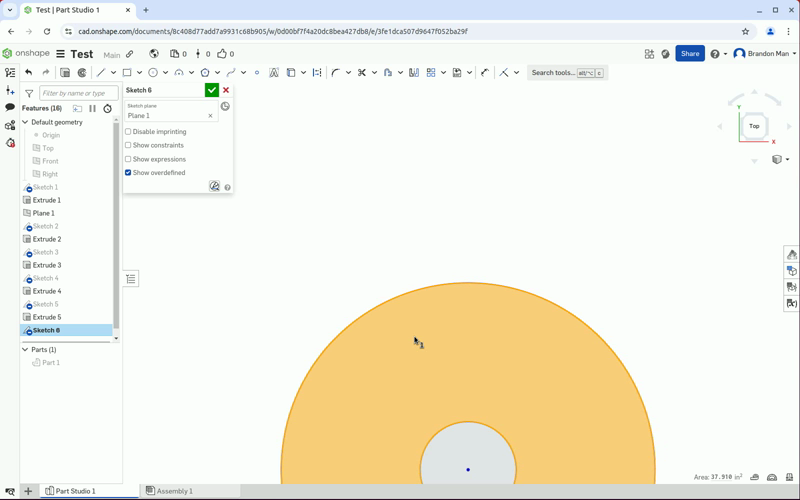
scroll(-6)
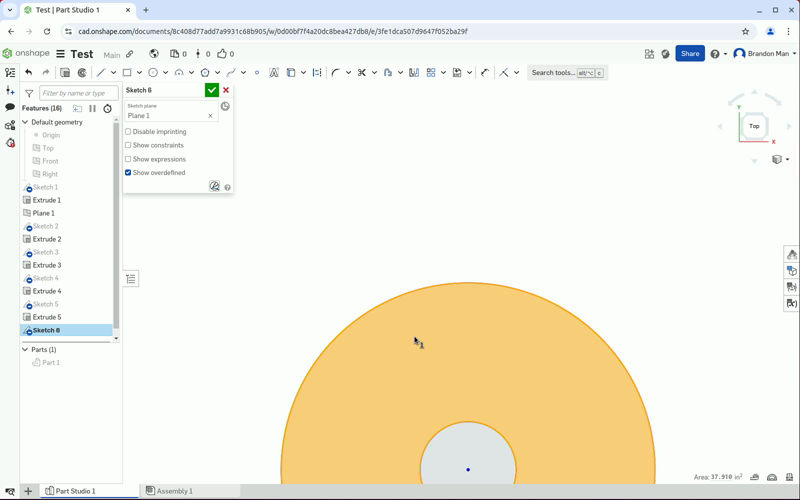
scroll(-6)
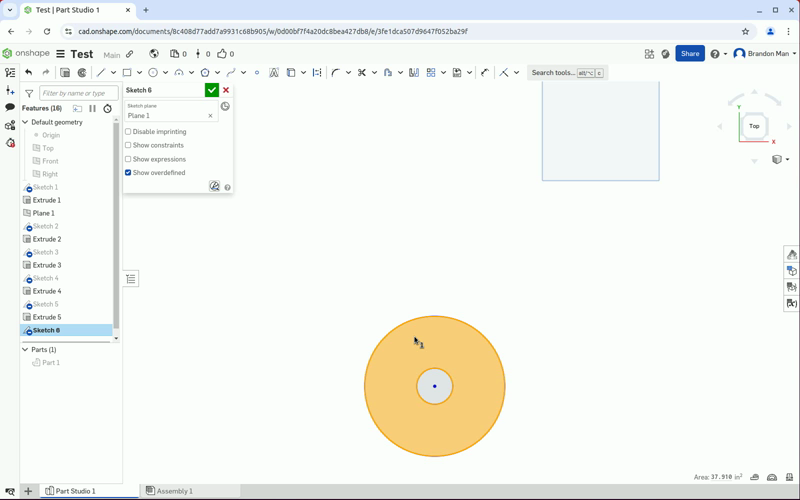
scroll(-6)
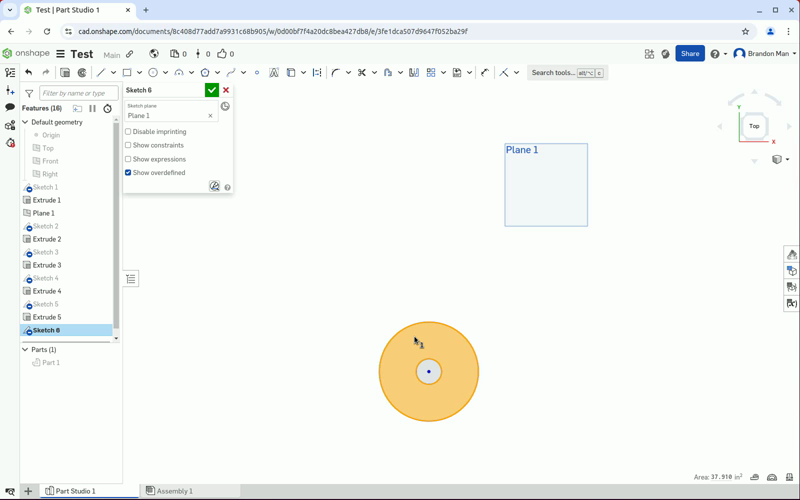
scroll(-6)
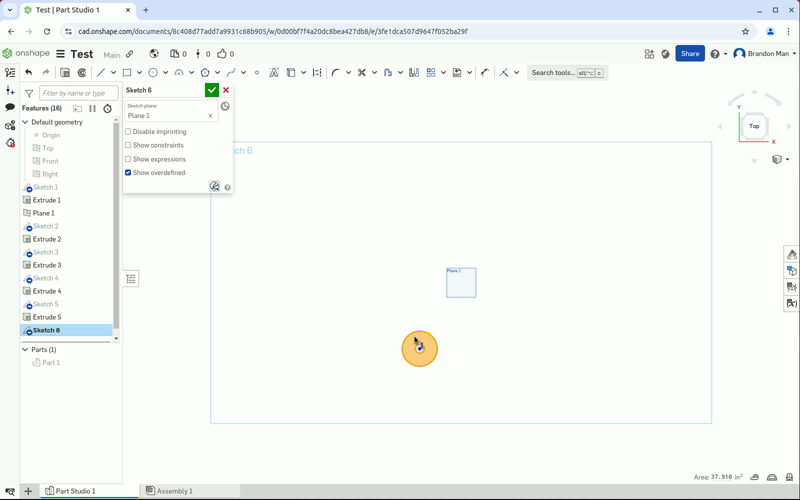
mouse_move(73, 352)
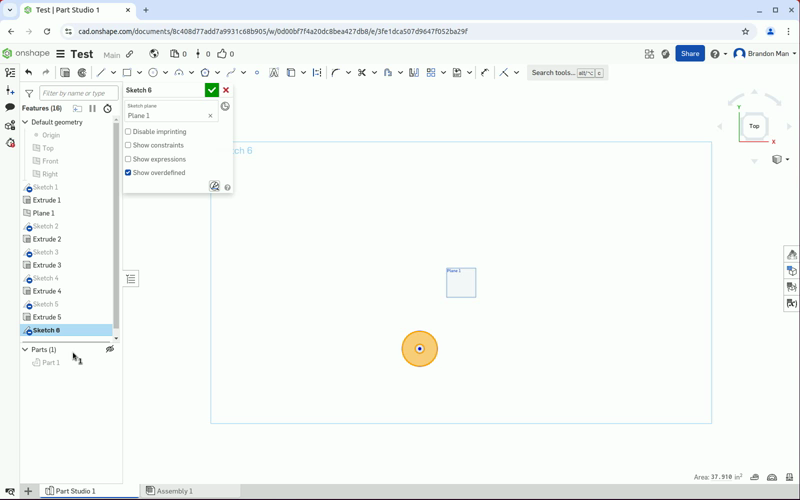
key(shift+y)
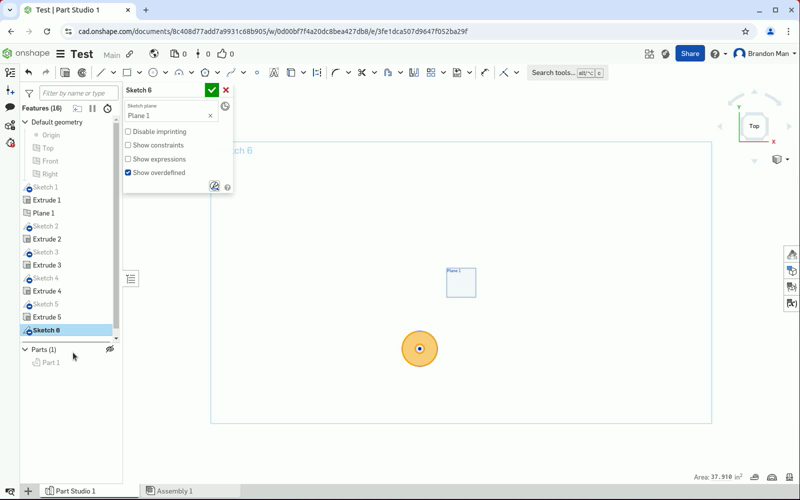
key(shift+e)
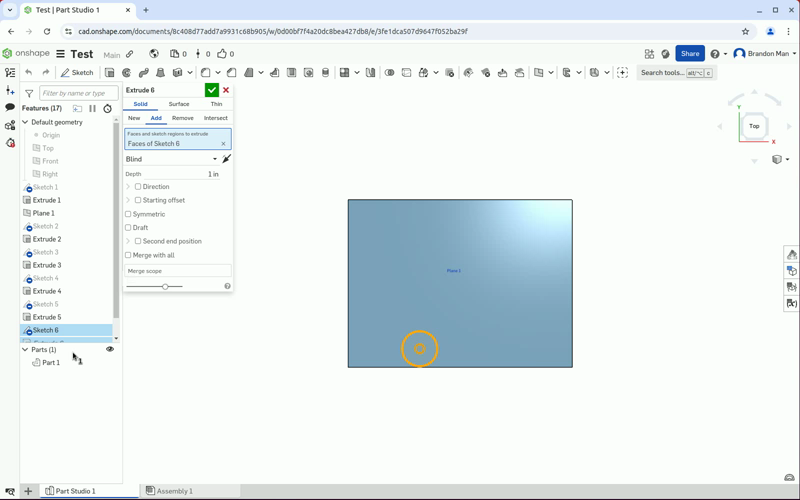
mouse_move(143, 106)
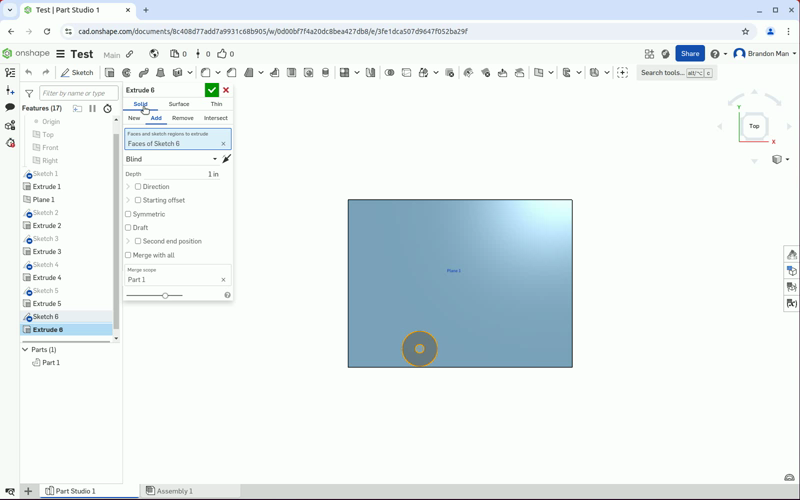
click(143, 106)
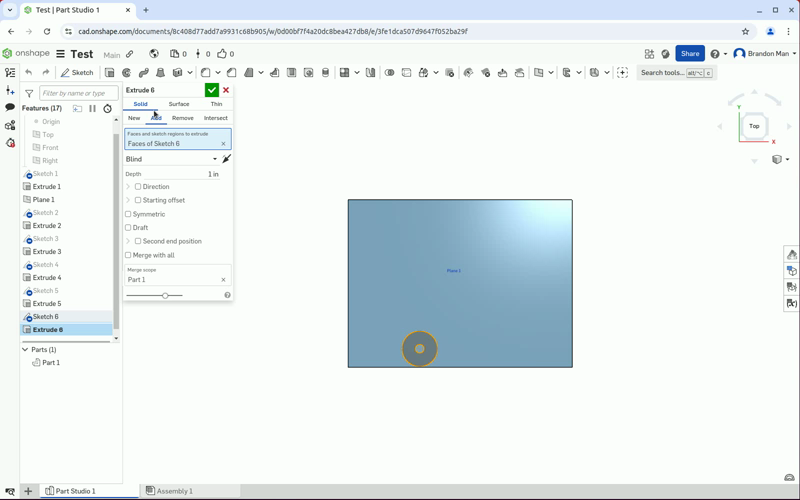
mouse_move(186, 120)
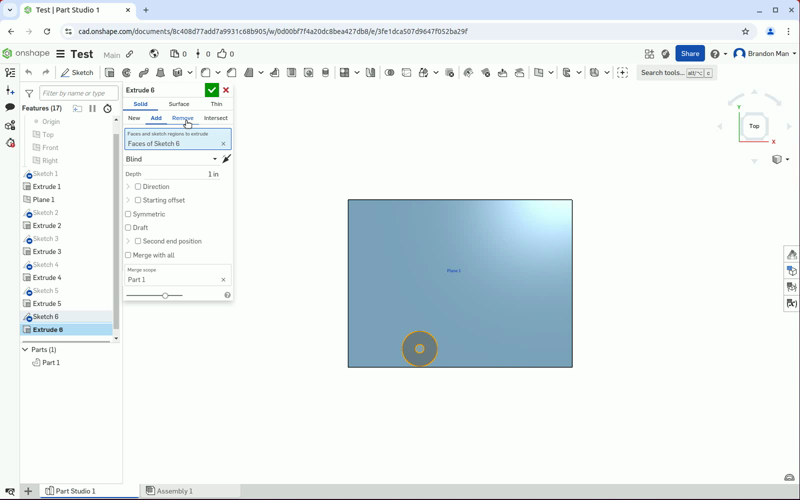
click(186, 120)
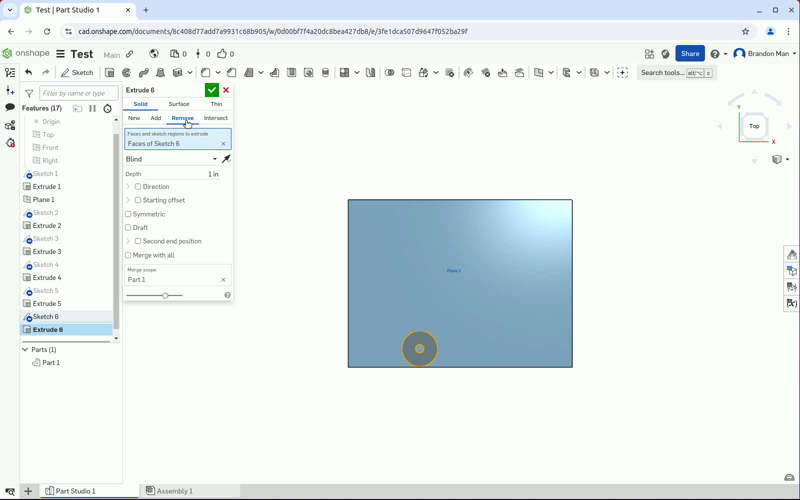
key(tab, 4)
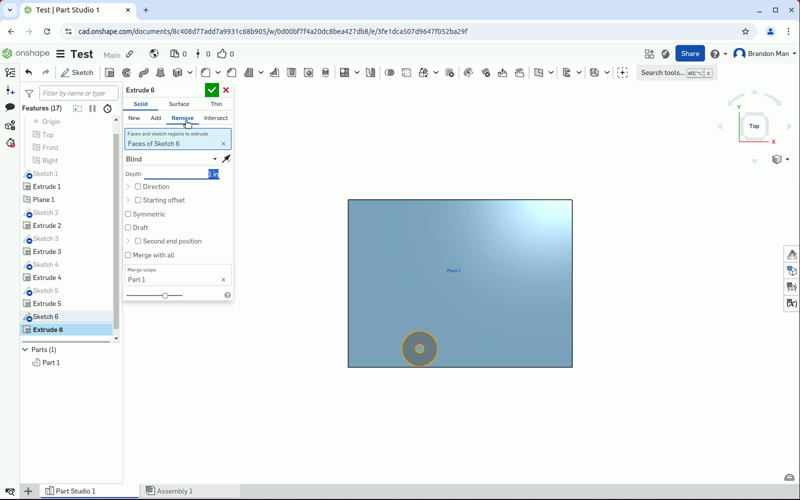
text(2.407)
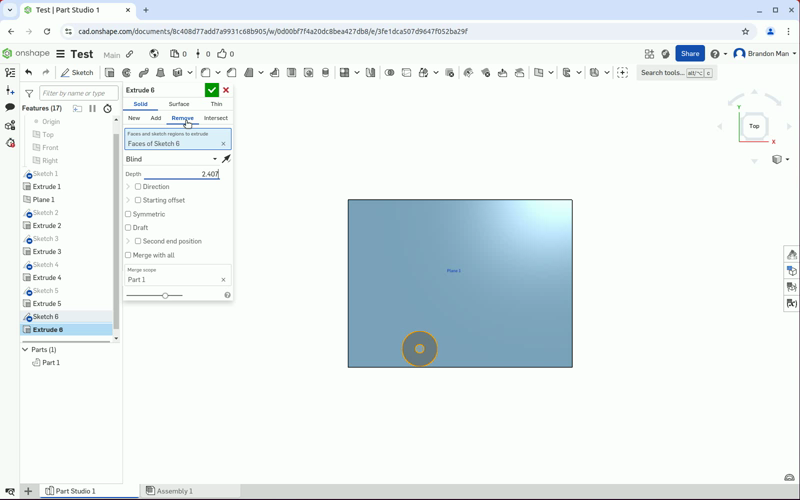
key(tab, 6)
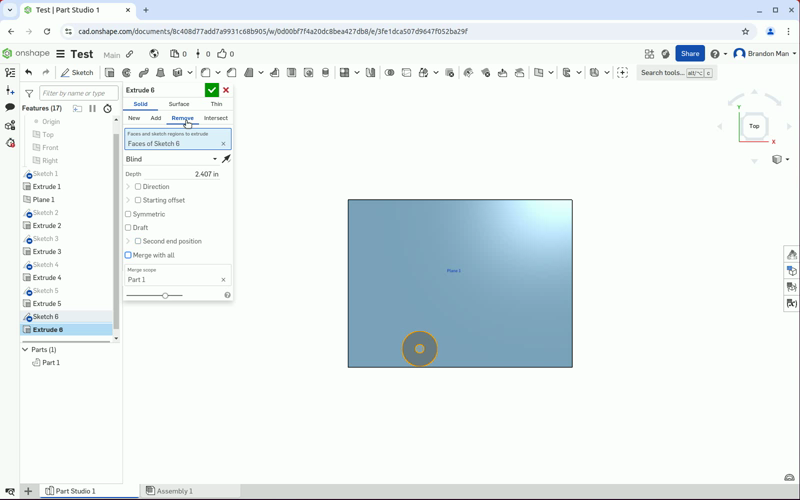
key(space)
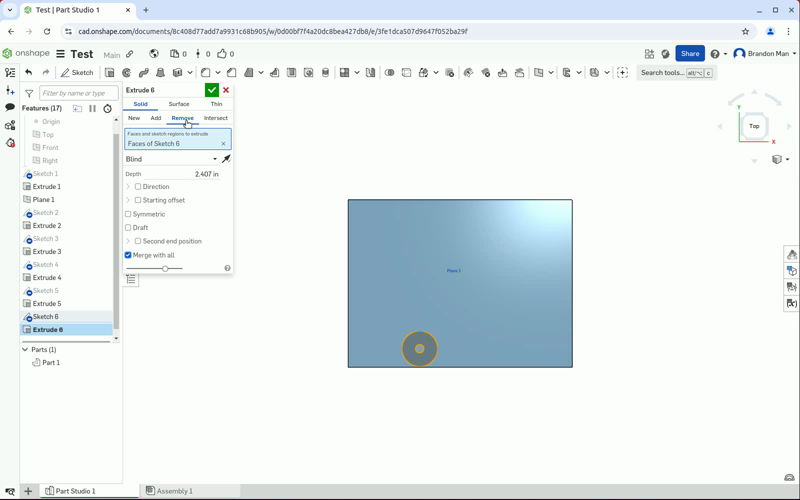
key(enter)
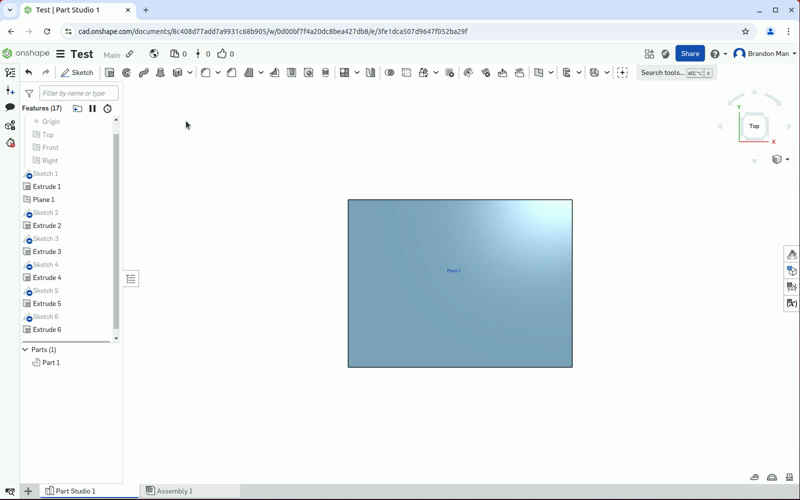
key(shift+h)
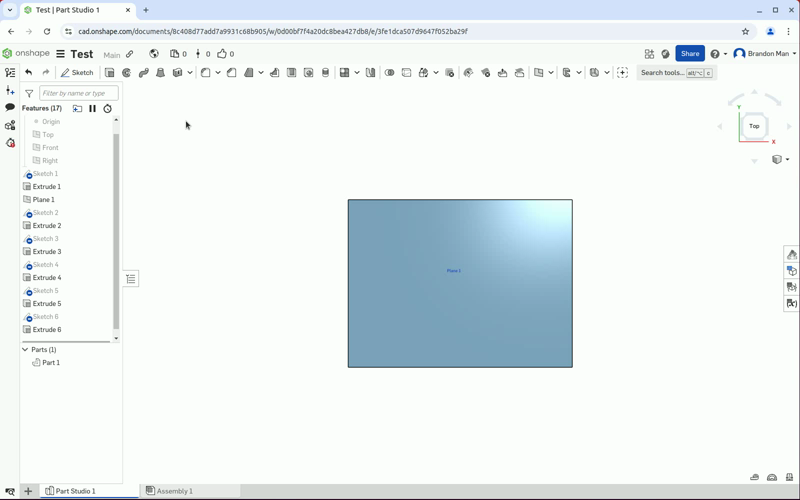
key(shift+h)
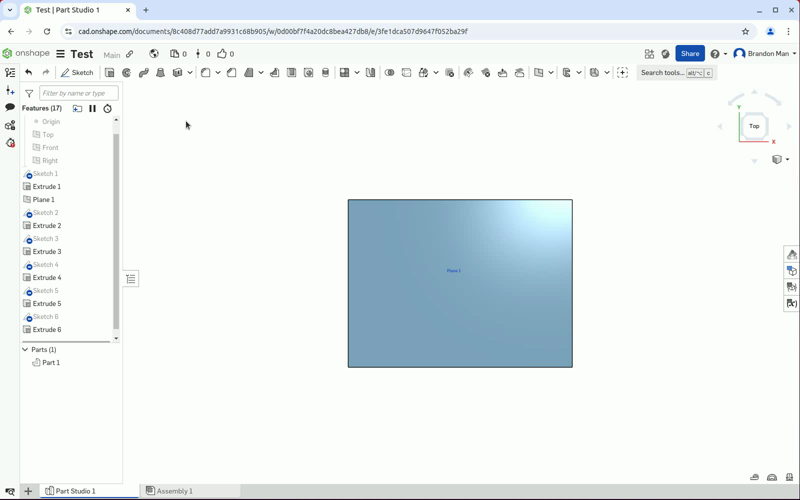
mouse_move(69, 176)
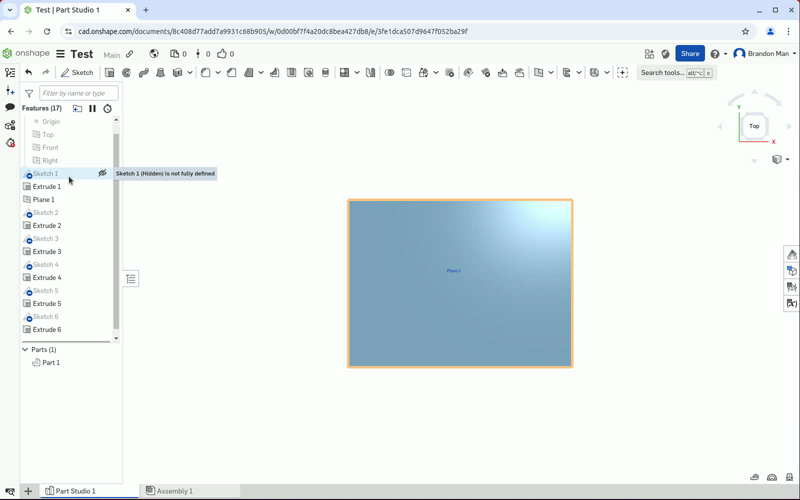
click(69, 176)
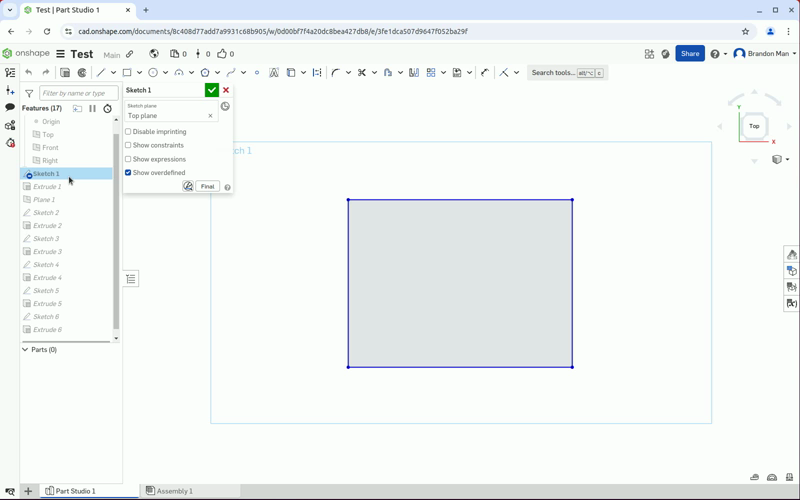
mouse_move(229, 92)
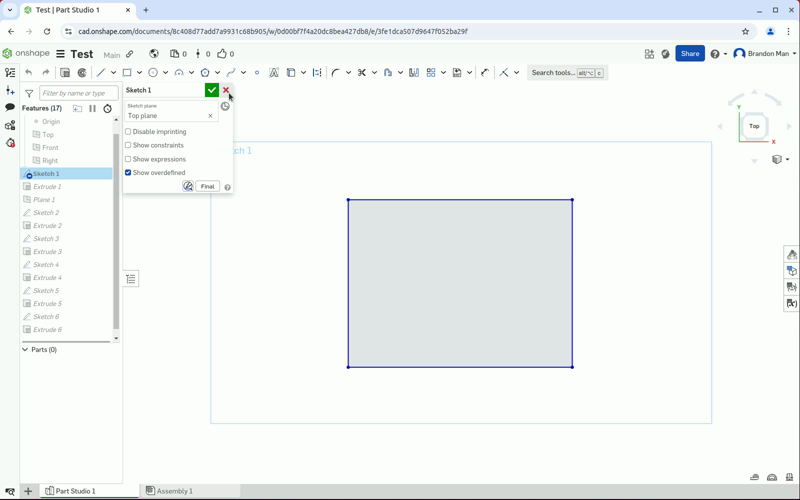
click(229, 92)
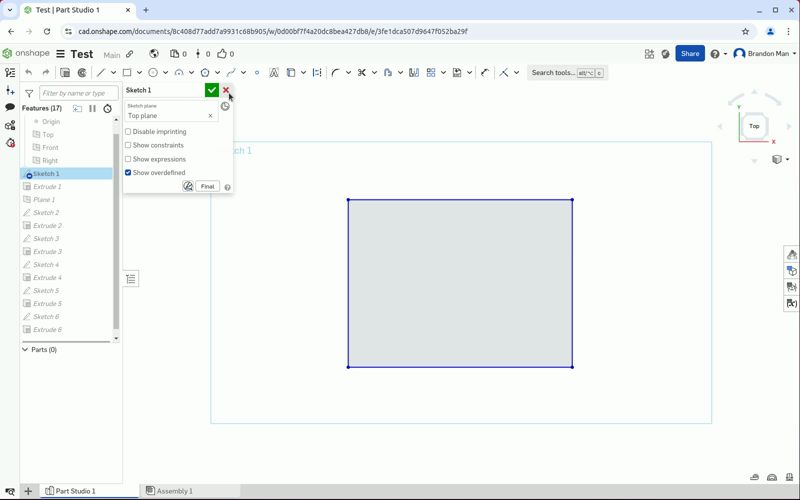
key(shift+s)
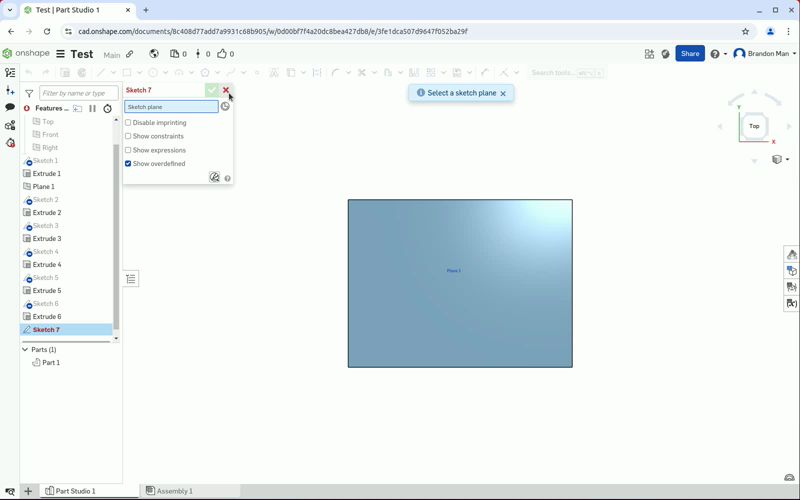
mouse_move(69, 189)
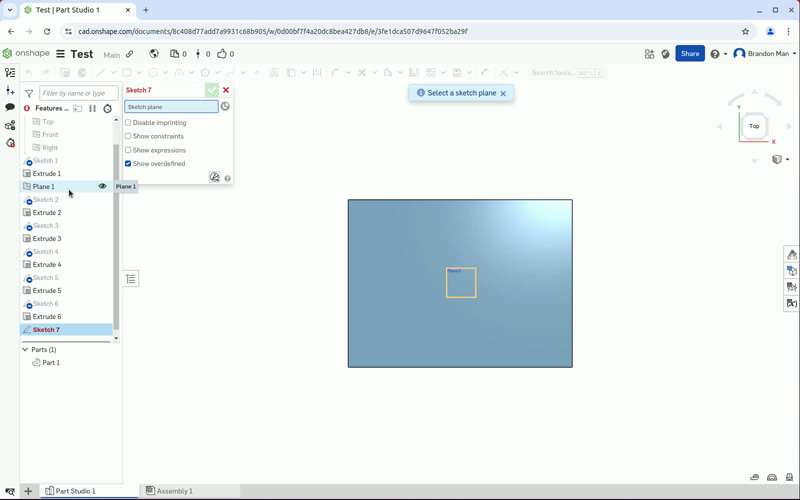
click(69, 189)
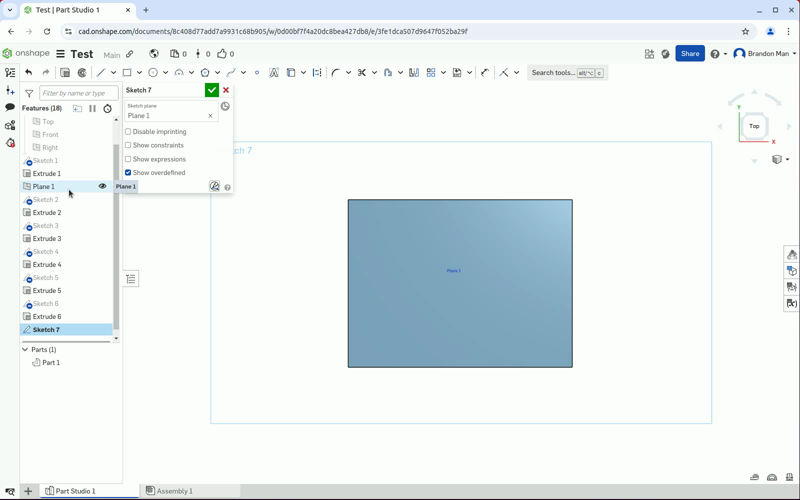
mouse_move(73, 352)
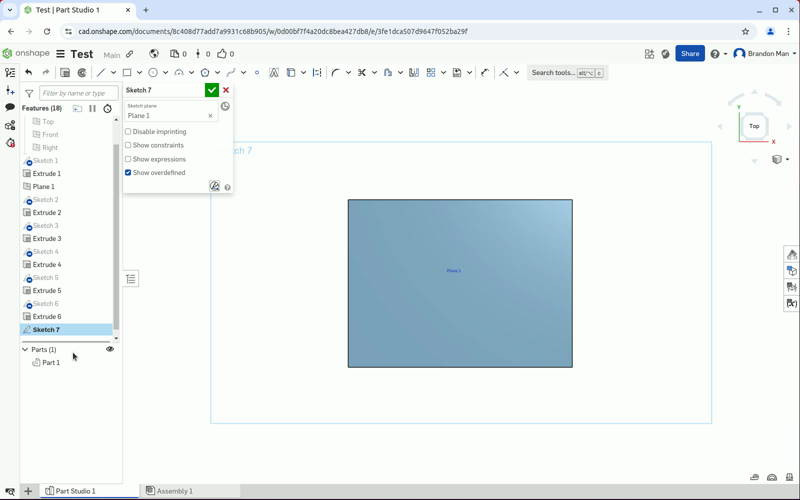
key(y)
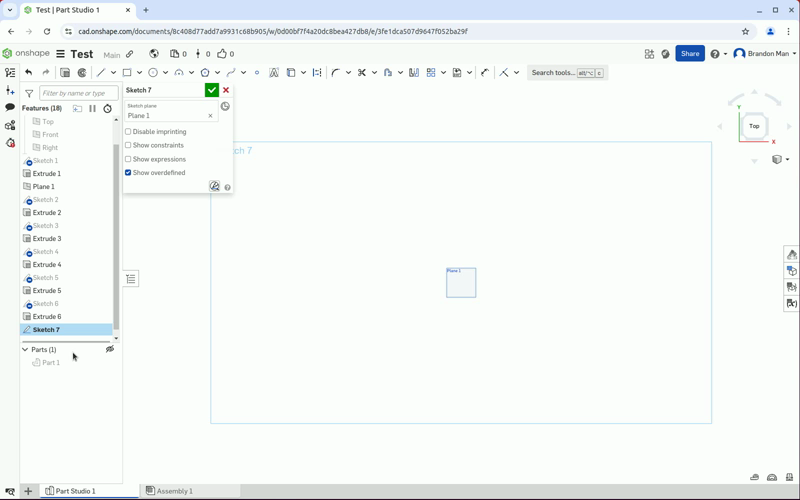
key(c)
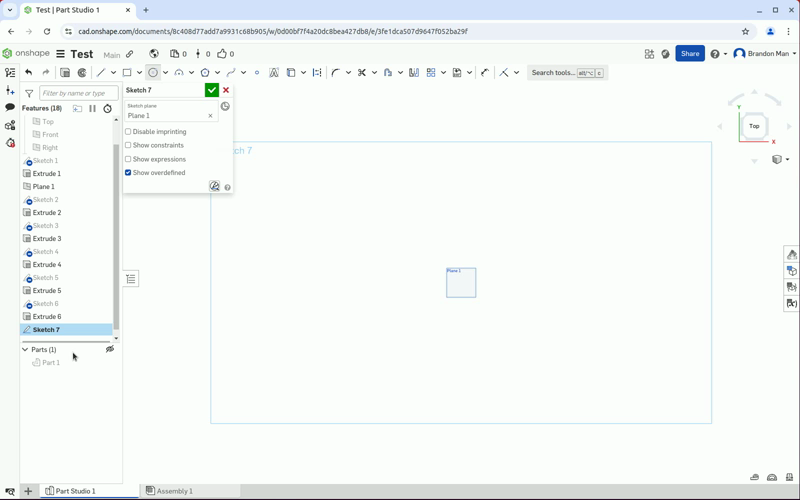
key_down(shift)
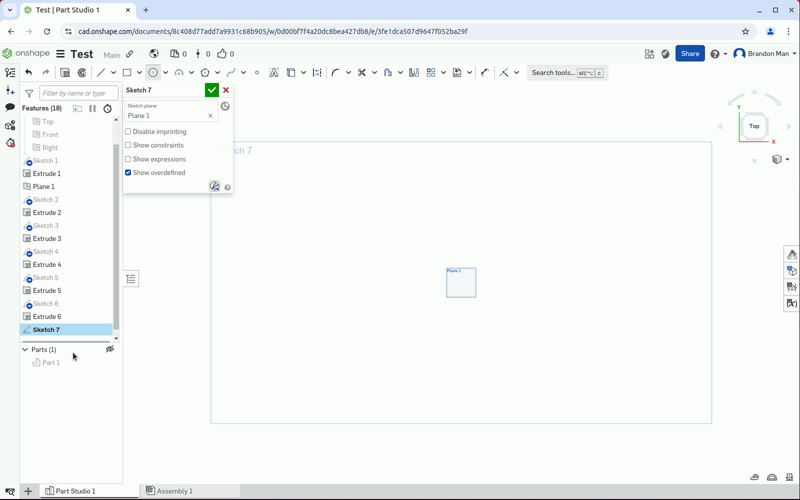
mouse_move(377, 348)
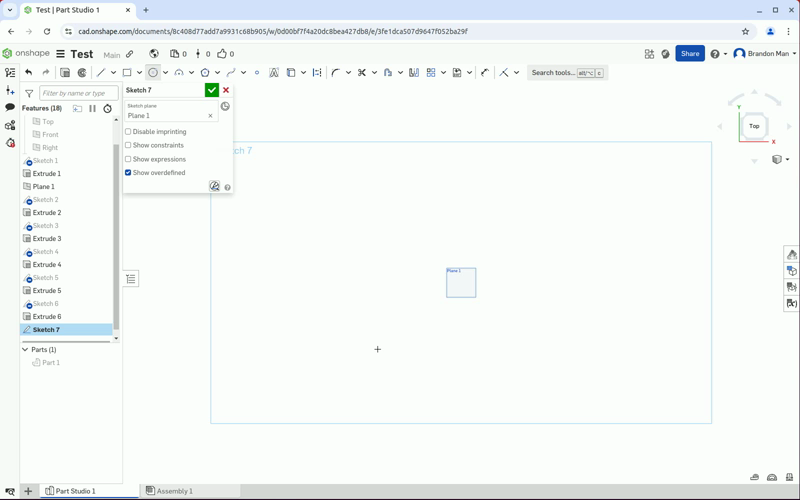
click(377, 348)
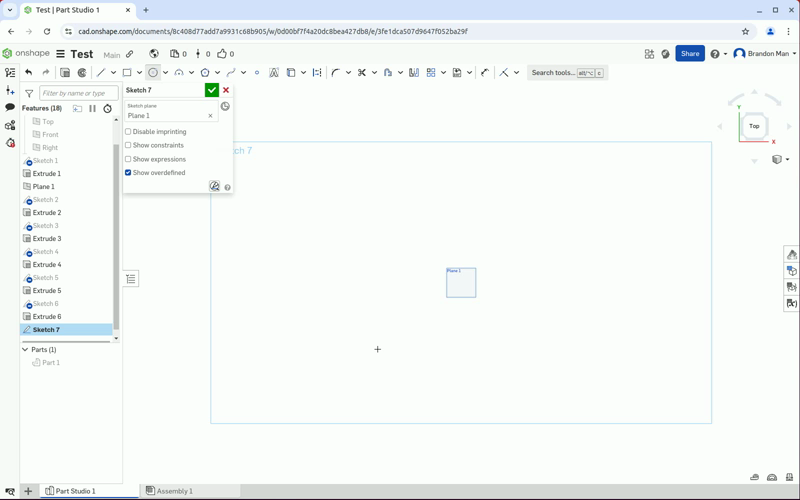
key_up(shift)
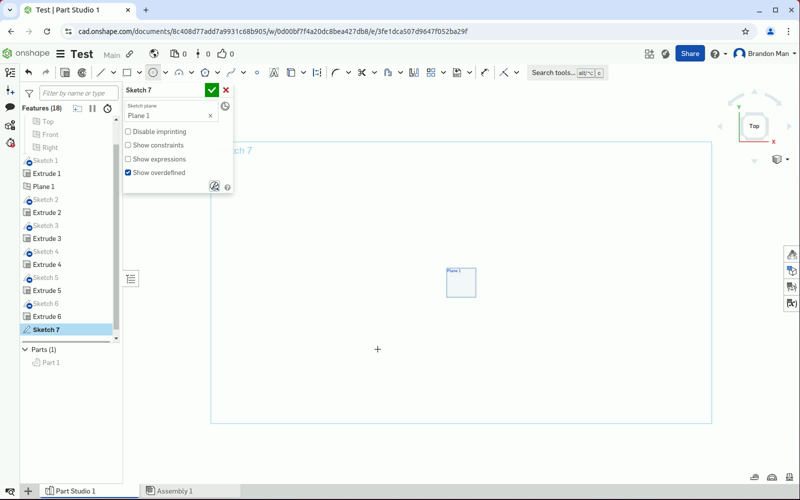
mouse_move(395, 348)
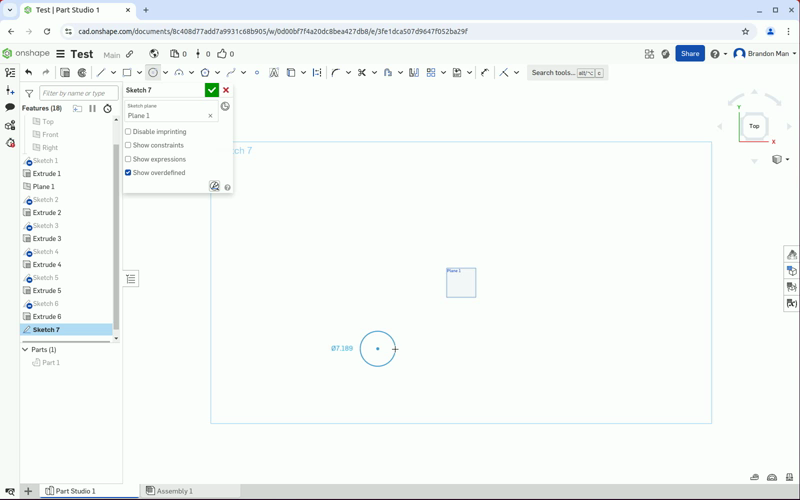
click(395, 348)
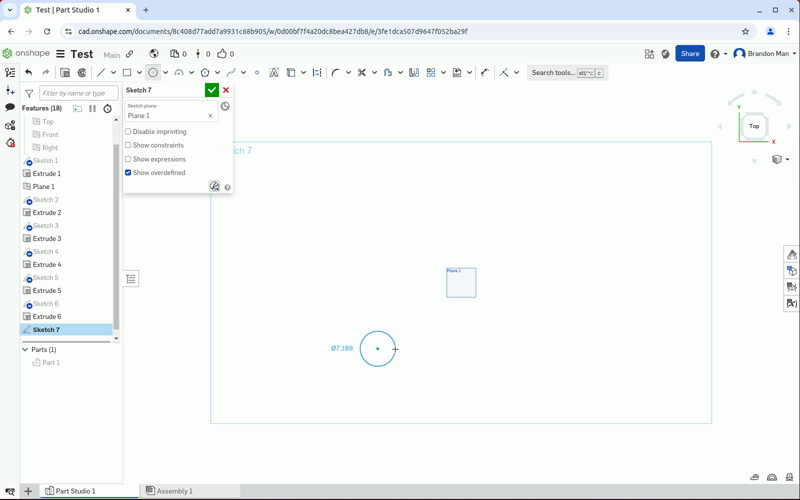
key(esc)
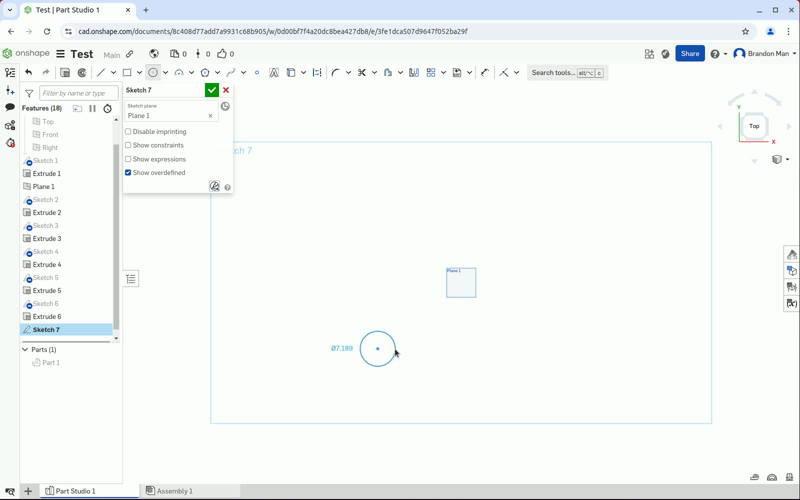
key(c)
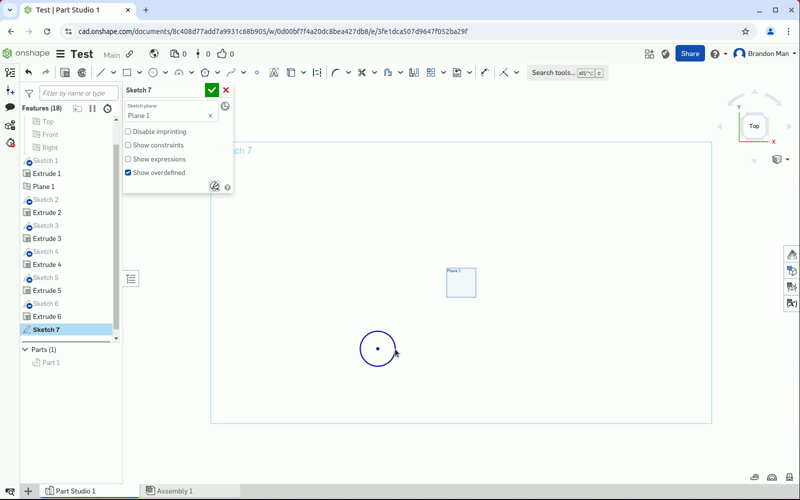
key_down(shift)
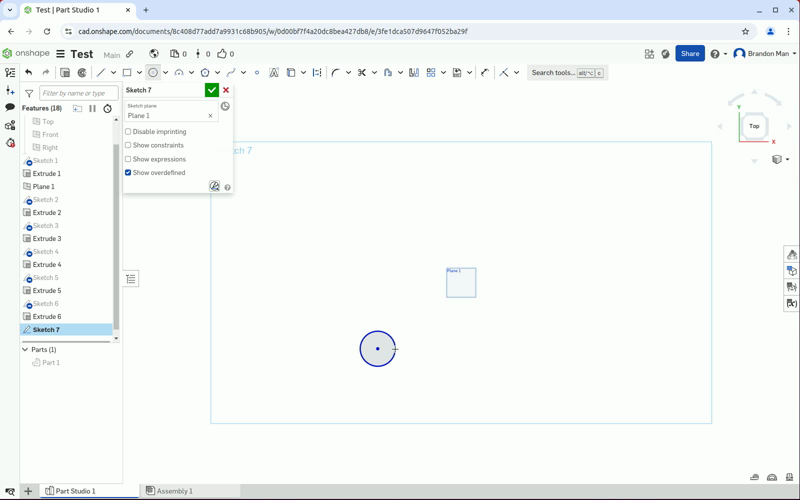
mouse_move(377, 348)
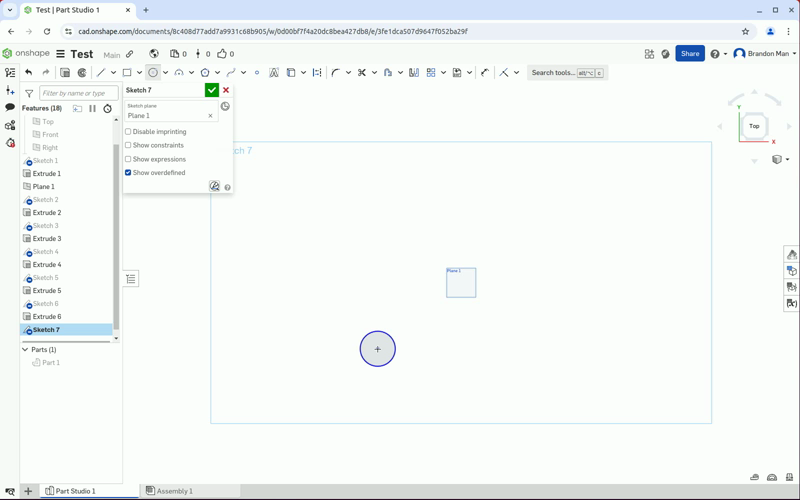
click(377, 348)
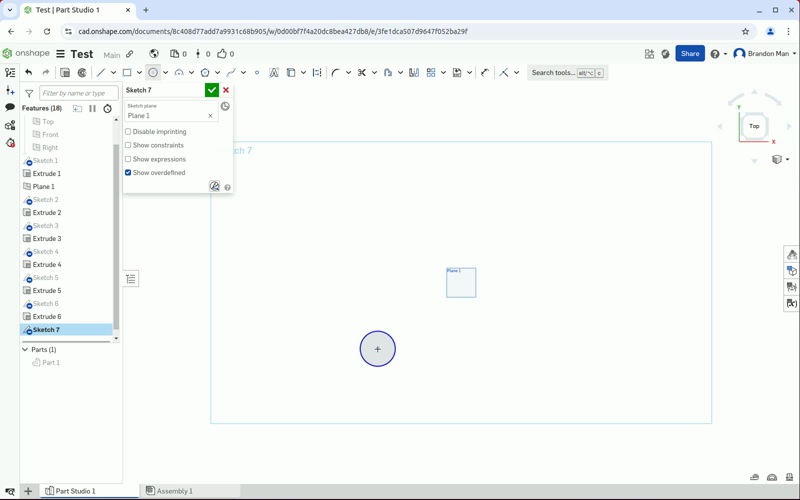
key_up(shift)
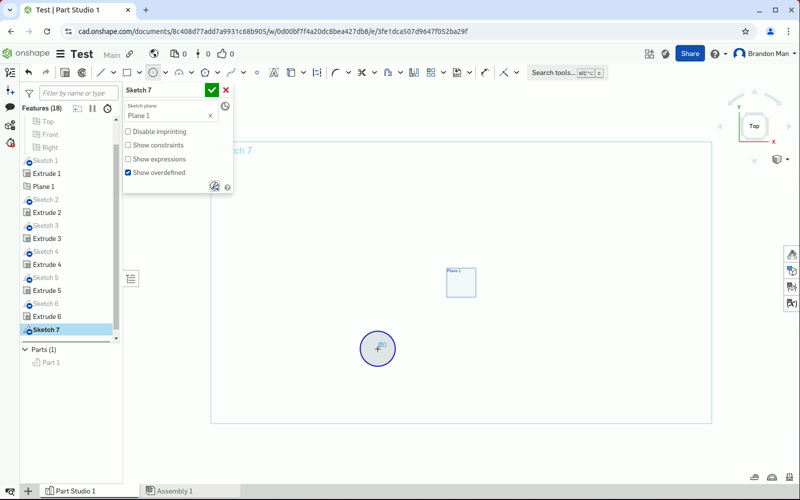
mouse_move(382, 348)
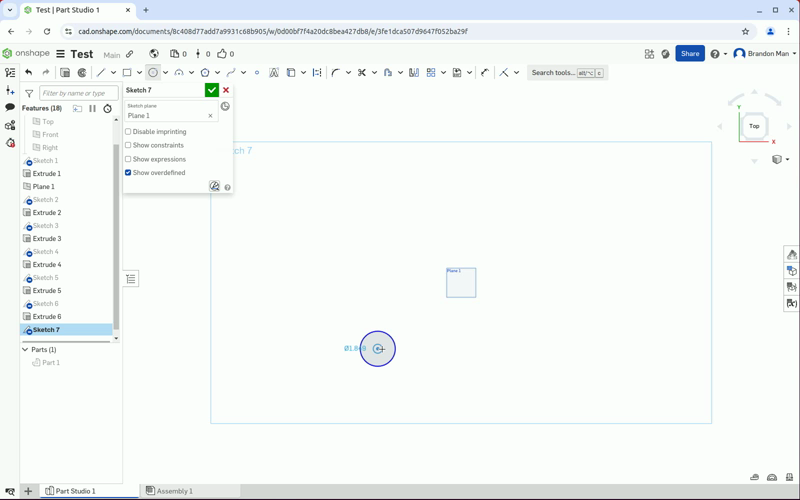
click(382, 348)
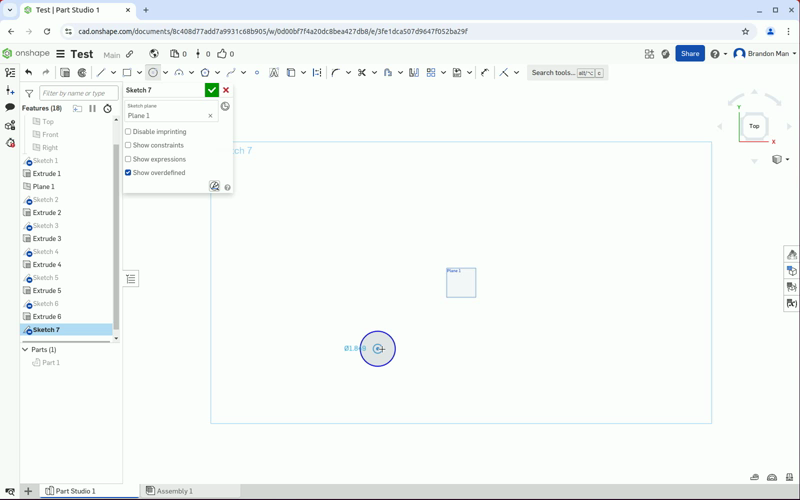
key(esc)
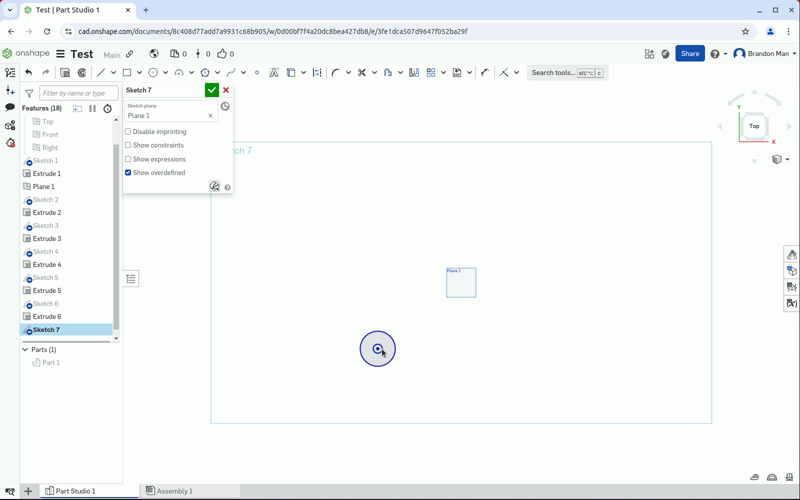
mouse_move(376, 333)
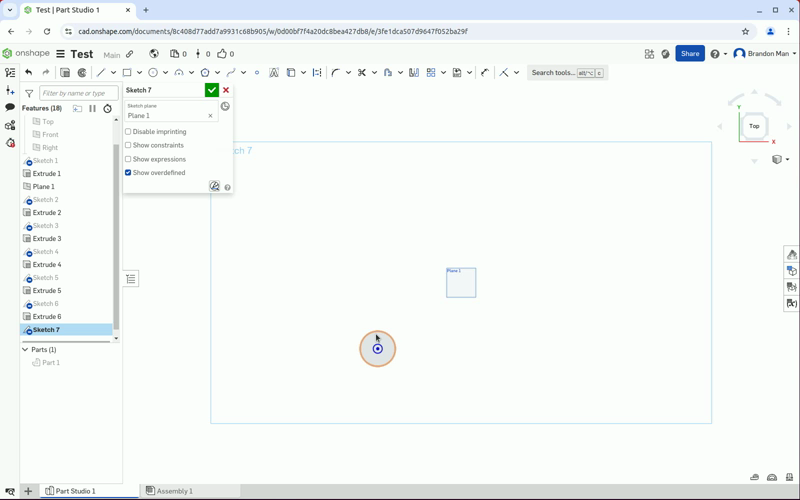
scroll(6)
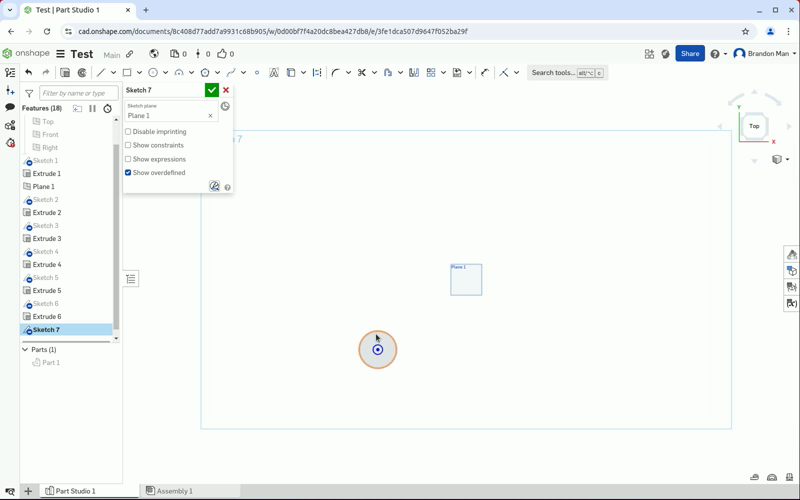
scroll(6)
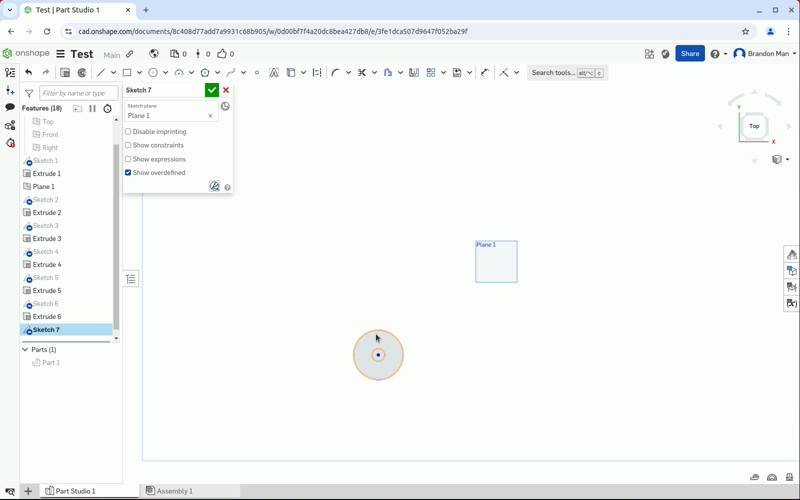
scroll(6)
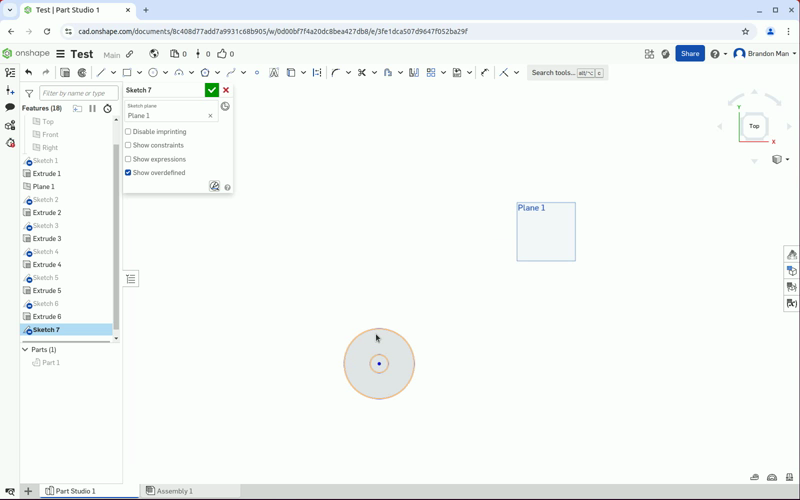
scroll(6)
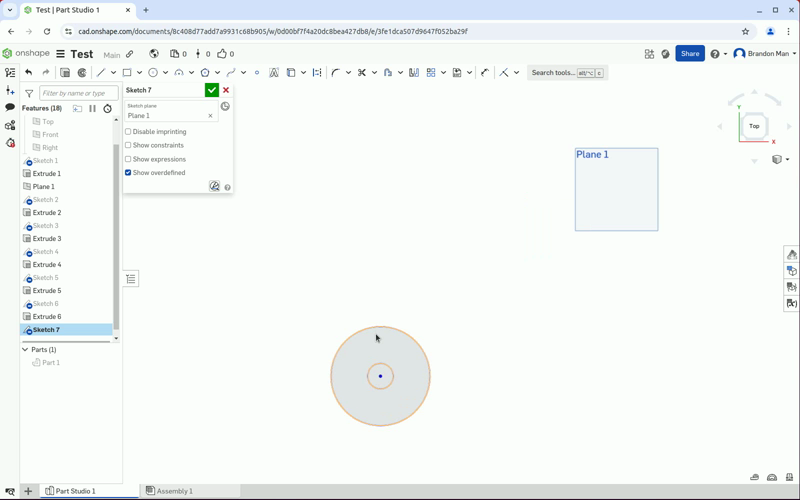
scroll(6)
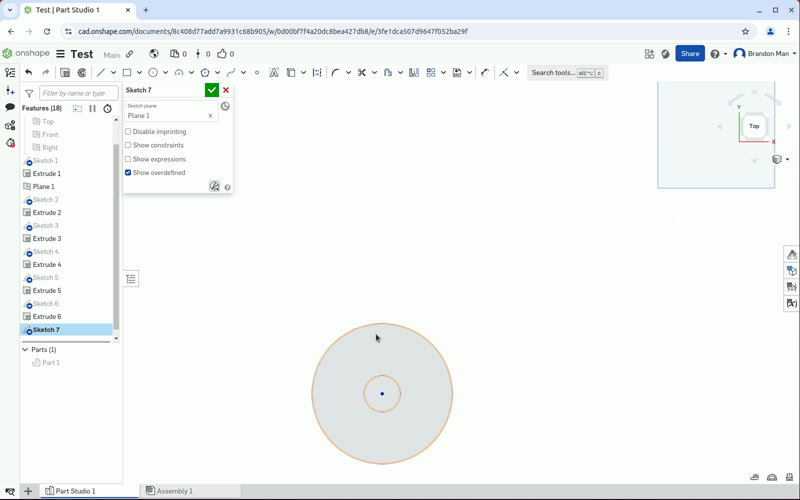
scroll(6)
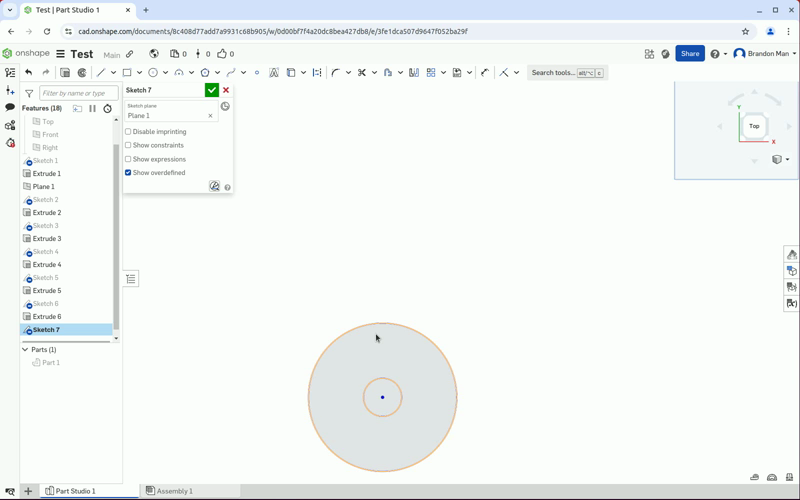
scroll(6)
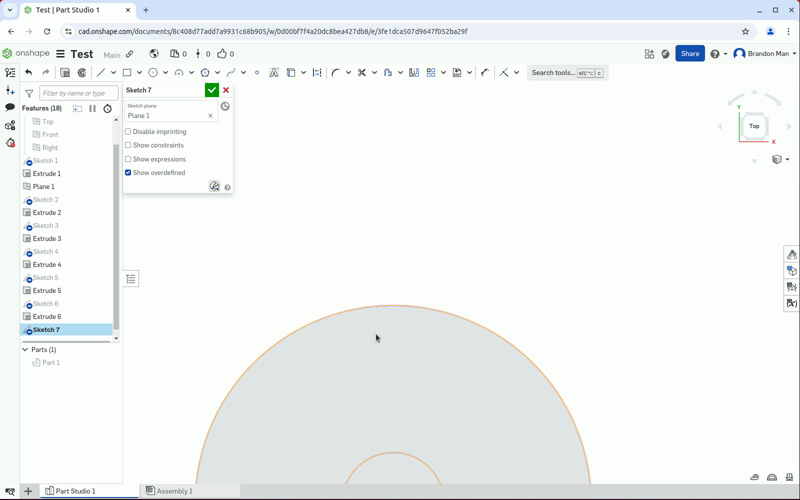
click(376, 333)
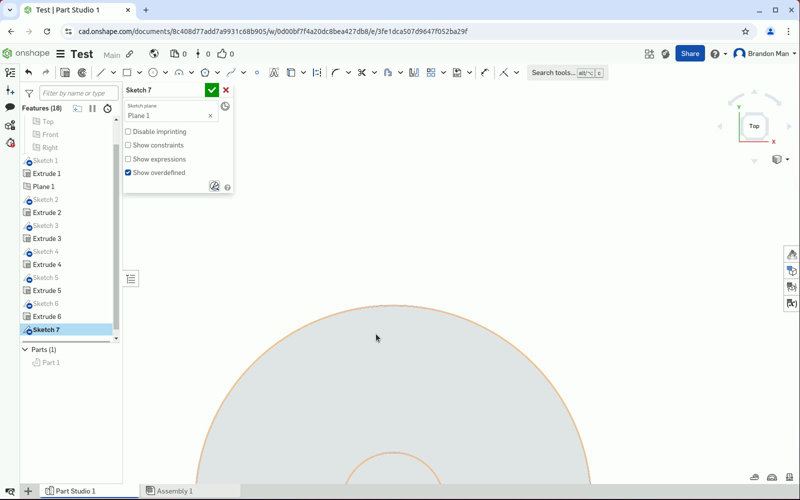
scroll(-6)
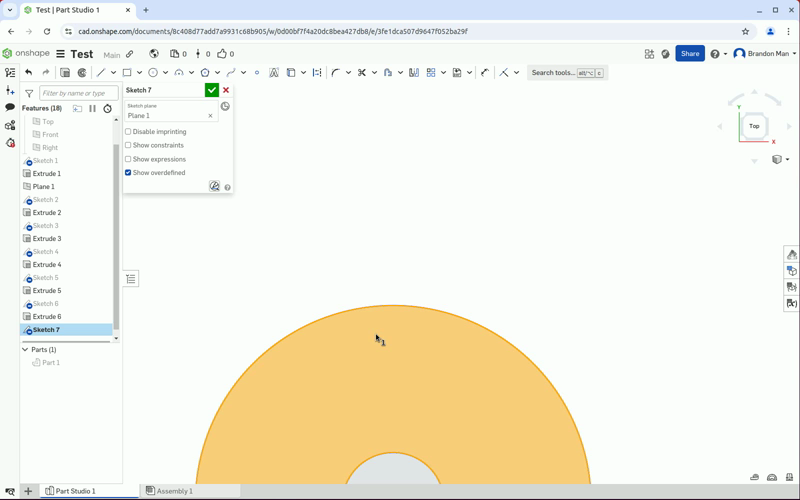
scroll(-6)
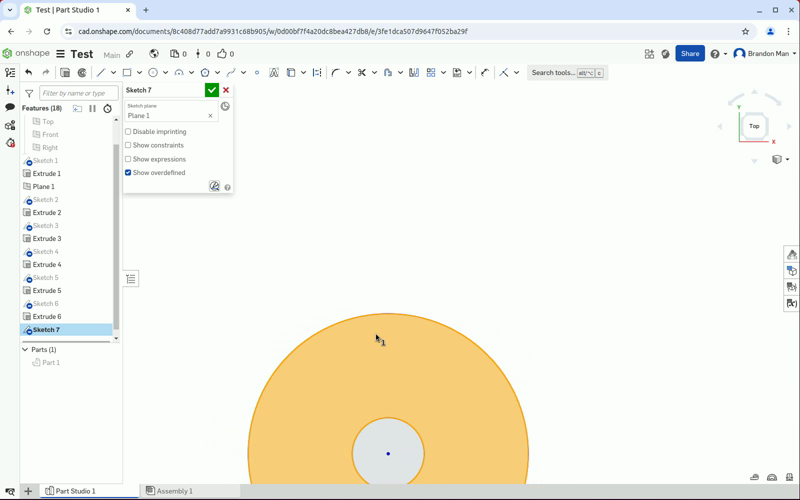
scroll(-6)
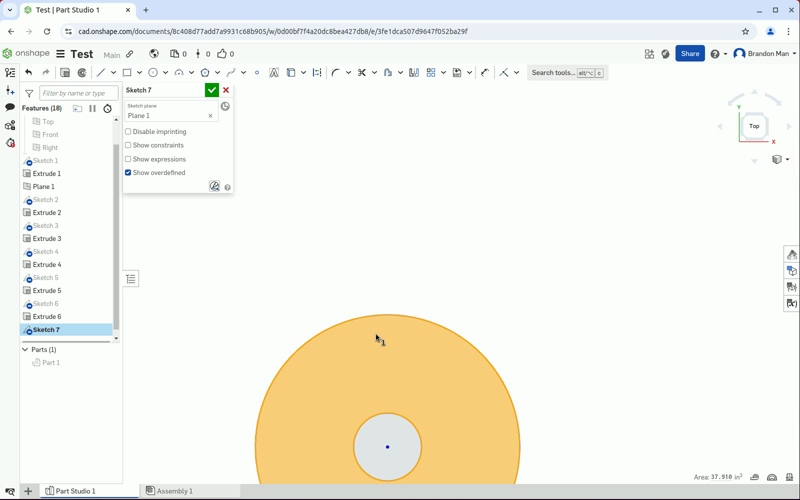
scroll(-6)
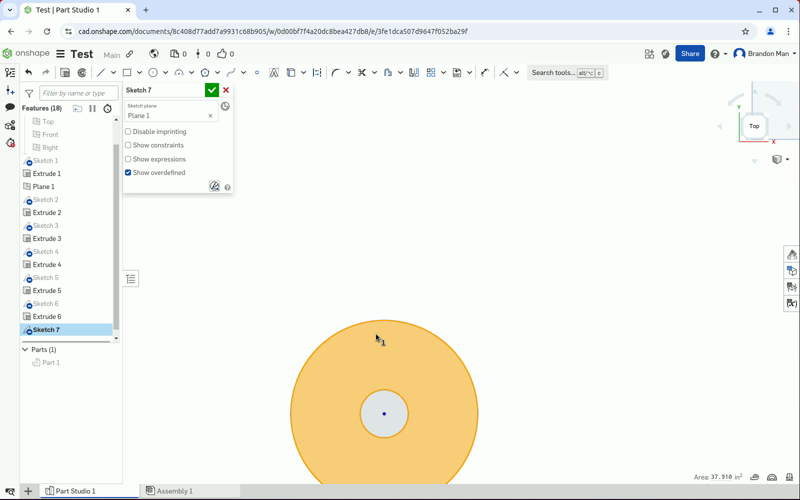
scroll(-6)
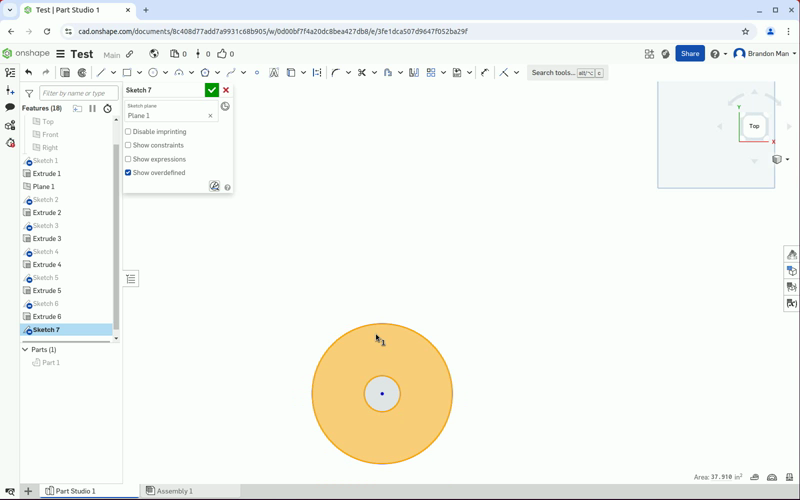
scroll(-6)
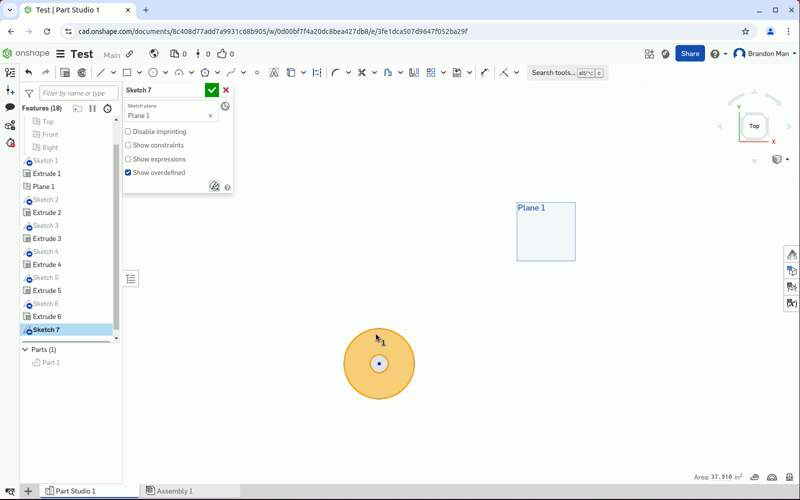
scroll(-6)
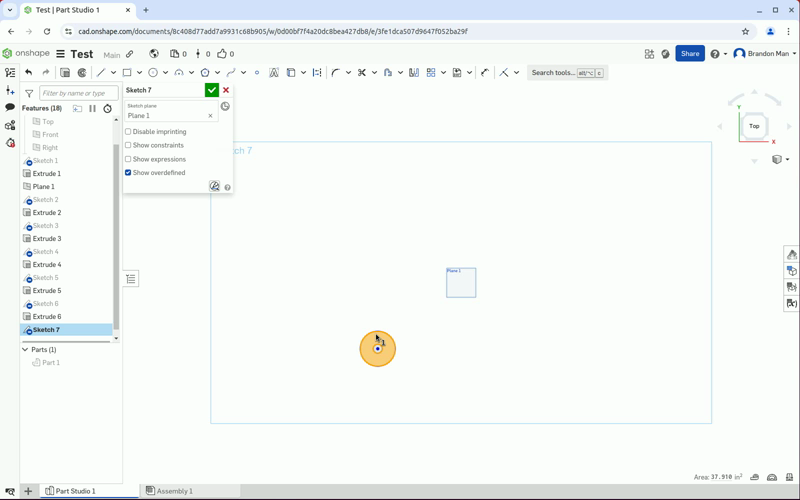
mouse_move(73, 352)
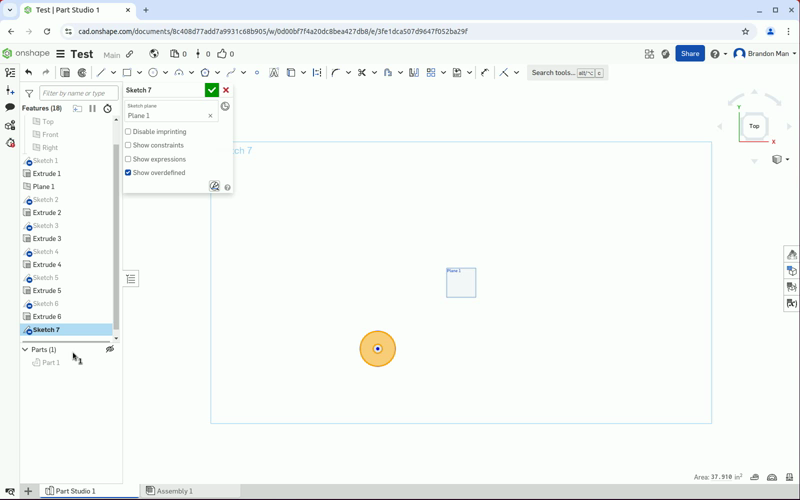
key(shift+y)
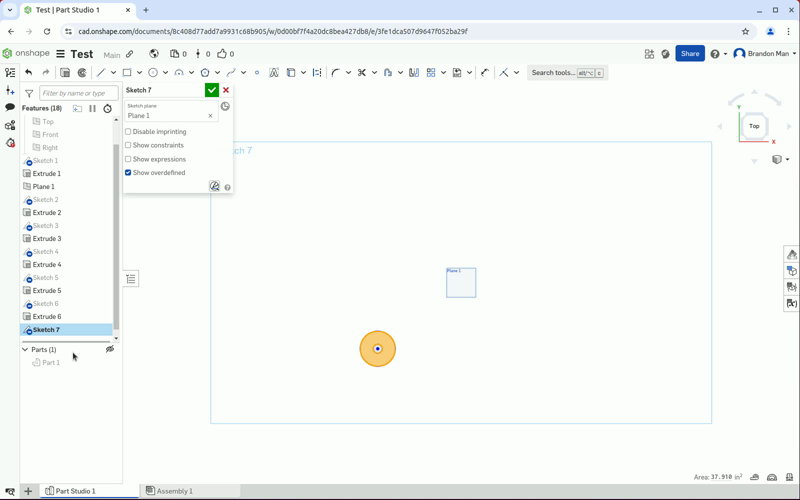
key(shift+e)
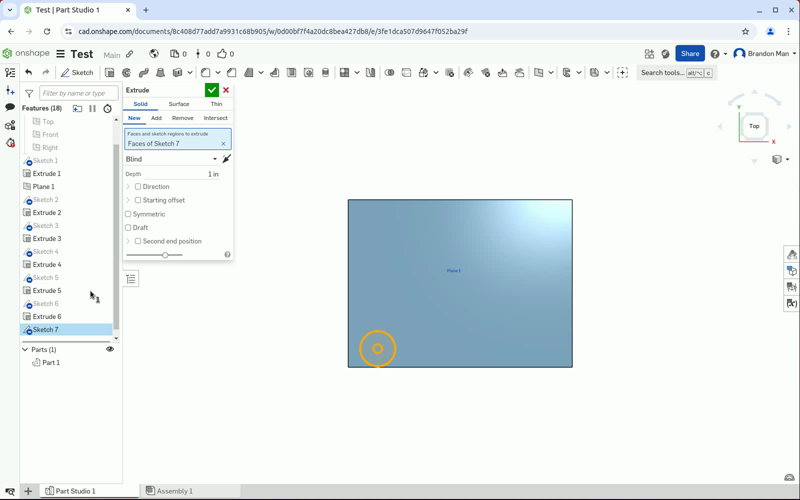
mouse_move(143, 106)
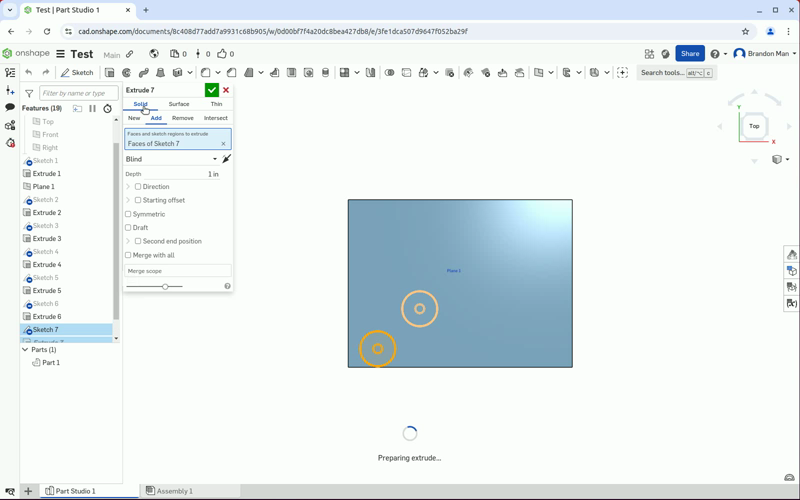
click(143, 106)
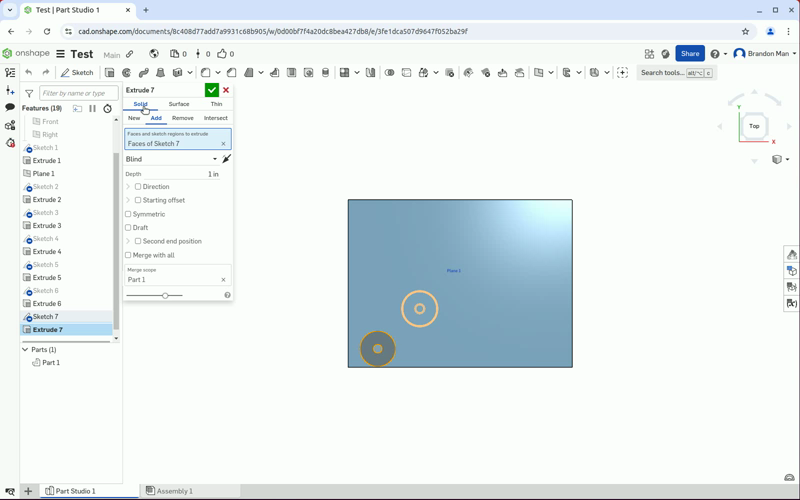
mouse_move(186, 120)
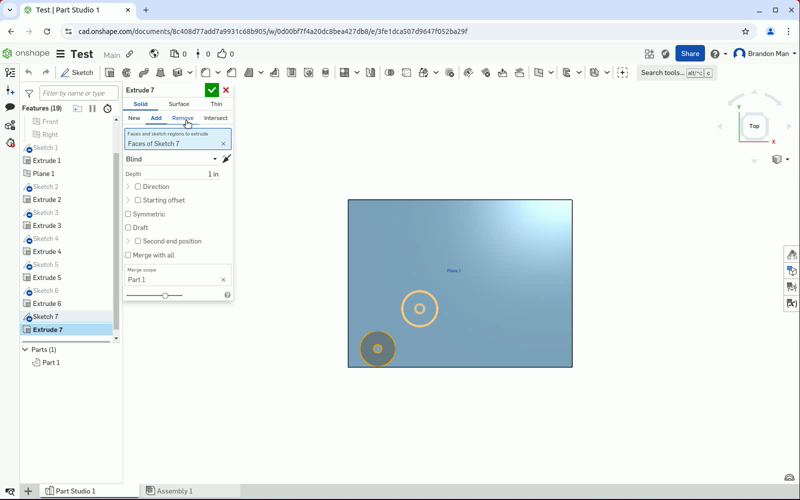
click(186, 120)
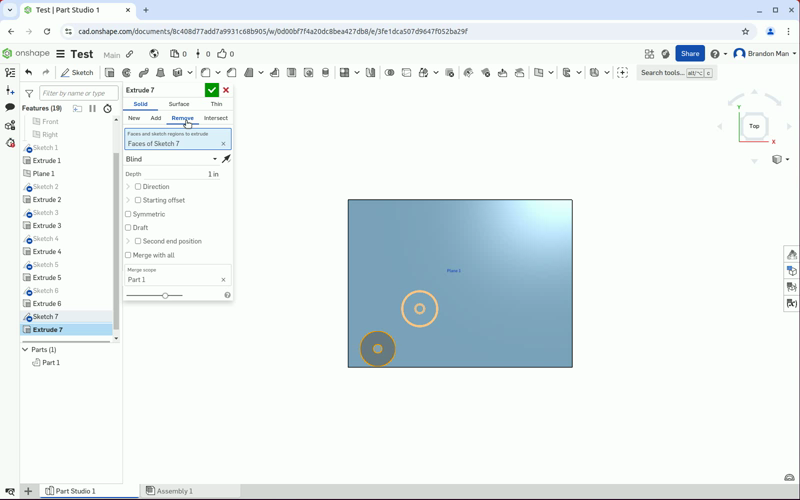
key(tab, 4)
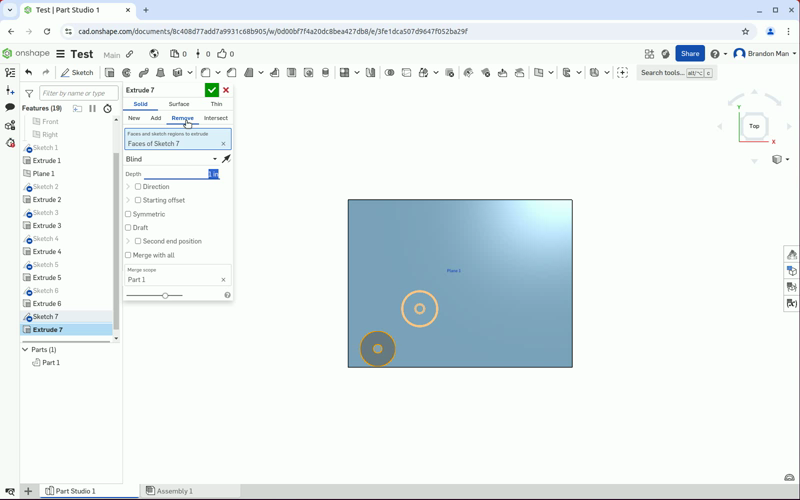
text(2.407)
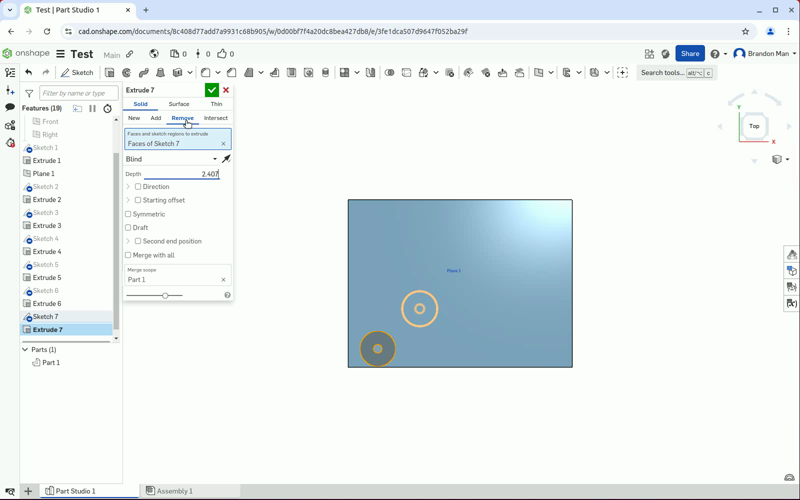
key(tab, 6)
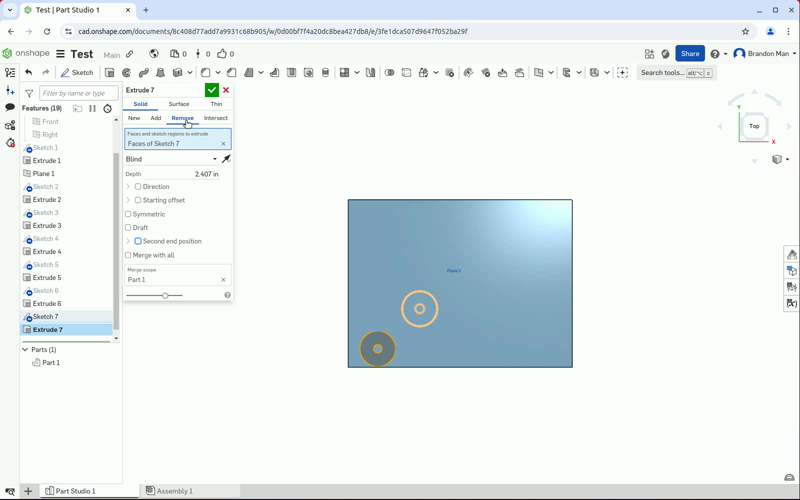
key(space)
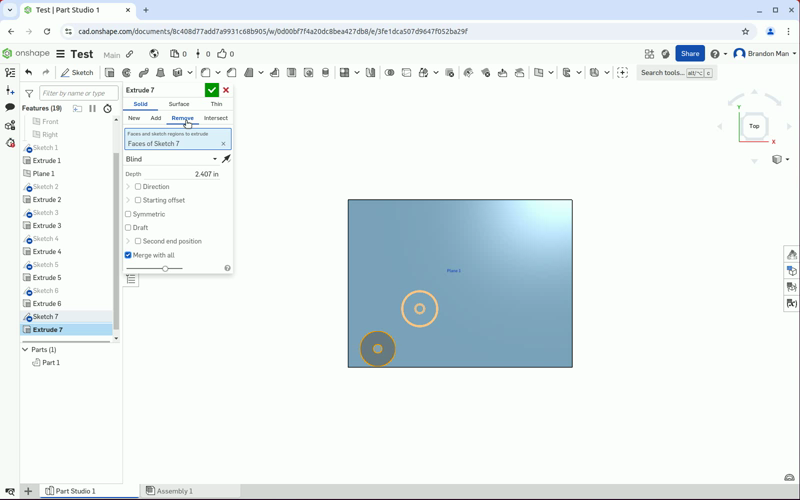
key(enter)
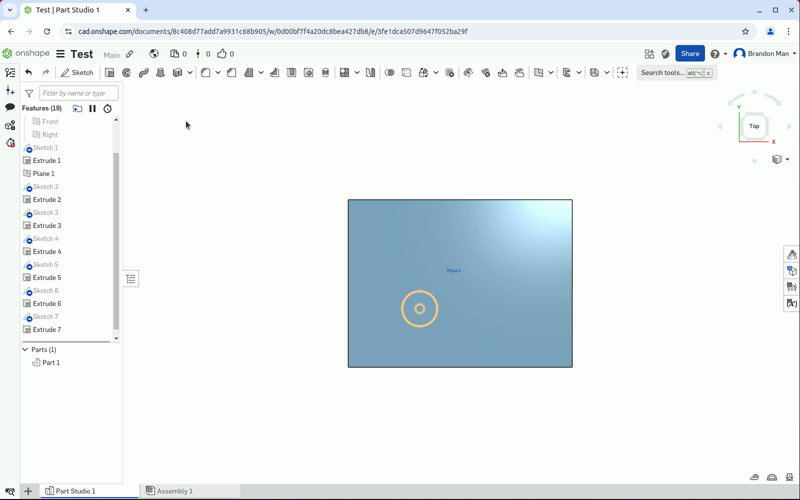
key(shift+h)
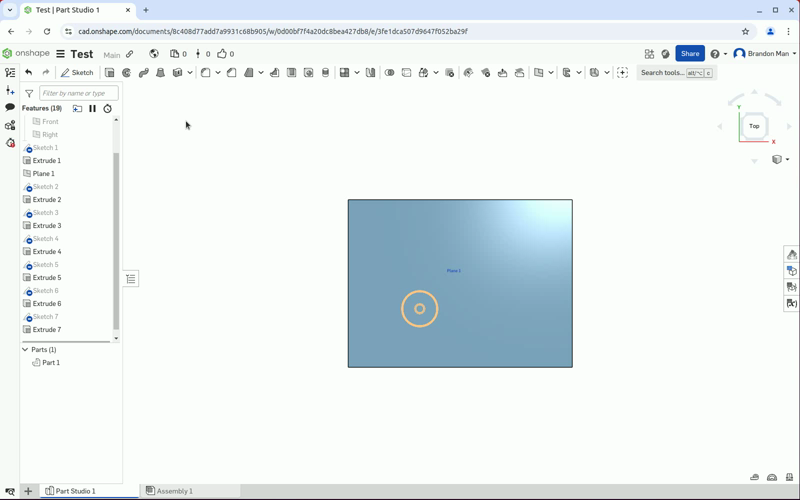
key(shift+h)
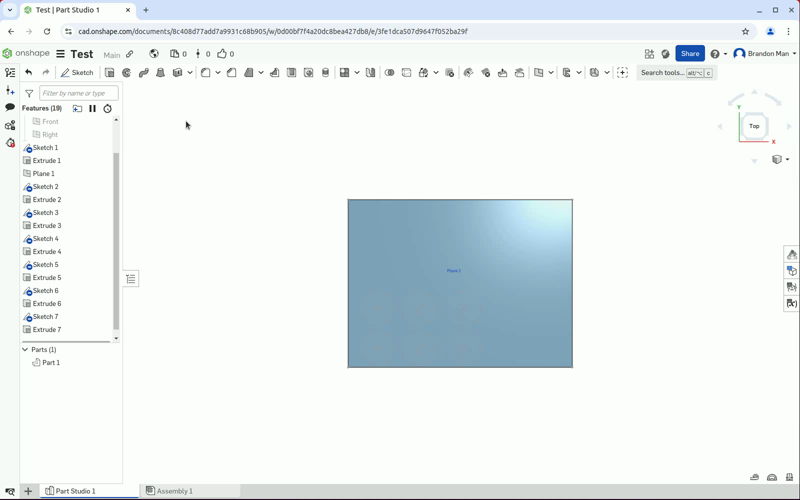
key(shift+7)
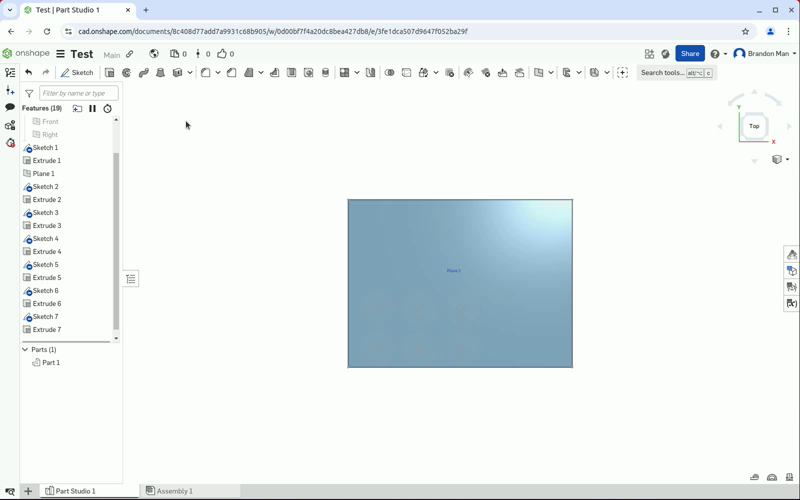
key(up, 3)
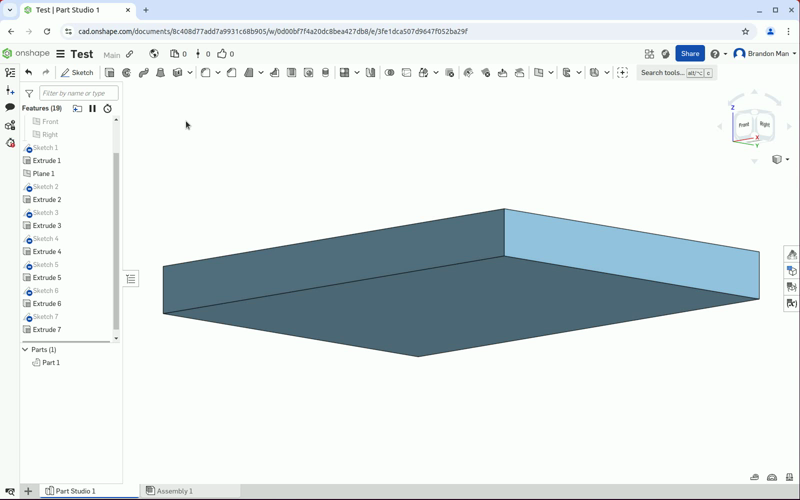
key(left, 3)
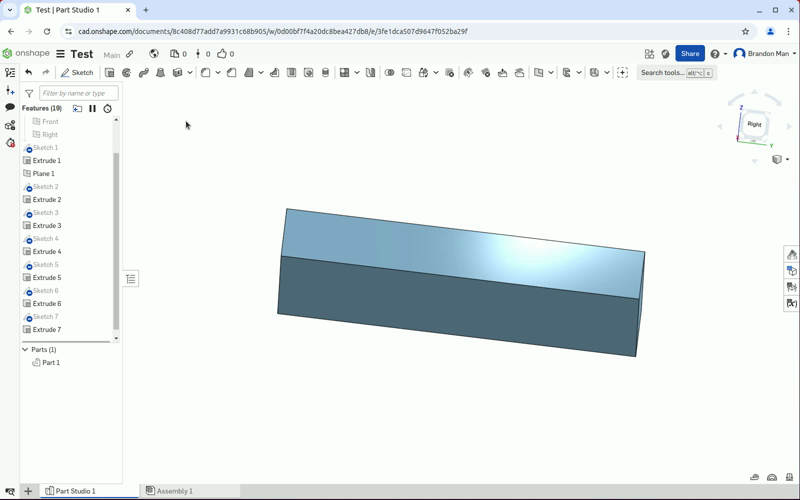
key(right, 3)
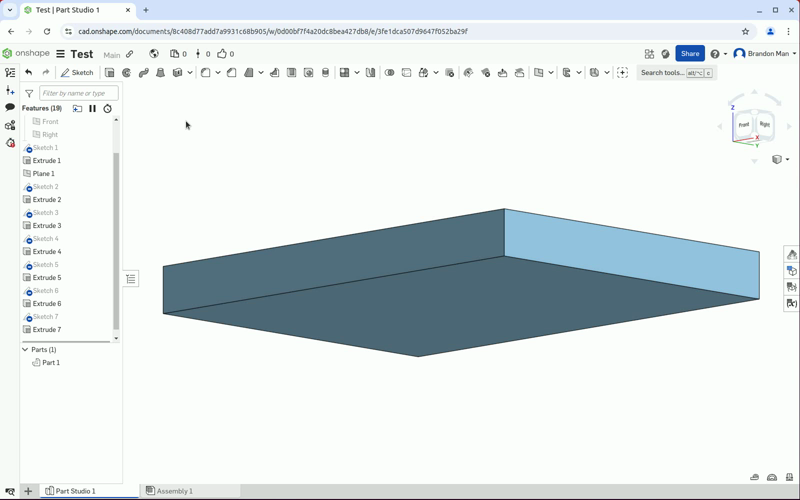
key(down, 3)
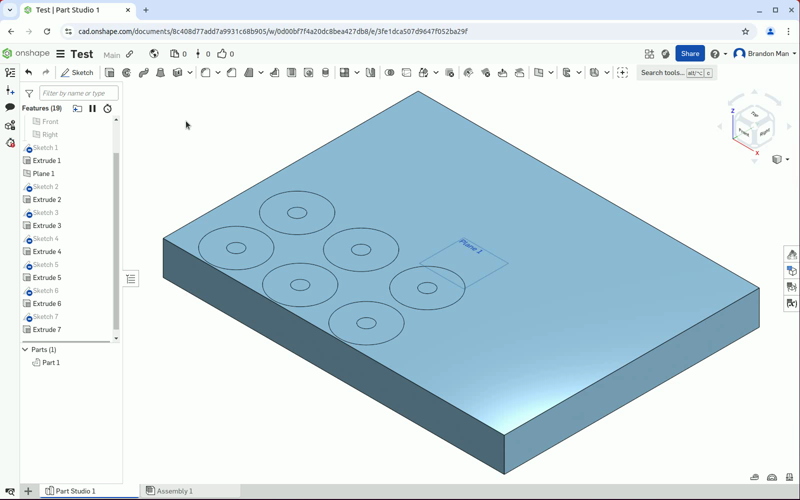
mouse_move(69, 150)
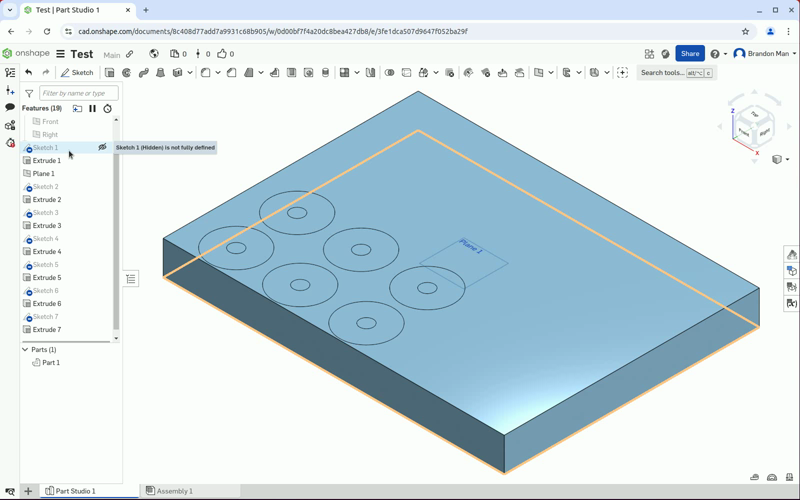
click(69, 150)